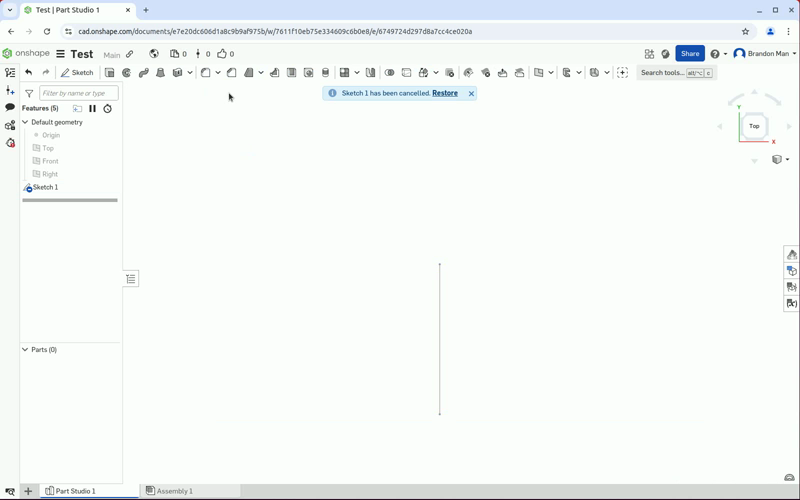
key(shift+h)
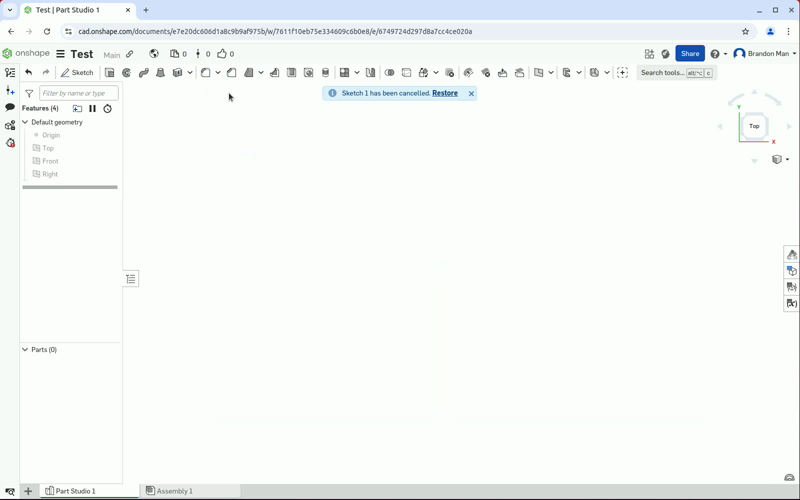
key(shift+s)
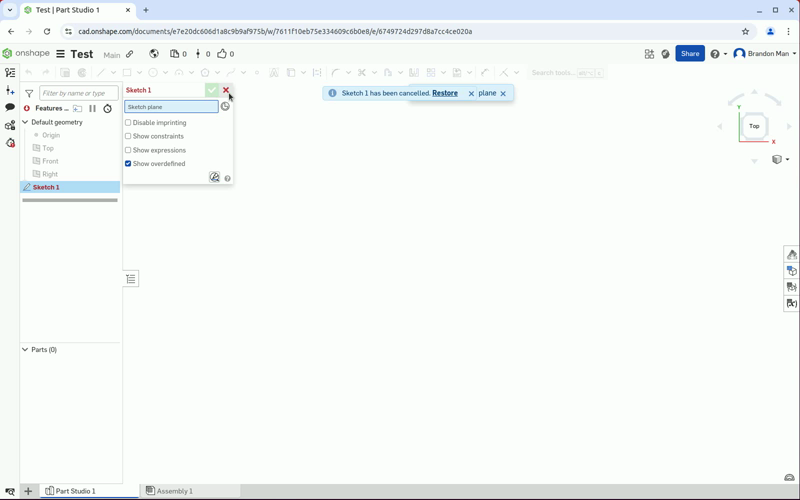
mouse_move(73, 150)
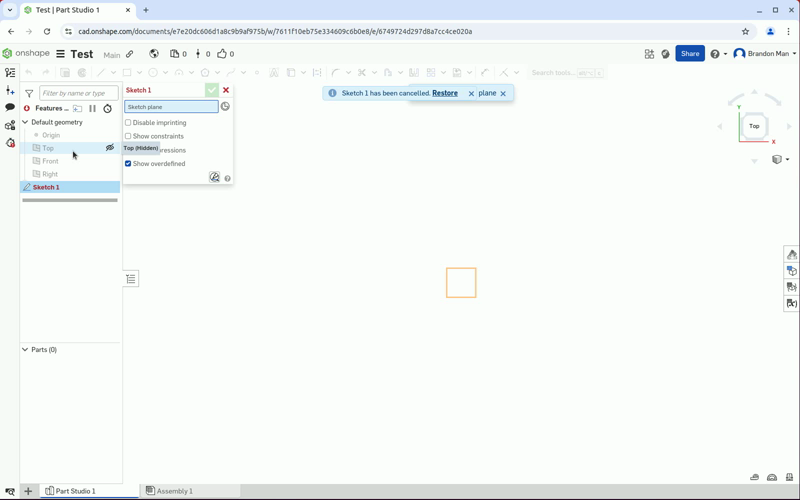
click(73, 150)
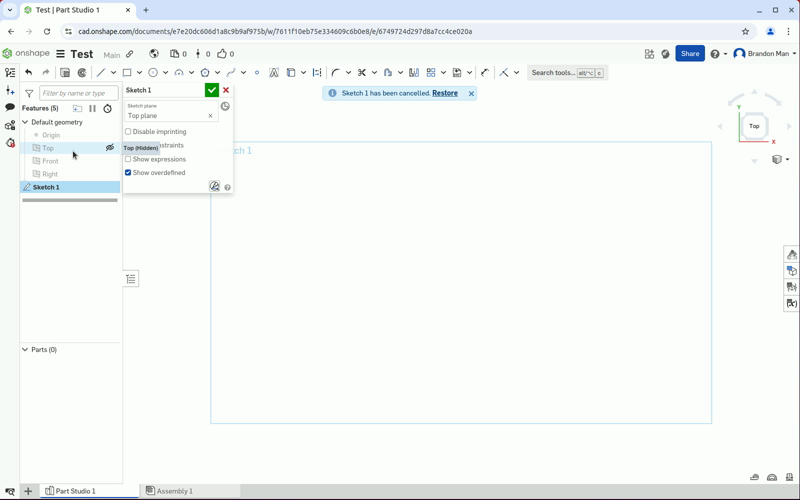
mouse_move(73, 352)
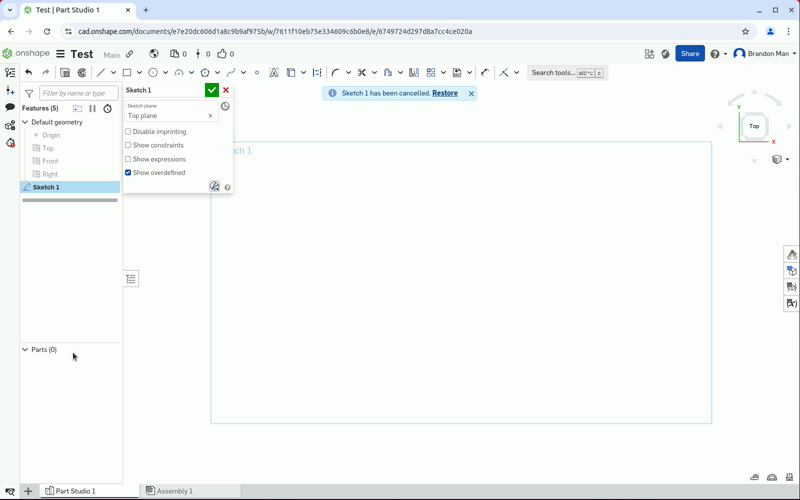
key(y)
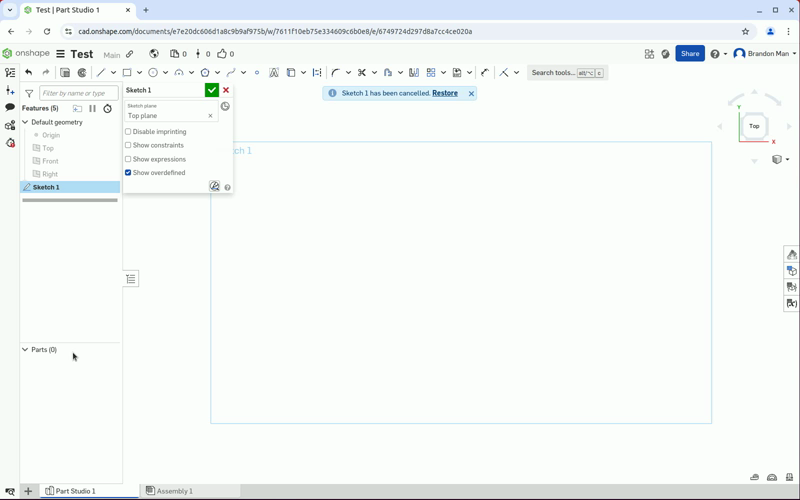
key(l)
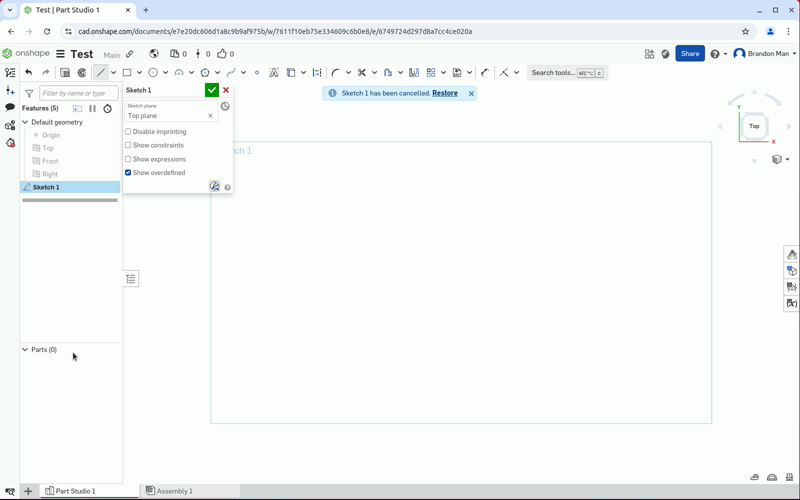
key_down(shift)
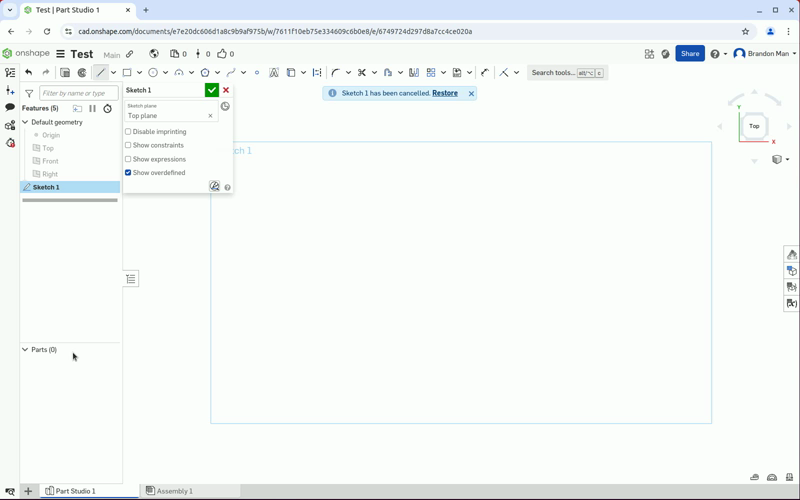
mouse_move(364, 395)
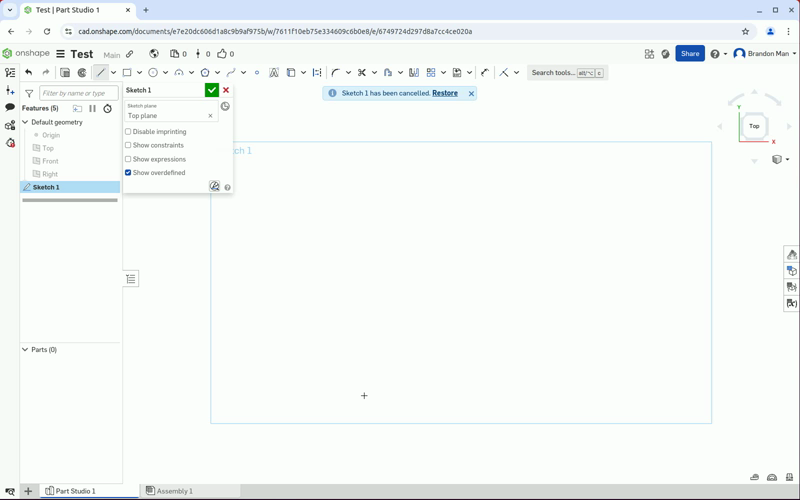
click(364, 395)
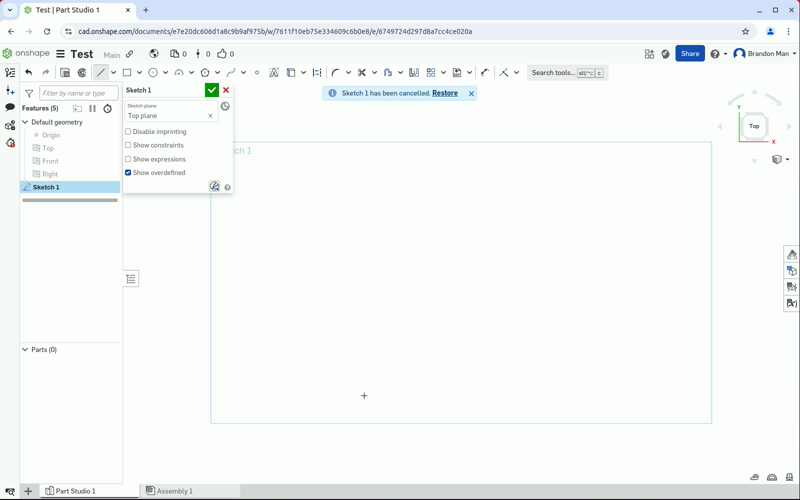
key_up(shift)
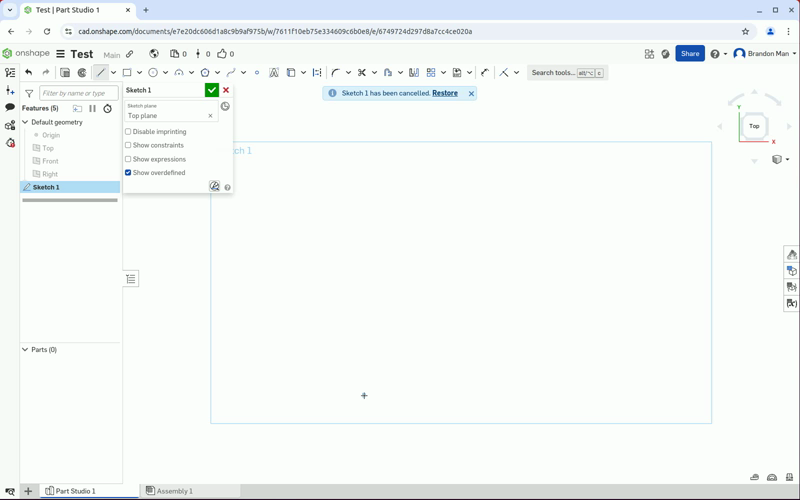
key_down(shift)
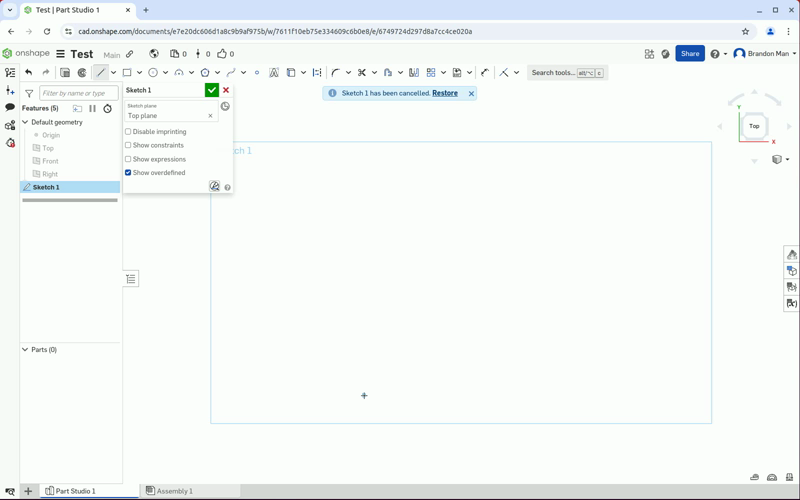
mouse_move(394, 395)
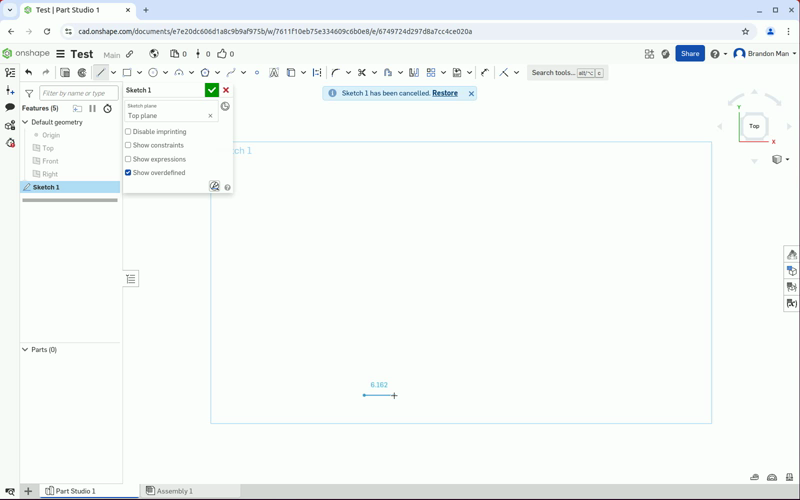
mouse_move(413, 395)
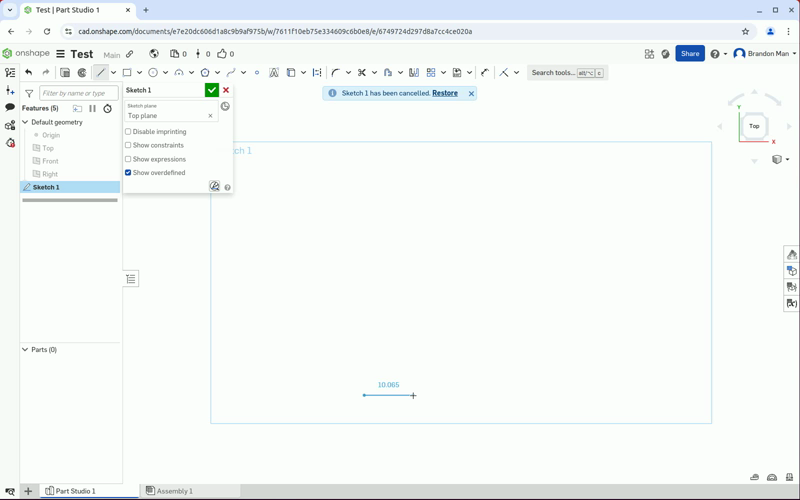
click(413, 395)
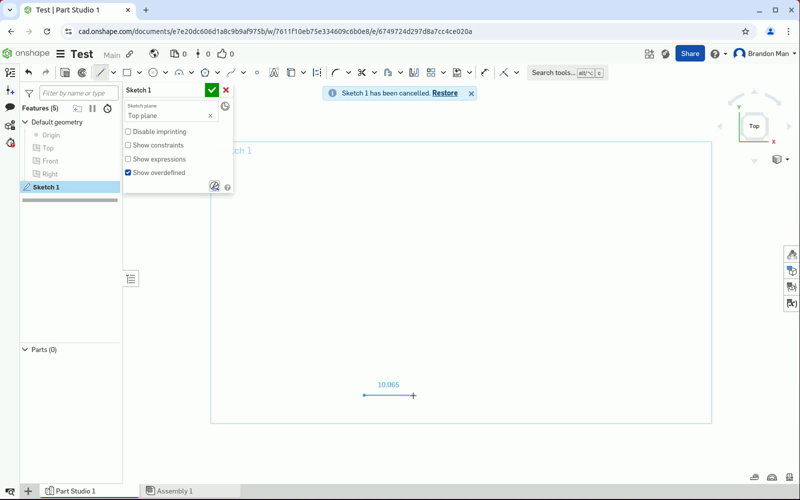
key_up(shift)
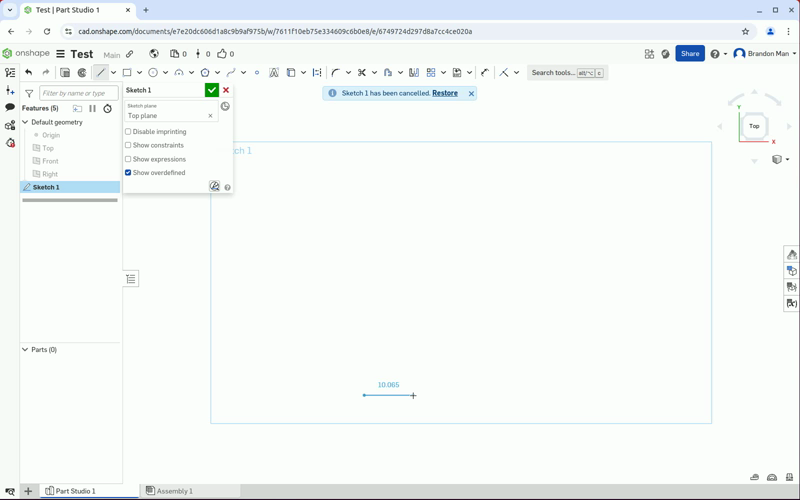
key_down(shift)
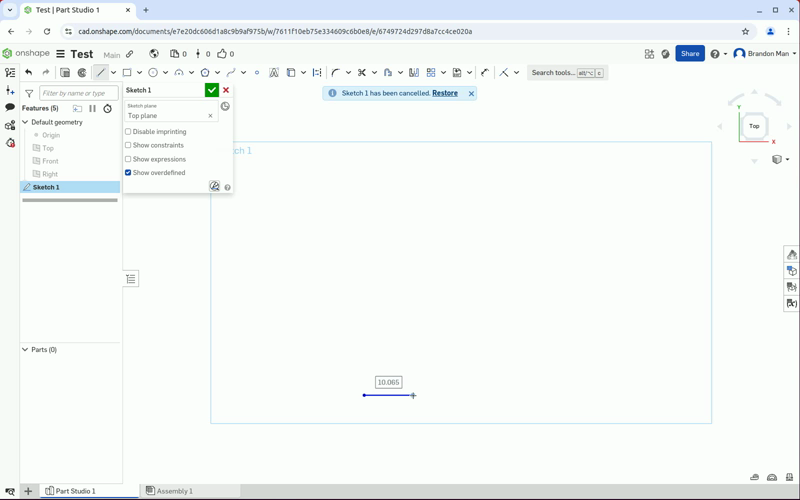
mouse_move(443, 395)
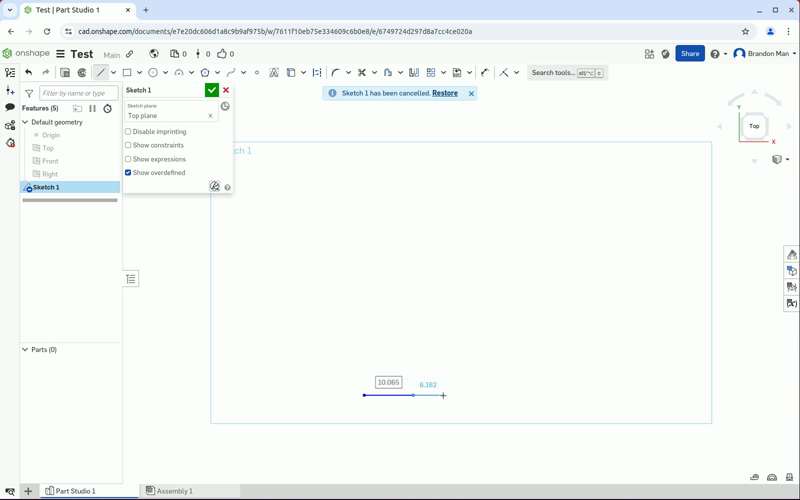
mouse_move(413, 390)
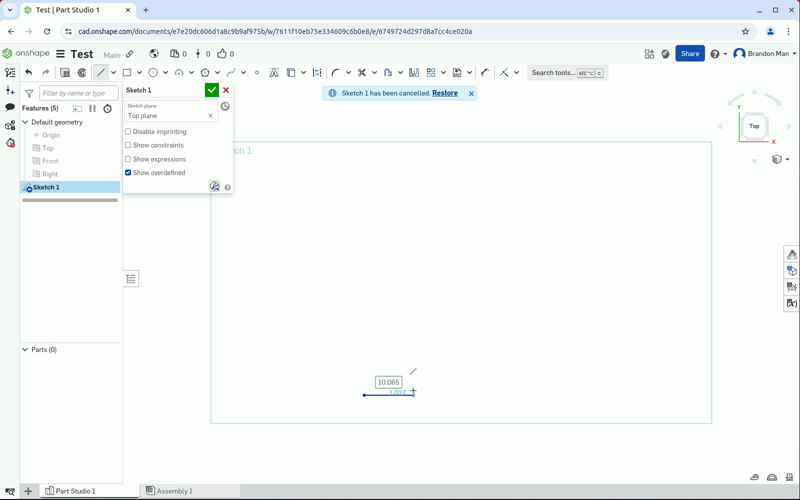
scroll(6)
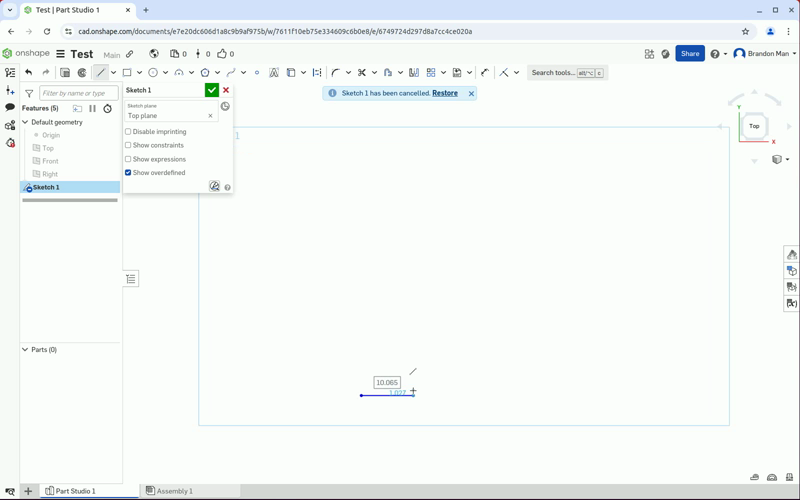
scroll(6)
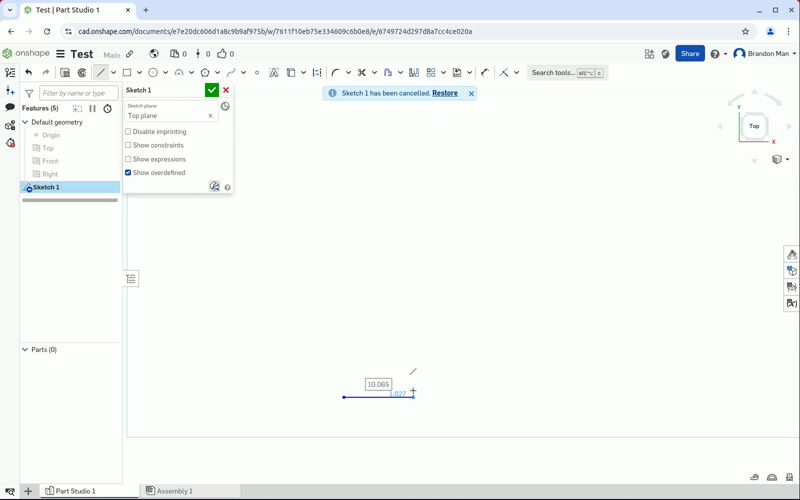
scroll(6)
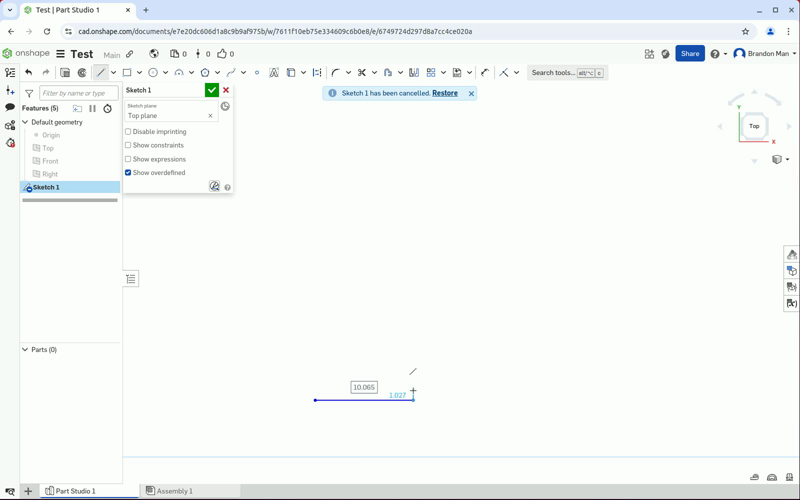
scroll(6)
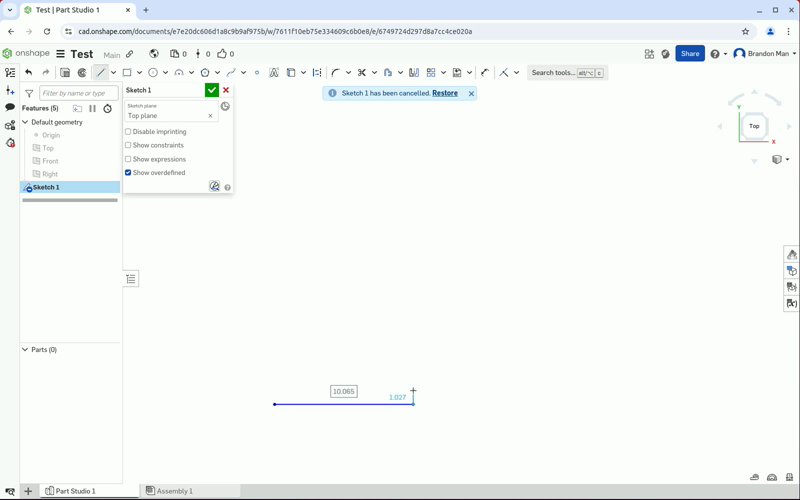
scroll(6)
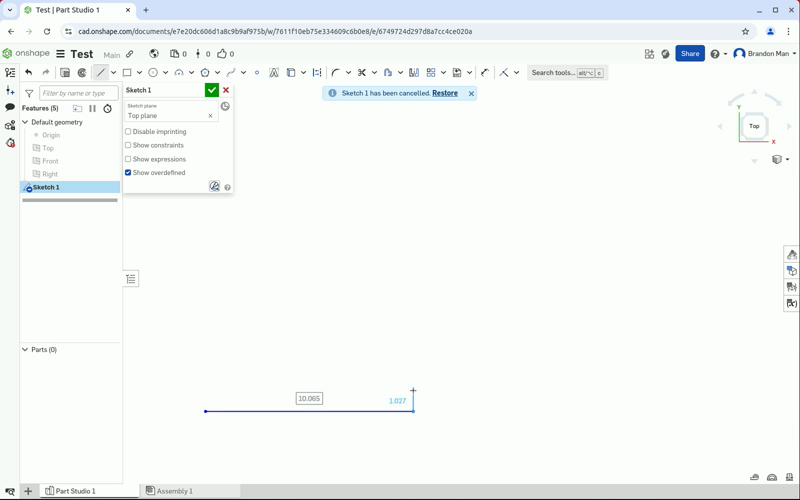
scroll(6)
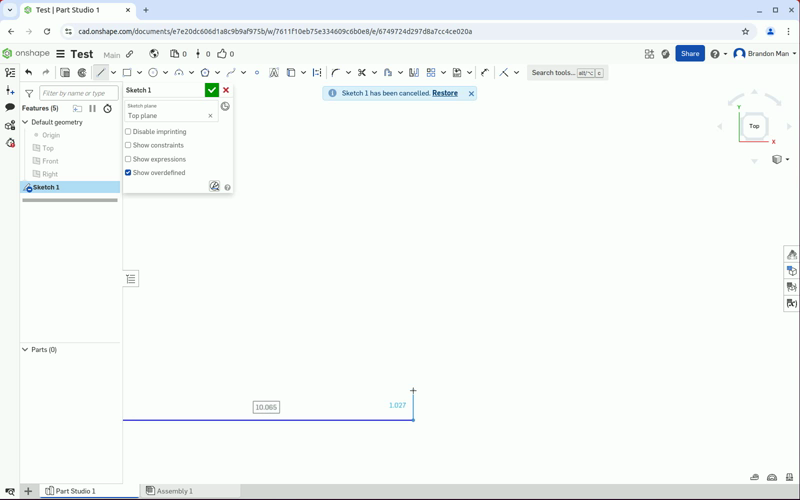
scroll(6)
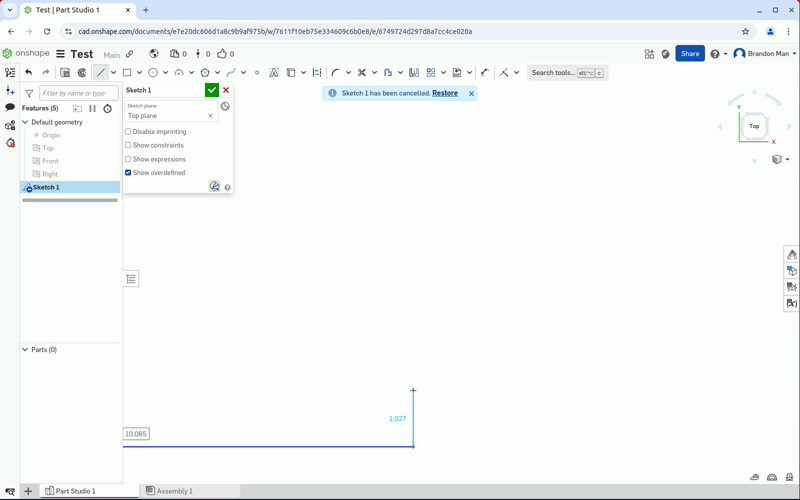
click(413, 390)
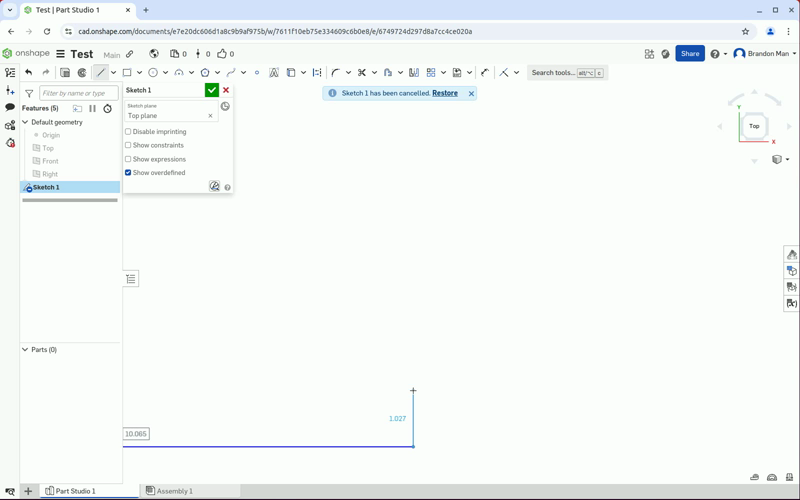
scroll(-6)
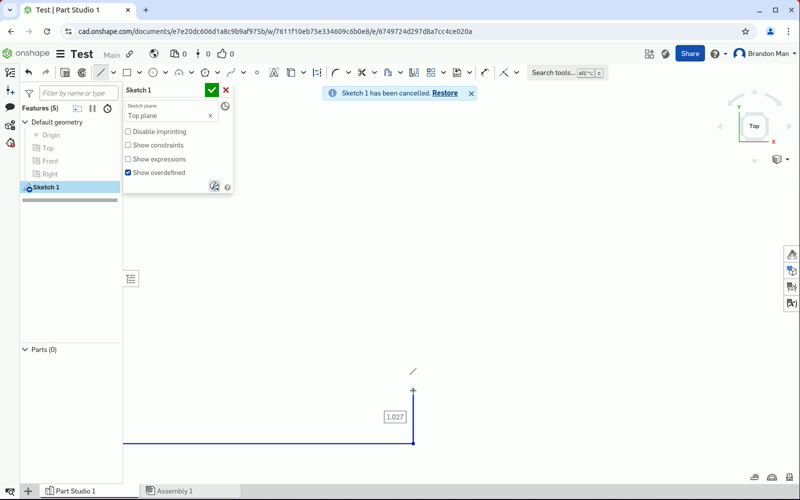
scroll(-6)
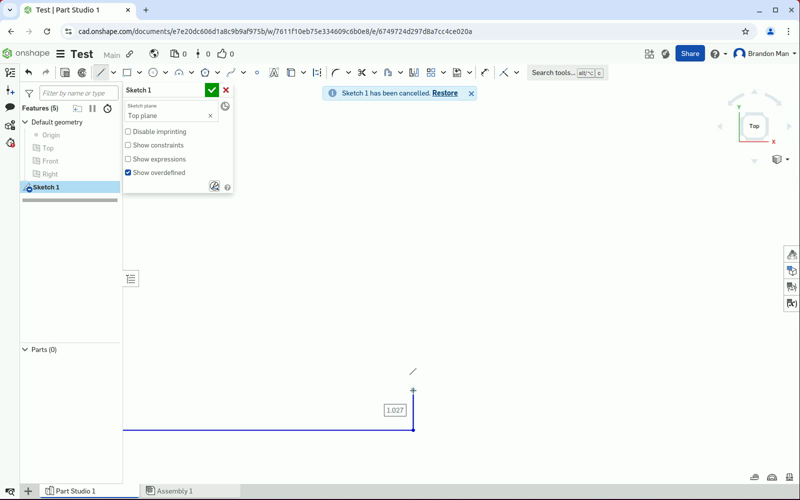
scroll(-6)
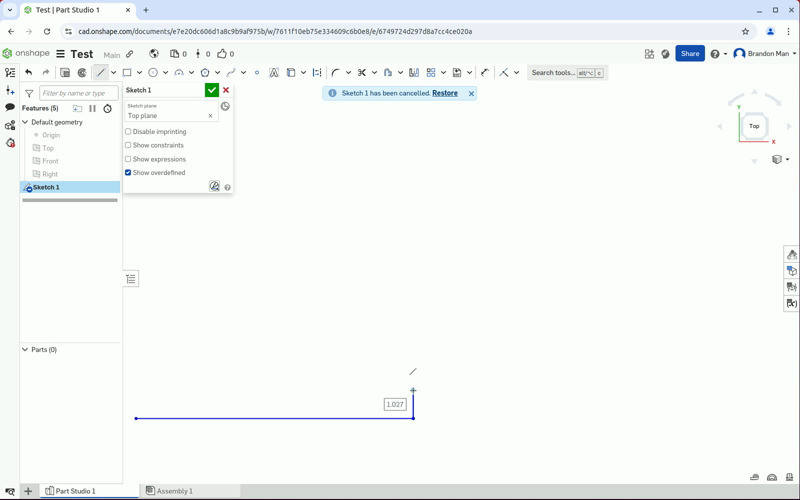
scroll(-6)
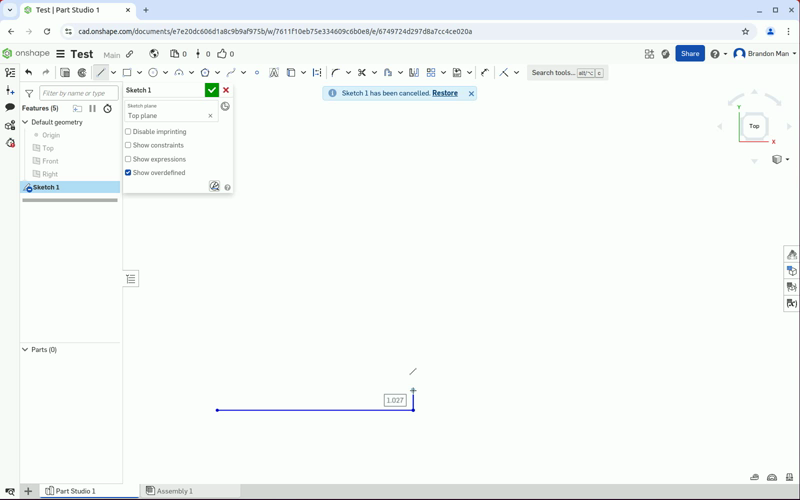
scroll(-6)
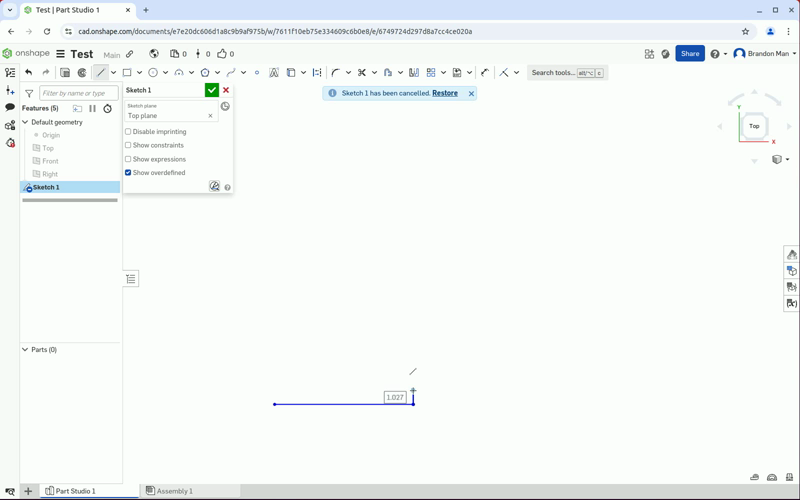
scroll(-6)
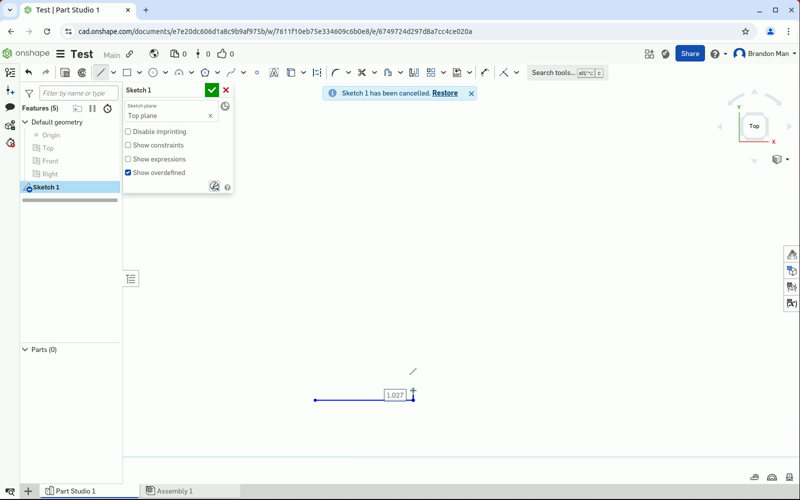
scroll(-6)
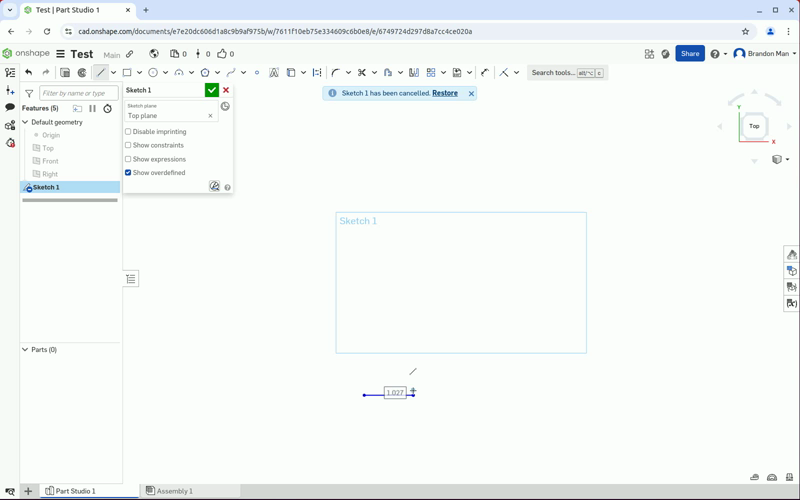
key_up(shift)
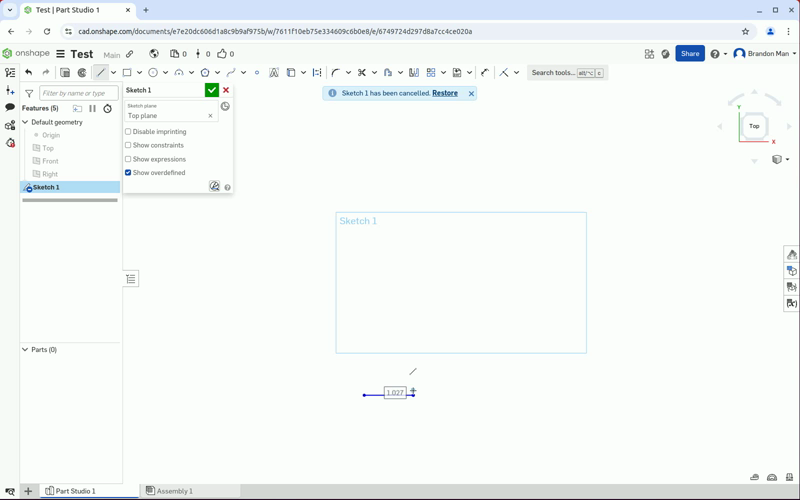
key_down(shift)
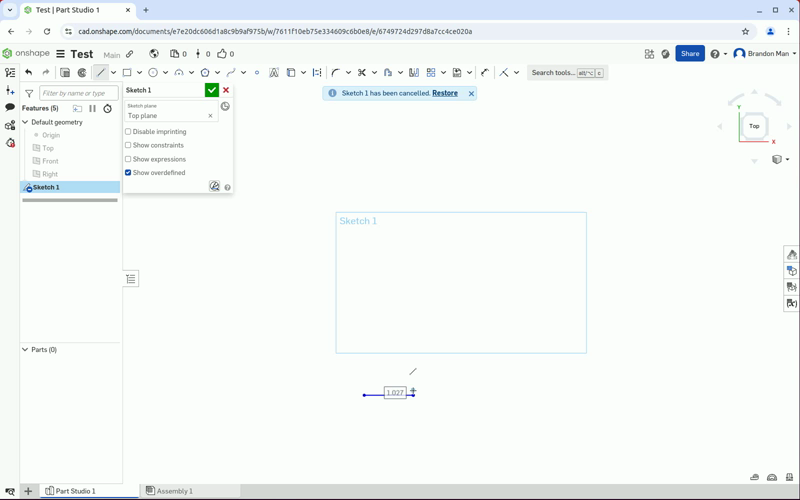
mouse_move(443, 390)
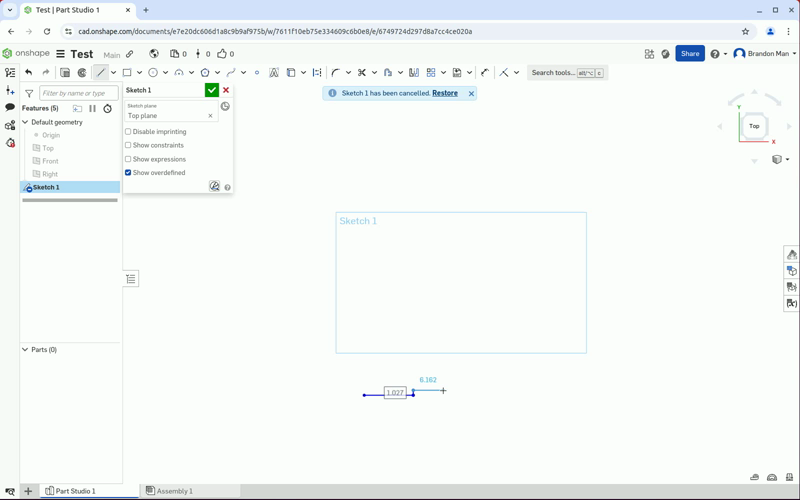
mouse_move(369, 390)
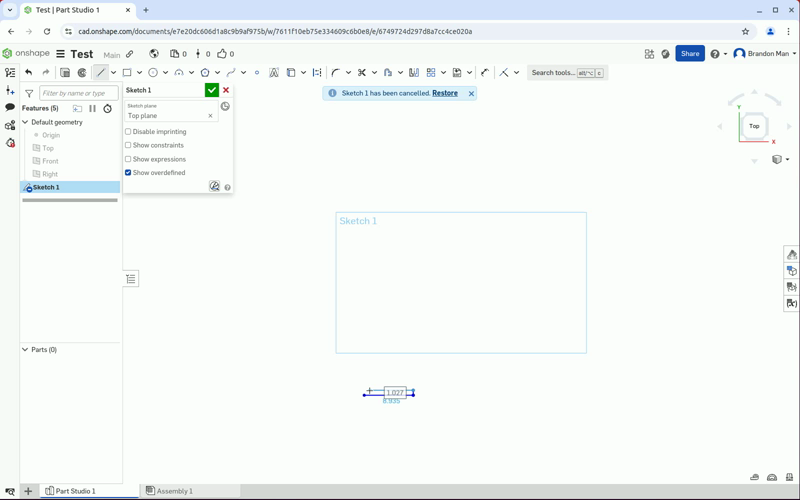
click(369, 390)
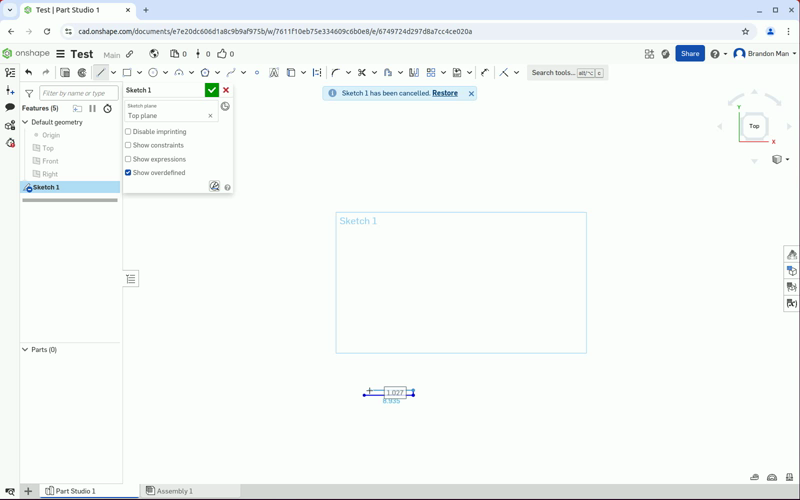
key_up(shift)
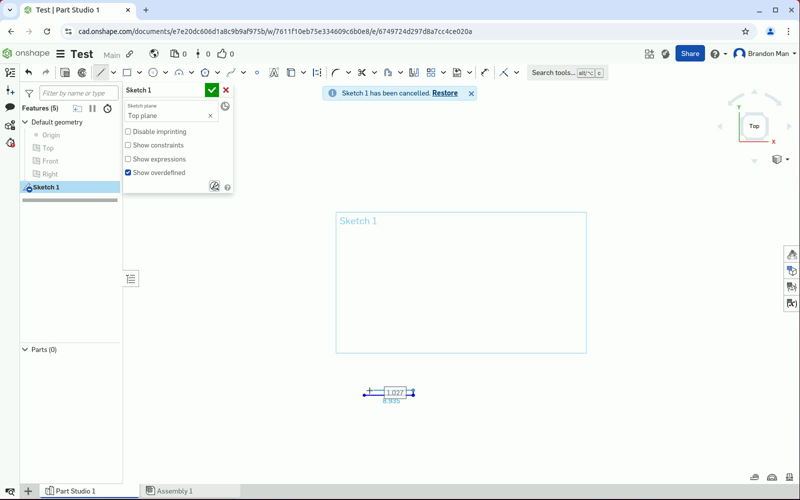
key_down(shift)
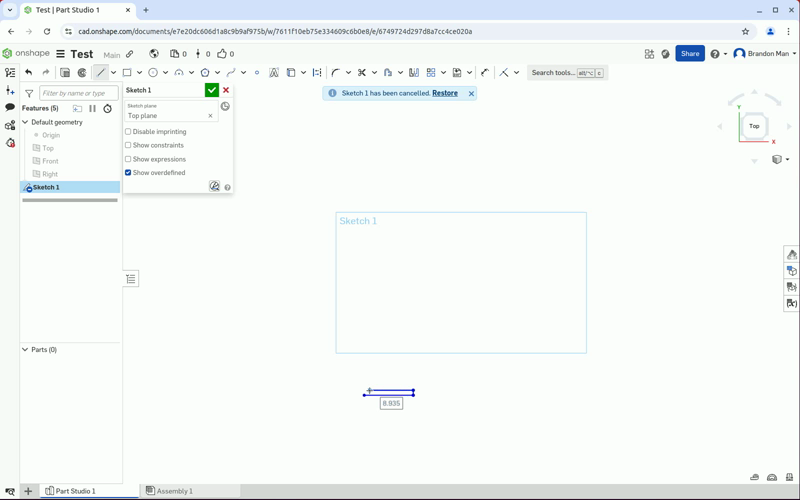
mouse_move(369, 282)
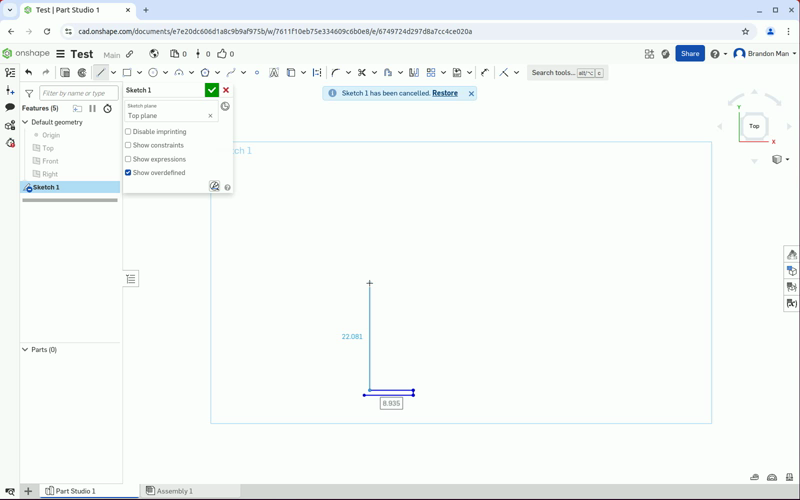
click(369, 282)
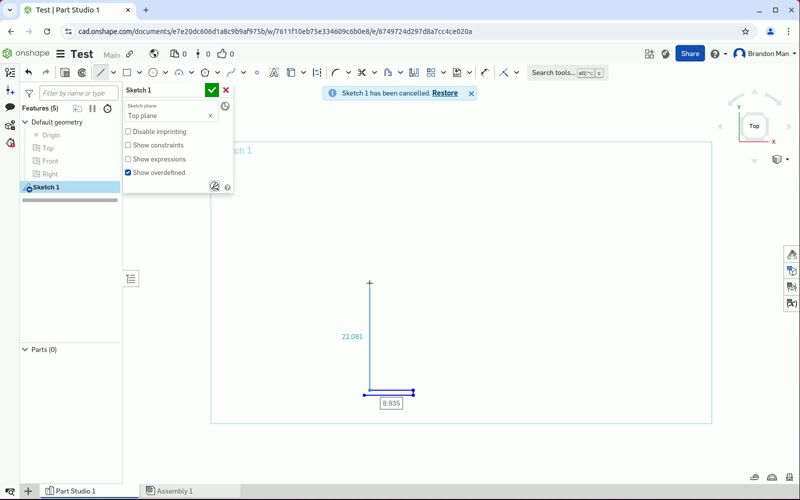
key_up(shift)
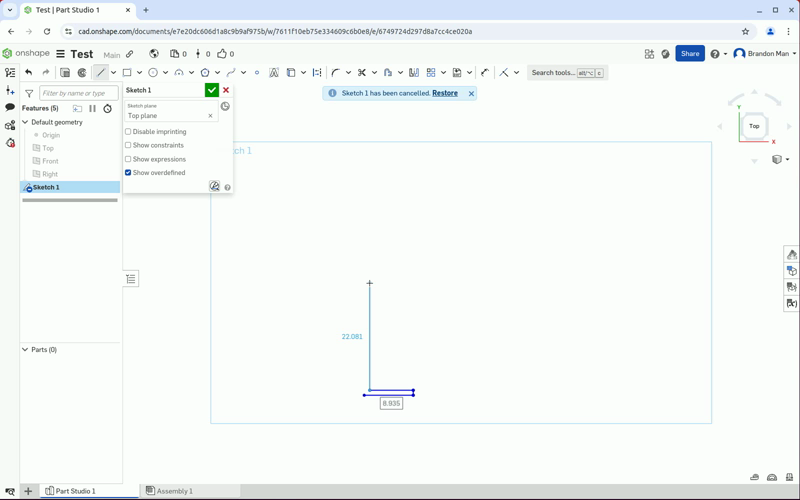
key_down(shift)
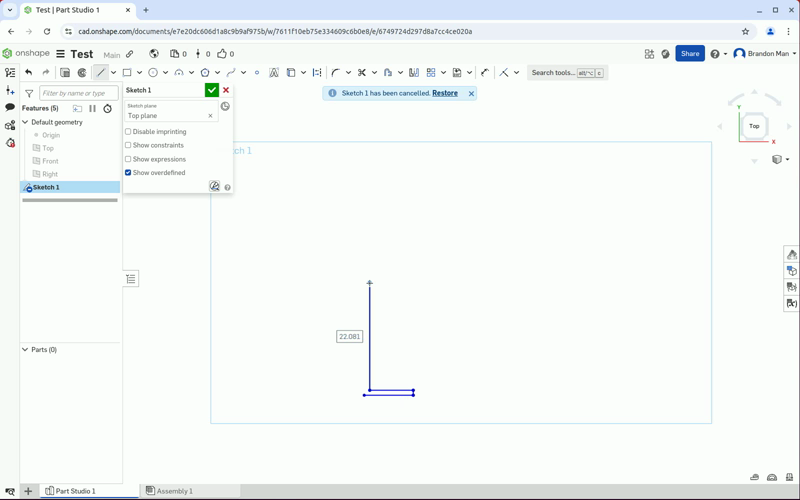
mouse_move(399, 282)
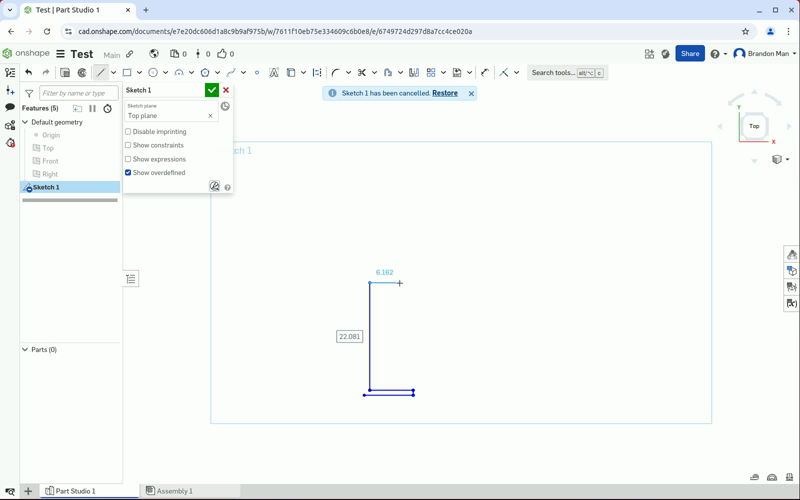
mouse_move(394, 282)
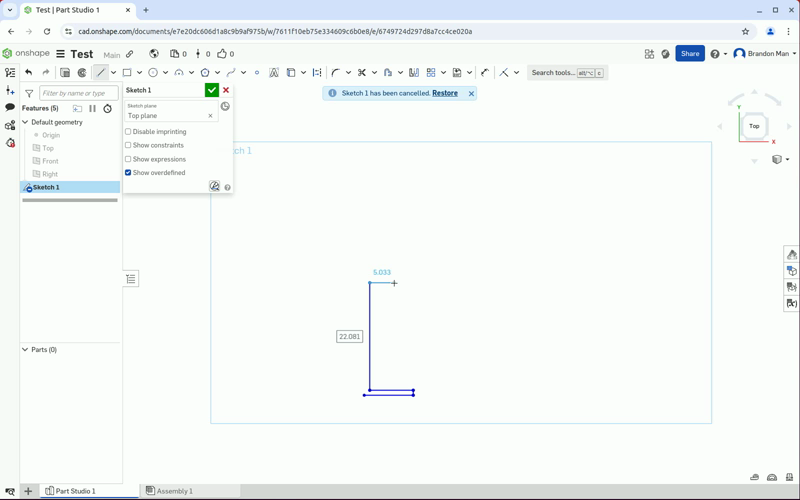
click(394, 282)
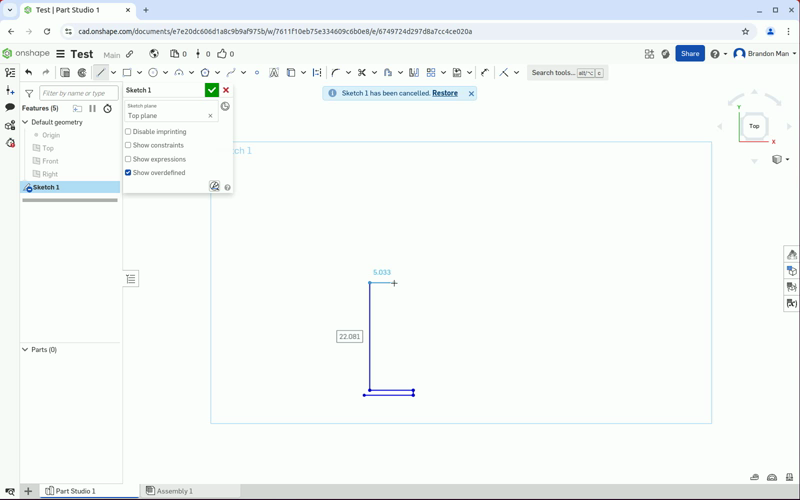
key_up(shift)
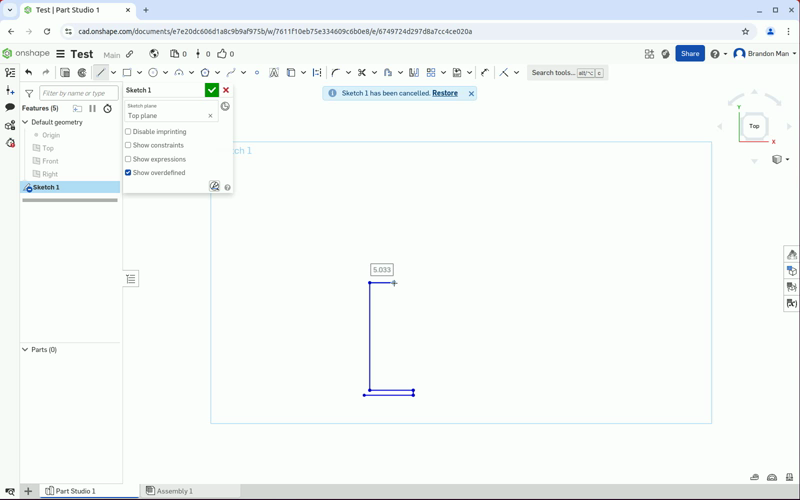
key_down(shift)
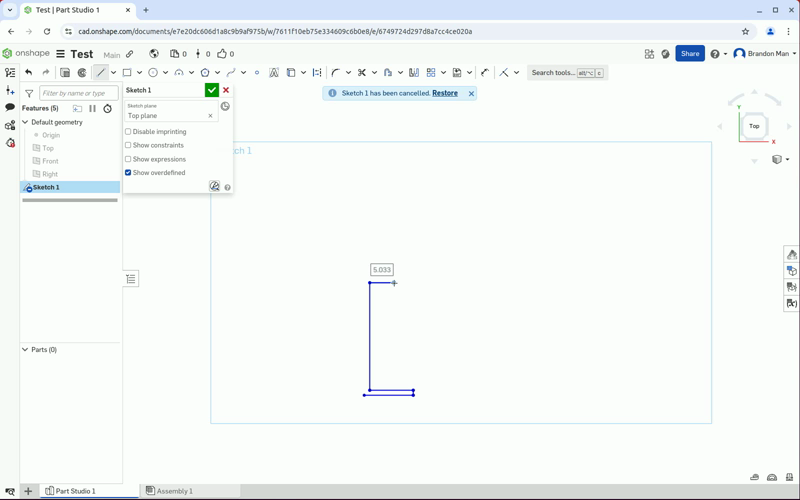
mouse_move(424, 282)
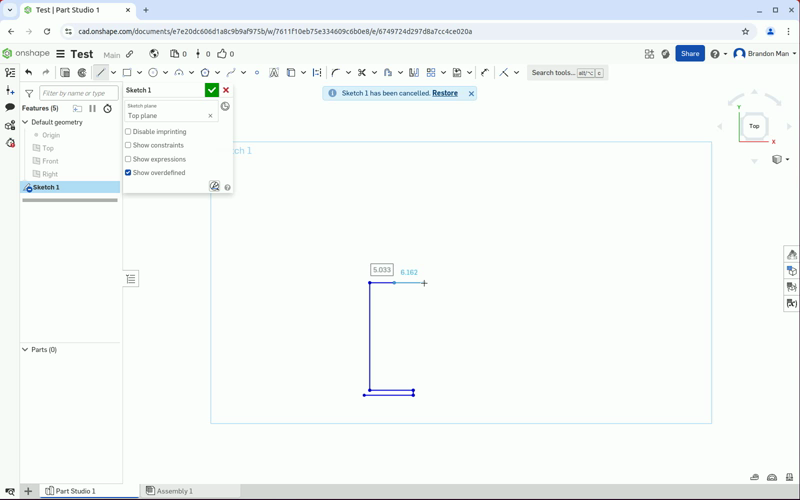
mouse_move(394, 273)
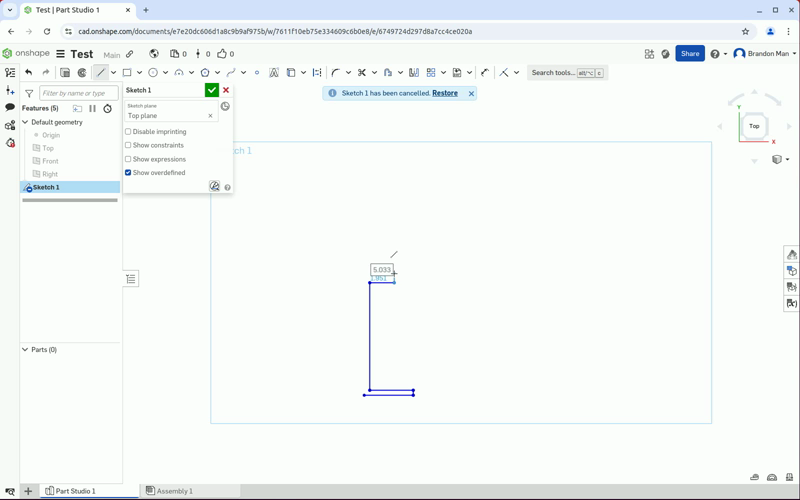
click(394, 273)
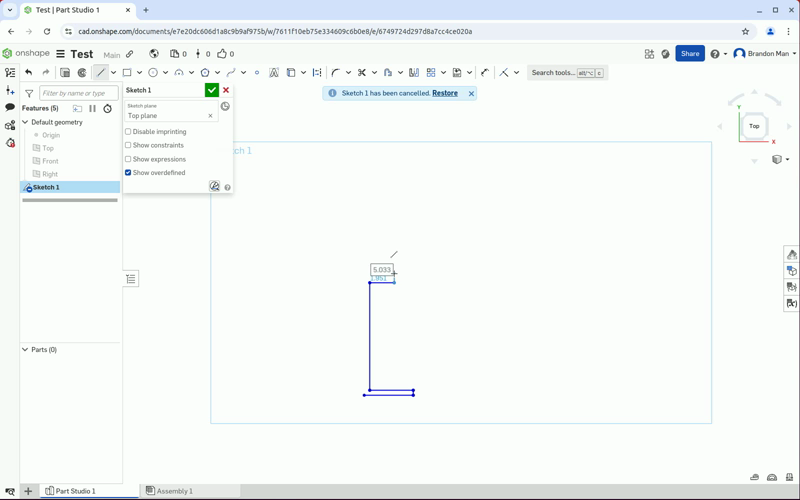
key_up(shift)
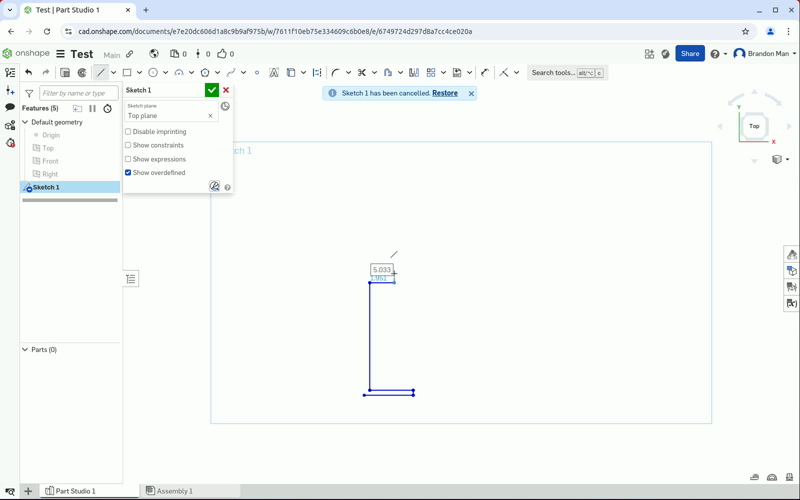
key_down(shift)
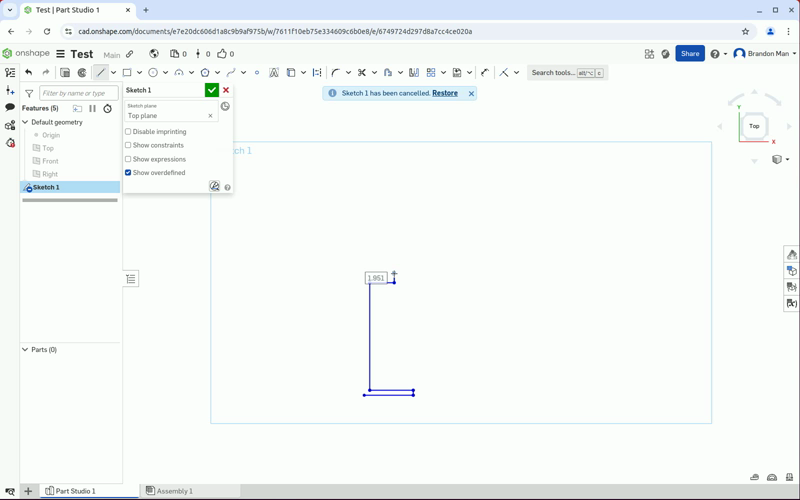
mouse_move(424, 273)
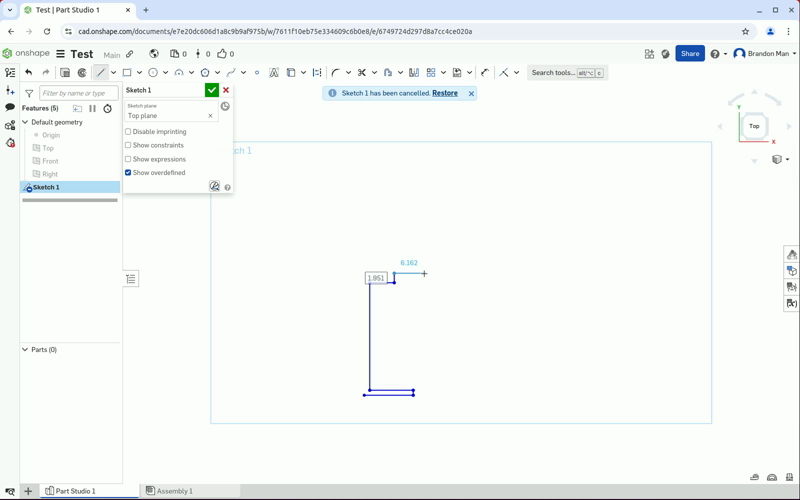
mouse_move(435, 273)
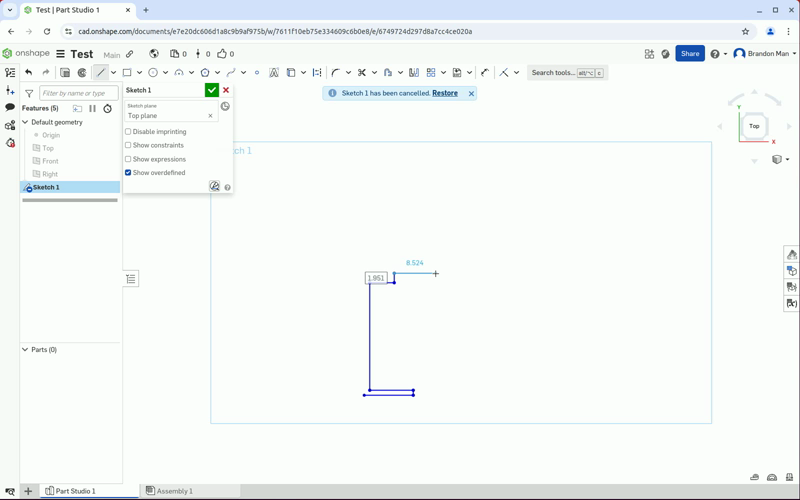
click(435, 273)
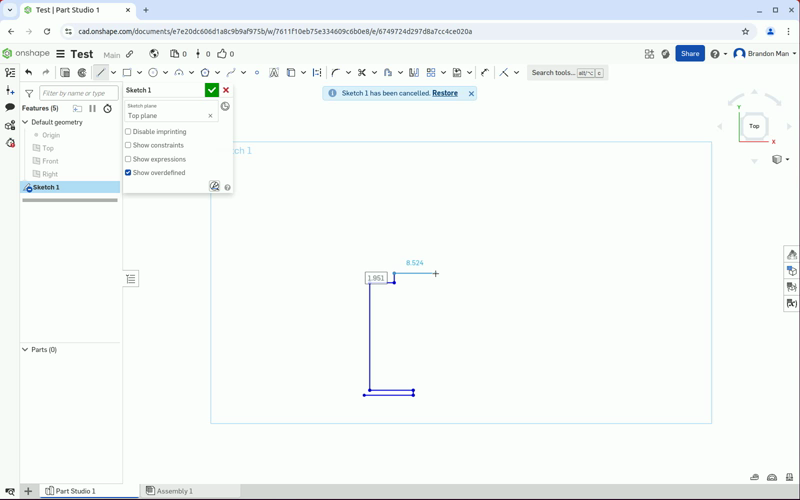
key_up(shift)
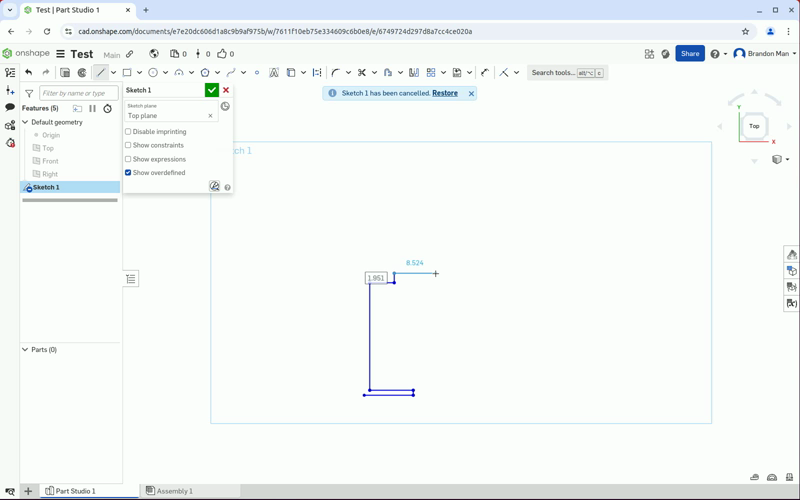
key_down(shift)
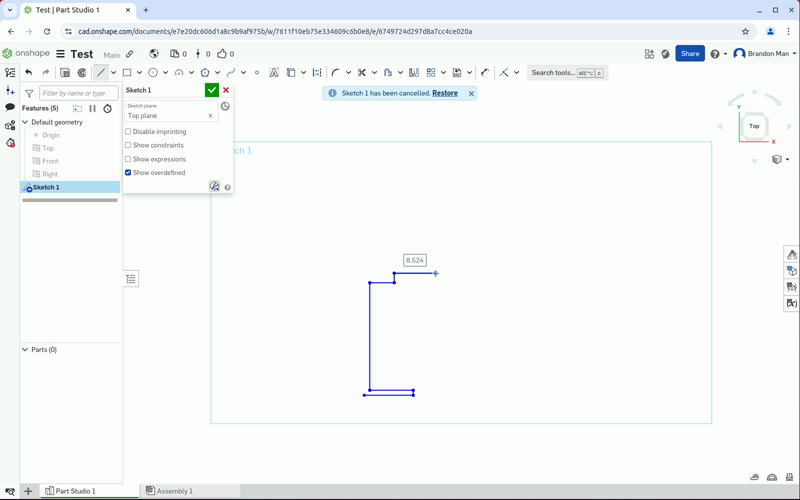
mouse_move(465, 273)
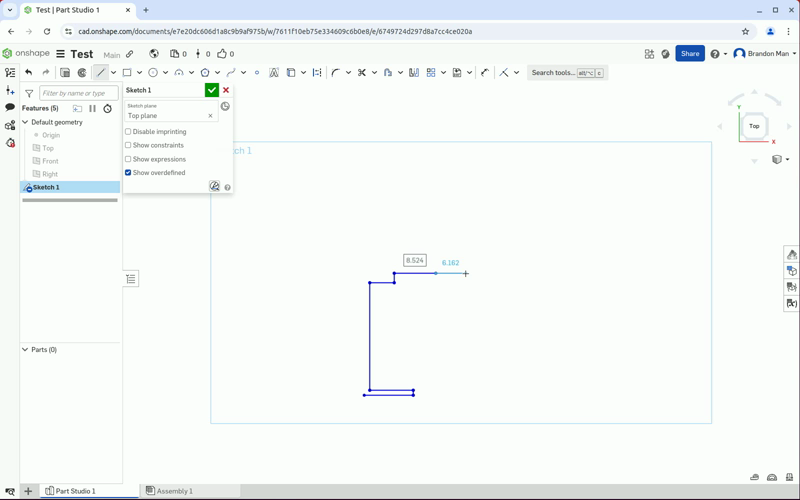
mouse_move(435, 282)
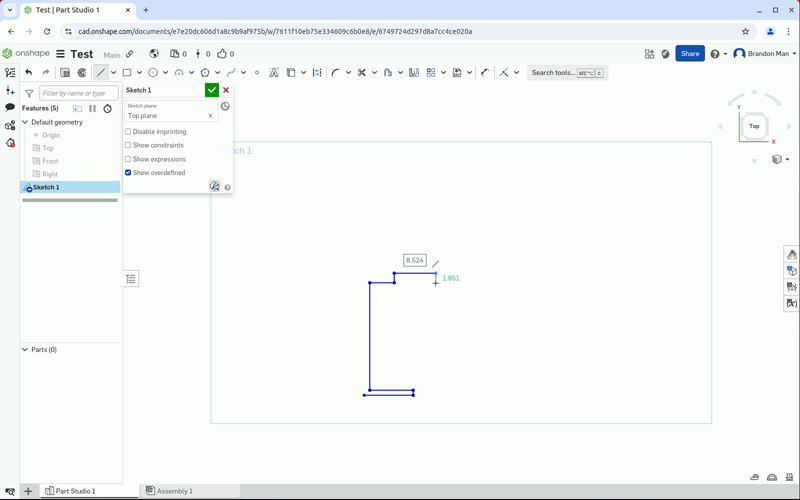
click(435, 282)
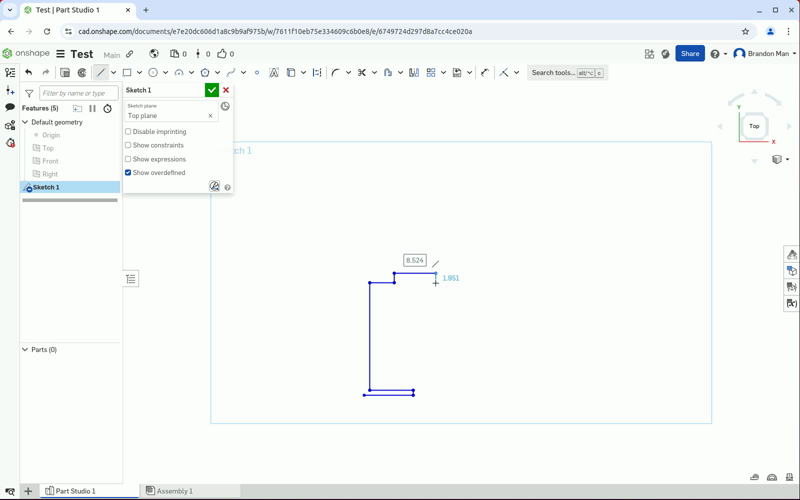
key_up(shift)
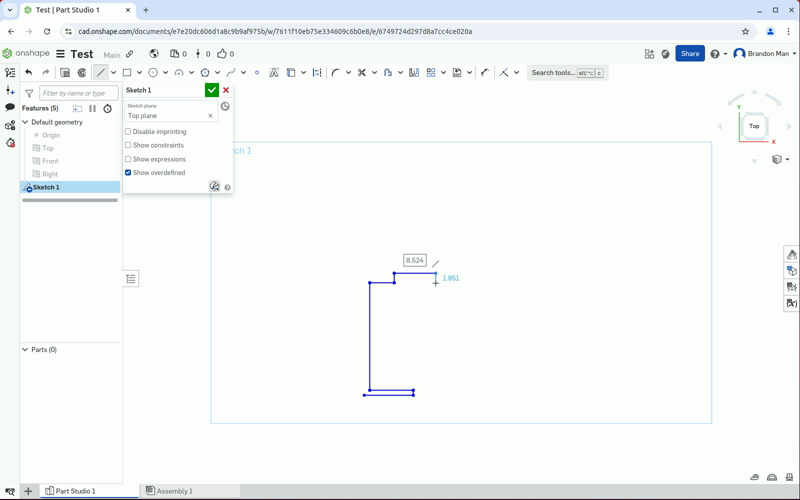
key_down(shift)
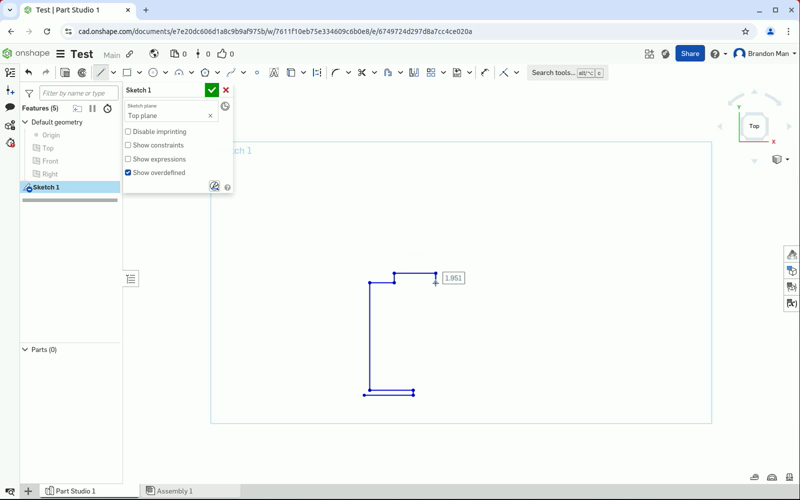
mouse_move(465, 282)
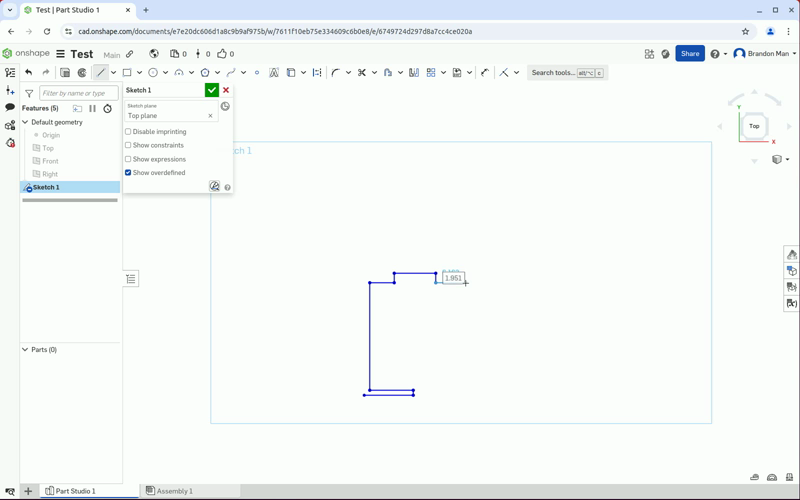
mouse_move(461, 282)
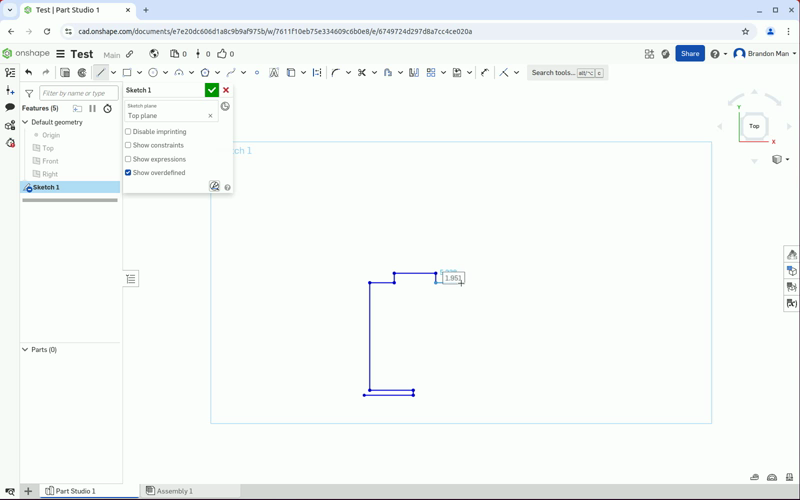
click(461, 282)
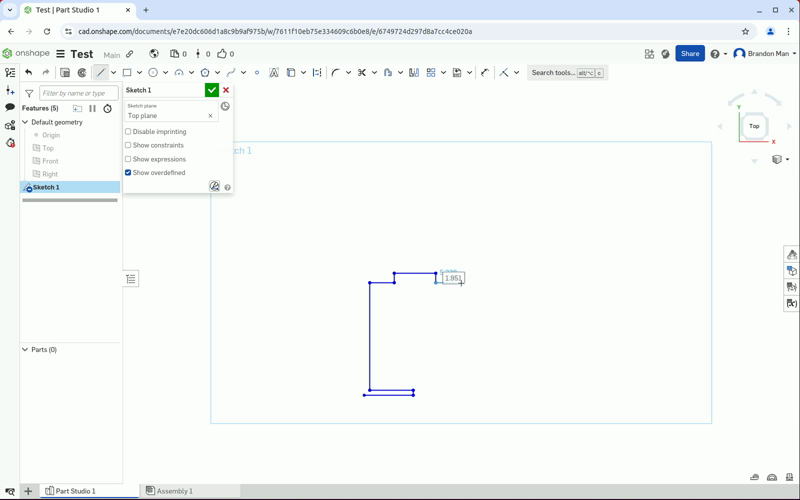
key_up(shift)
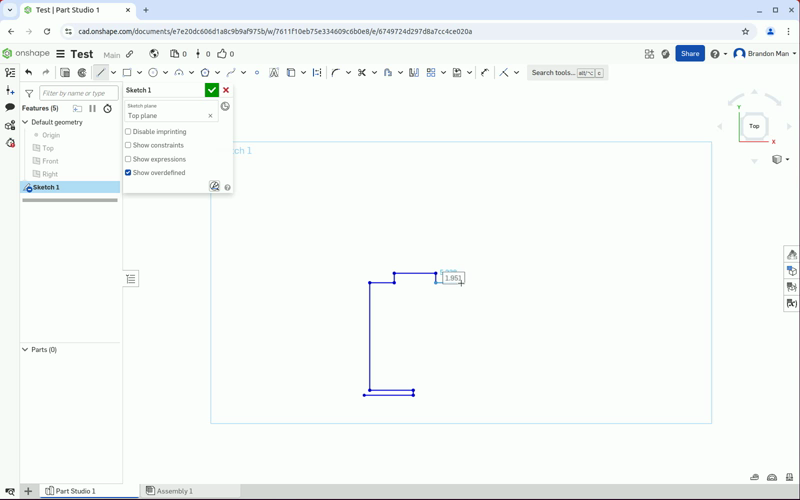
key_down(shift)
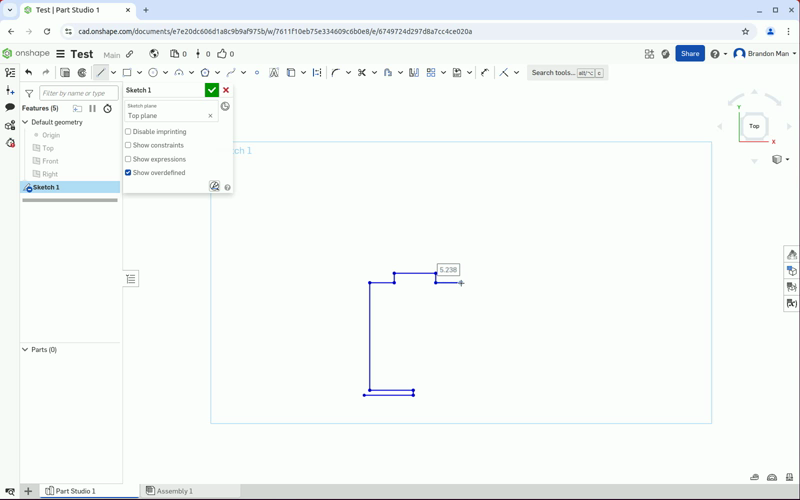
mouse_move(491, 282)
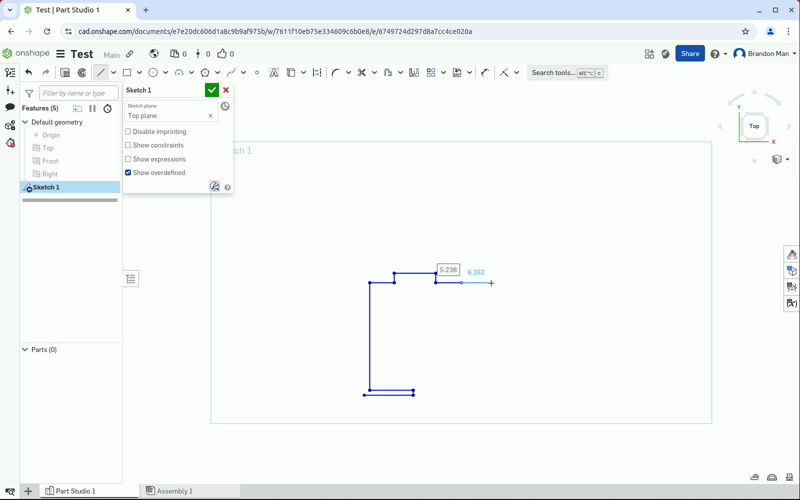
mouse_move(461, 267)
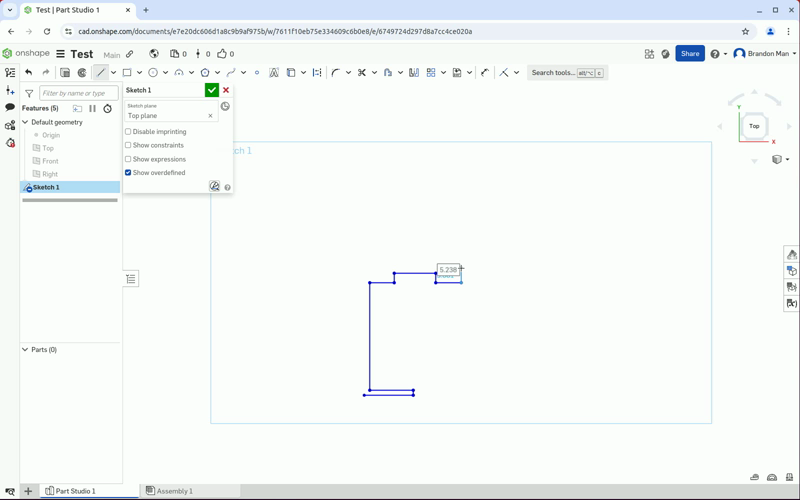
click(461, 267)
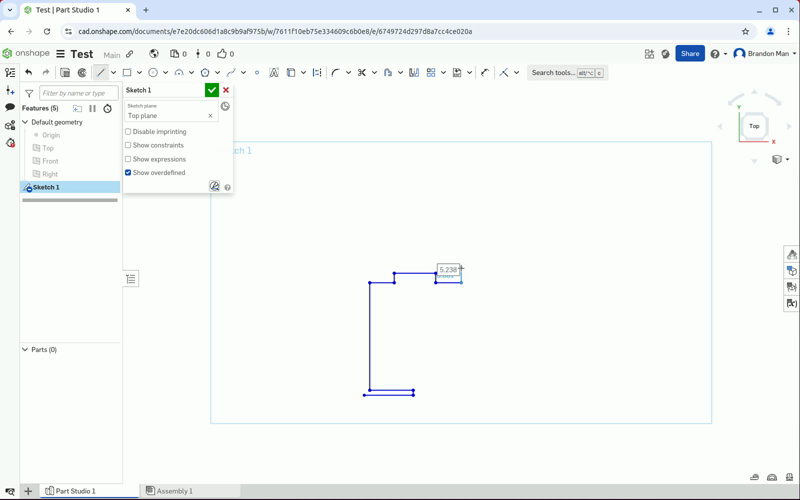
key_up(shift)
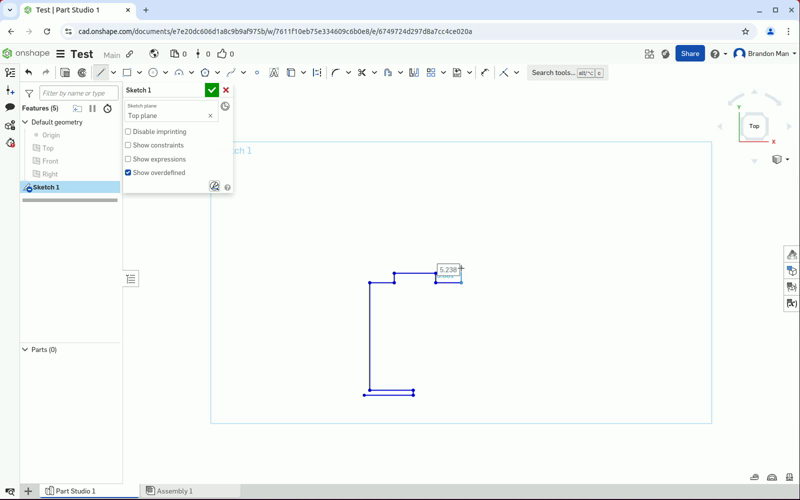
key_down(shift)
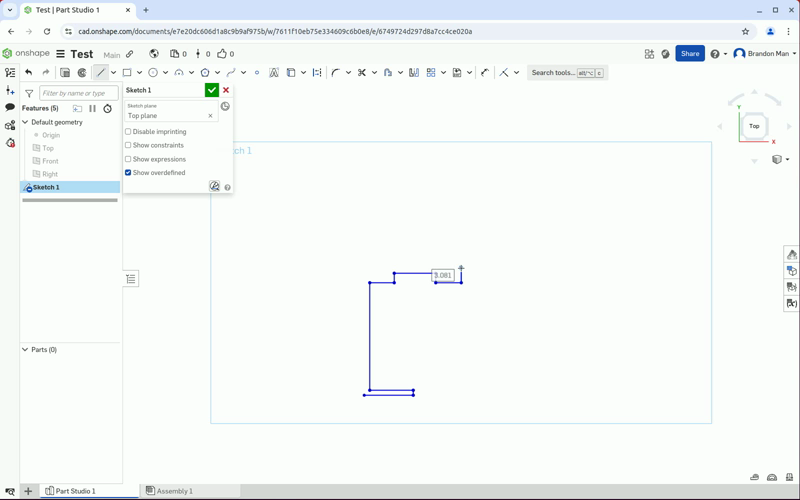
mouse_move(364, 267)
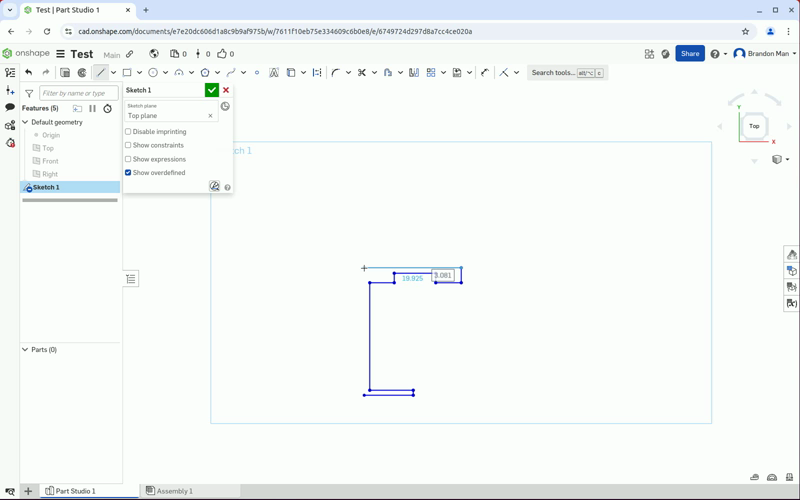
click(364, 267)
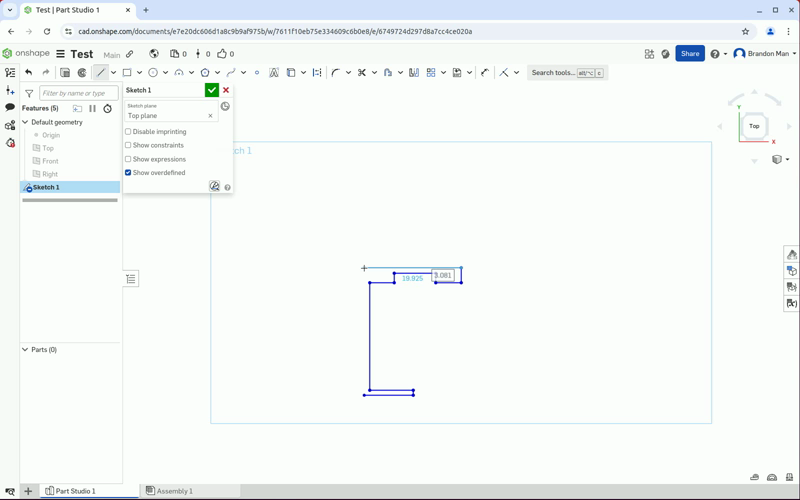
key_up(shift)
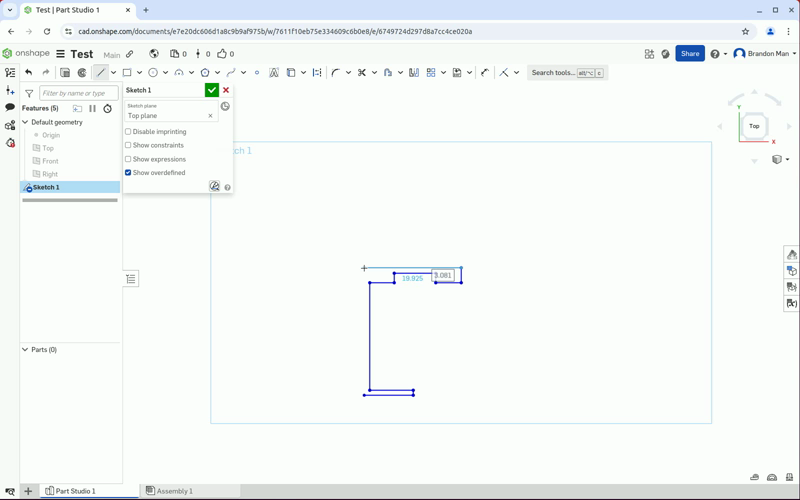
key_down(shift)
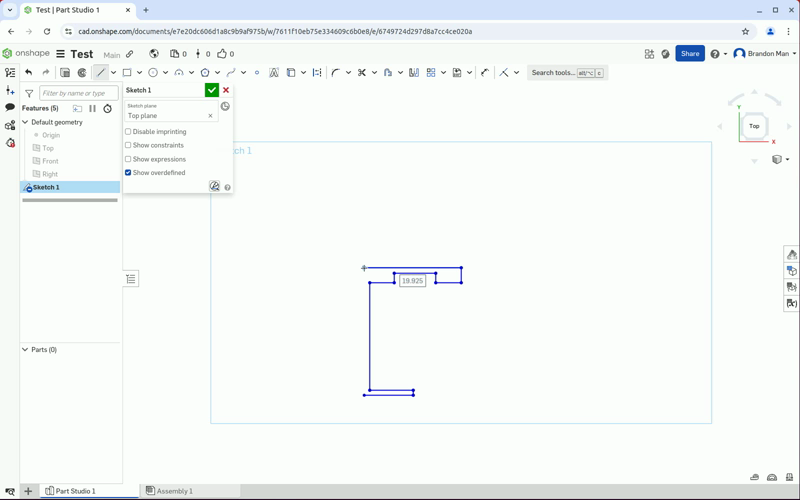
mouse_move(364, 395)
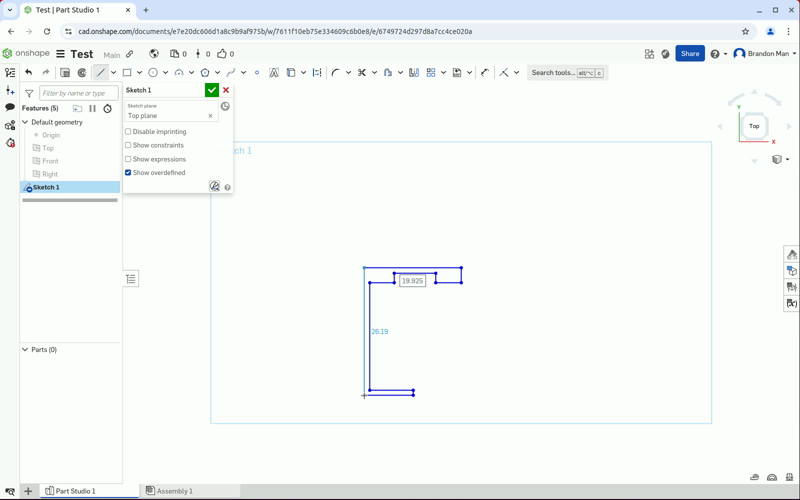
key_up(shift)
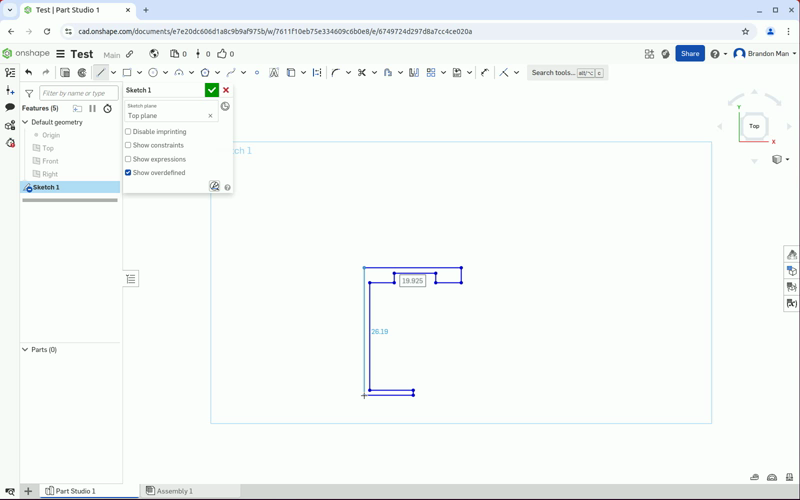
click(364, 395)
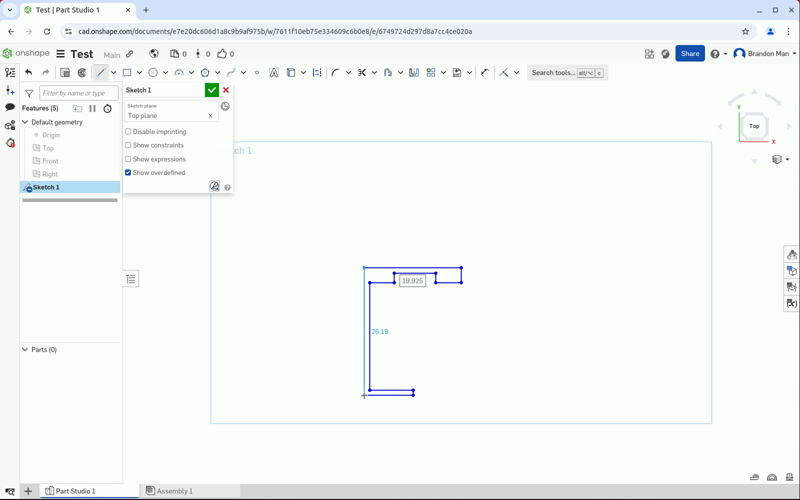
key(esc)
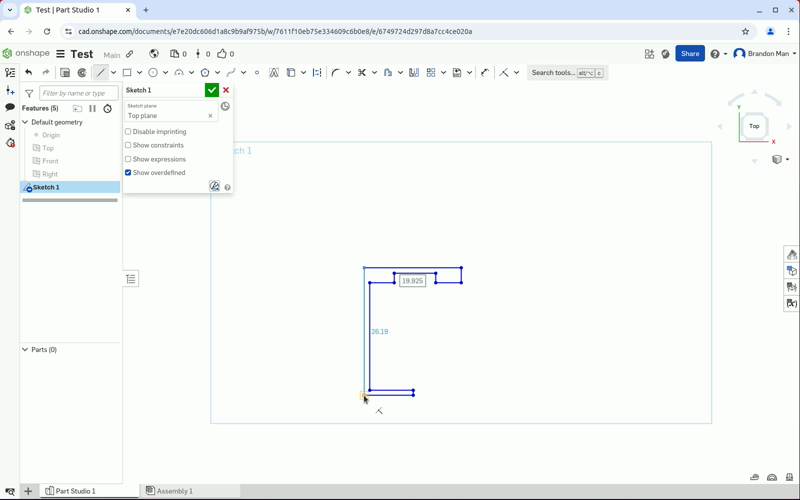
mouse_move(434, 269)
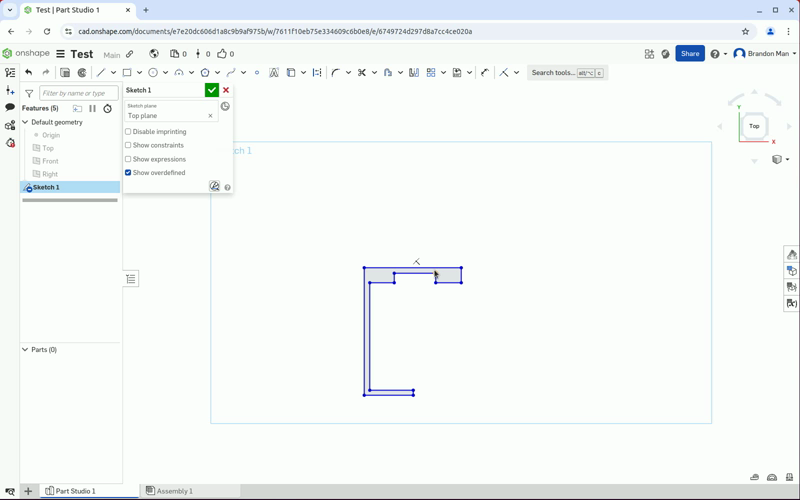
click(434, 269)
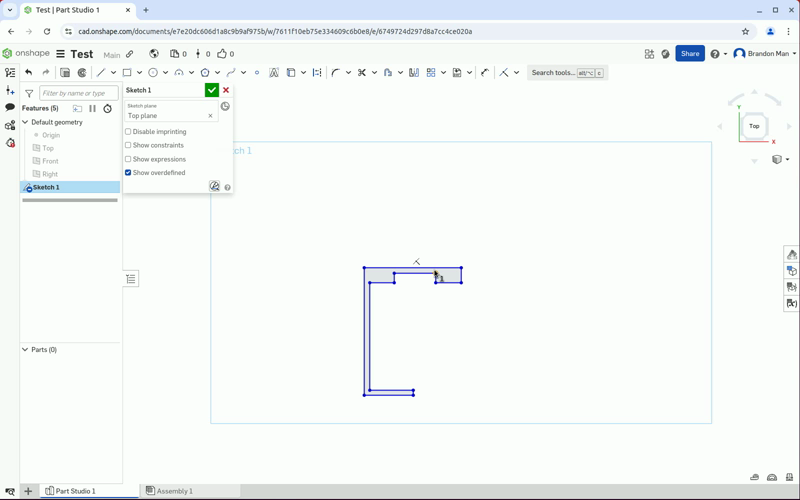
mouse_move(73, 352)
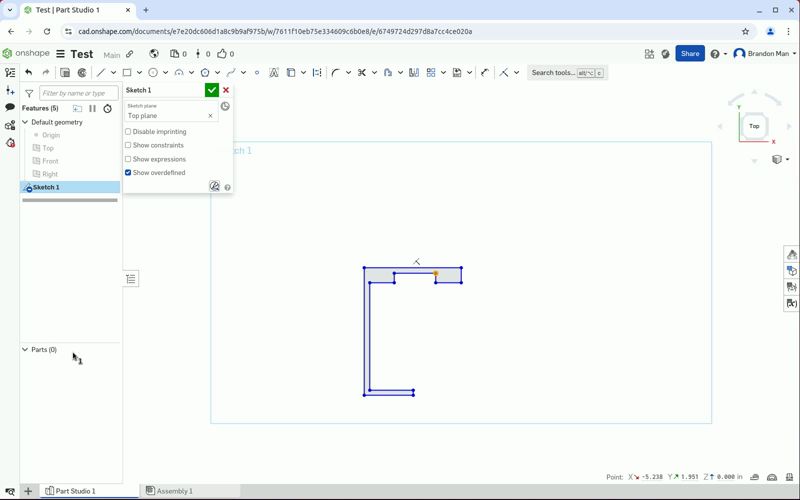
key(shift+y)
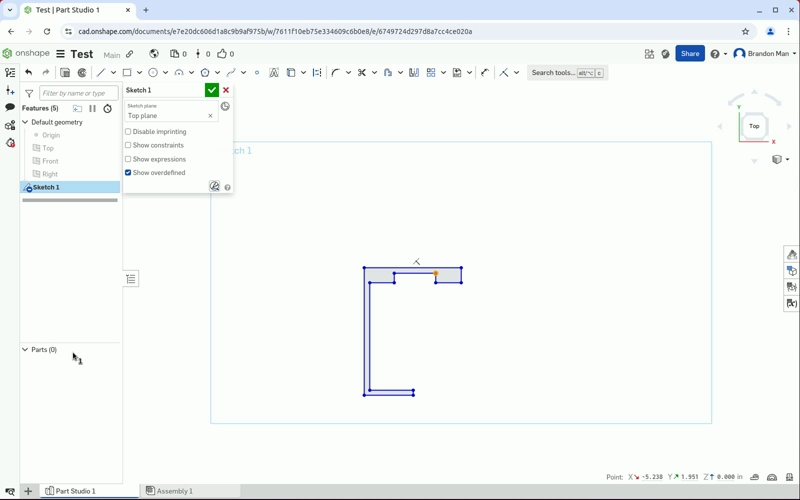
key(shift+e)
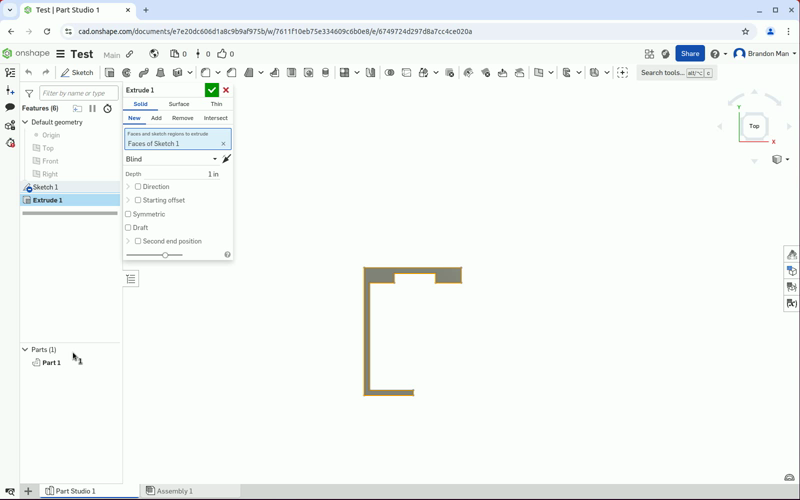
mouse_move(143, 106)
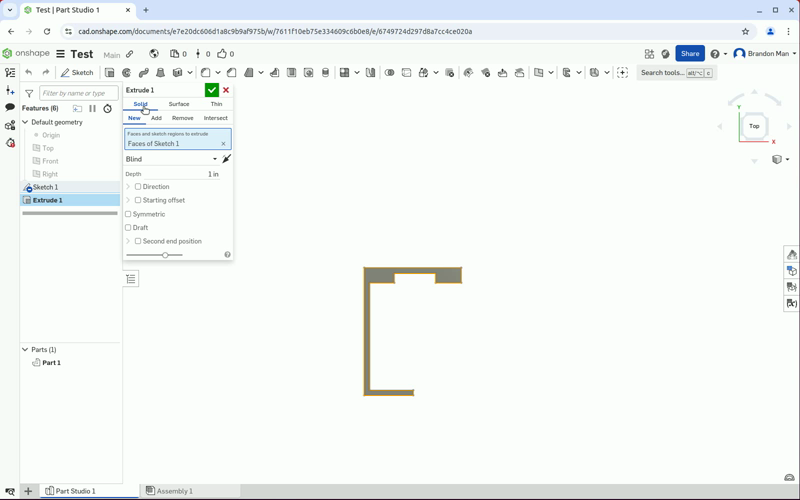
click(143, 106)
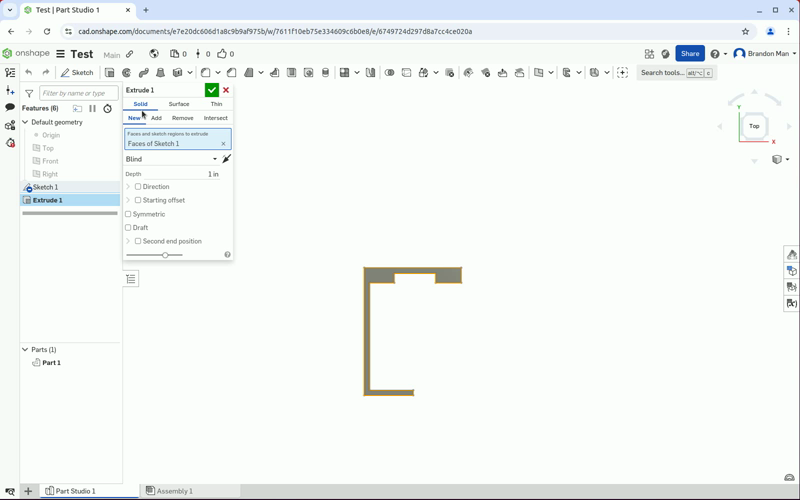
mouse_move(137, 120)
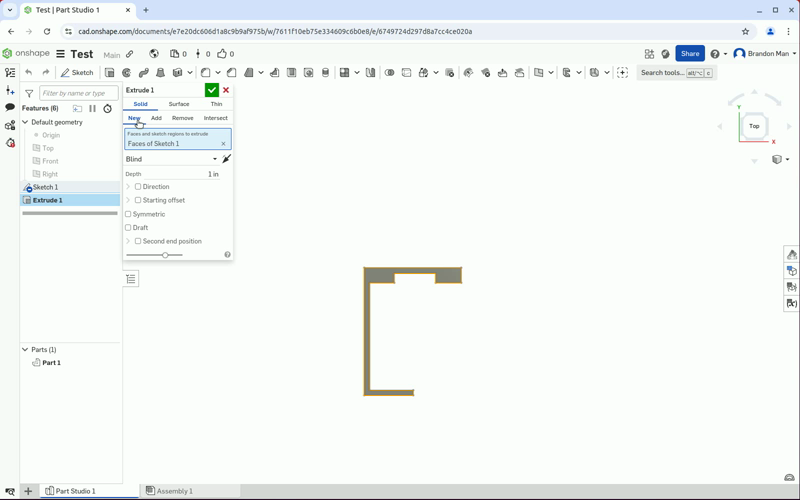
click(137, 120)
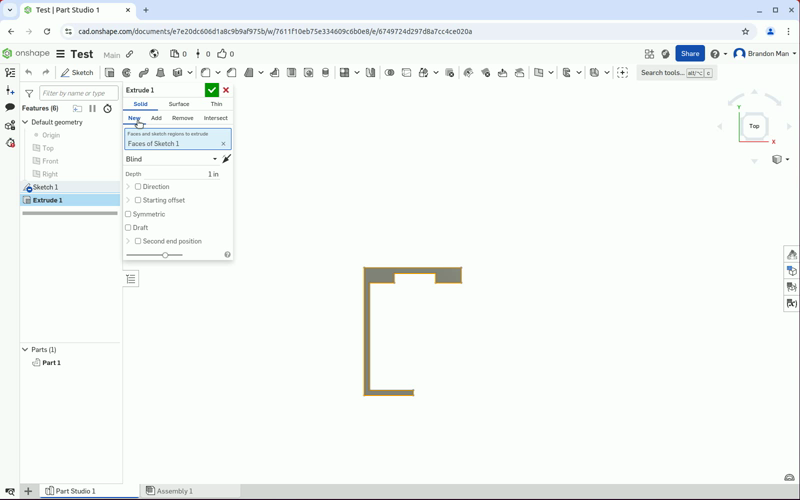
key(tab, 4)
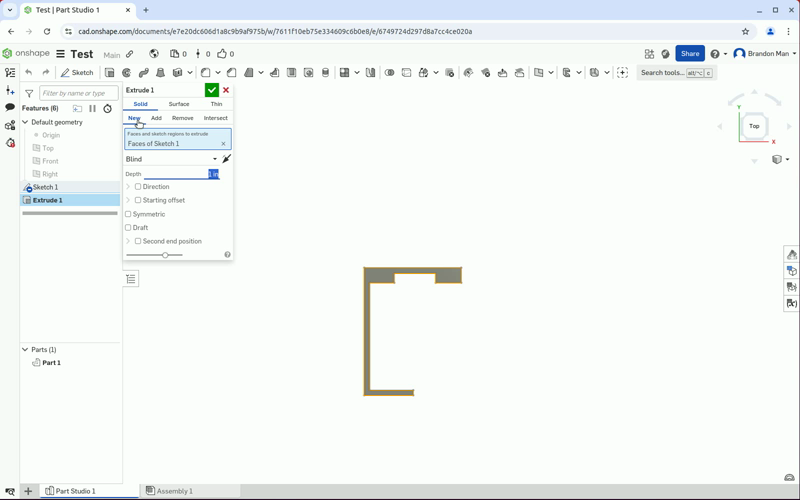
text(8.906)
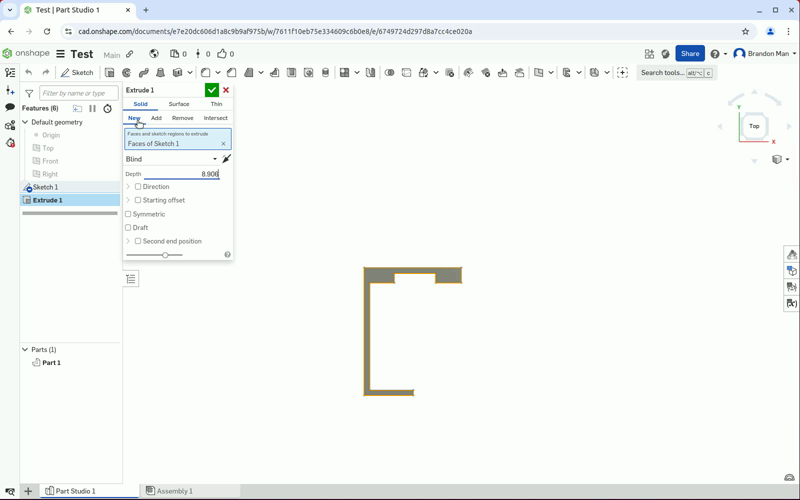
key(enter)
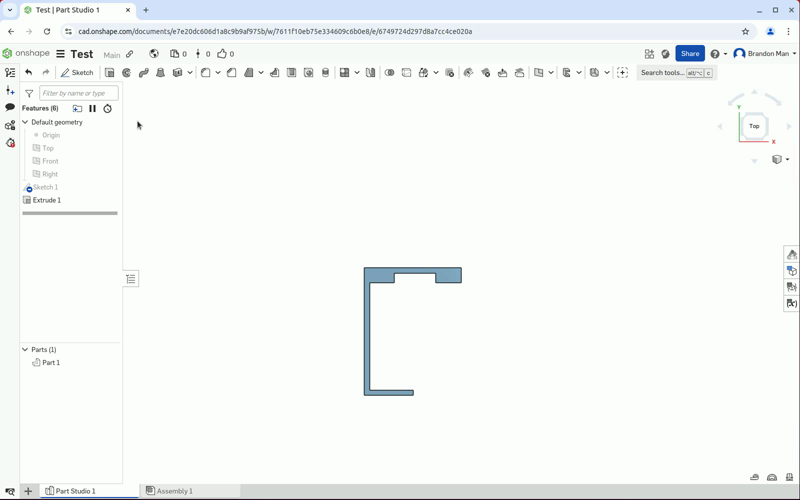
key(shift+h)
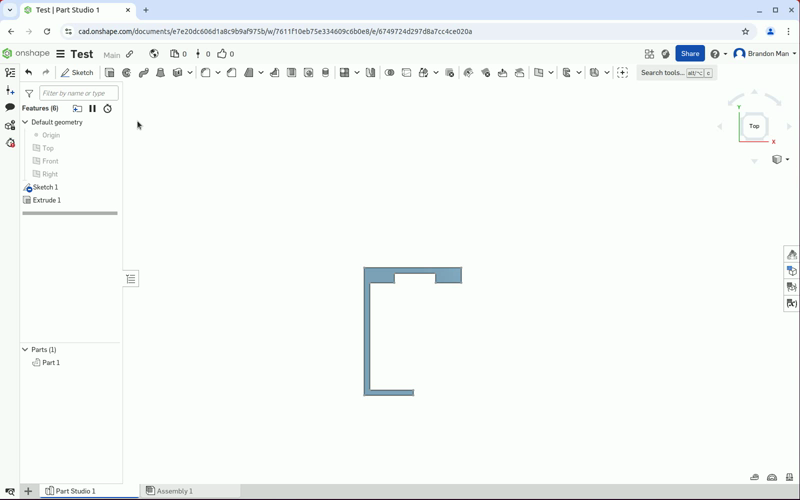
key(shift+h)
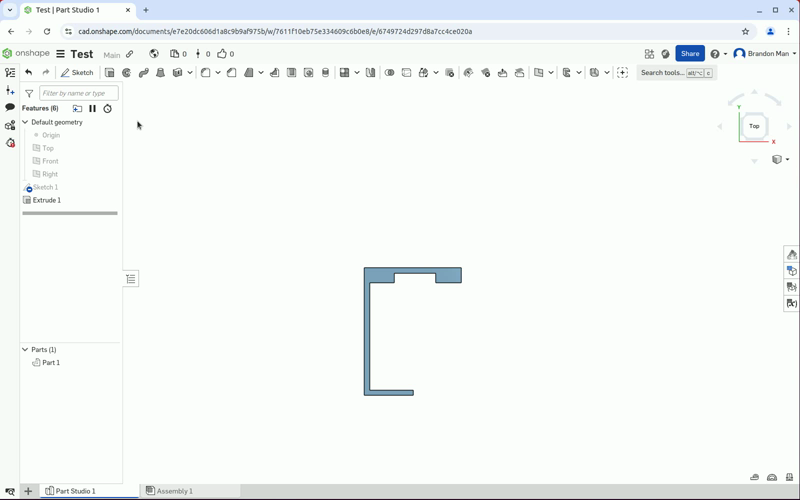
mouse_move(73, 189)
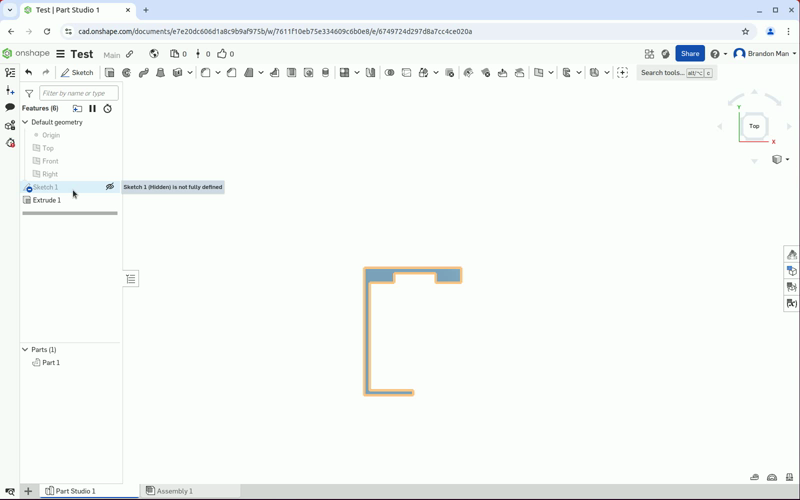
click(73, 189)
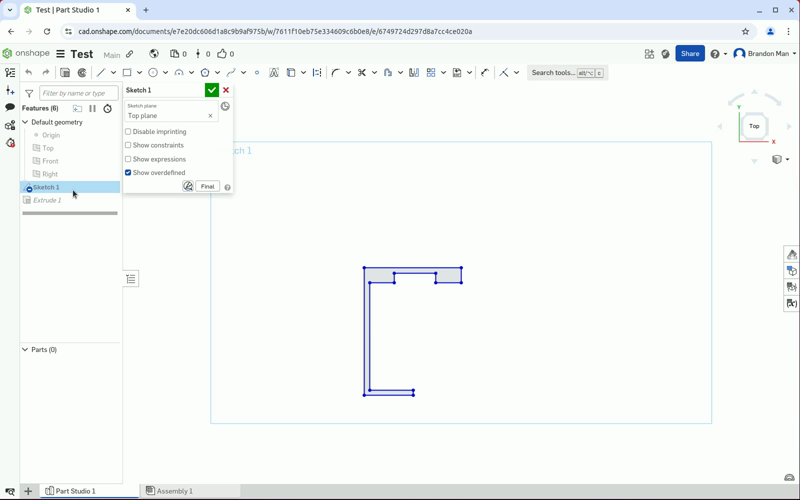
mouse_move(229, 92)
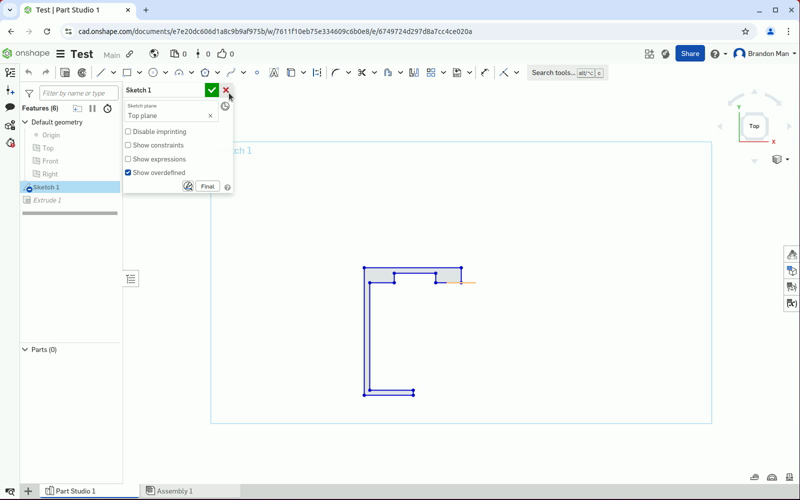
click(229, 92)
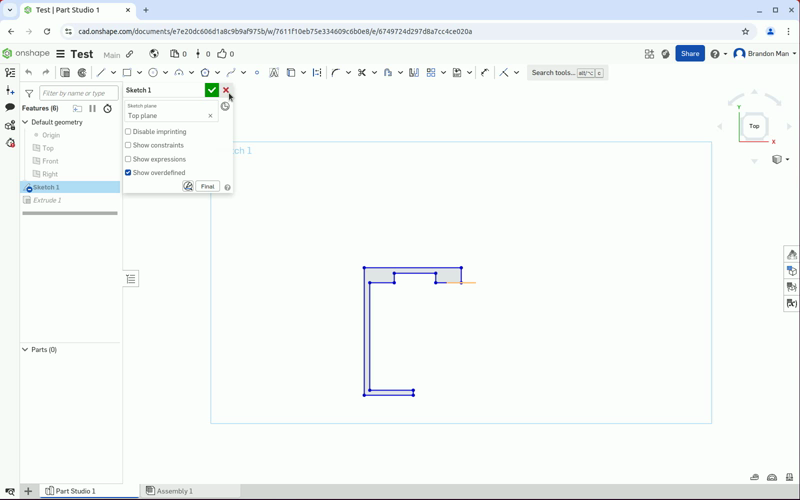
key(shift+s)
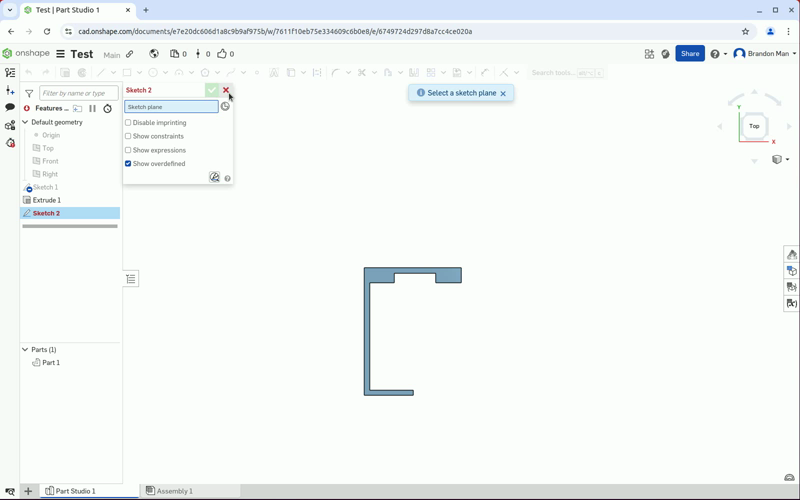
mouse_move(73, 150)
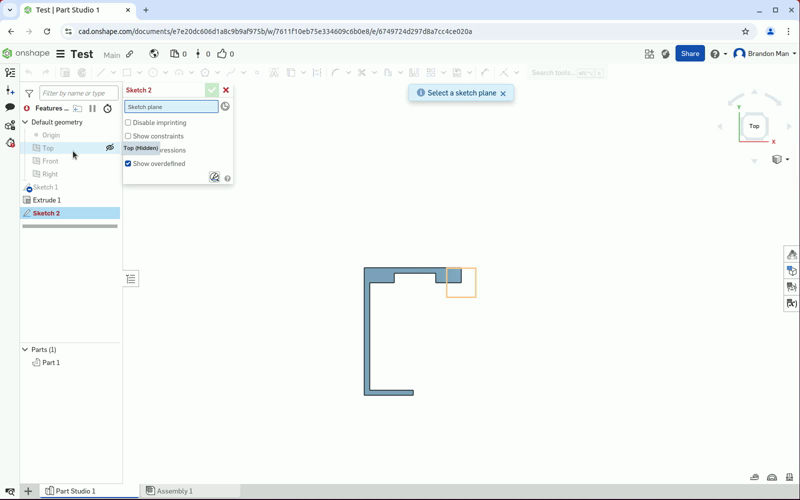
click(73, 150)
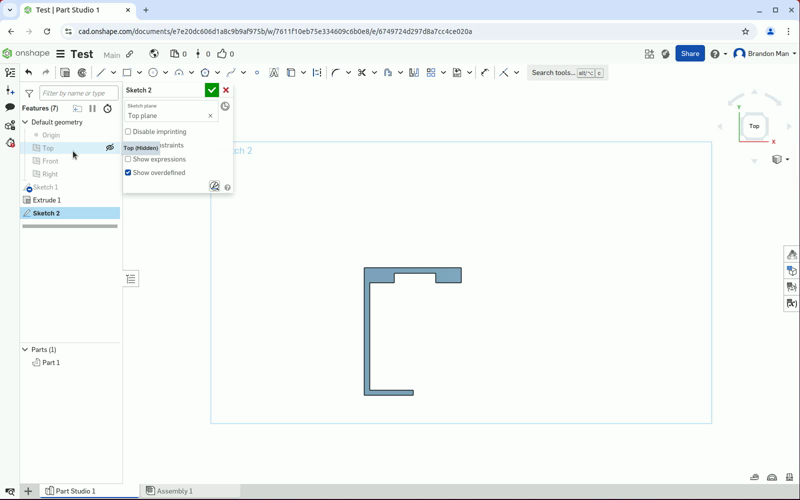
mouse_move(73, 352)
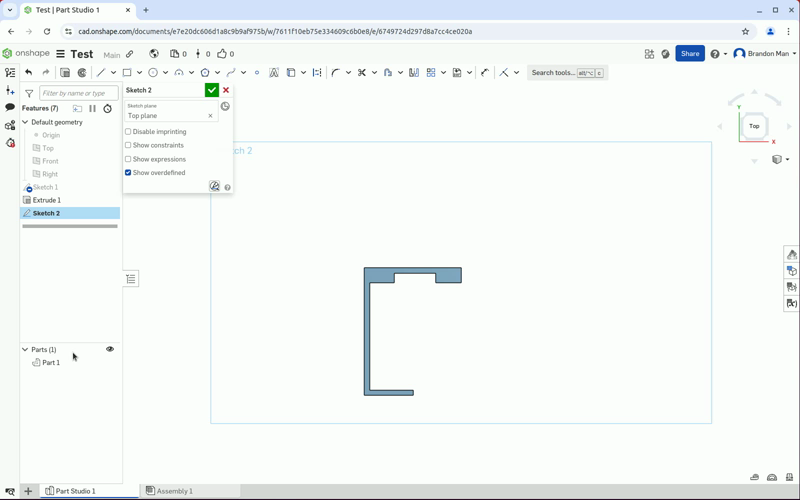
key(y)
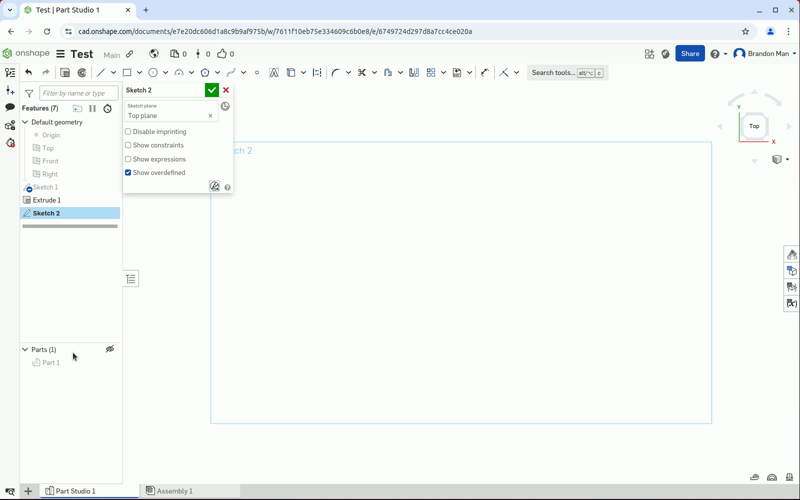
key(l)
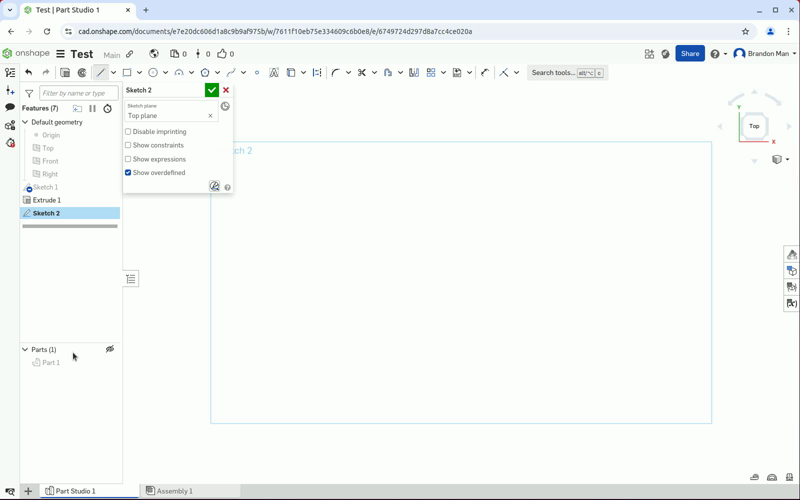
key_down(shift)
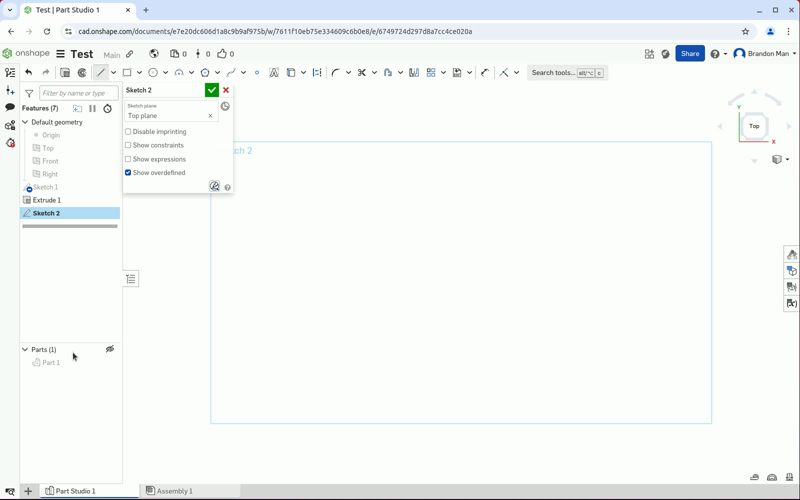
mouse_move(456, 395)
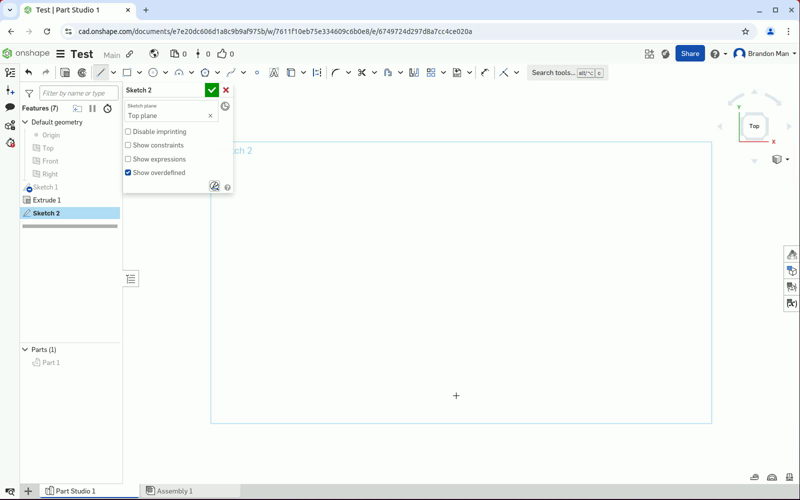
click(456, 395)
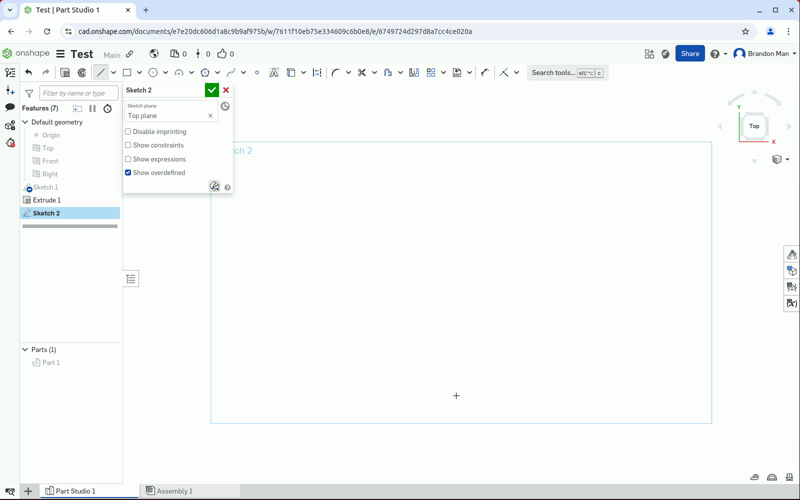
key_up(shift)
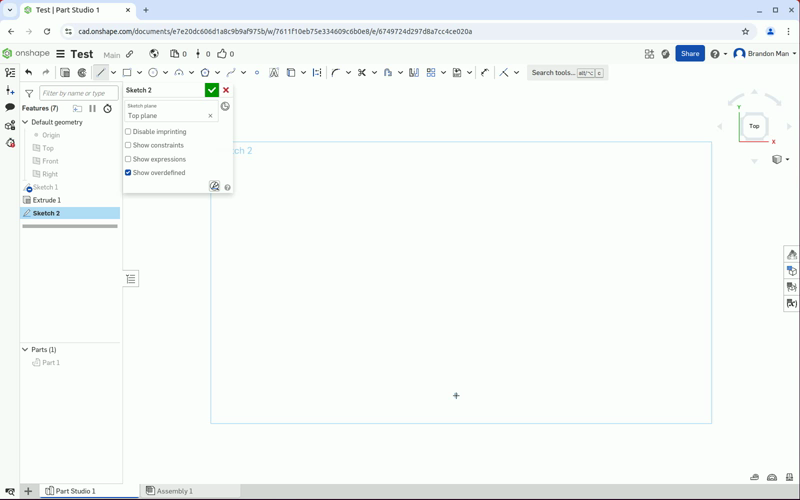
key_down(shift)
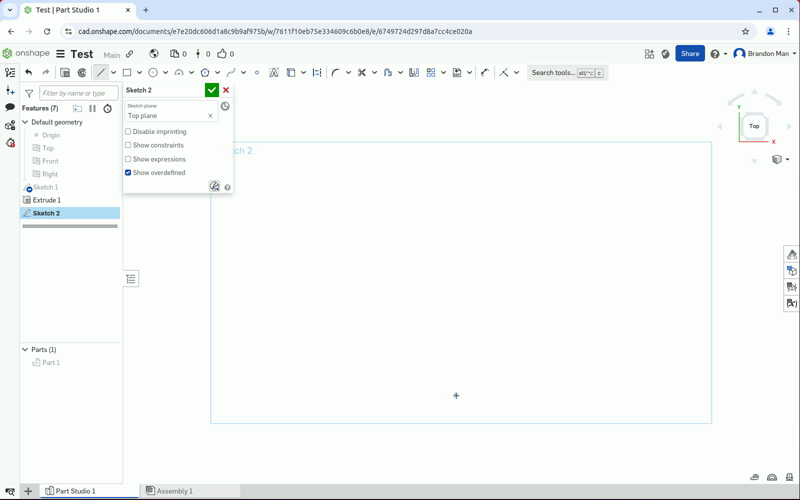
mouse_move(486, 395)
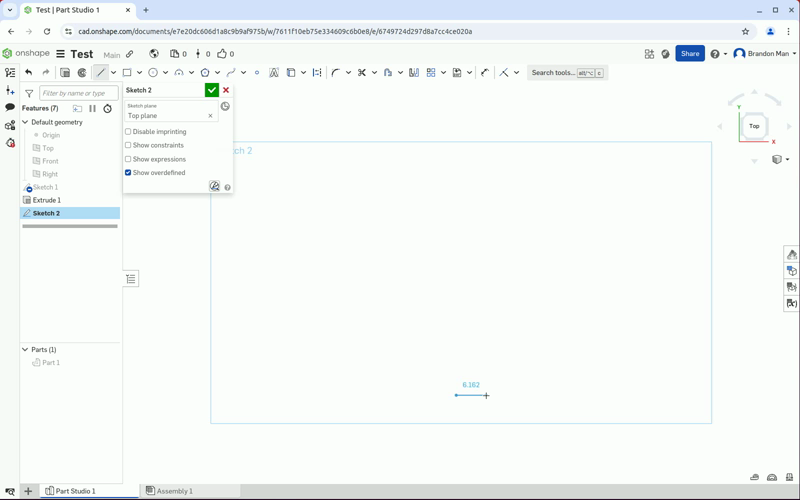
mouse_move(504, 395)
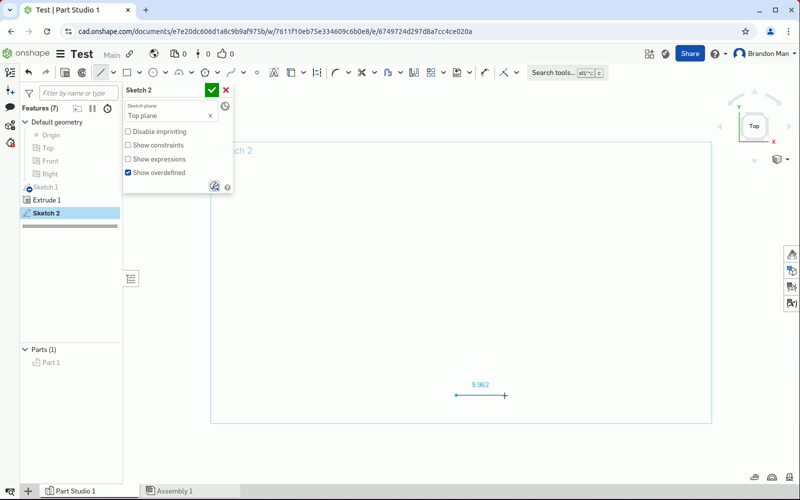
click(504, 395)
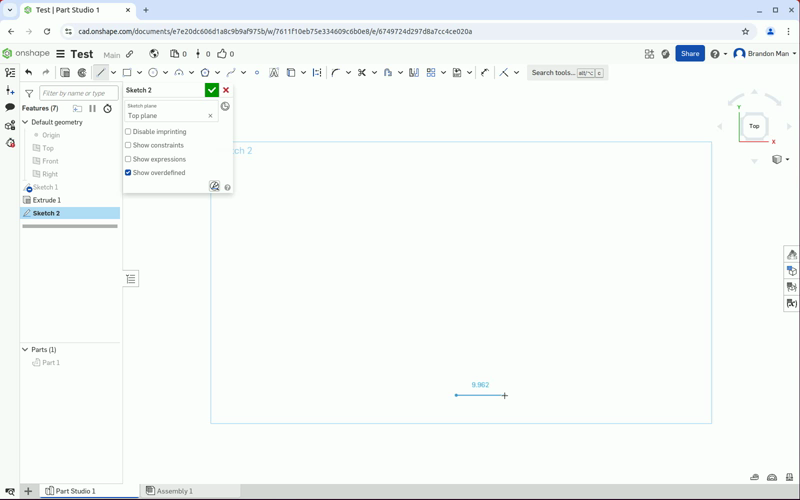
key_up(shift)
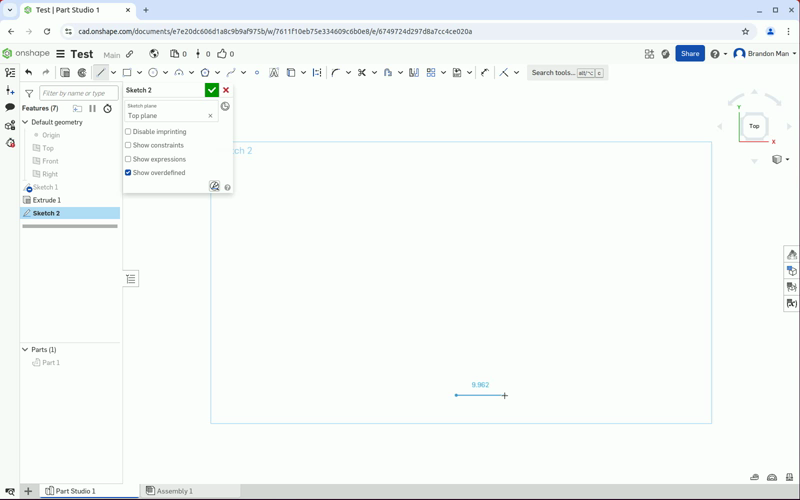
key_down(shift)
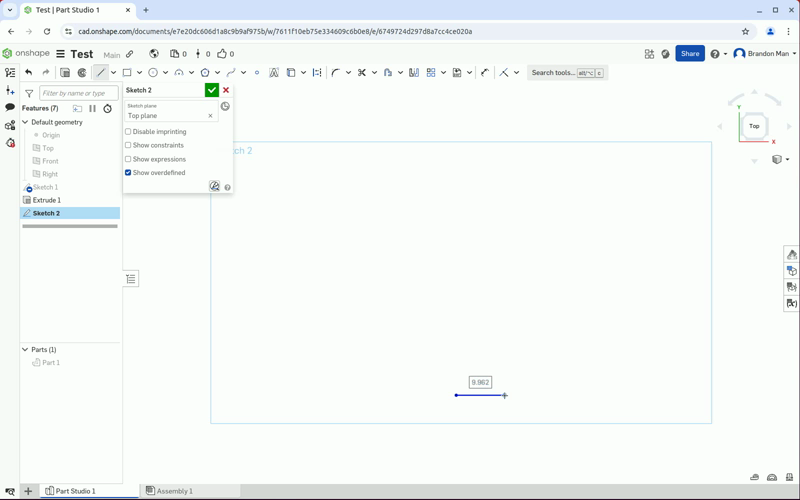
mouse_move(534, 395)
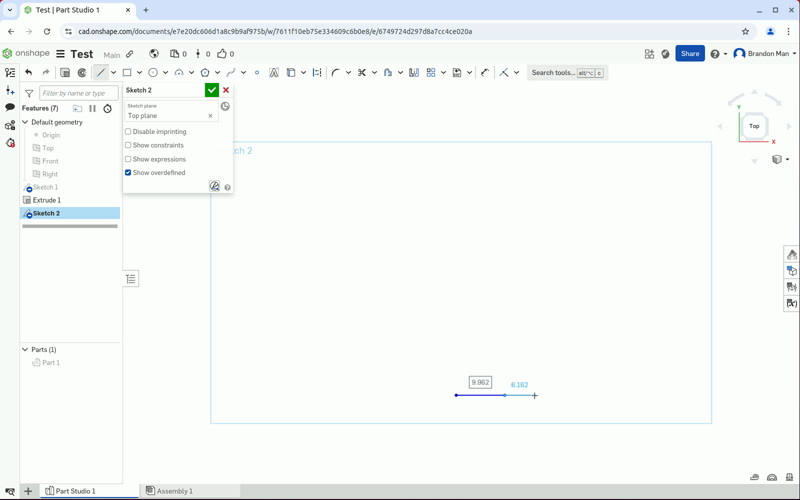
mouse_move(504, 389)
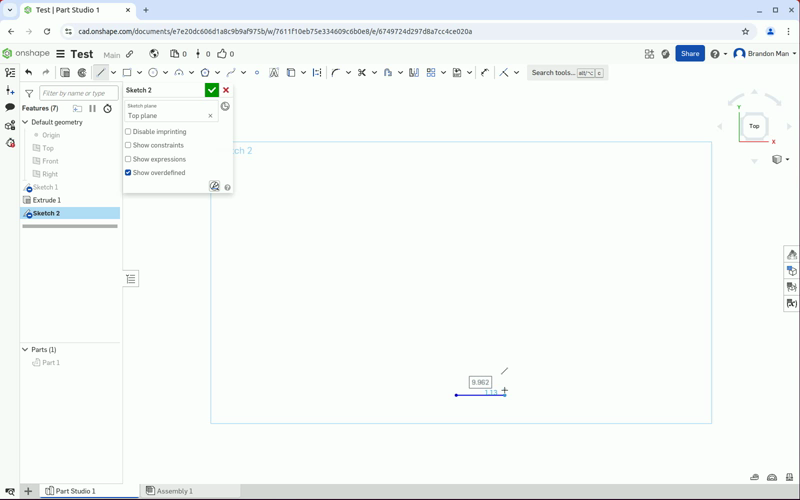
scroll(6)
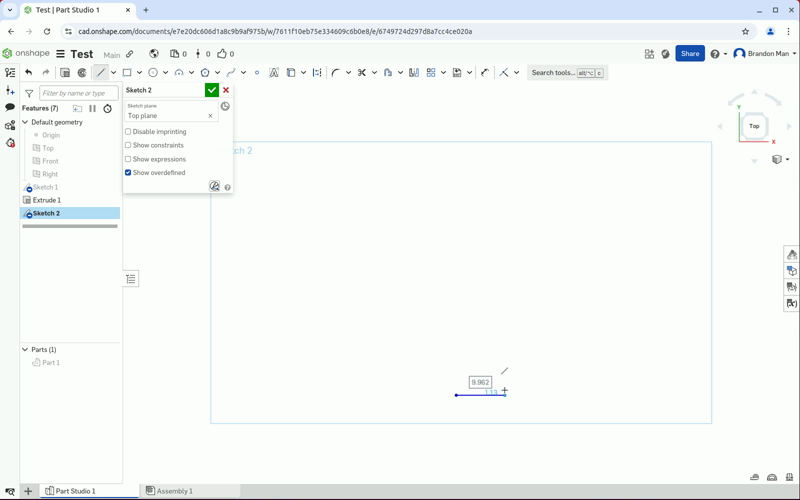
scroll(6)
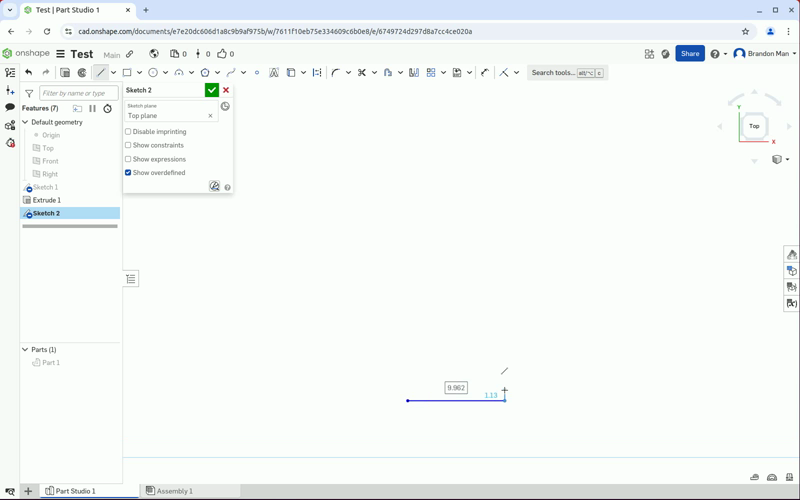
scroll(6)
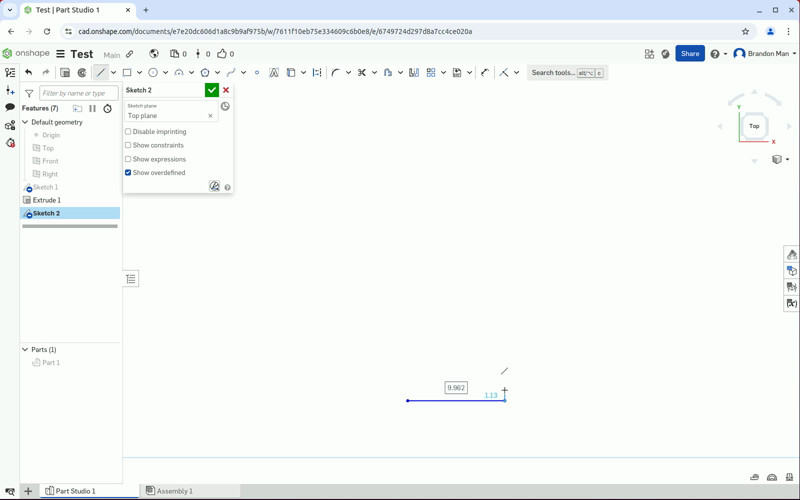
scroll(6)
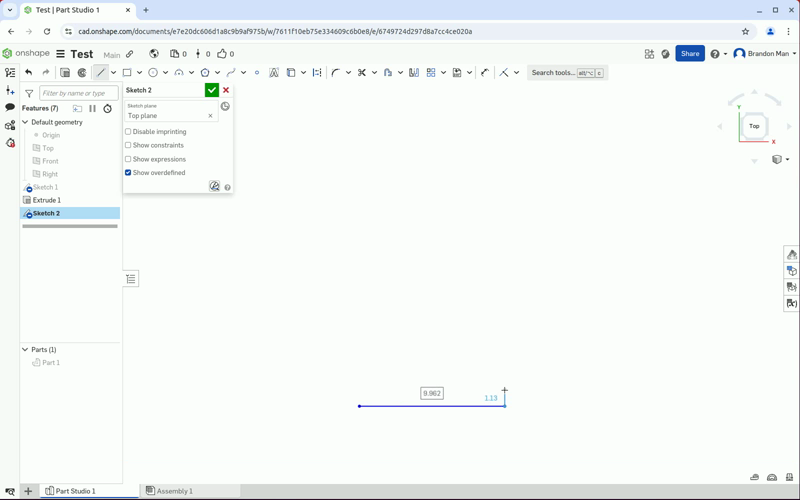
scroll(6)
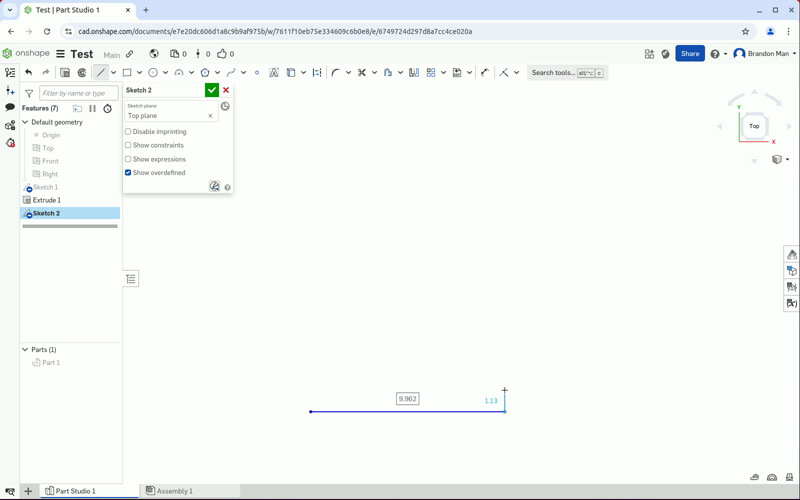
scroll(6)
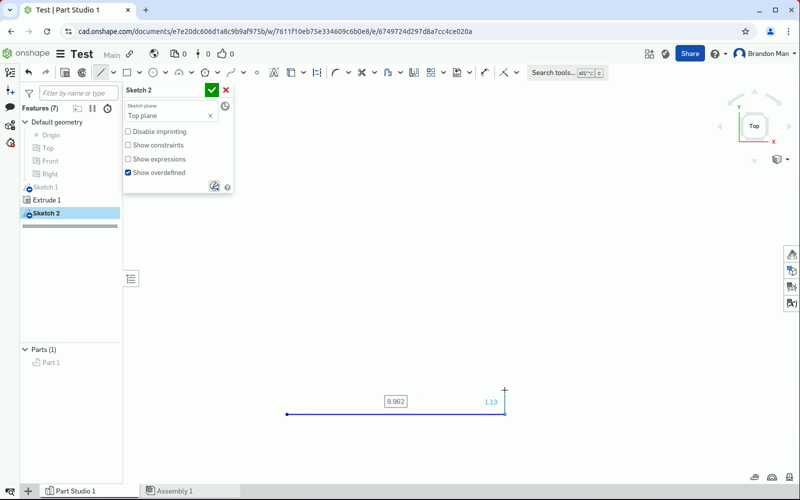
scroll(6)
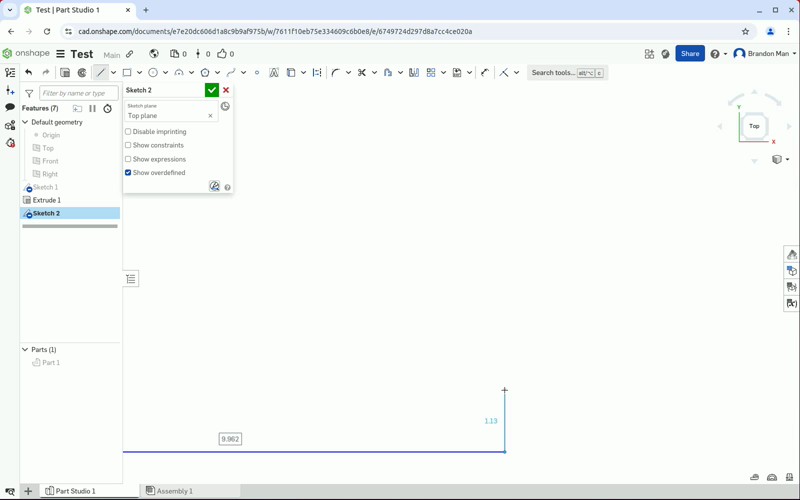
click(504, 389)
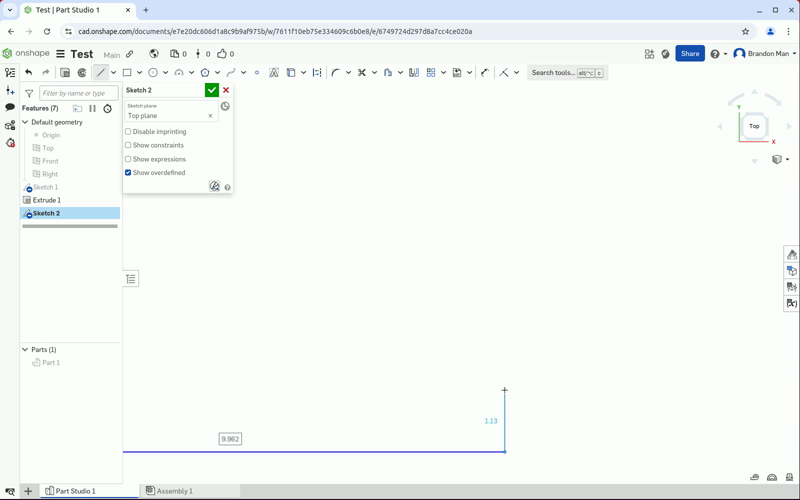
scroll(-6)
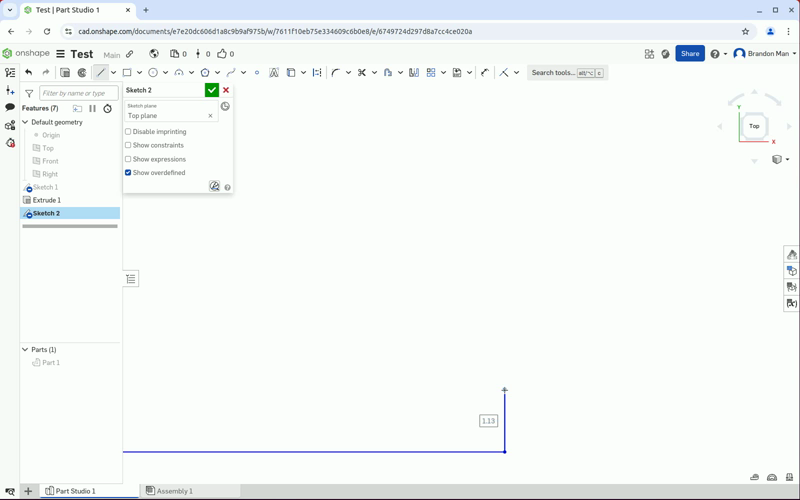
scroll(-6)
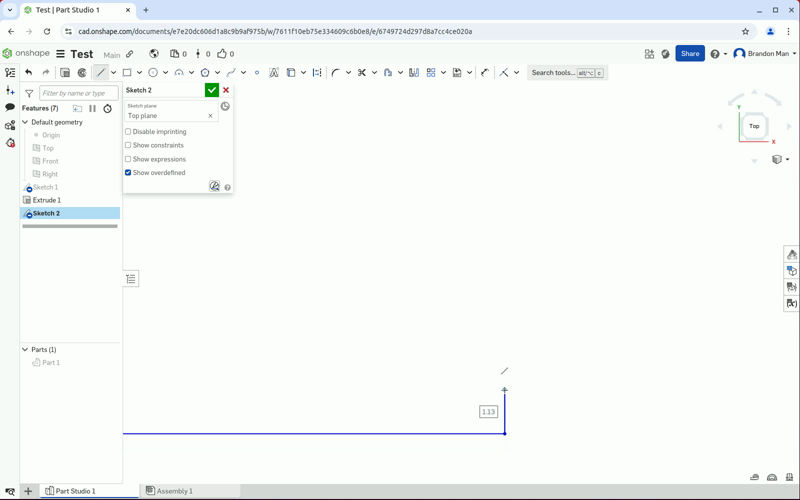
scroll(-6)
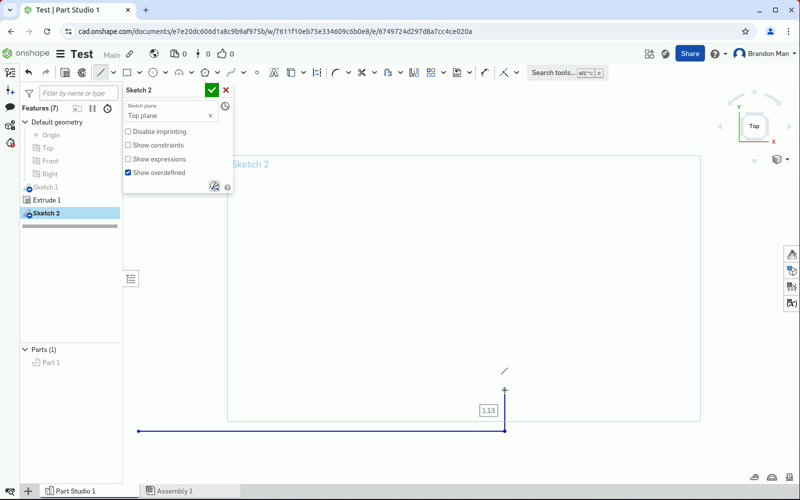
scroll(-6)
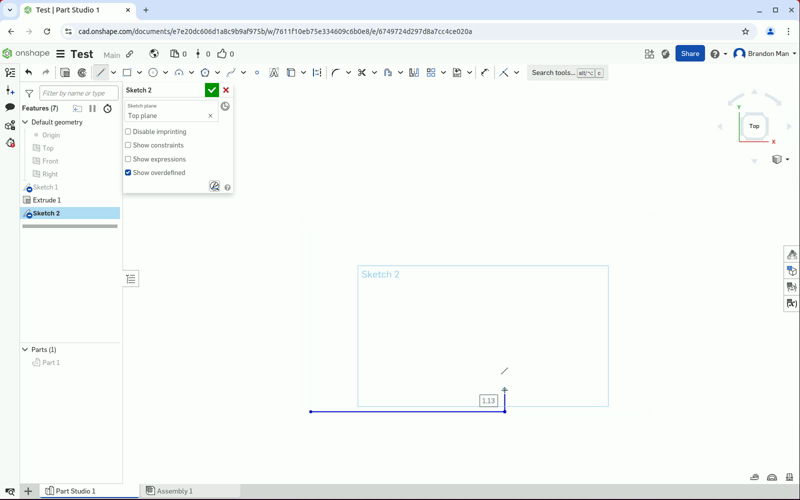
scroll(-6)
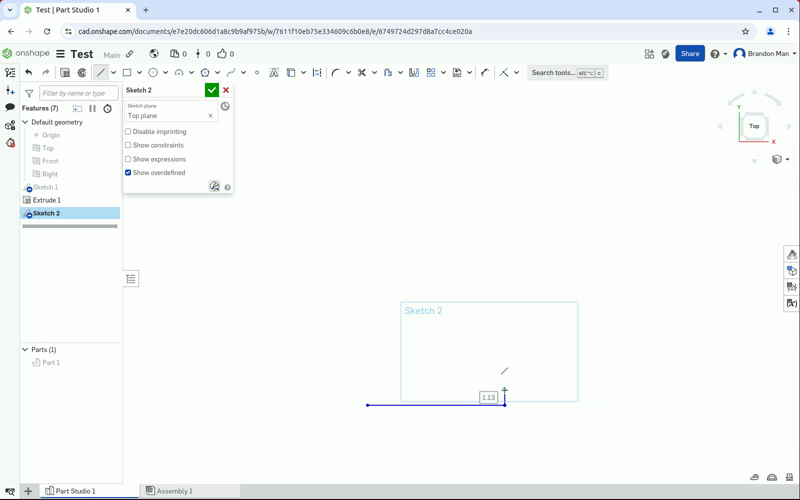
scroll(-6)
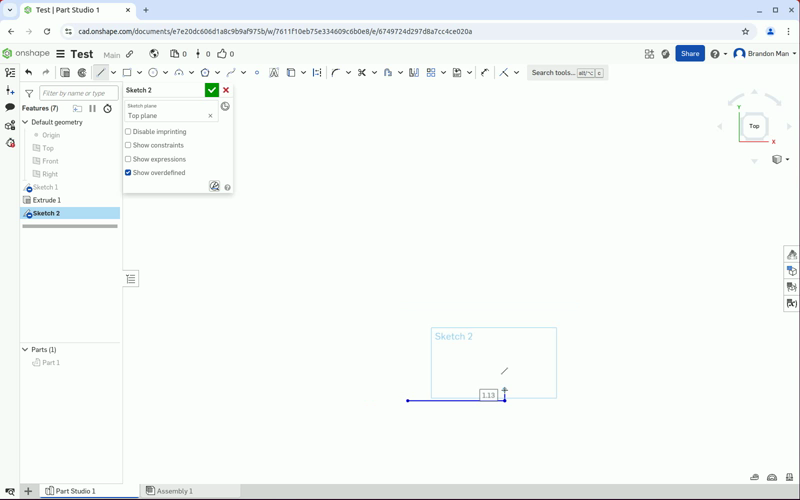
scroll(-6)
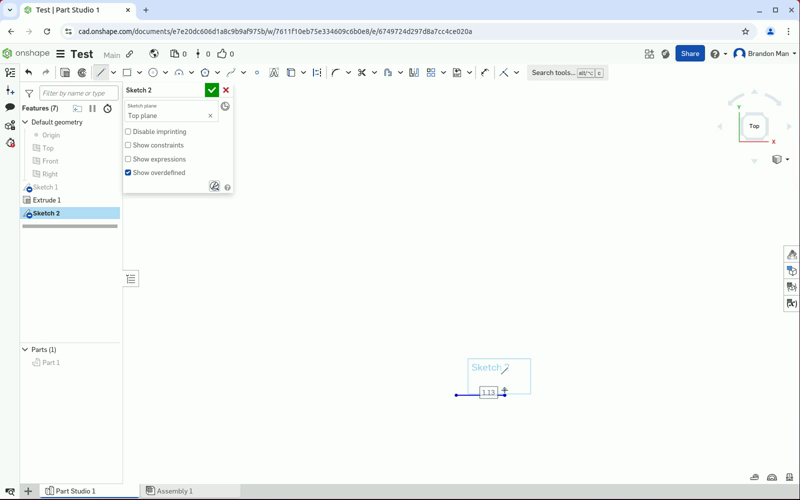
key_up(shift)
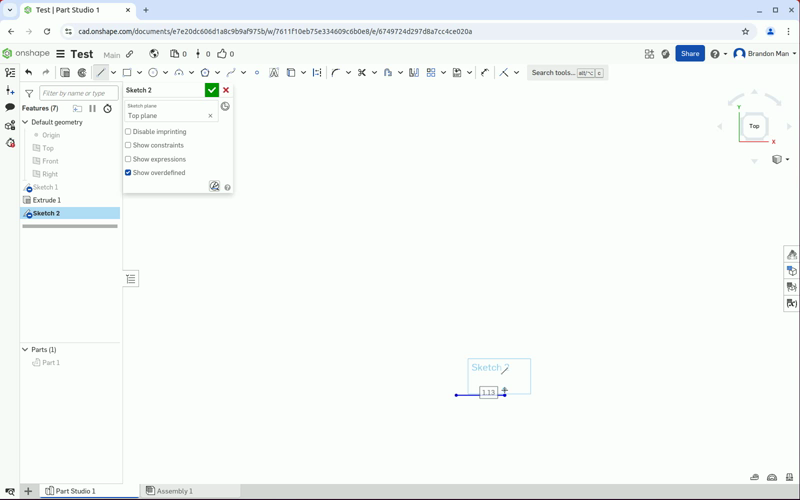
key_down(shift)
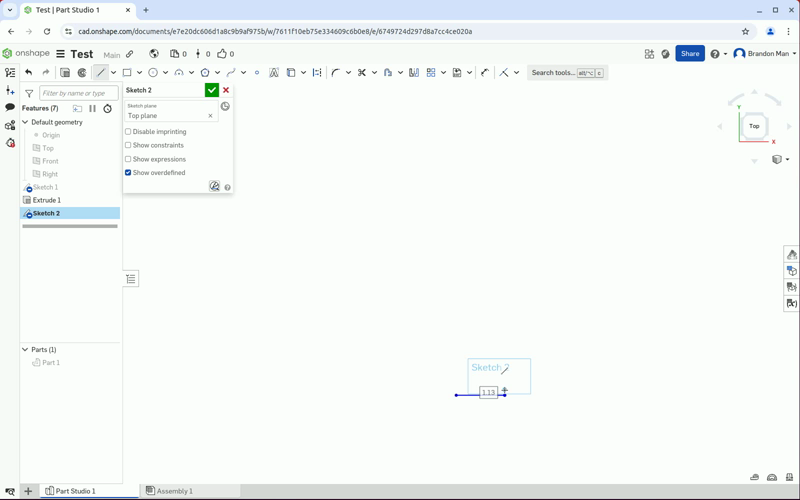
mouse_move(534, 389)
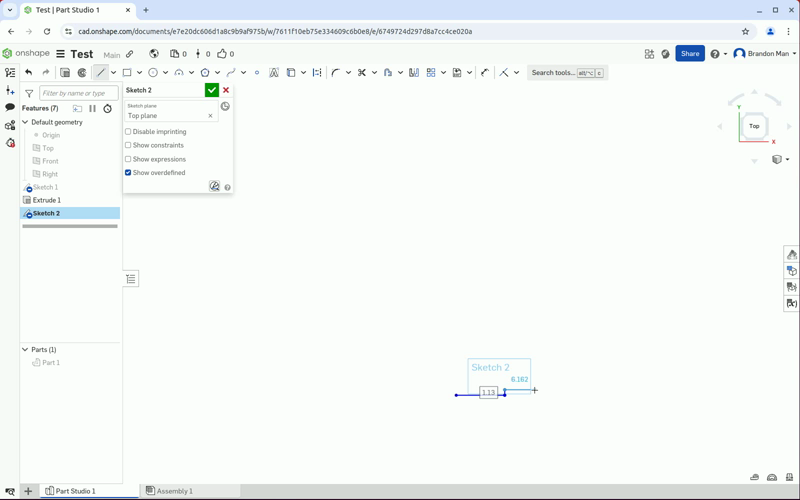
mouse_move(456, 389)
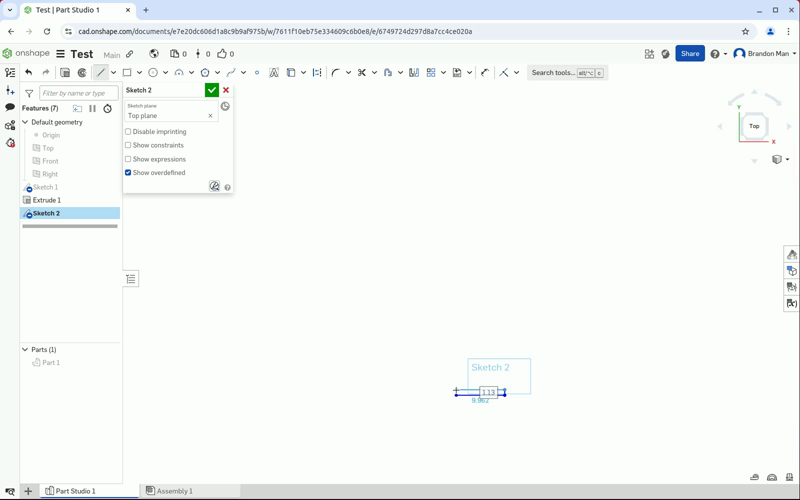
click(456, 389)
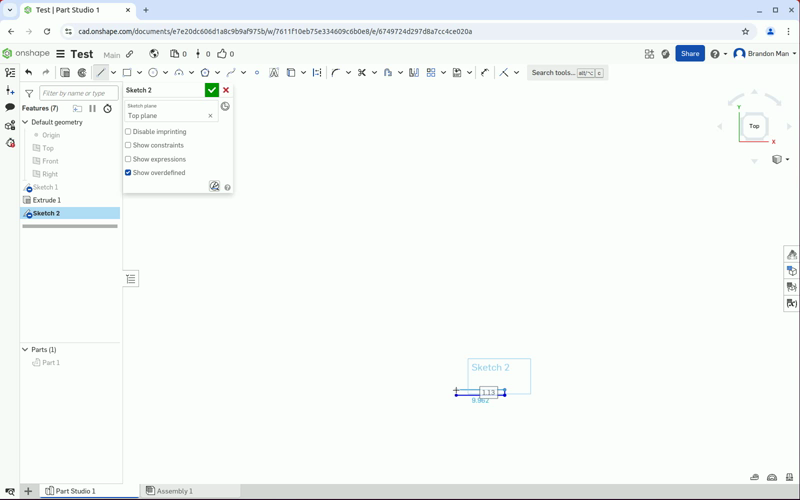
key_up(shift)
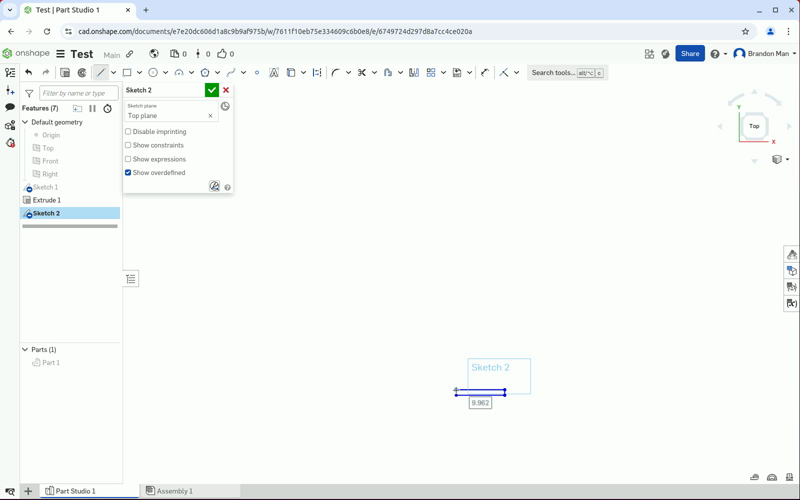
mouse_move(486, 389)
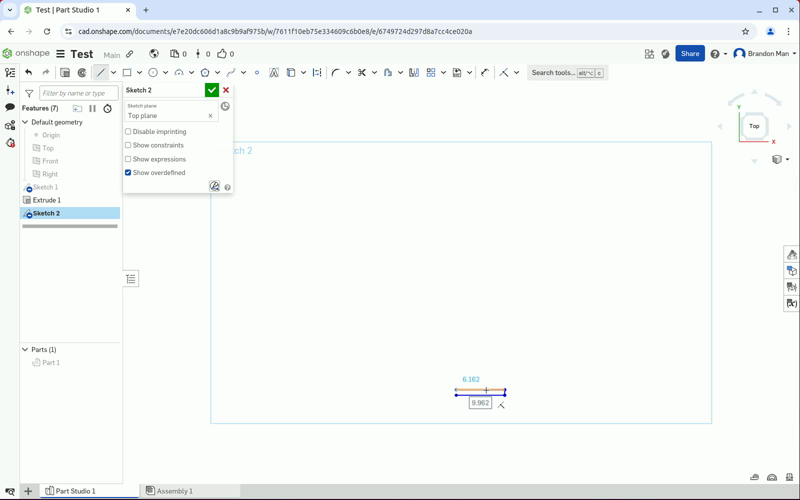
key_down(shift)
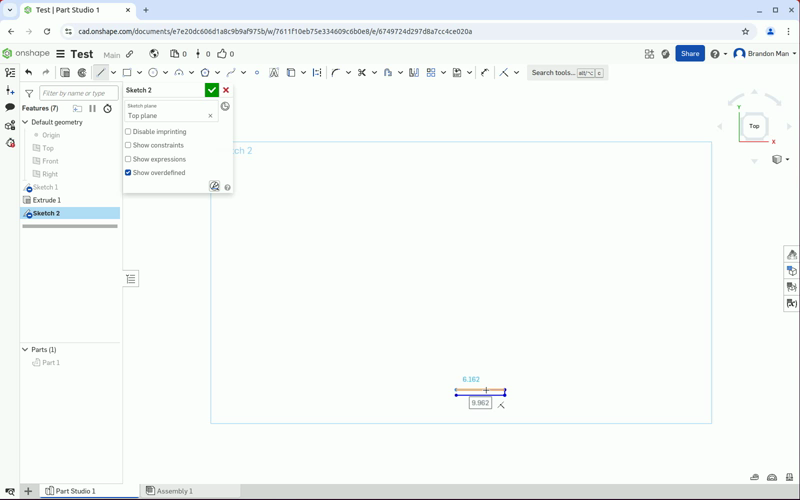
mouse_move(456, 395)
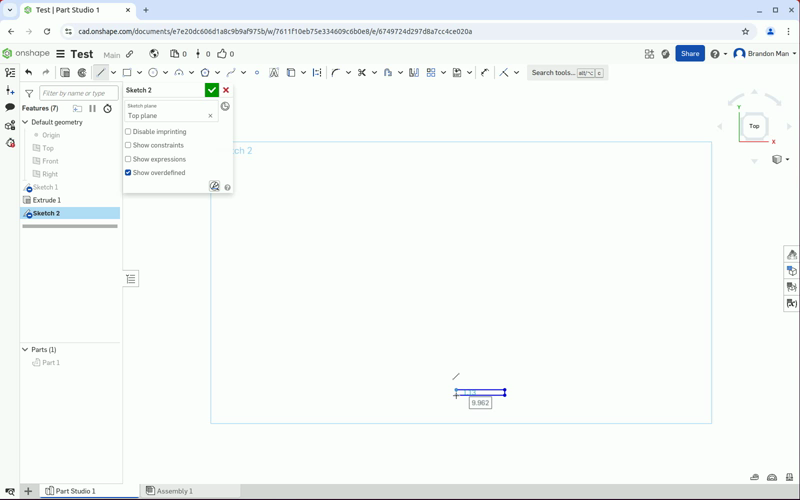
scroll(6)
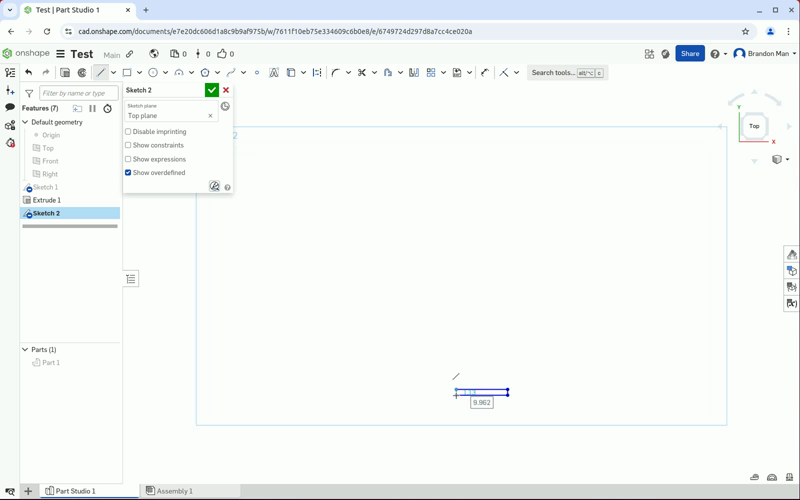
scroll(6)
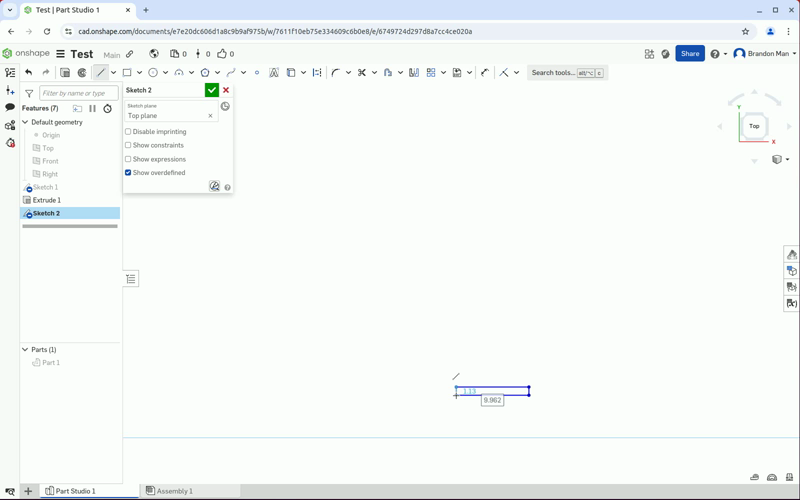
scroll(6)
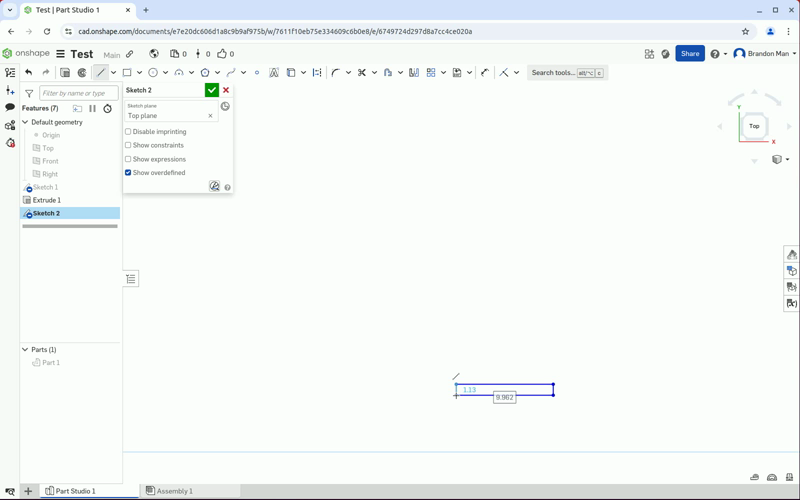
scroll(6)
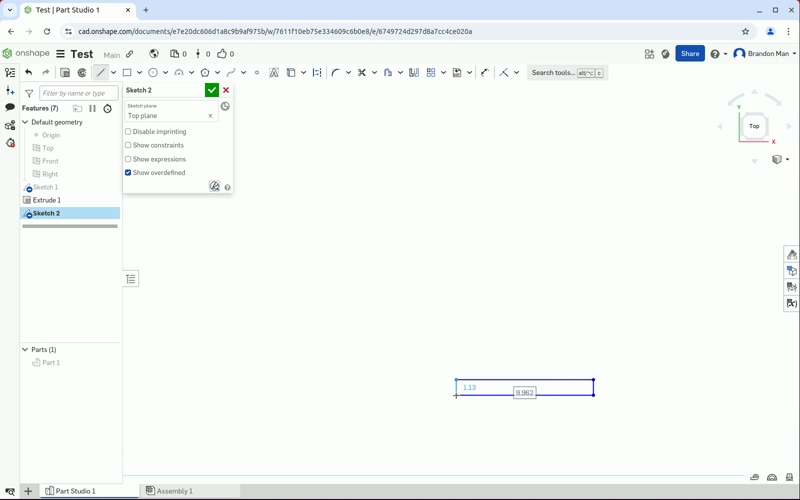
scroll(6)
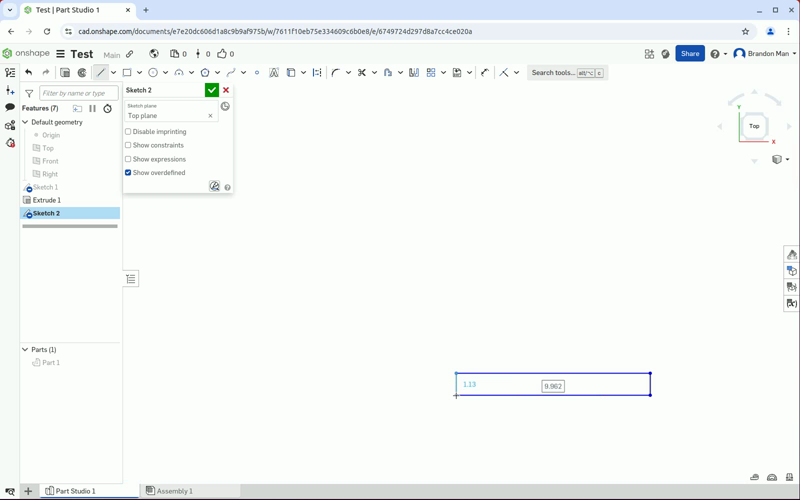
scroll(6)
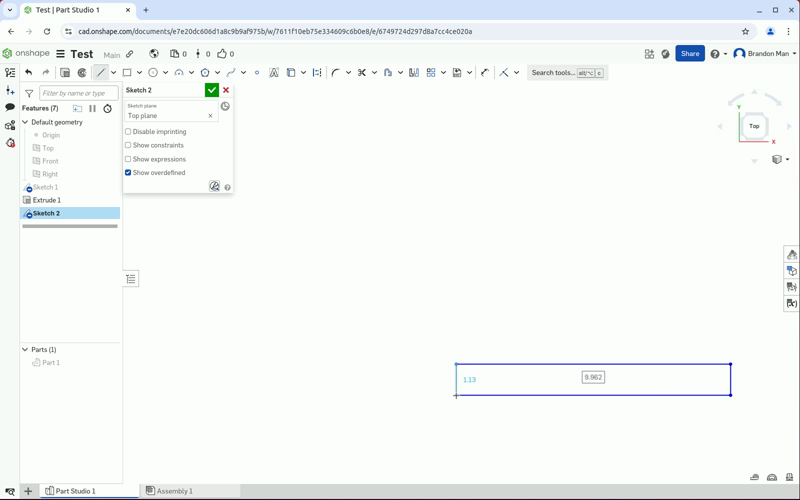
scroll(6)
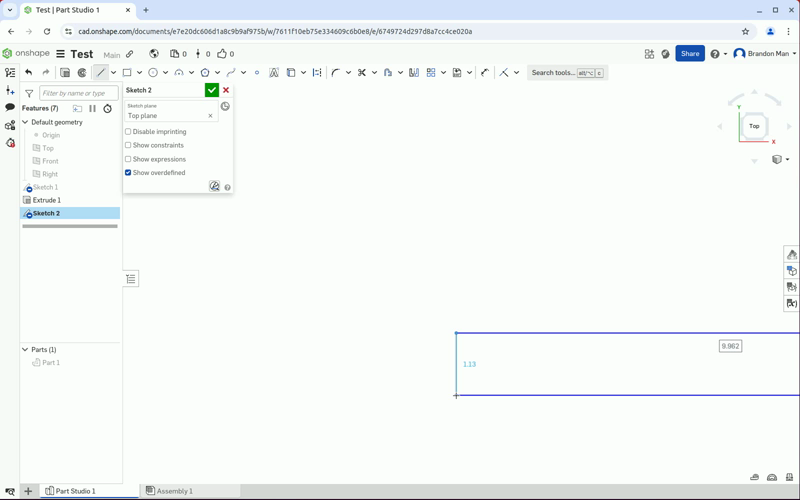
key_up(shift)
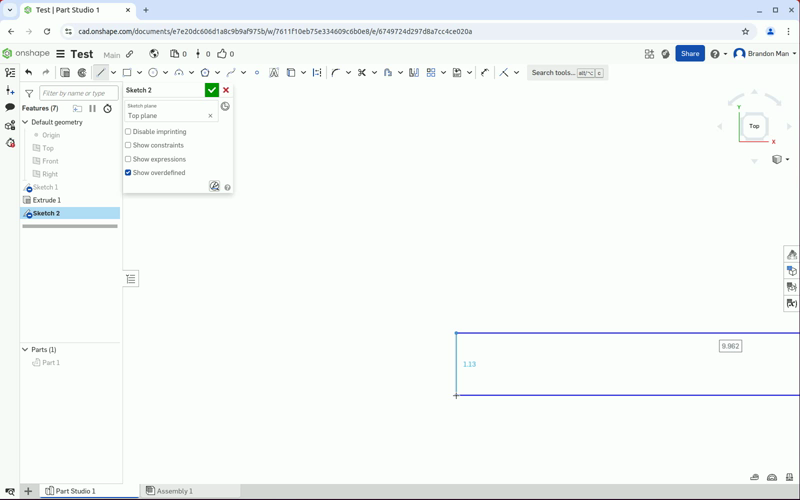
click(456, 395)
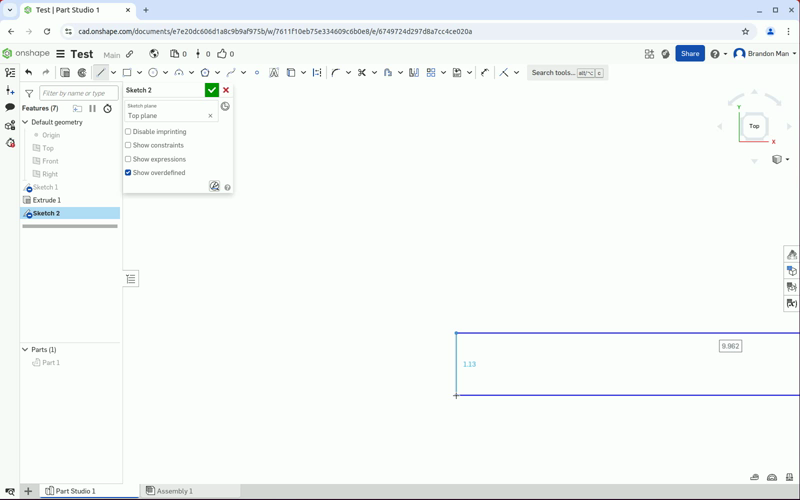
scroll(-6)
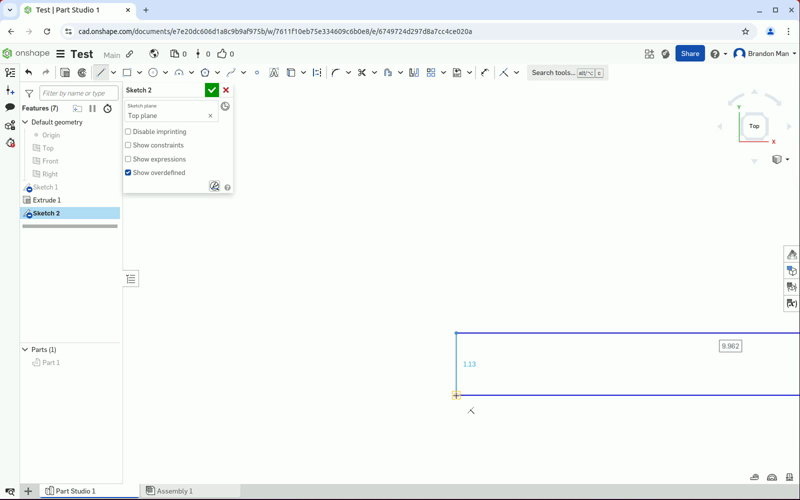
scroll(-6)
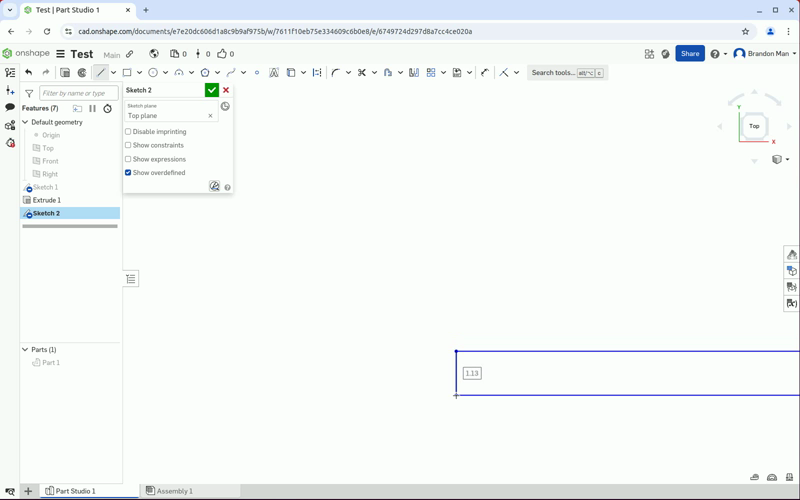
scroll(-6)
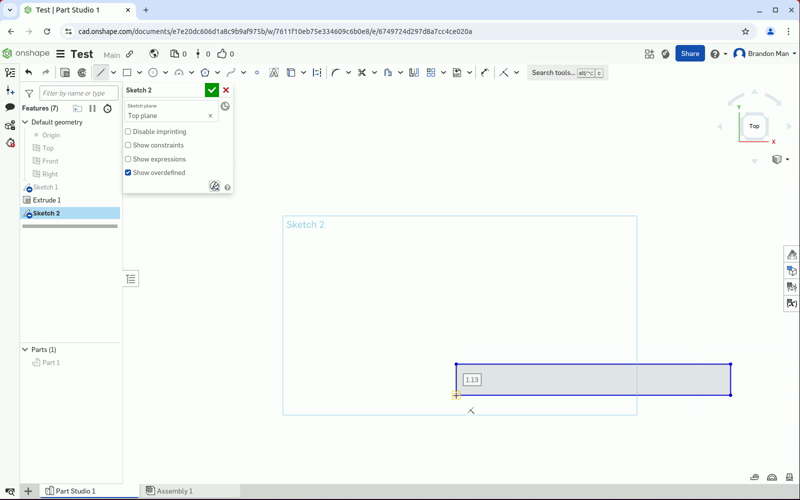
scroll(-6)
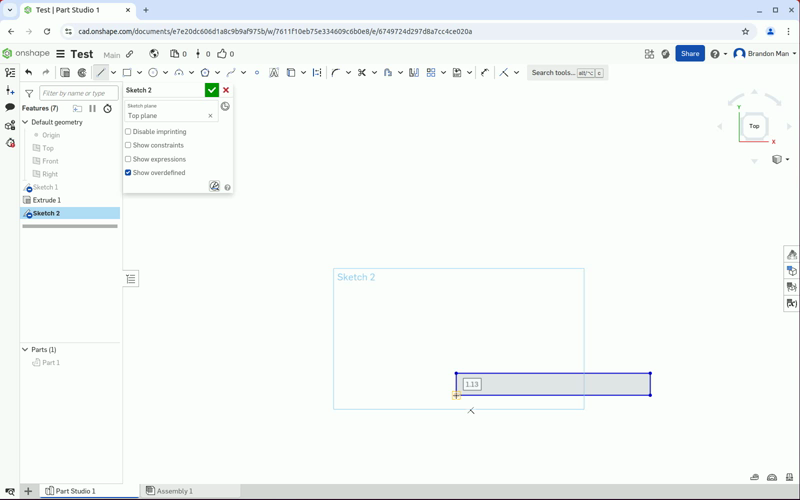
scroll(-6)
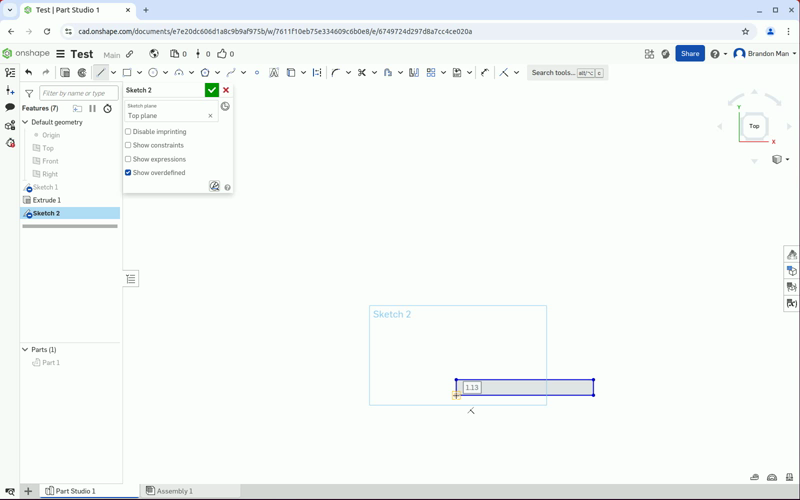
scroll(-6)
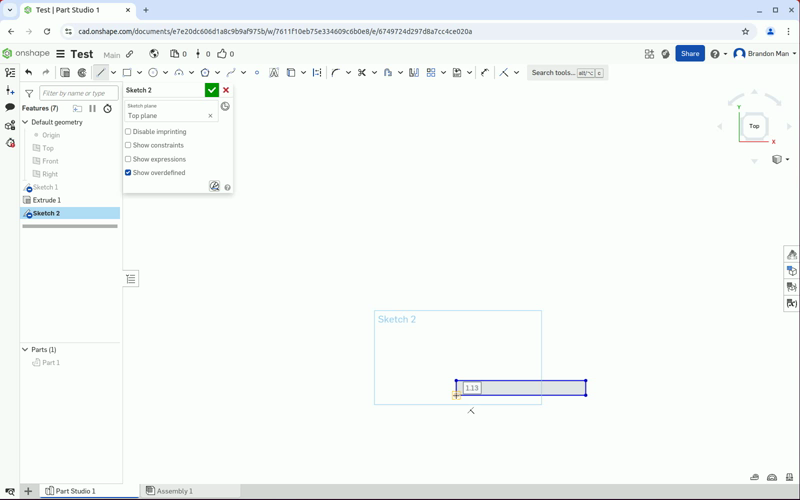
scroll(-6)
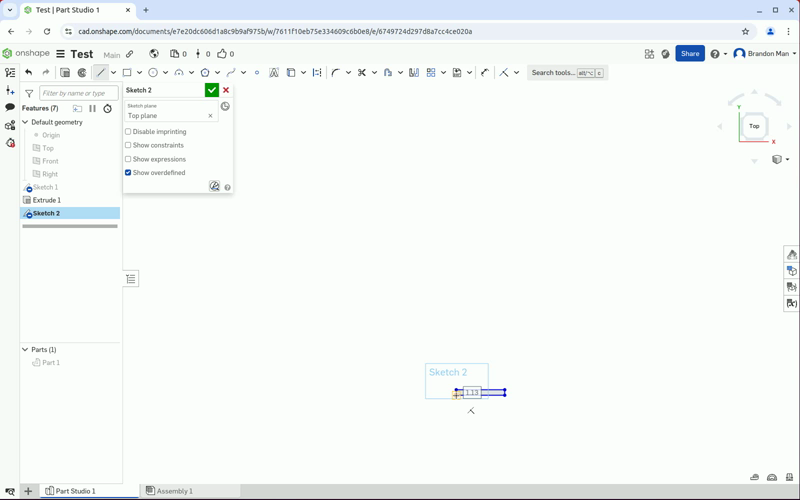
key(esc)
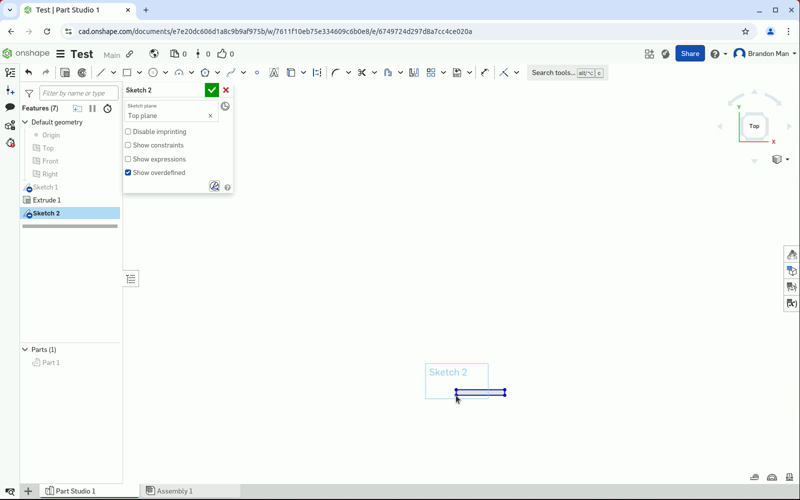
mouse_move(488, 390)
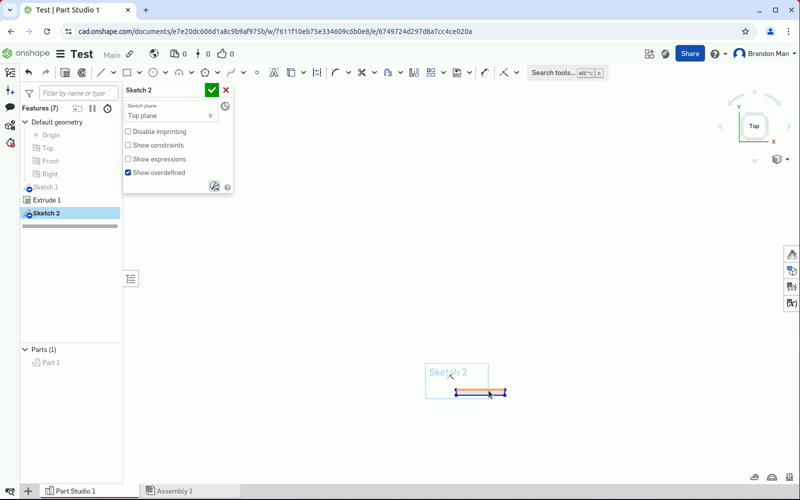
scroll(6)
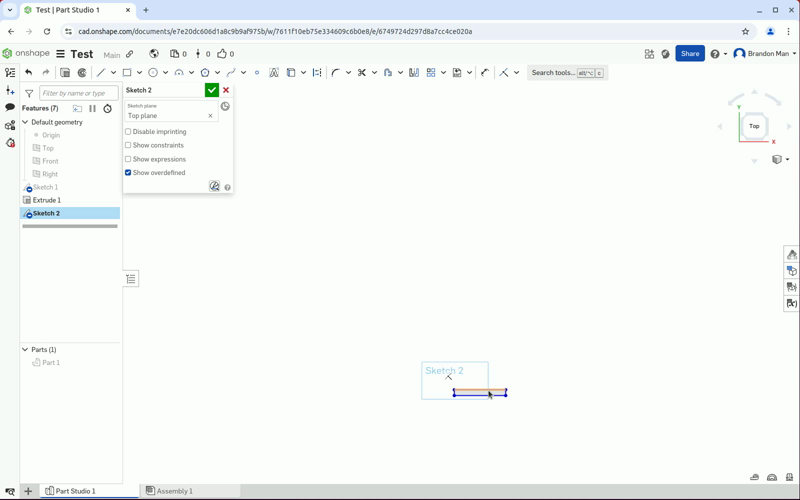
scroll(6)
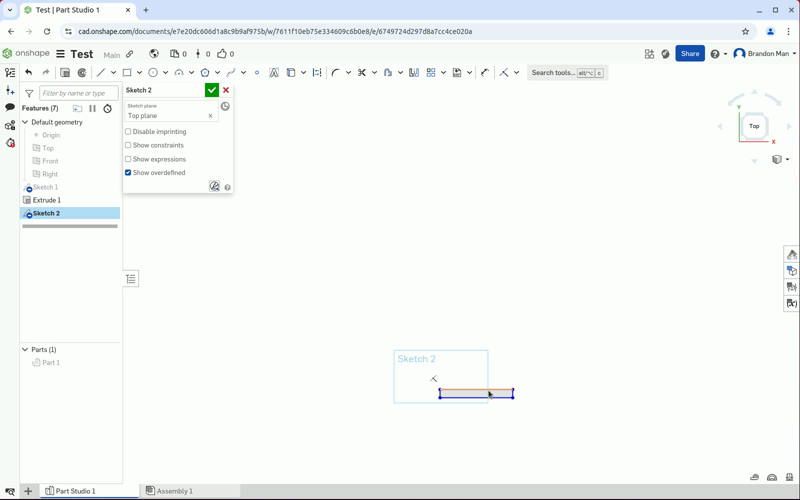
scroll(6)
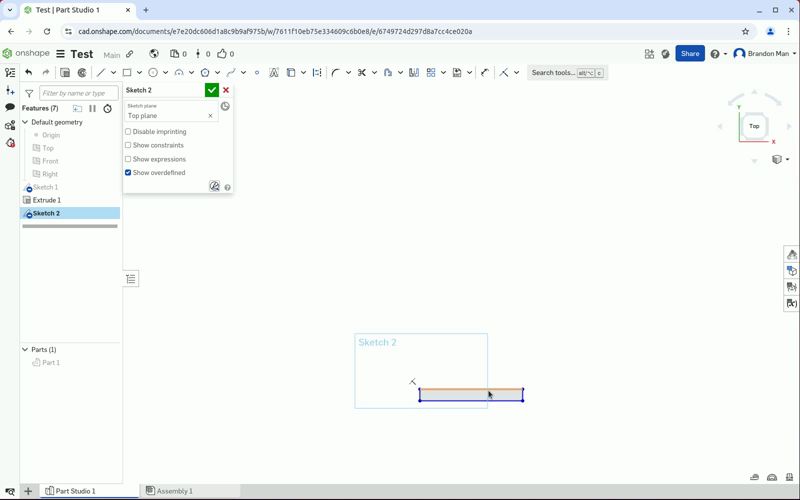
scroll(6)
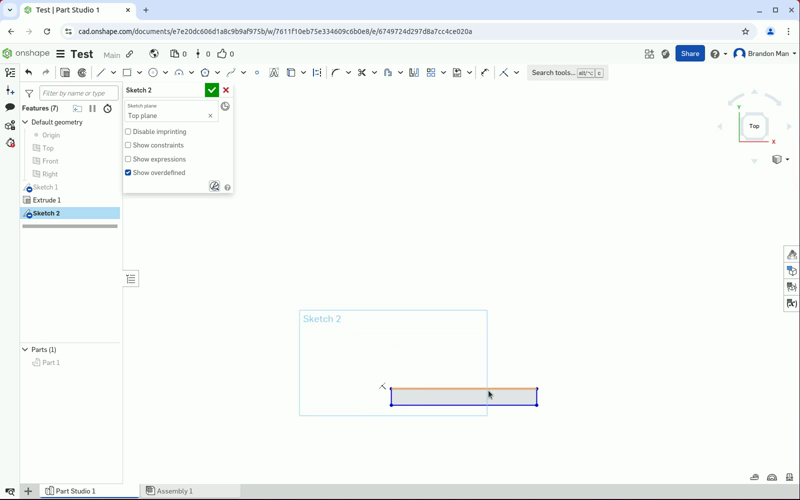
scroll(6)
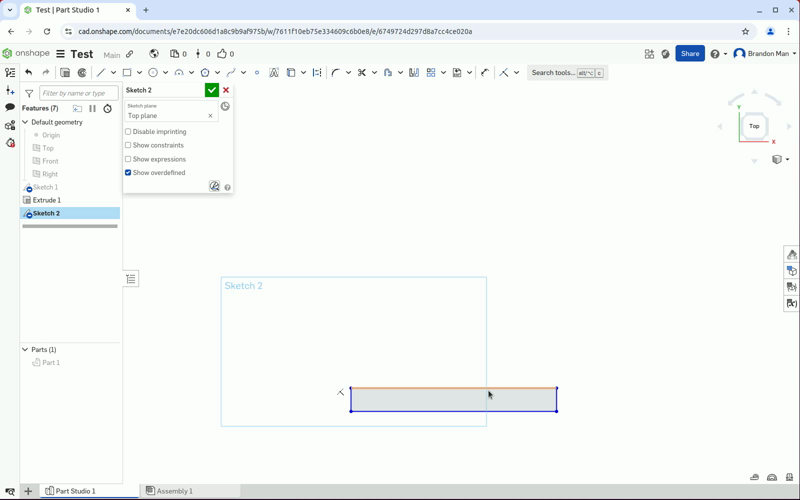
scroll(6)
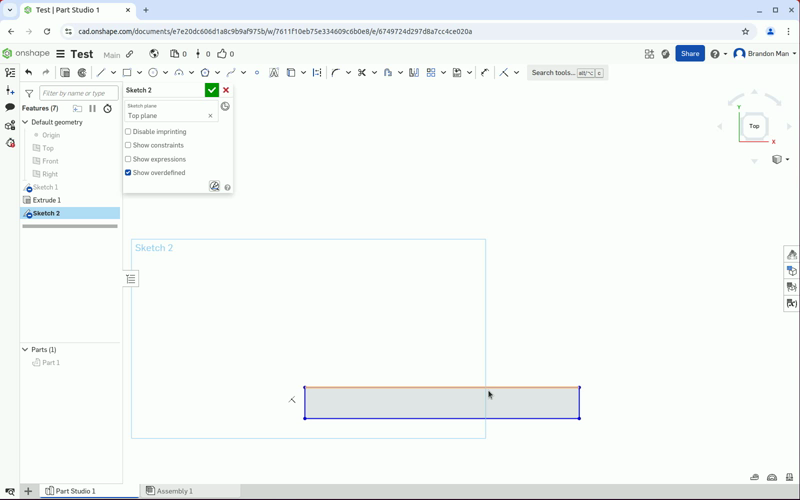
scroll(6)
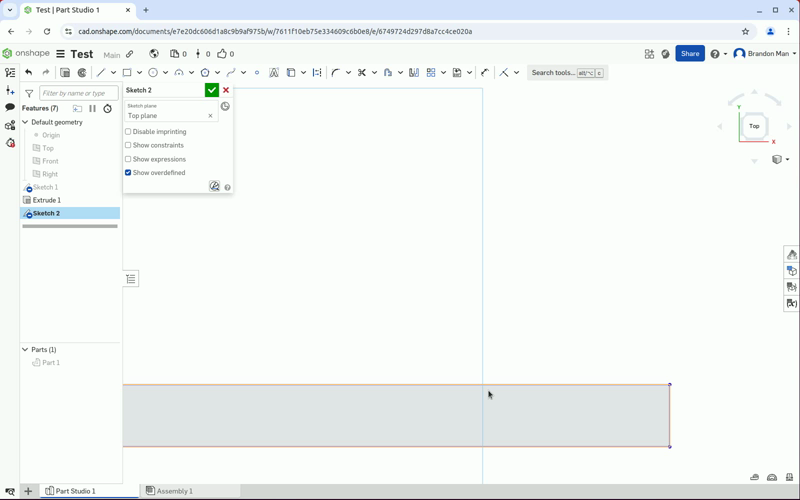
click(488, 390)
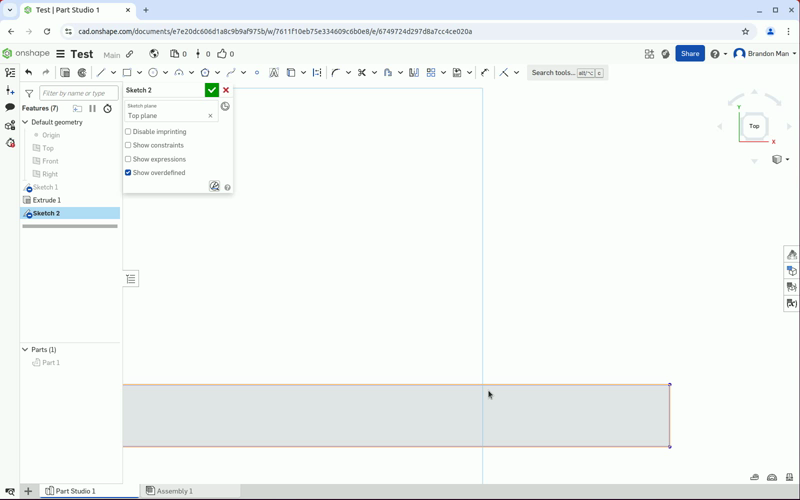
scroll(-6)
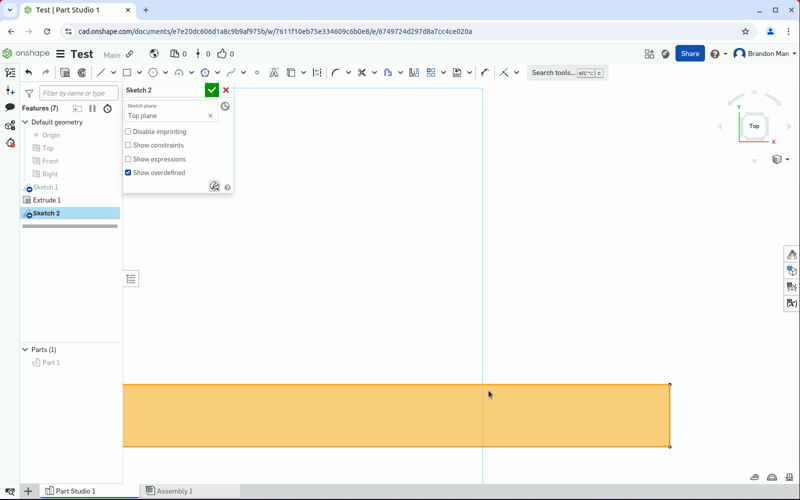
scroll(-6)
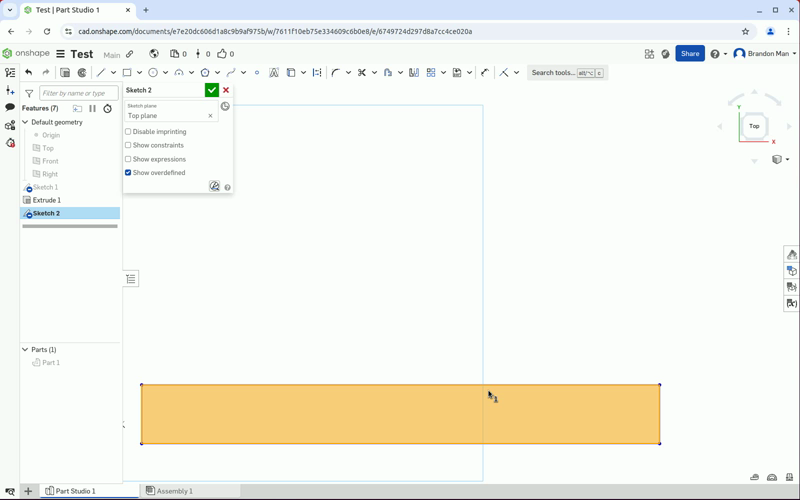
scroll(-6)
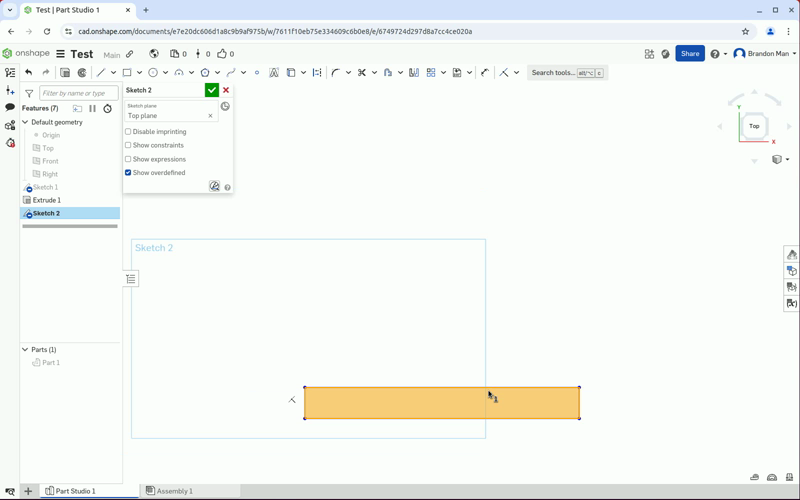
scroll(-6)
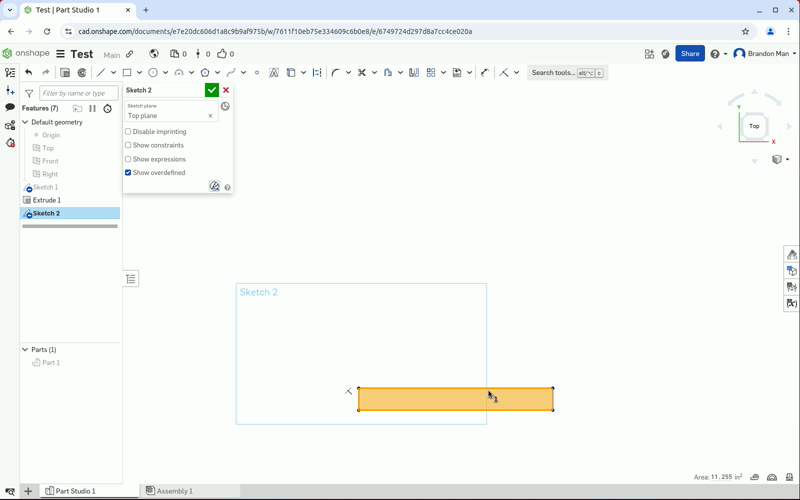
scroll(-6)
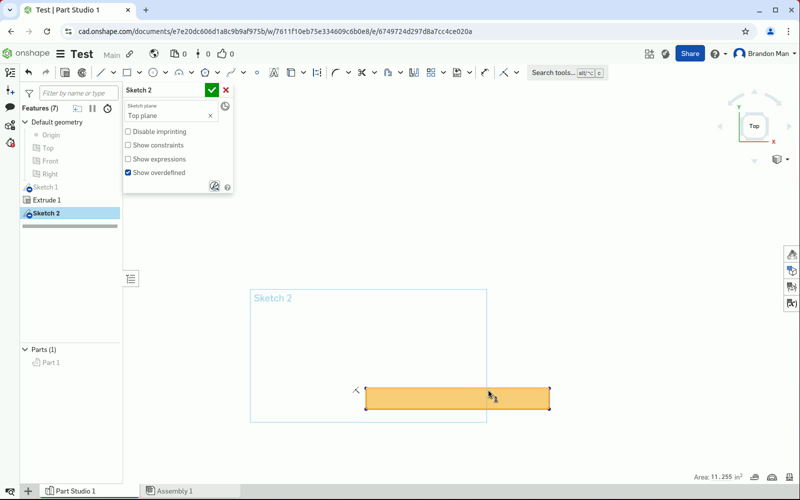
scroll(-6)
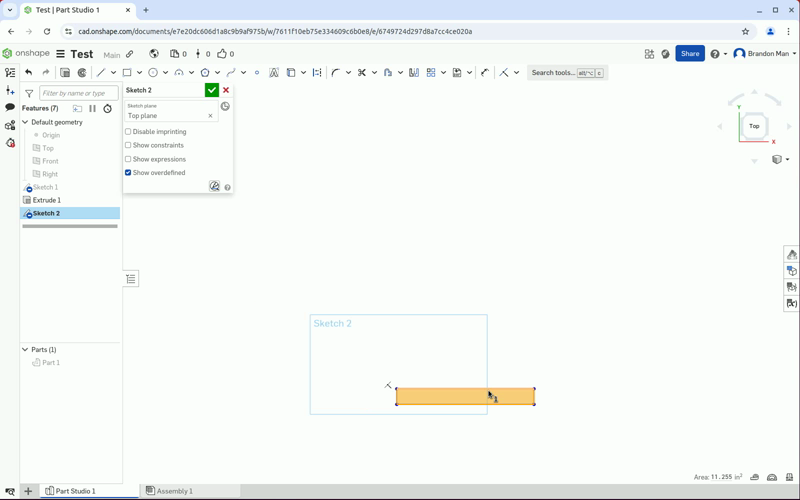
scroll(-6)
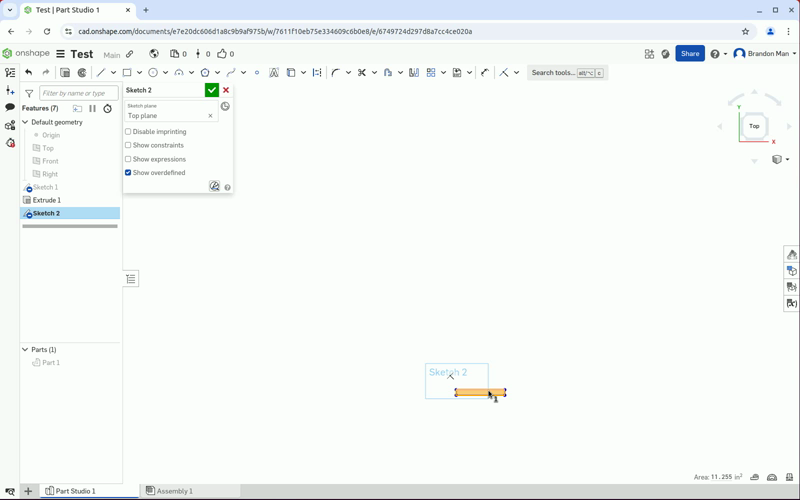
mouse_move(73, 352)
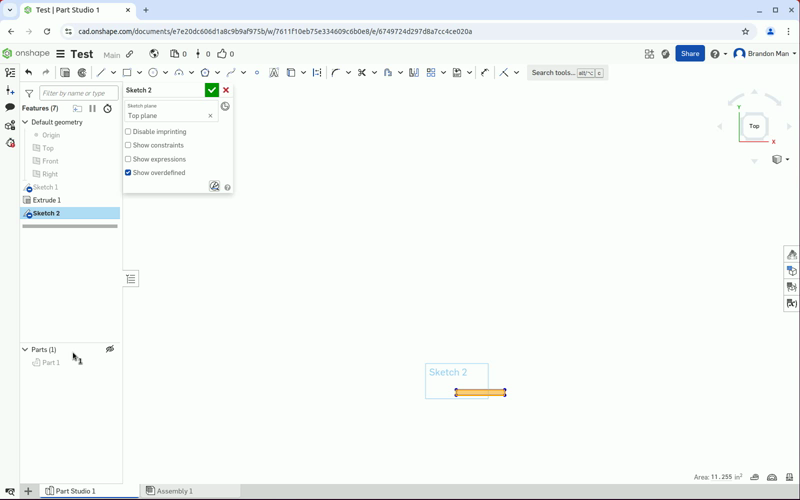
key(shift+y)
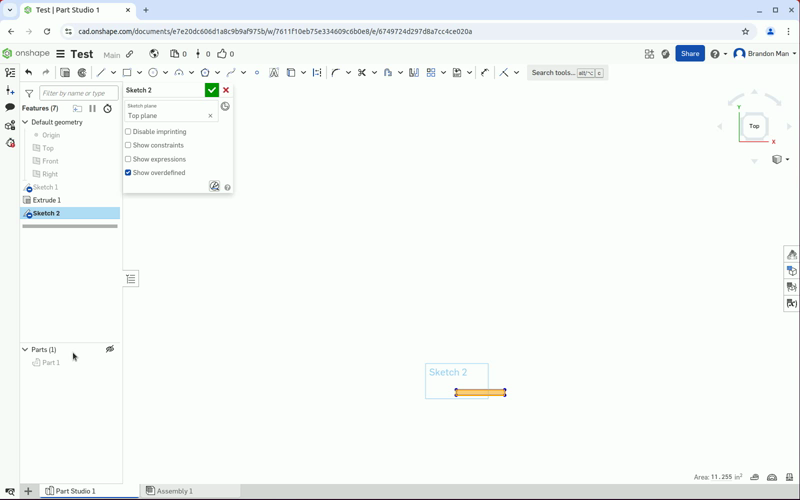
key(shift+e)
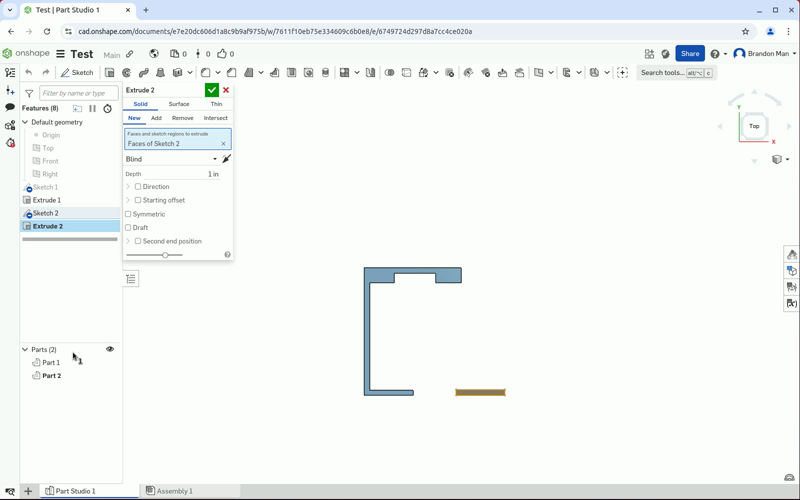
mouse_move(143, 106)
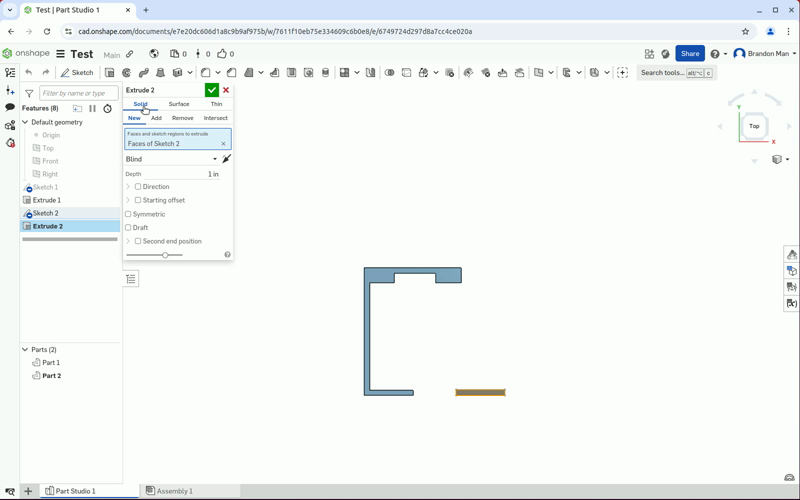
click(143, 106)
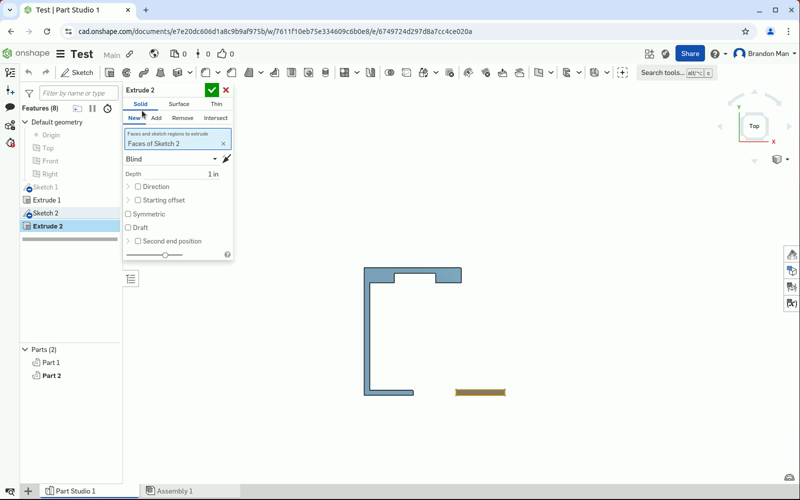
mouse_move(137, 120)
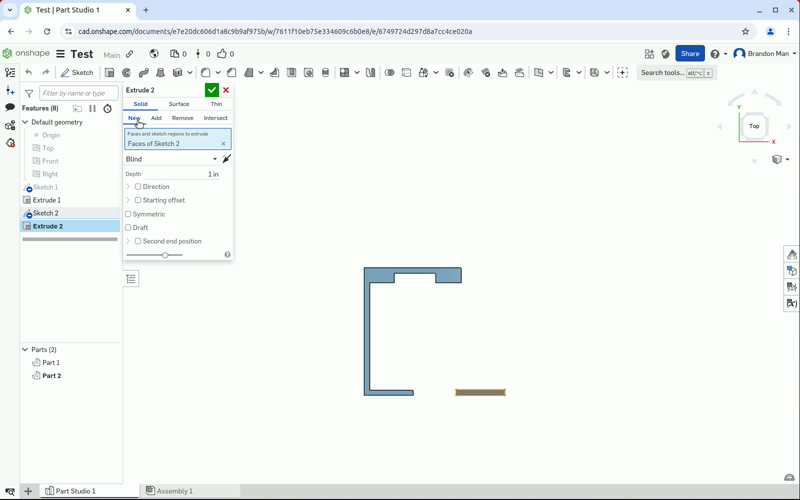
click(137, 120)
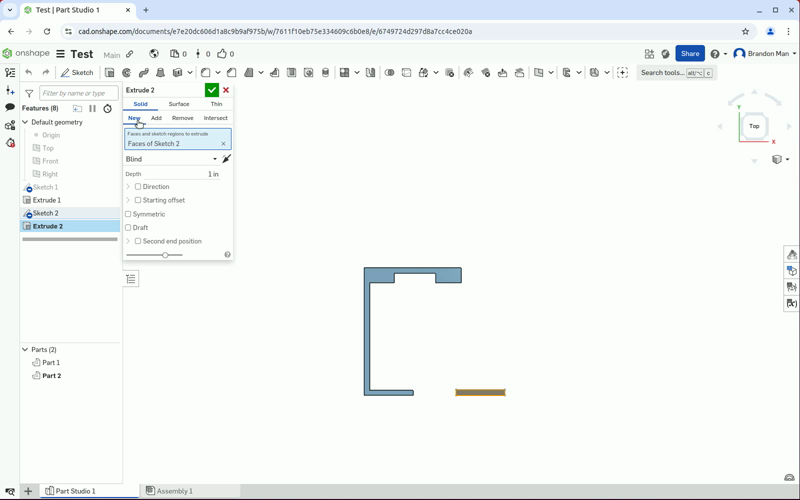
key(tab, 4)
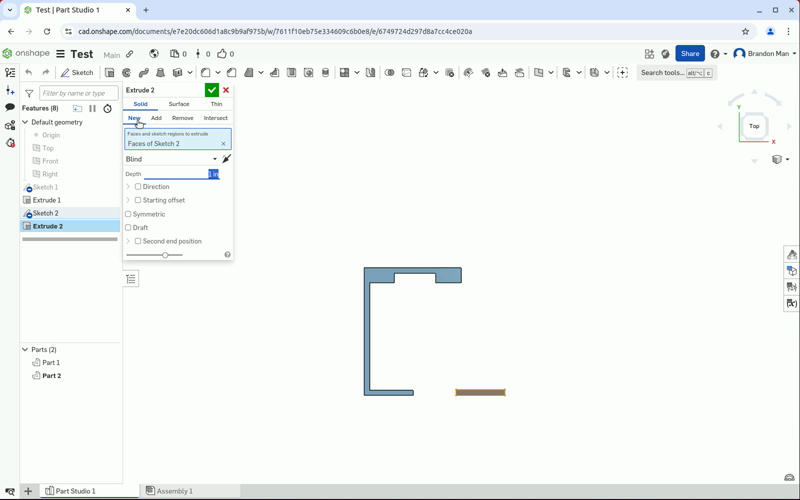
text(8.906)
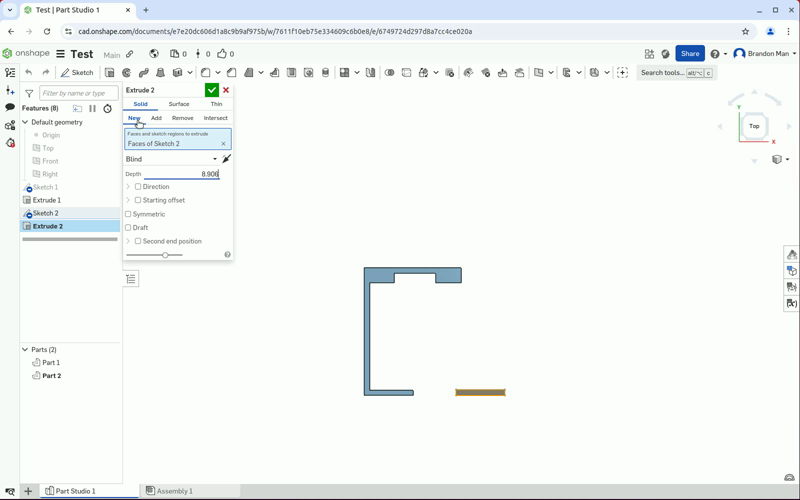
key(enter)
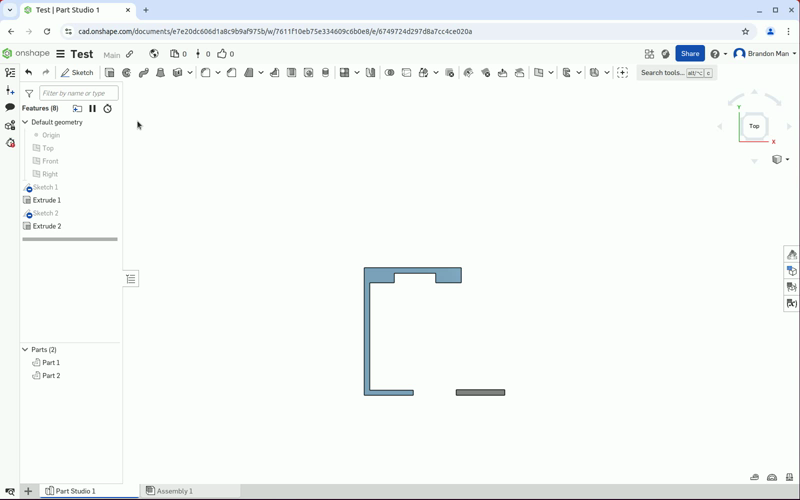
key(shift+h)
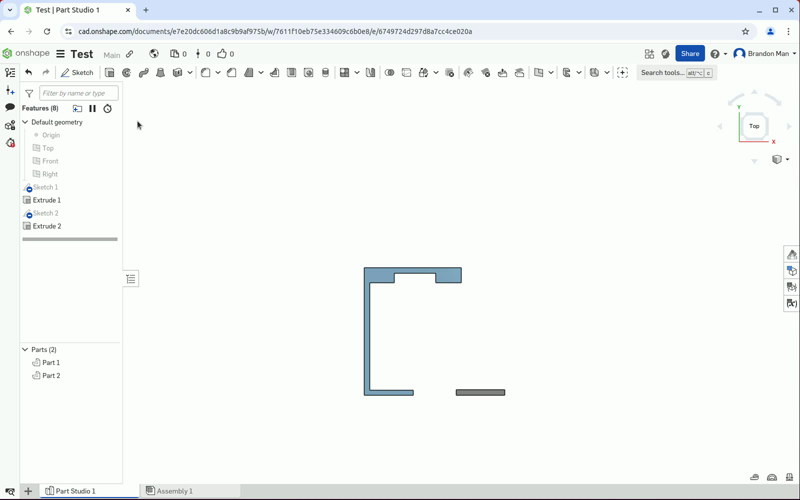
key(shift+h)
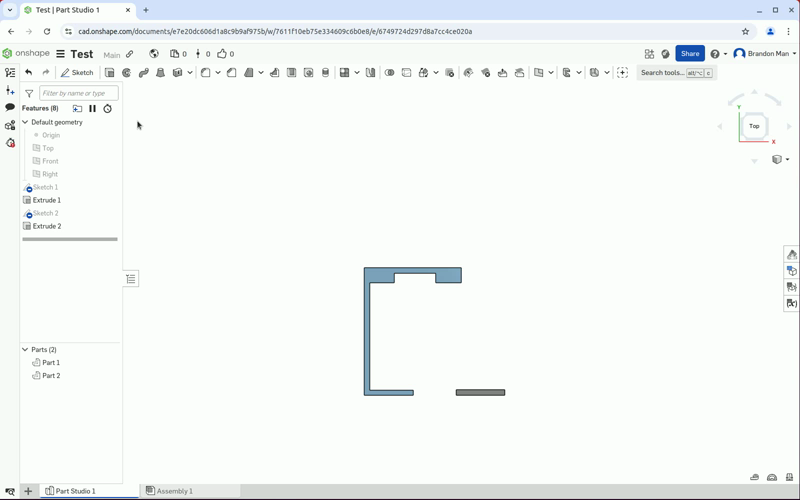
mouse_move(73, 189)
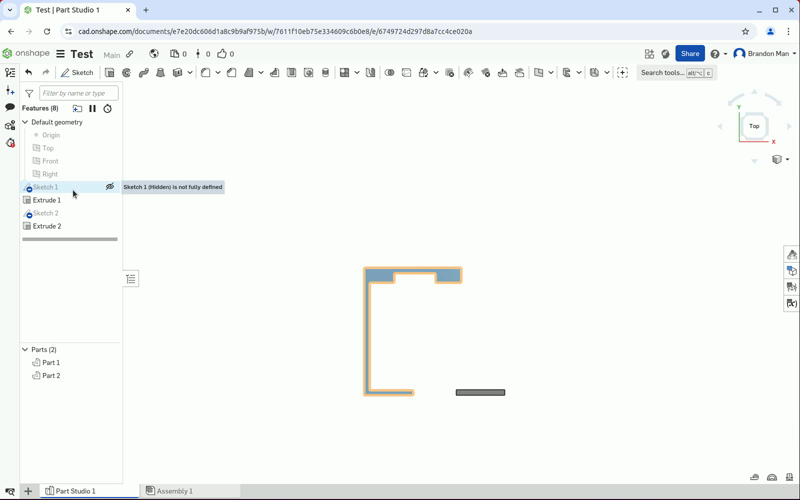
click(73, 189)
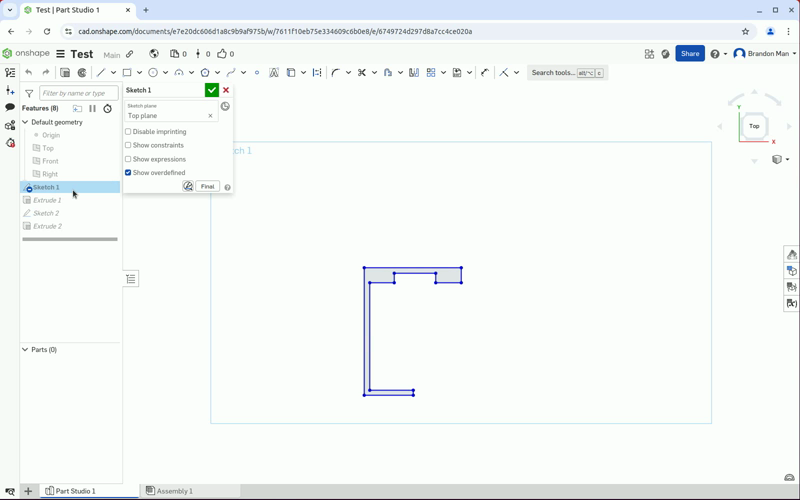
mouse_move(229, 92)
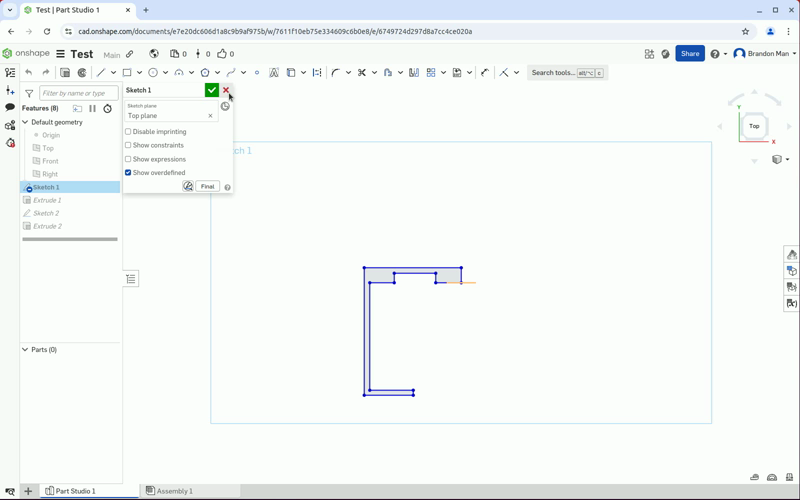
click(229, 92)
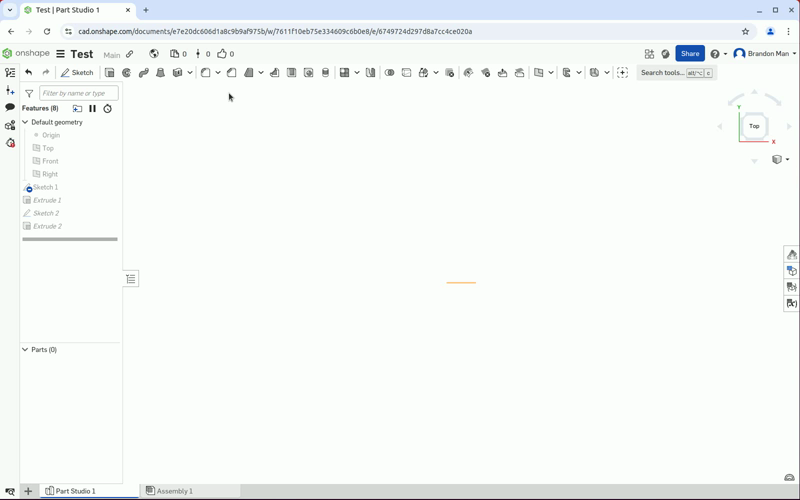
mouse_move(541, 75)
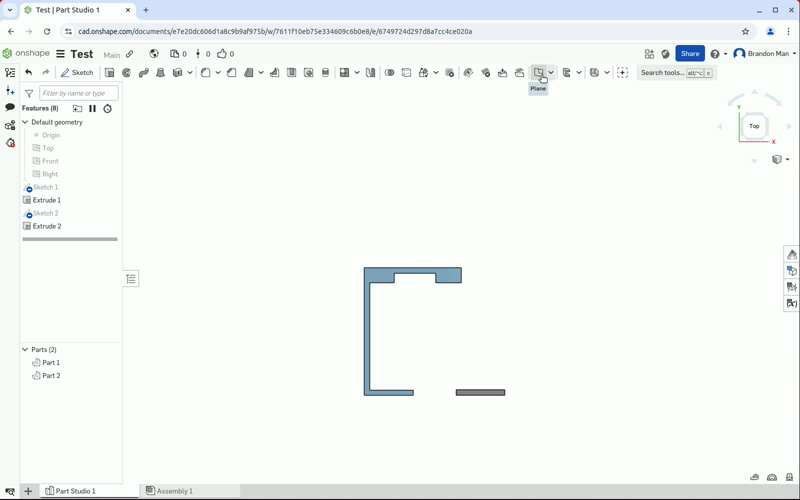
click(541, 75)
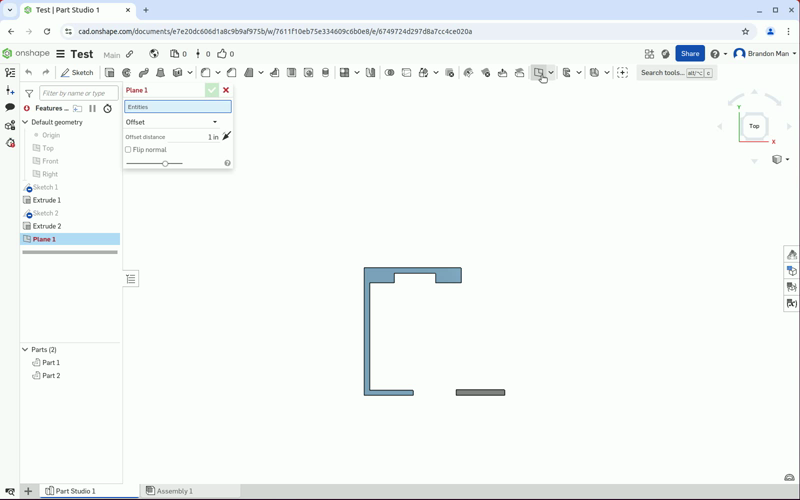
mouse_move(73, 150)
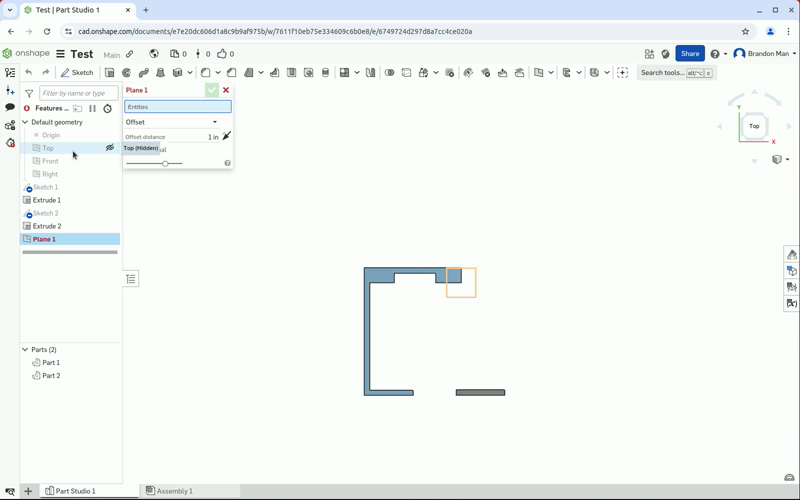
click(73, 150)
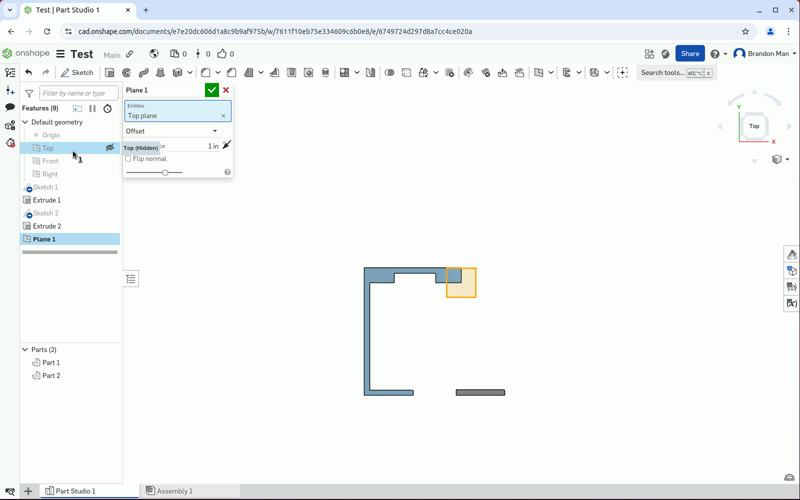
key(tab, 2)
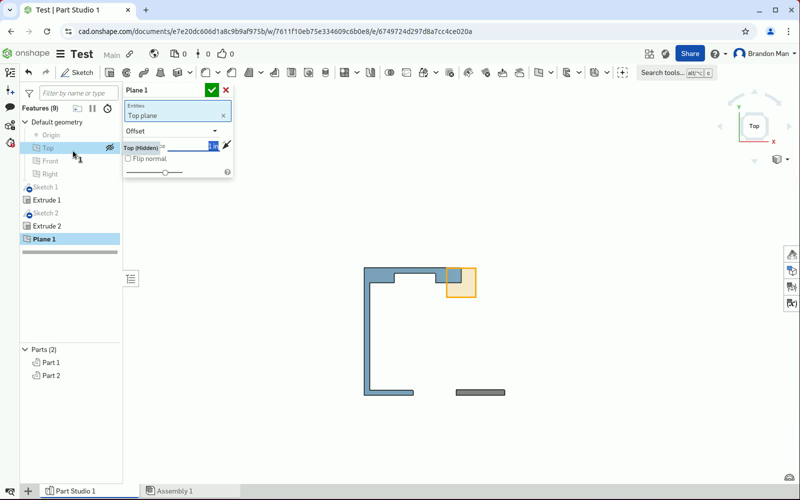
text(8.904)
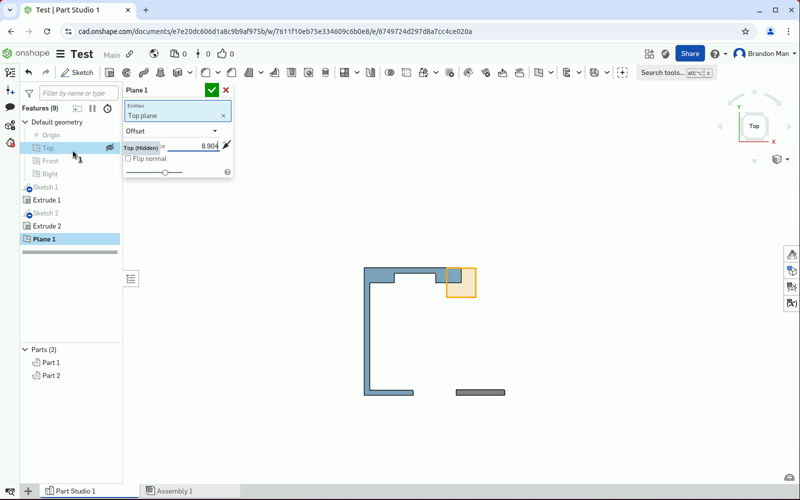
key(enter, 2)
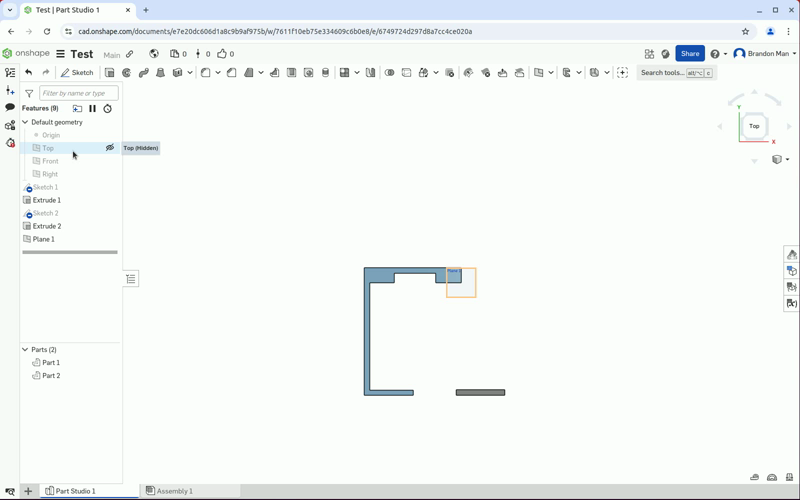
key(shift+s)
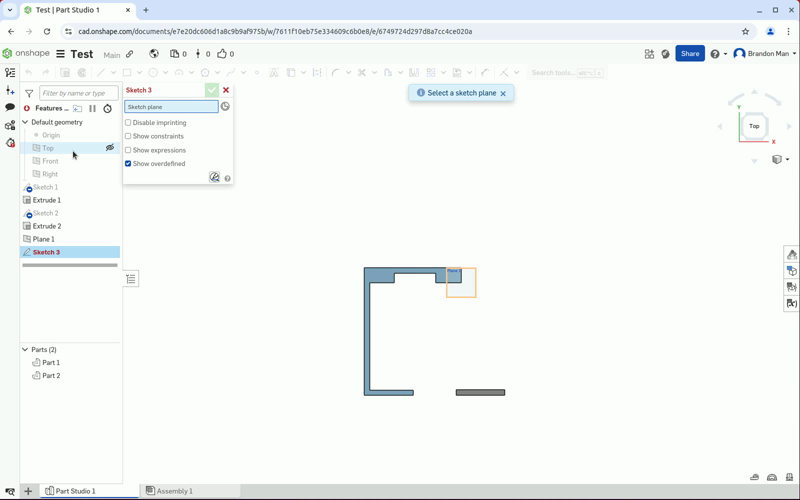
mouse_move(73, 241)
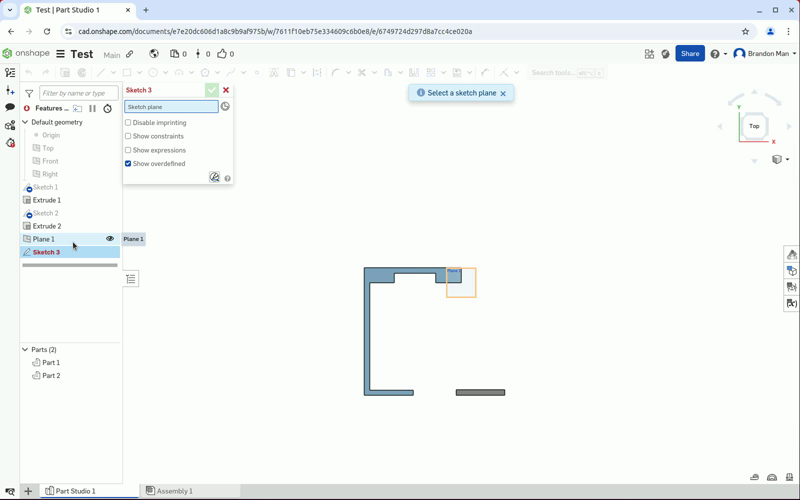
click(73, 241)
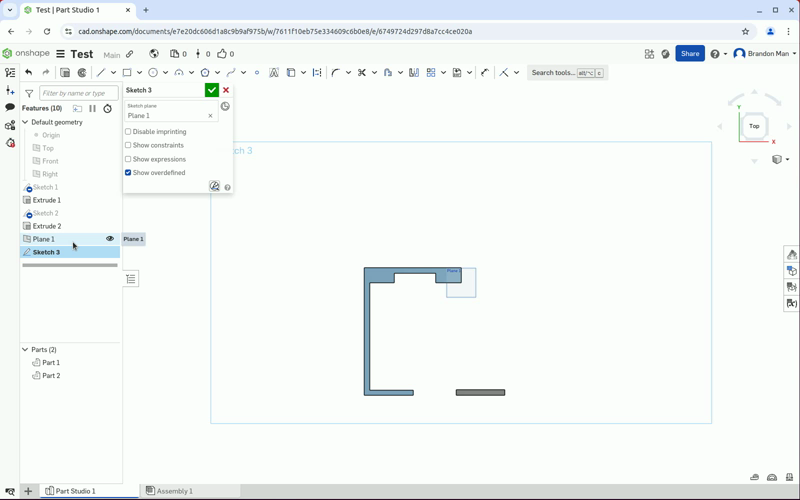
mouse_move(73, 352)
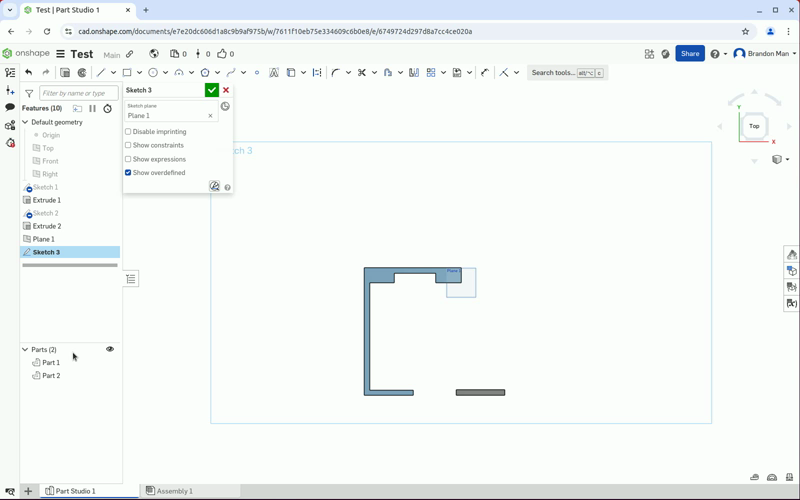
key(y)
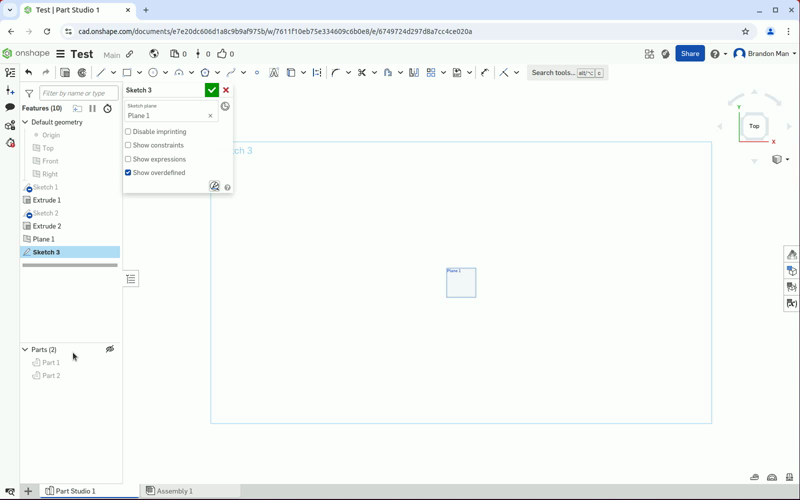
key(l)
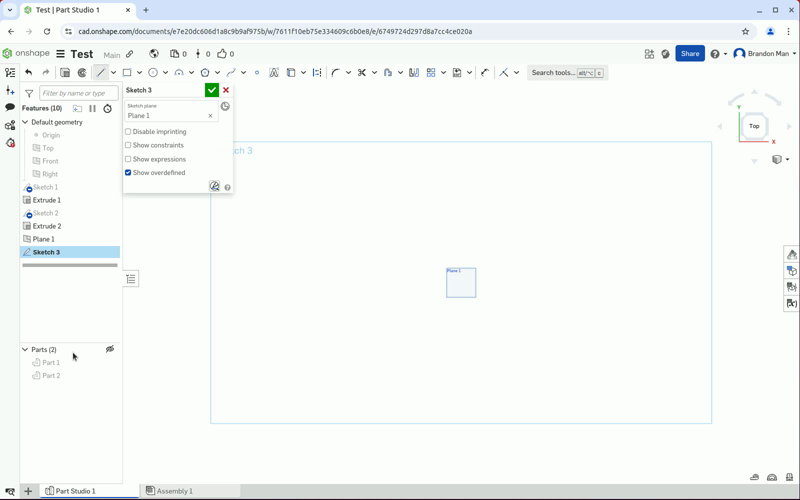
key_down(shift)
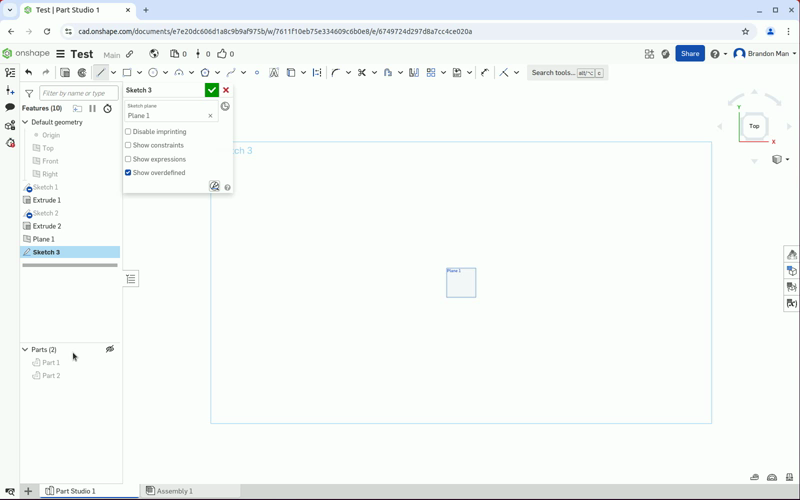
mouse_move(456, 389)
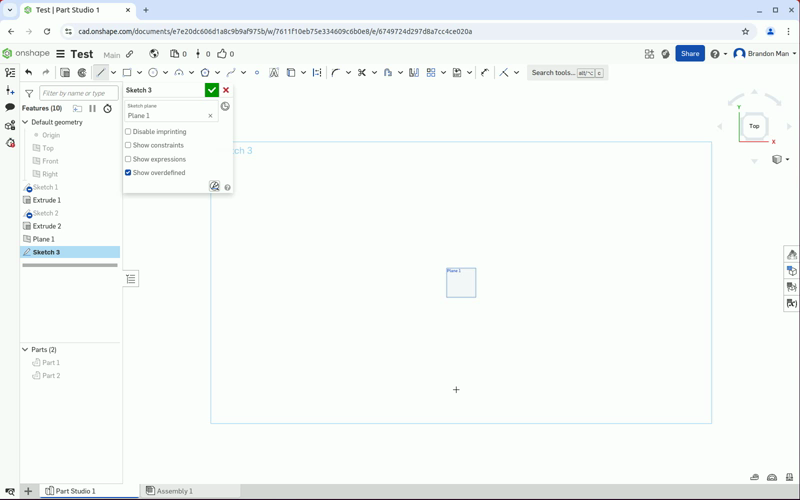
click(456, 389)
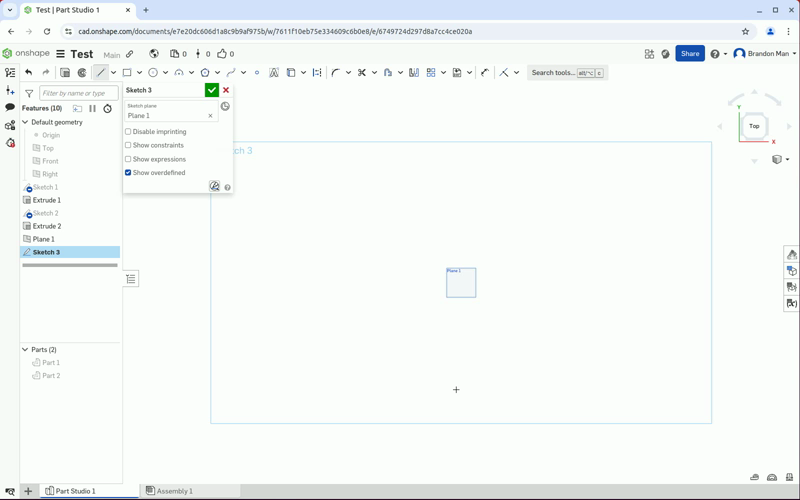
key_up(shift)
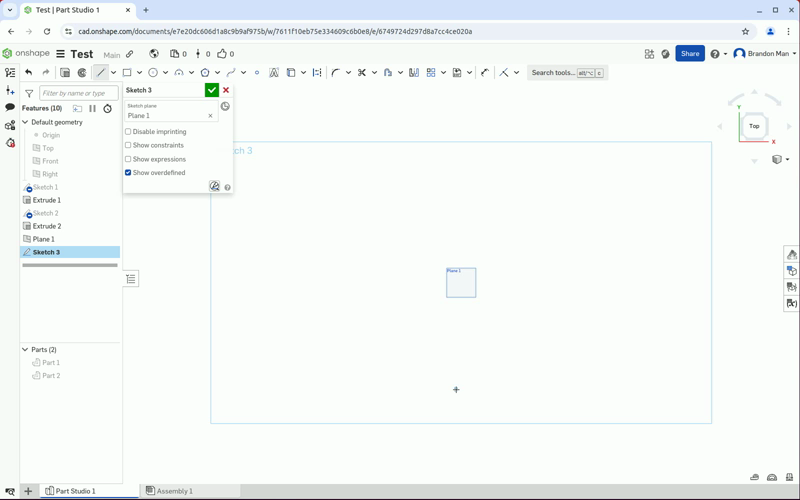
key_down(shift)
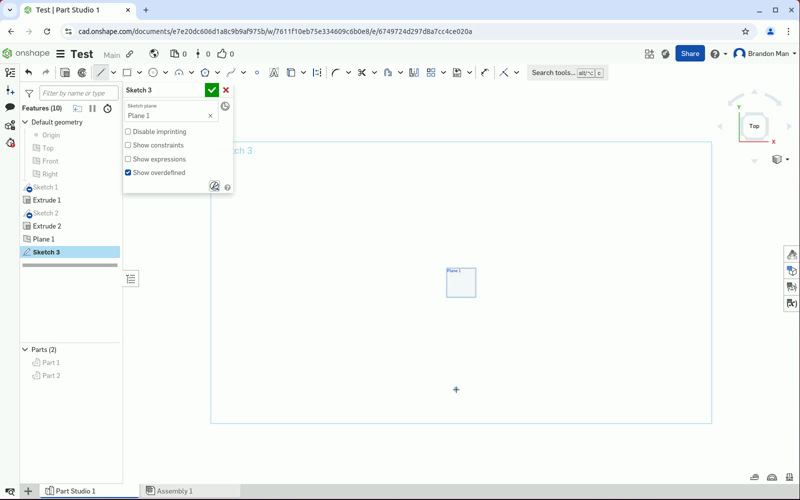
mouse_move(486, 389)
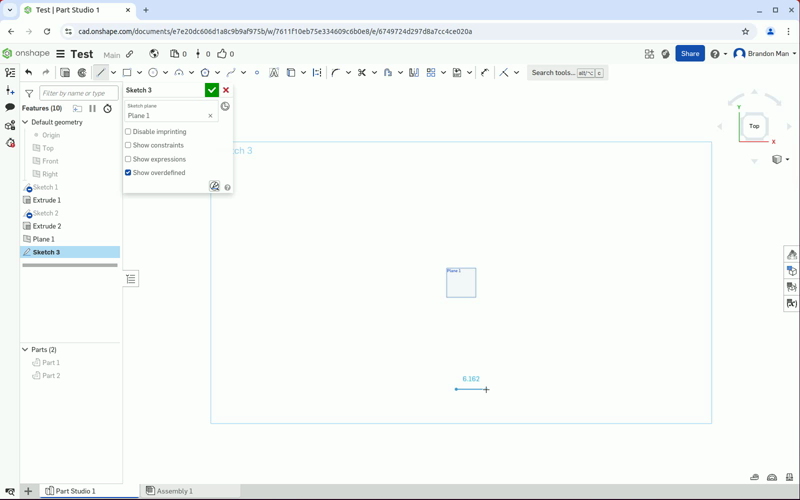
mouse_move(471, 389)
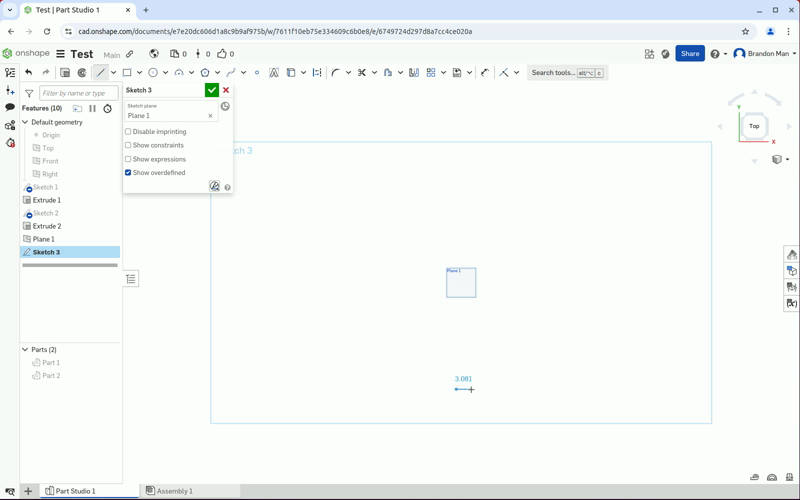
click(471, 389)
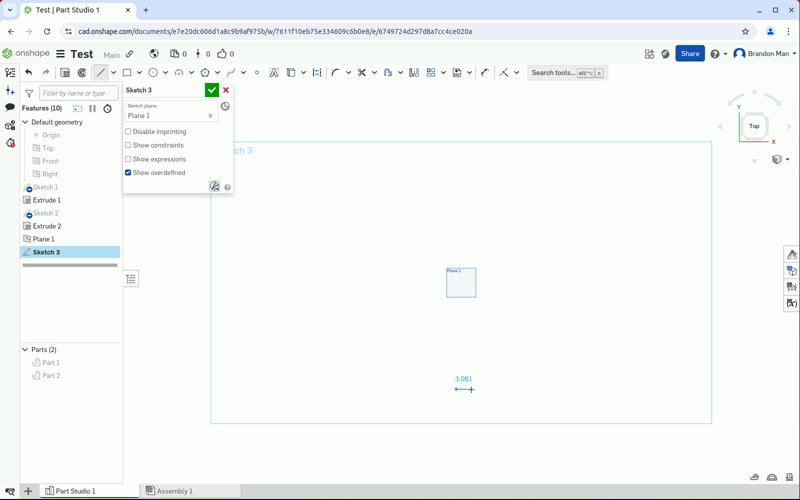
key_up(shift)
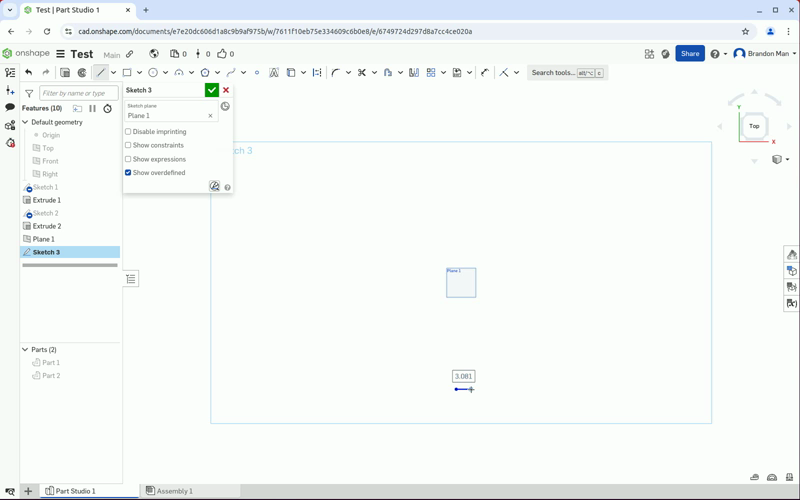
key_down(shift)
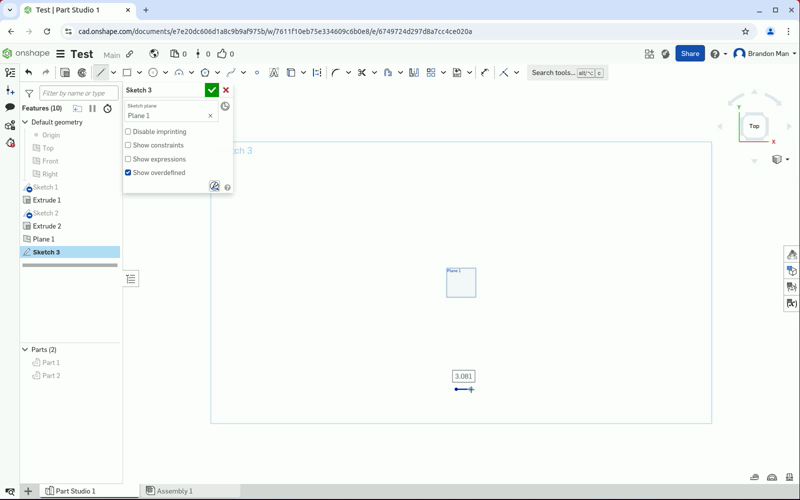
mouse_move(501, 389)
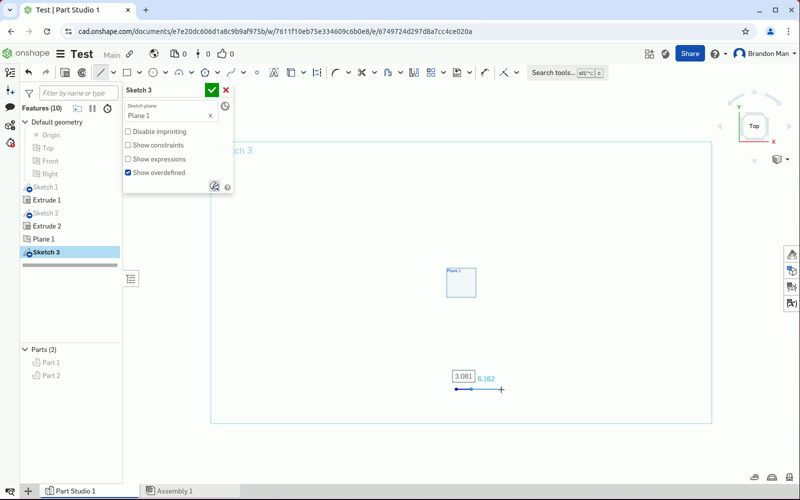
mouse_move(471, 377)
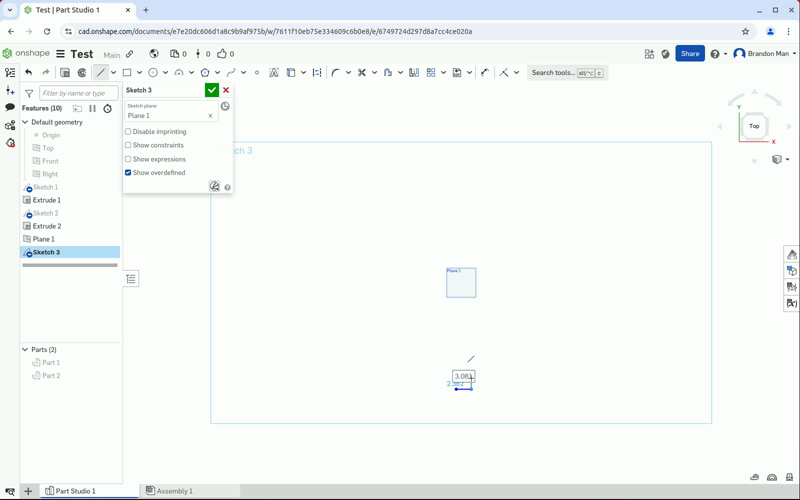
click(471, 377)
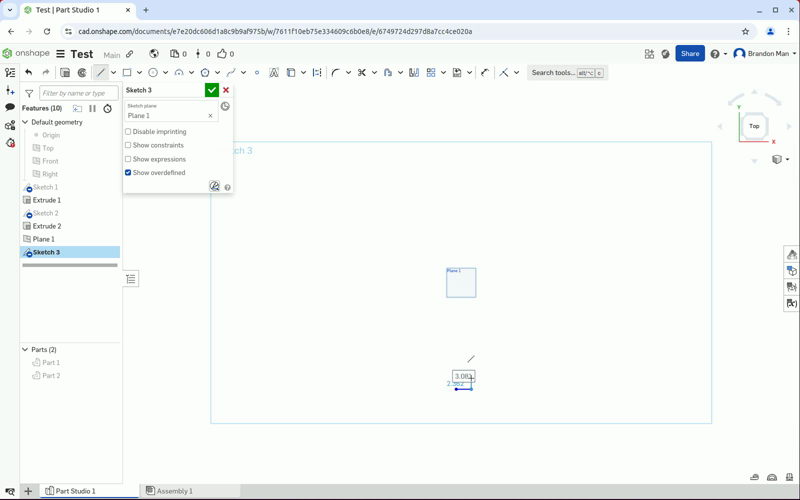
key_up(shift)
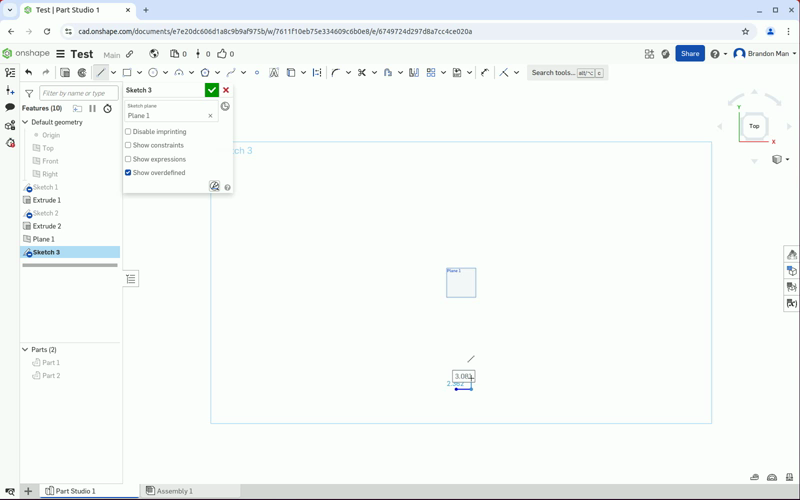
key_down(shift)
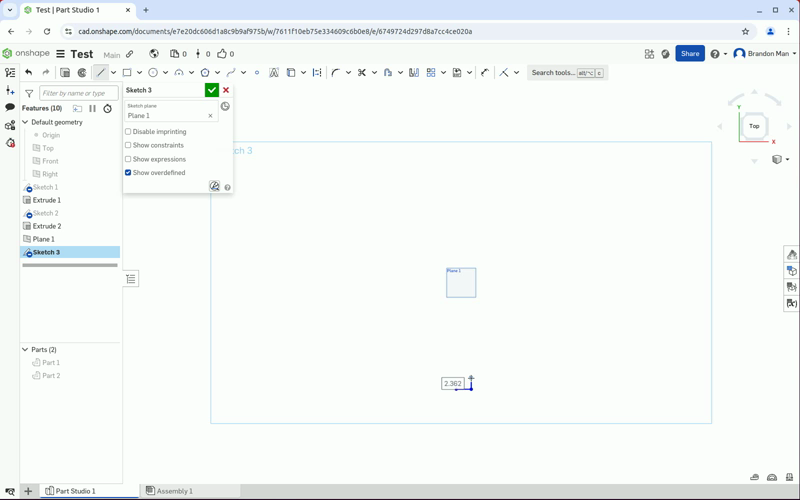
mouse_move(501, 377)
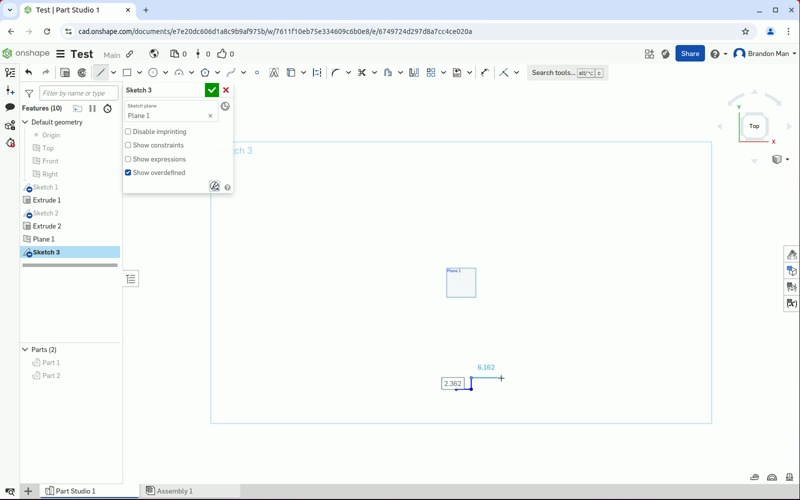
mouse_move(456, 377)
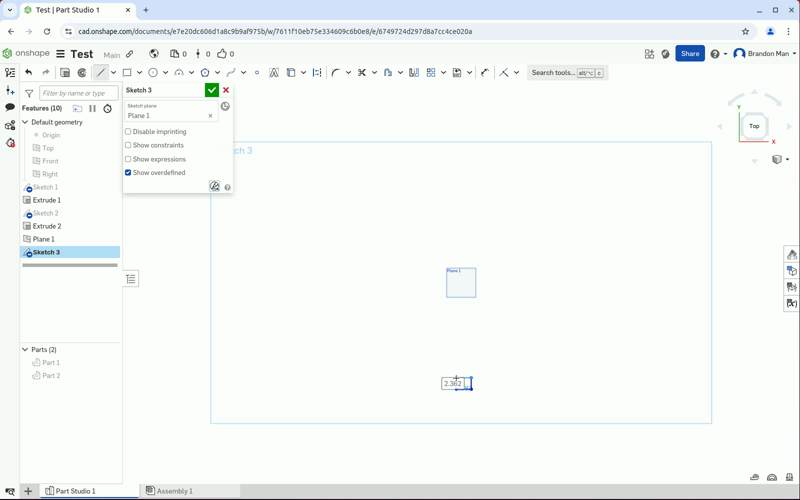
click(456, 377)
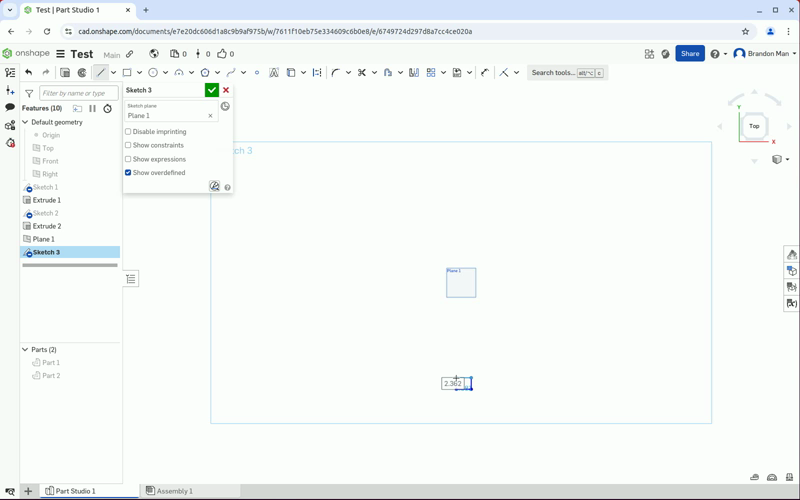
key_up(shift)
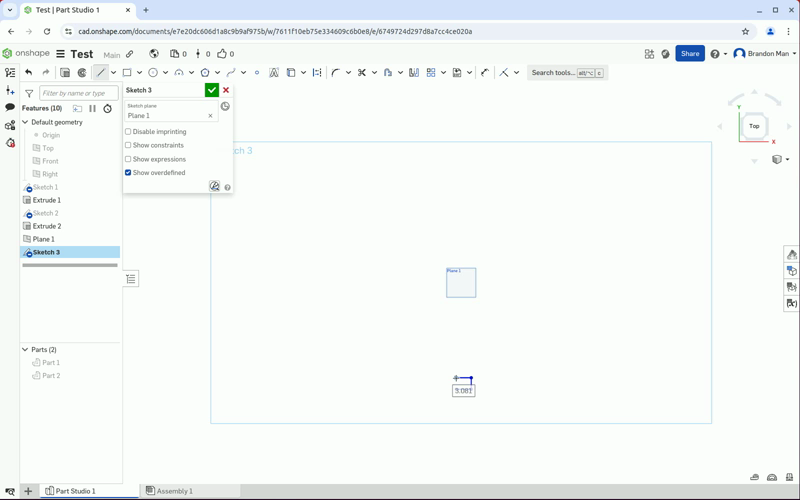
mouse_move(486, 377)
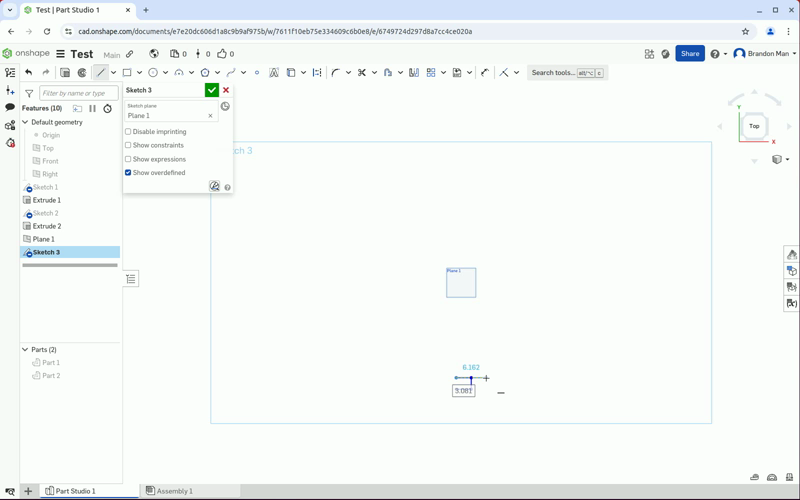
key_down(shift)
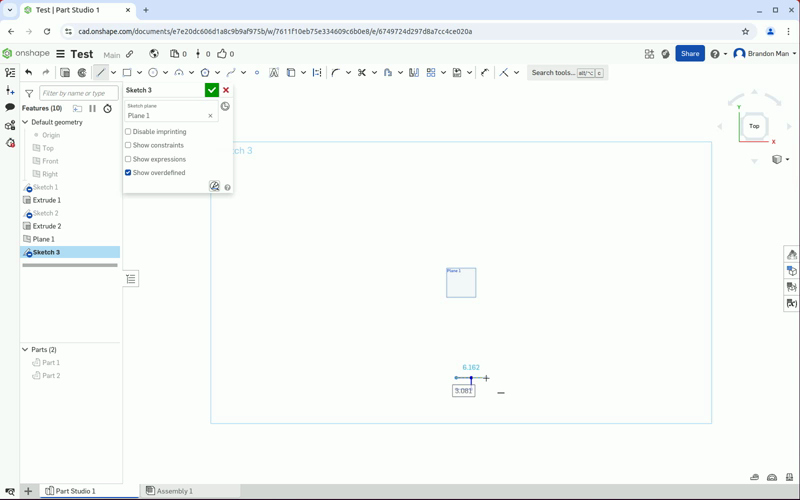
mouse_move(456, 389)
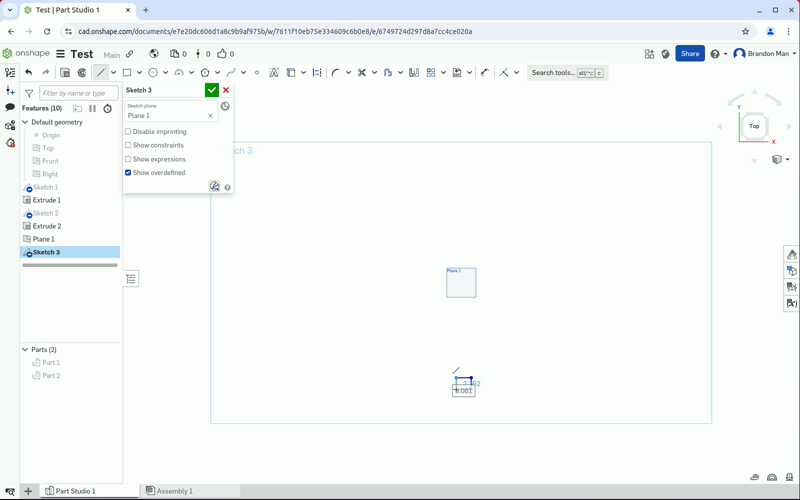
key_up(shift)
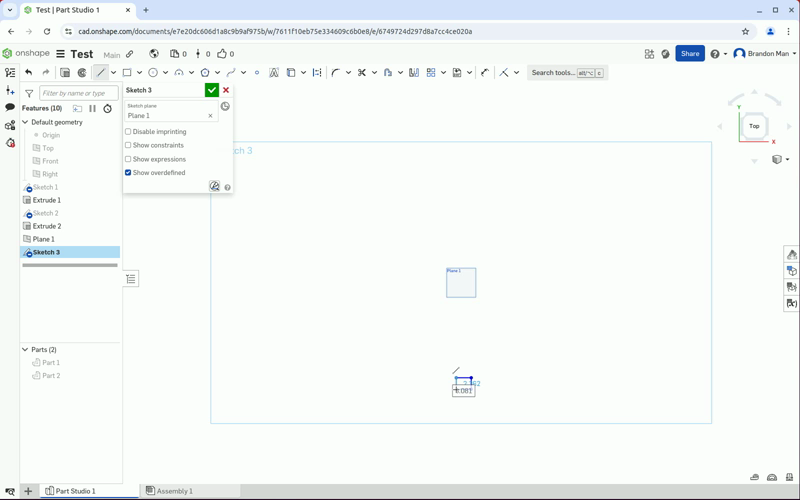
click(456, 389)
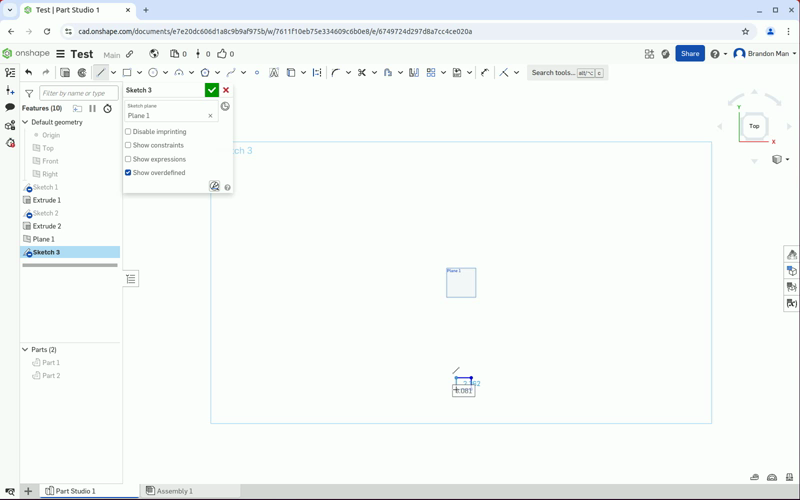
key(esc)
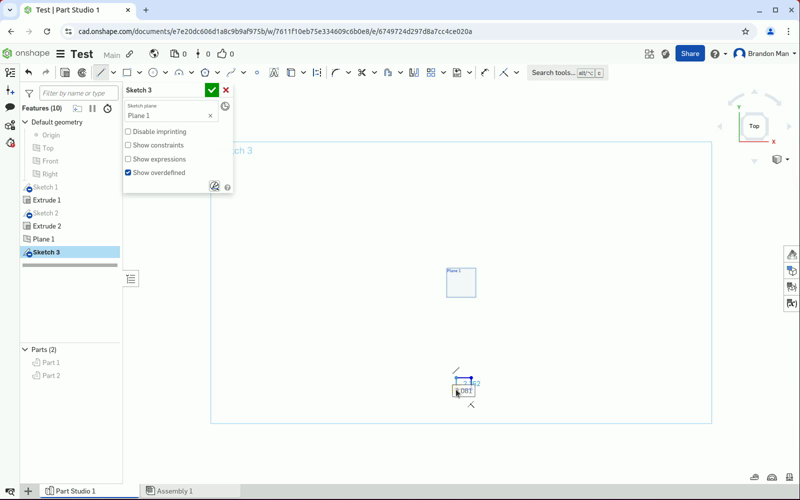
mouse_move(470, 389)
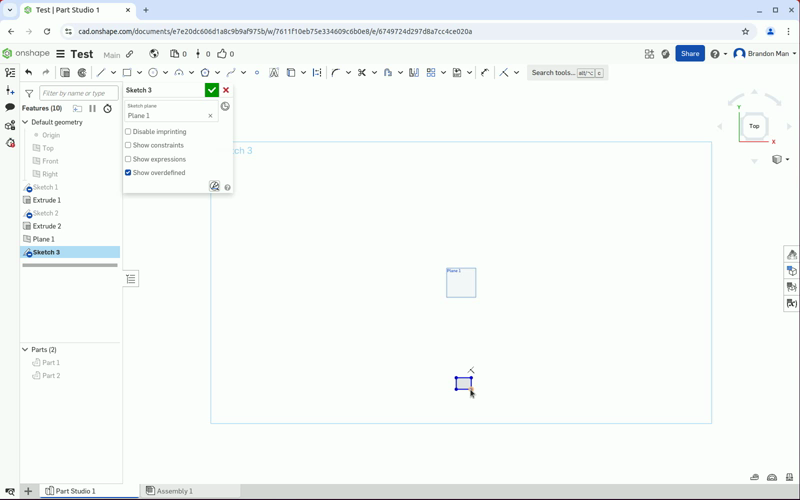
scroll(6)
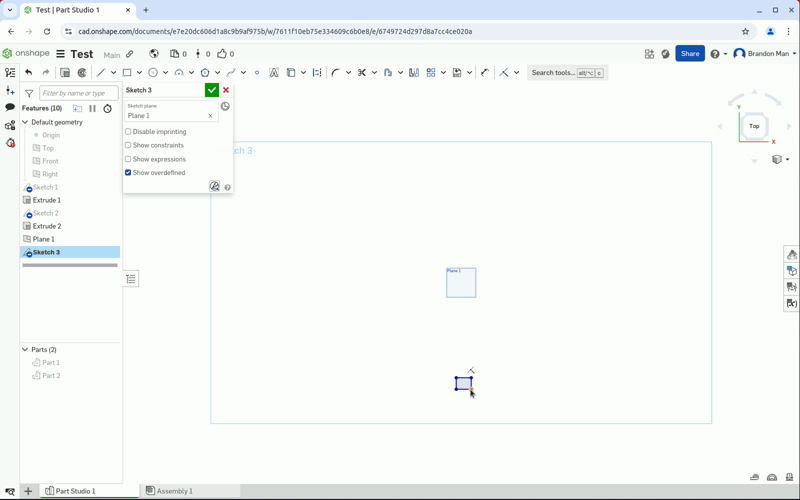
scroll(6)
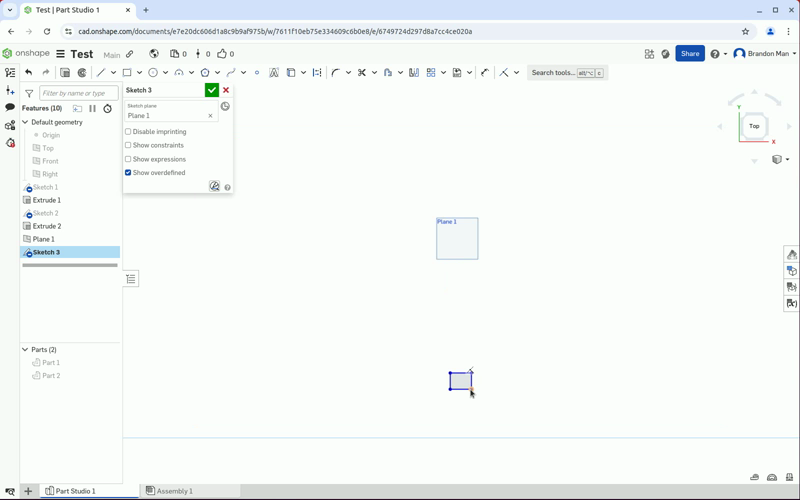
scroll(6)
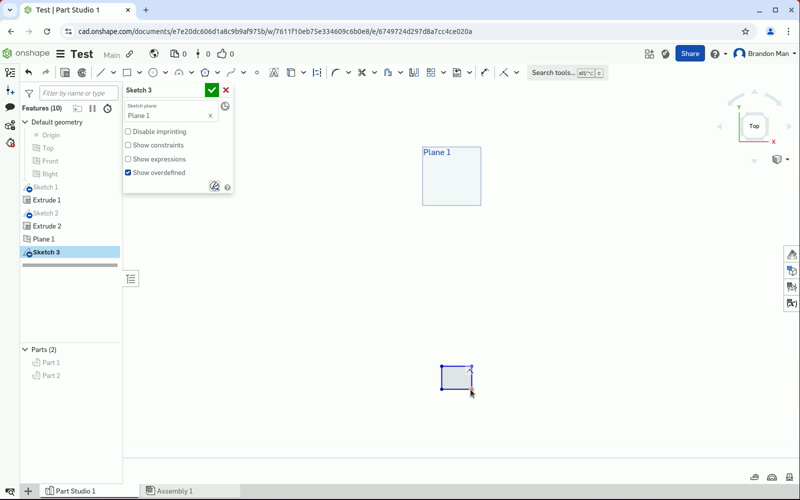
scroll(6)
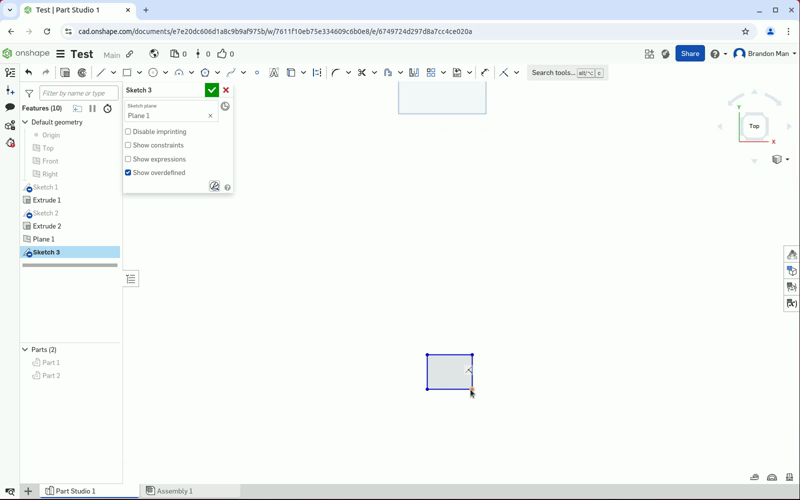
scroll(6)
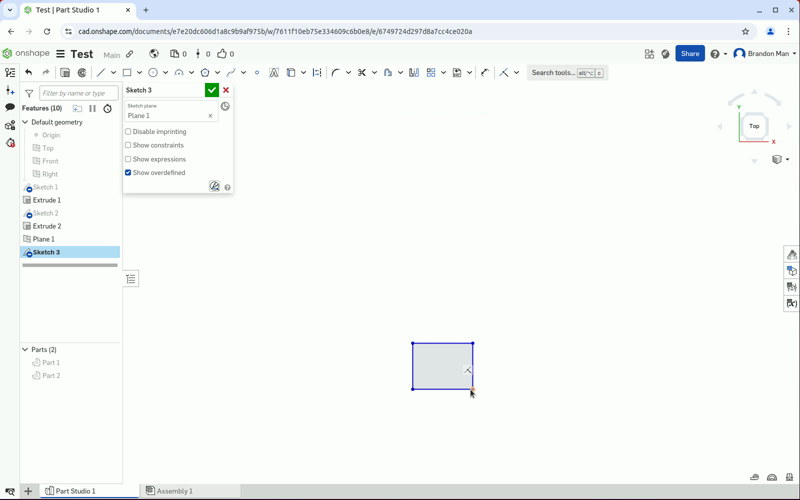
scroll(6)
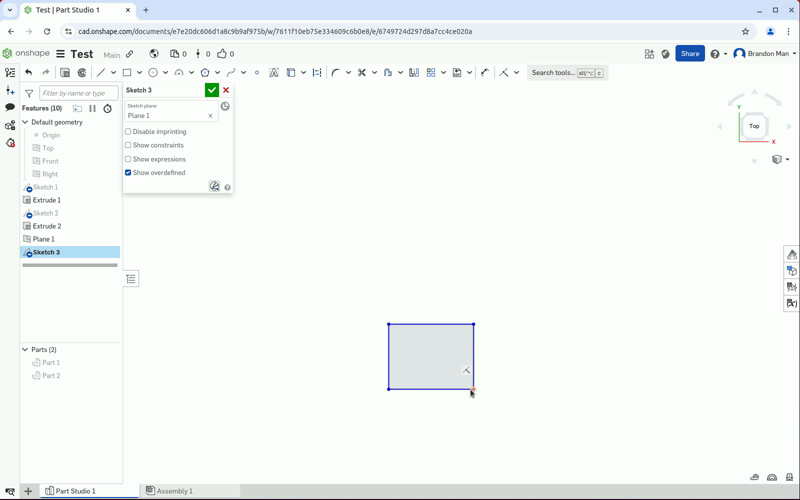
scroll(6)
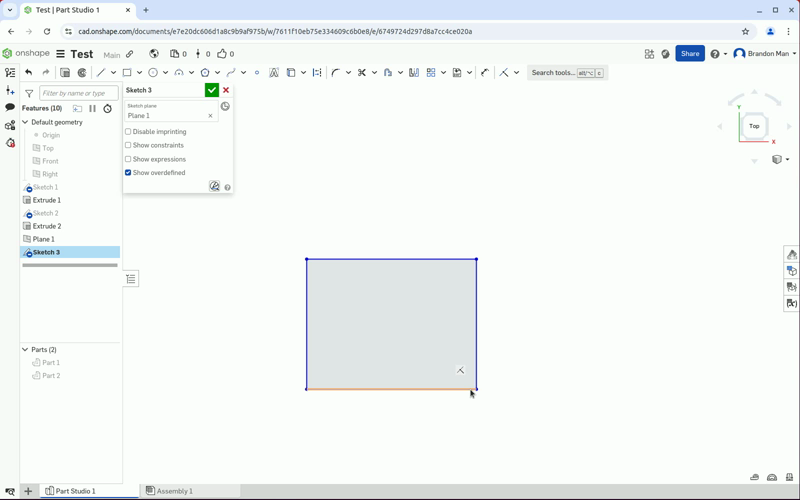
click(470, 389)
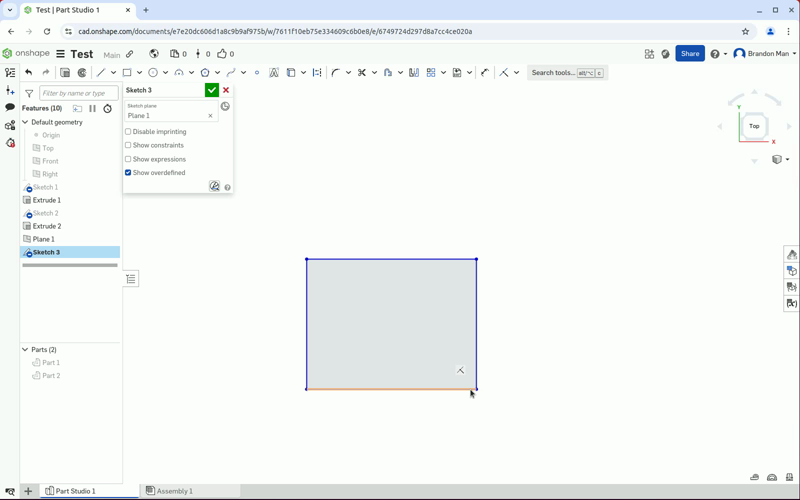
scroll(-6)
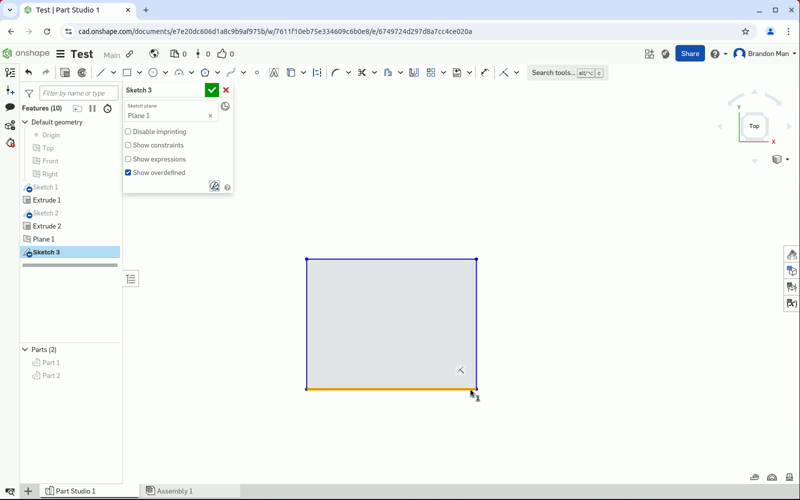
scroll(-6)
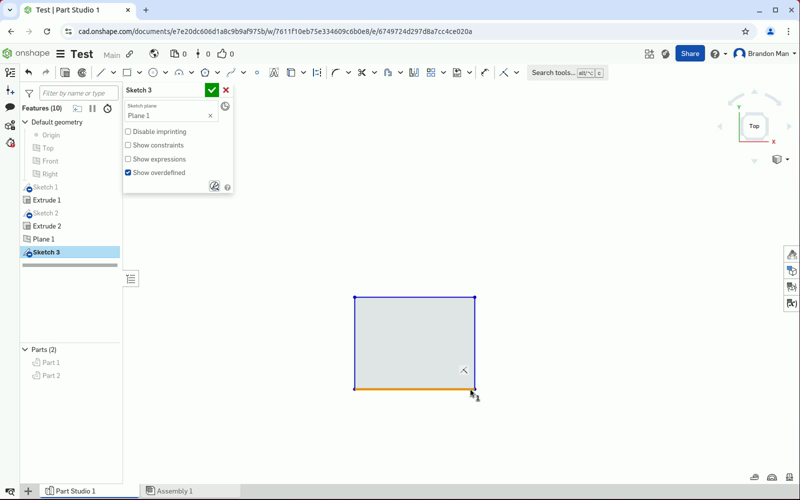
scroll(-6)
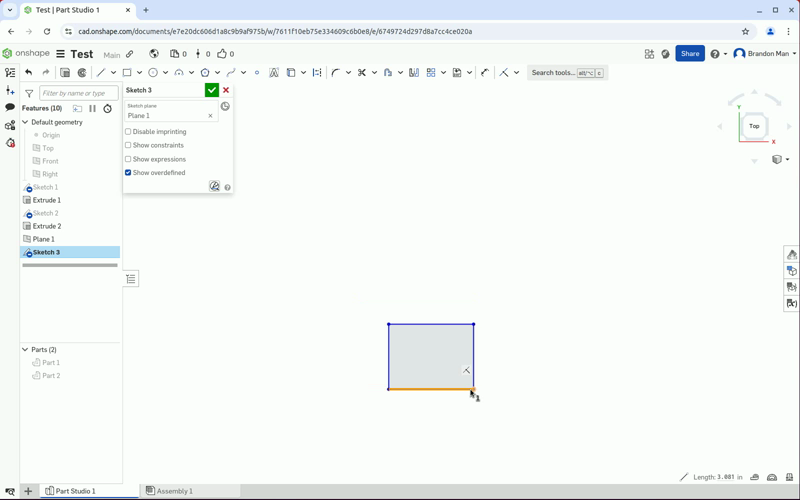
scroll(-6)
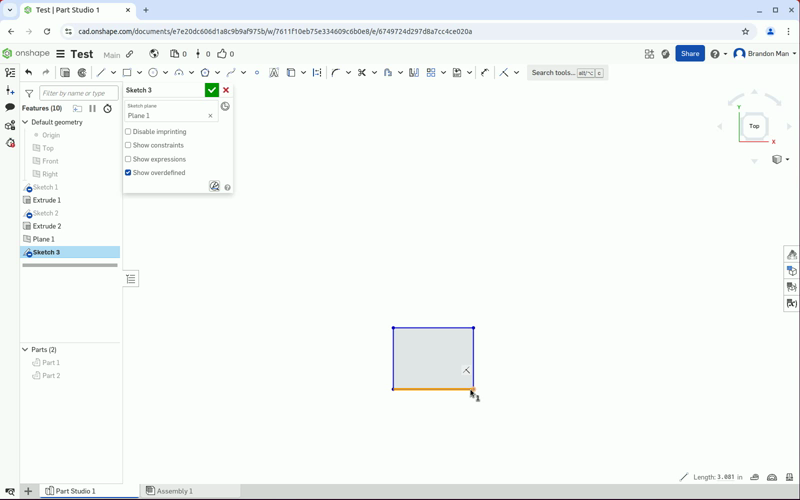
scroll(-6)
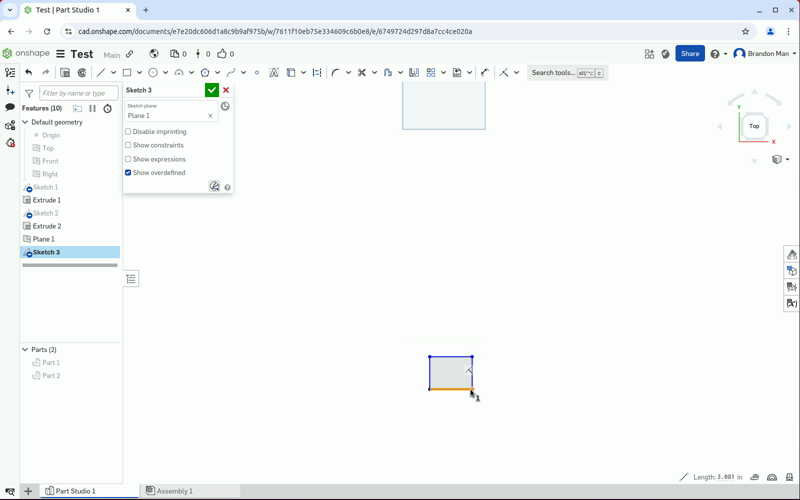
scroll(-6)
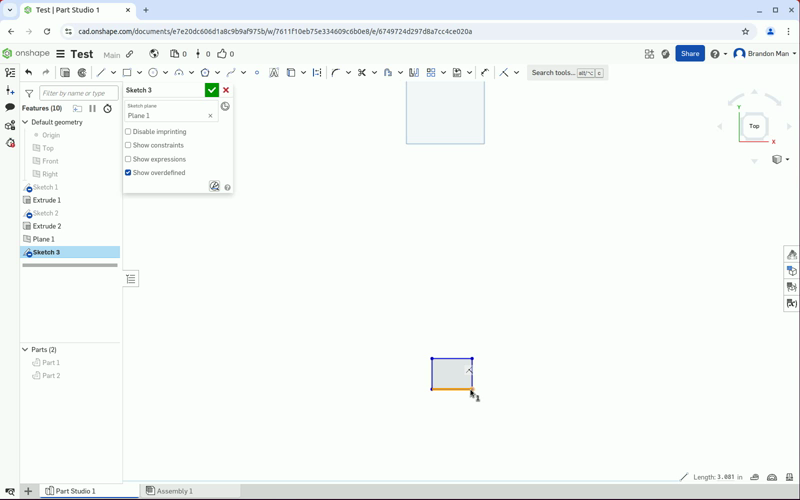
scroll(-6)
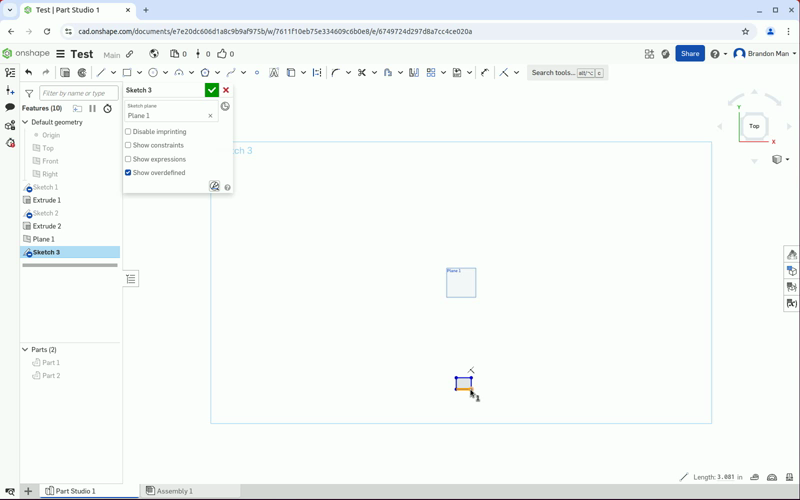
mouse_move(73, 352)
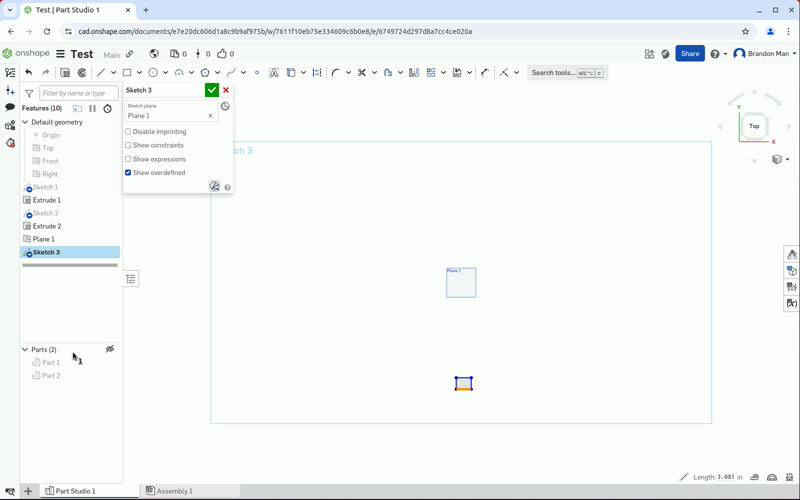
key(shift+y)
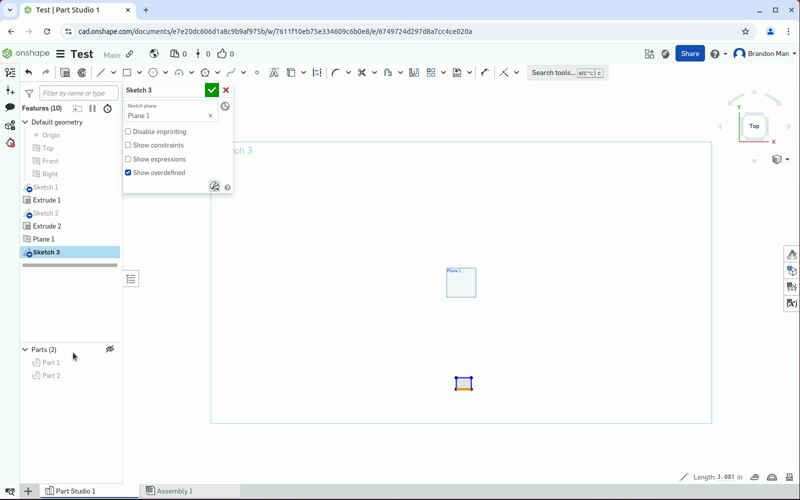
key(shift+e)
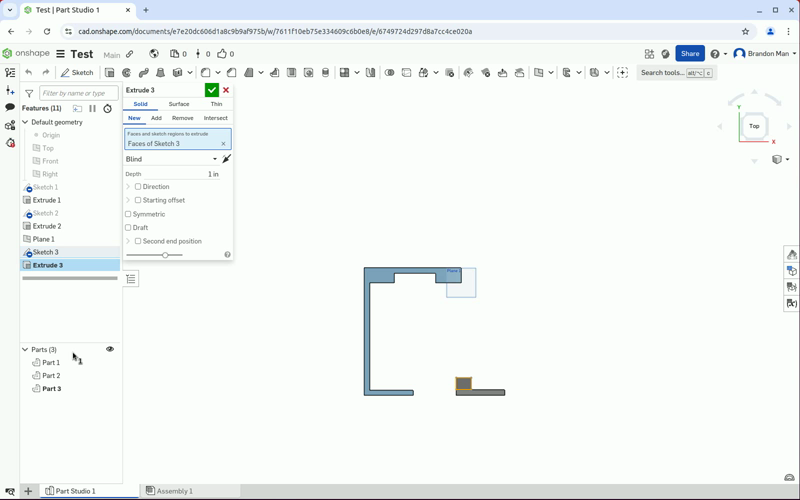
mouse_move(143, 106)
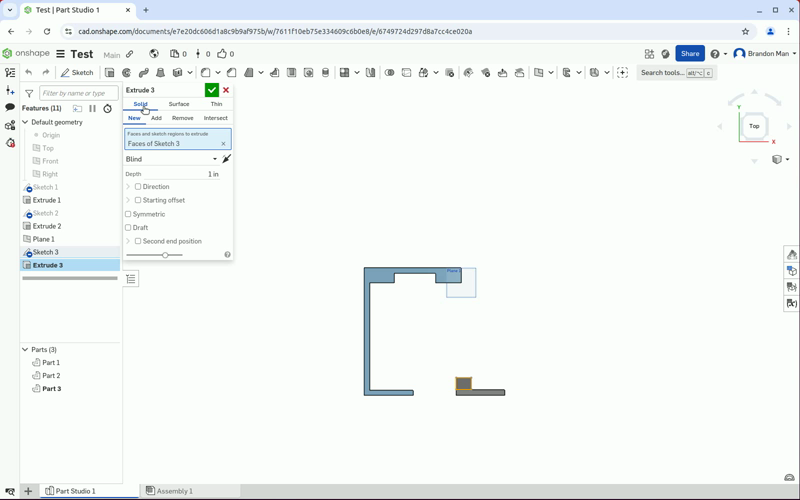
click(143, 106)
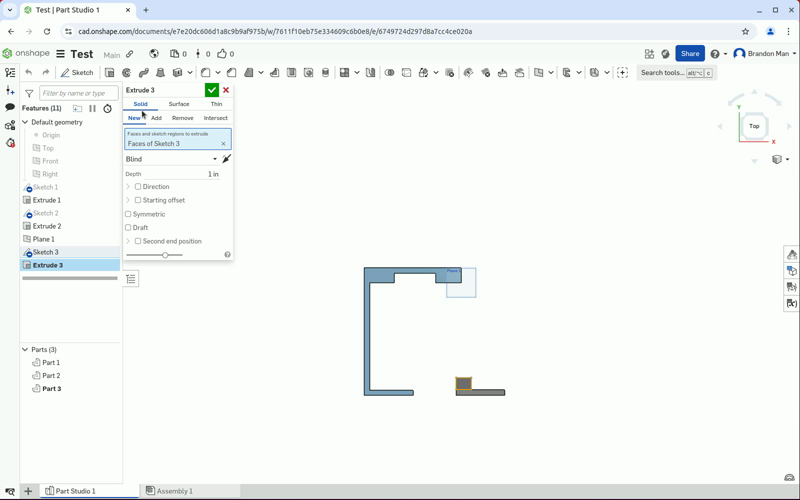
mouse_move(137, 120)
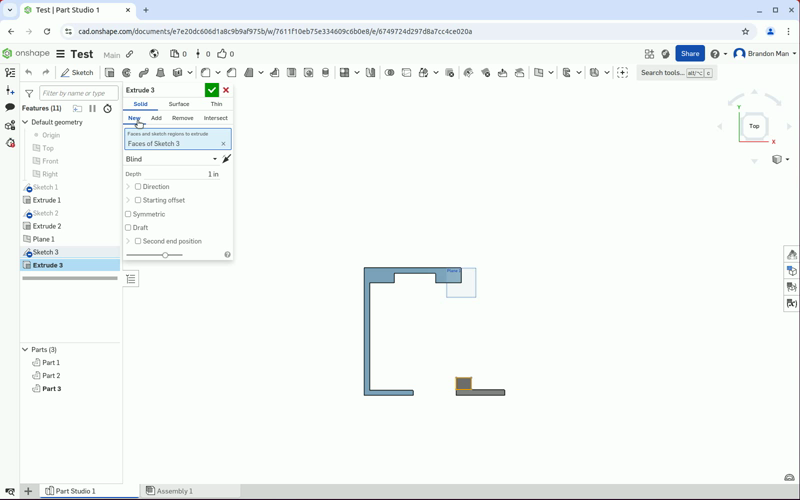
click(137, 120)
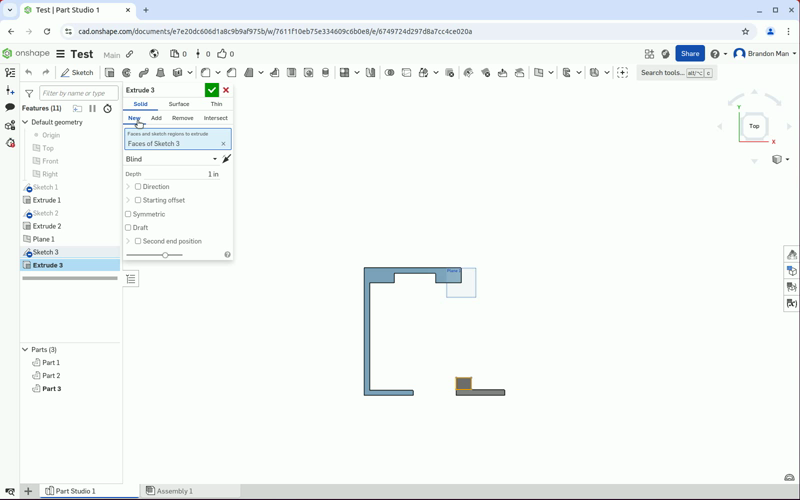
key(tab, 4)
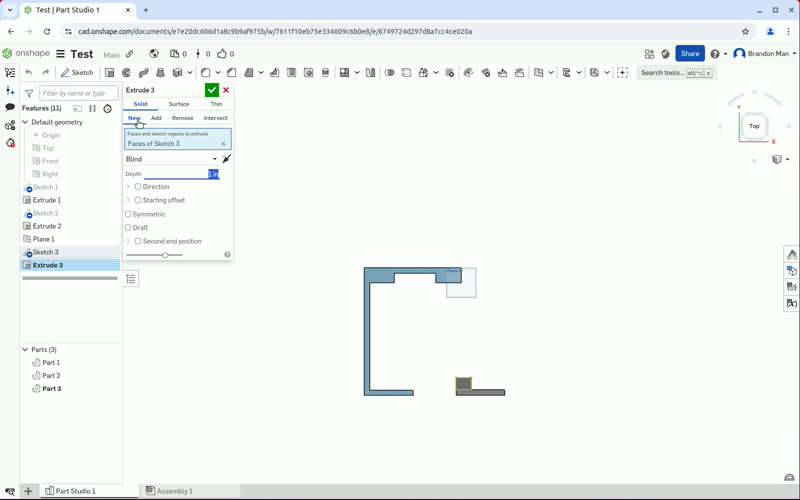
text(-6.018)
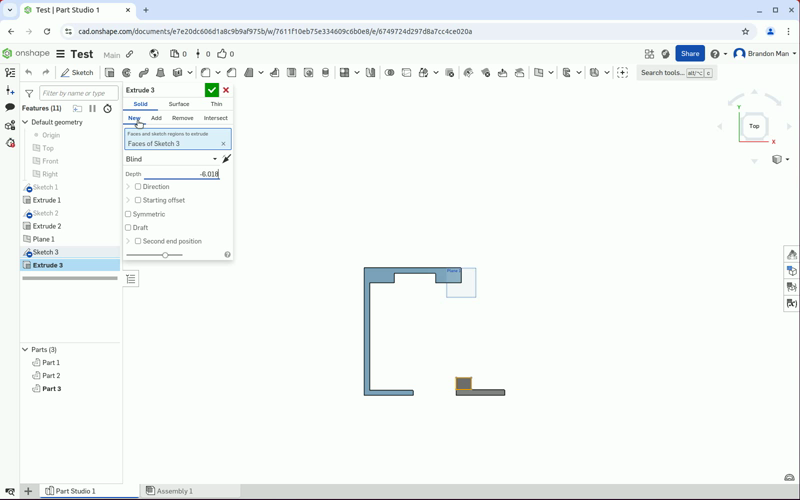
key(enter)
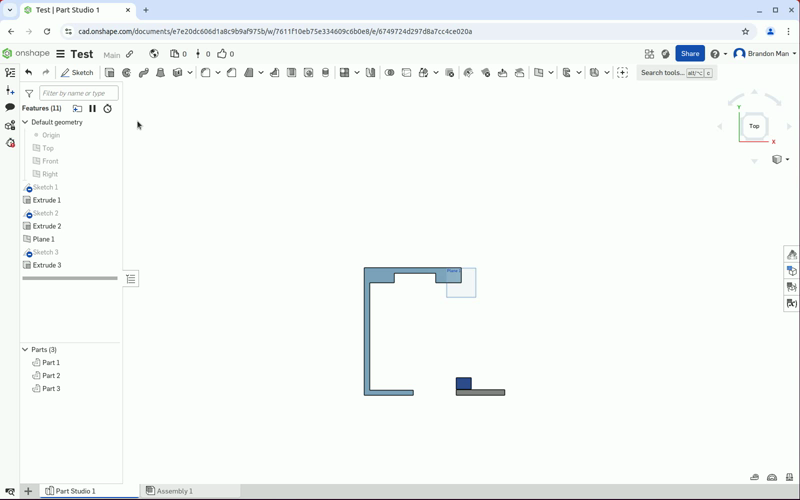
key(shift+h)
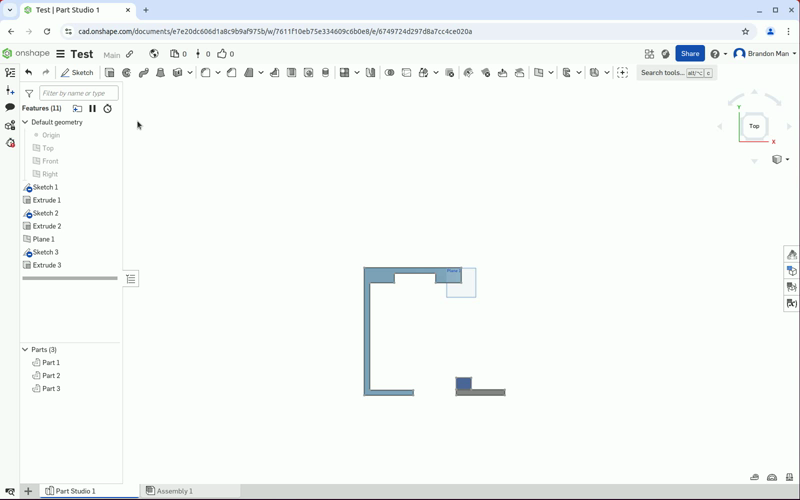
key(shift+h)
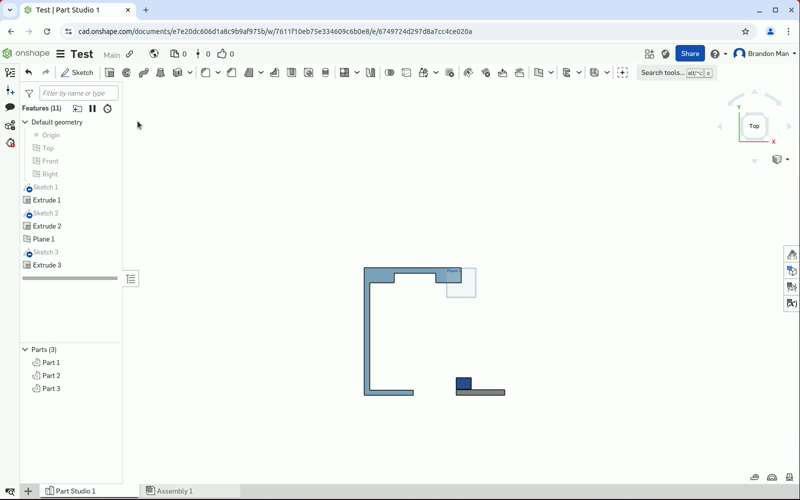
mouse_move(73, 189)
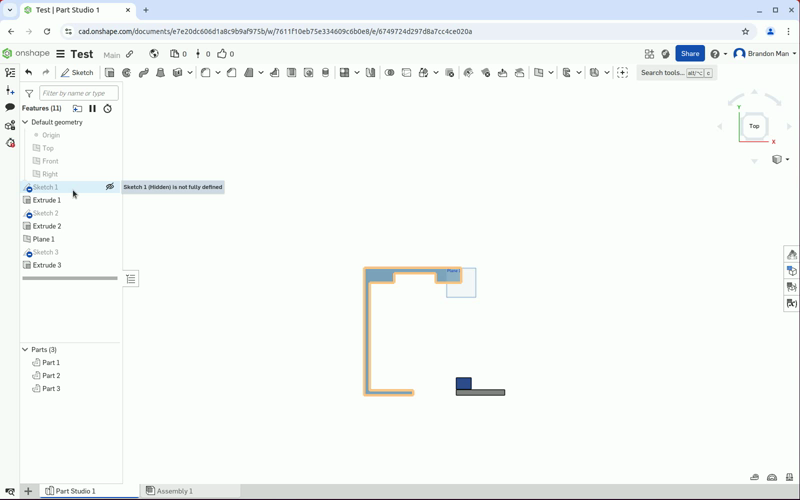
click(73, 189)
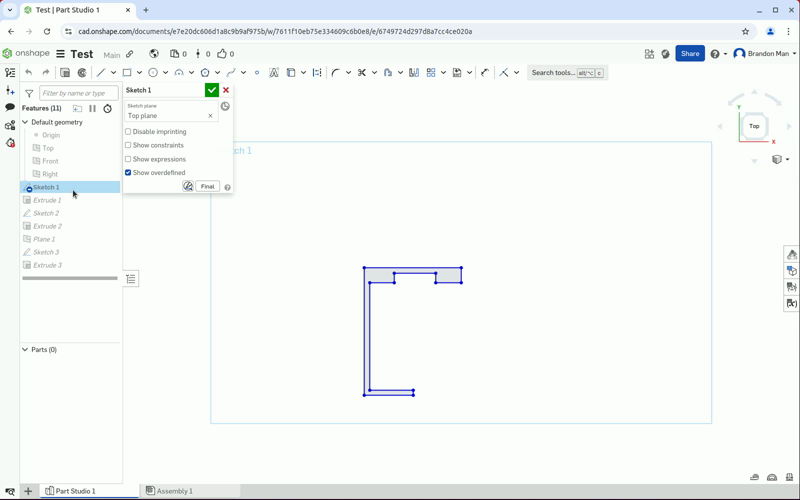
mouse_move(229, 92)
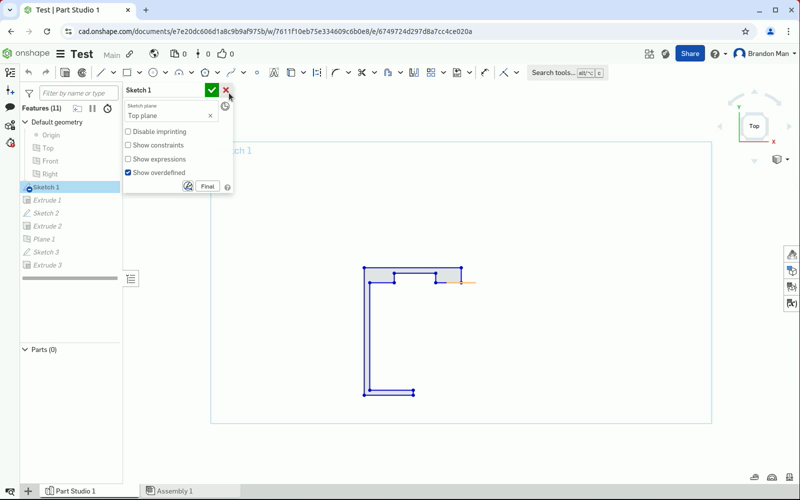
click(229, 92)
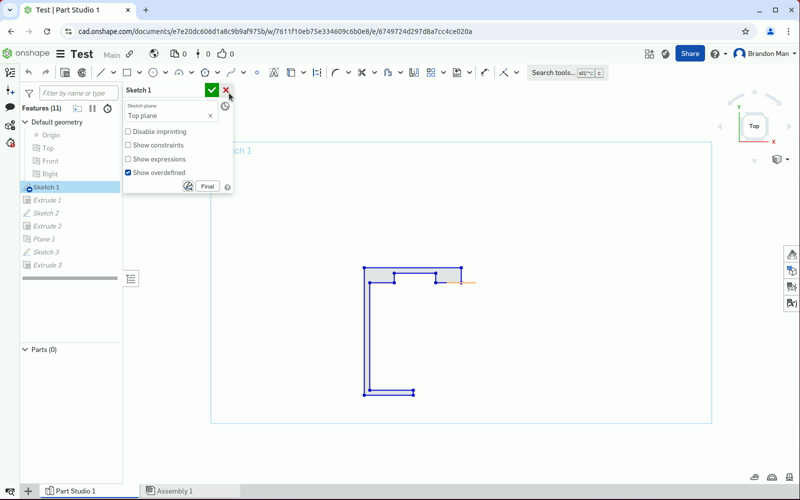
key(shift+s)
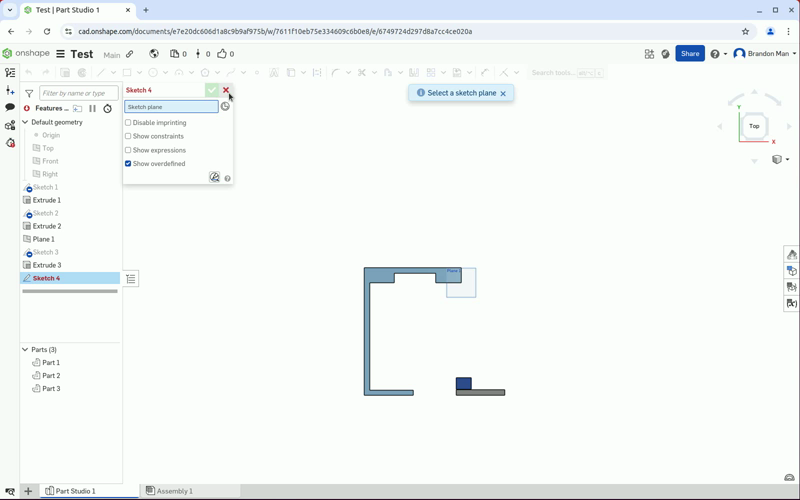
mouse_move(73, 241)
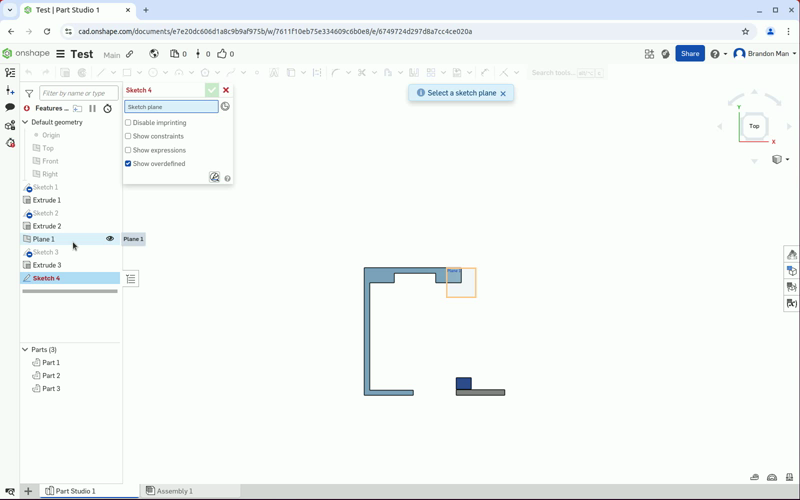
click(73, 241)
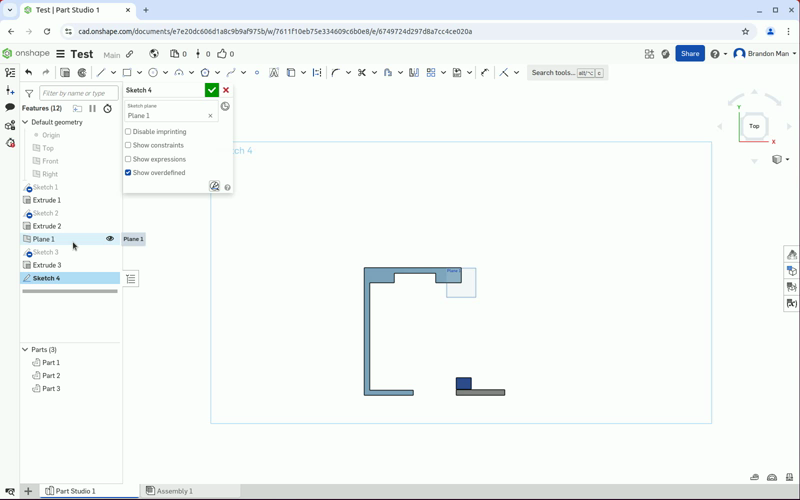
mouse_move(73, 352)
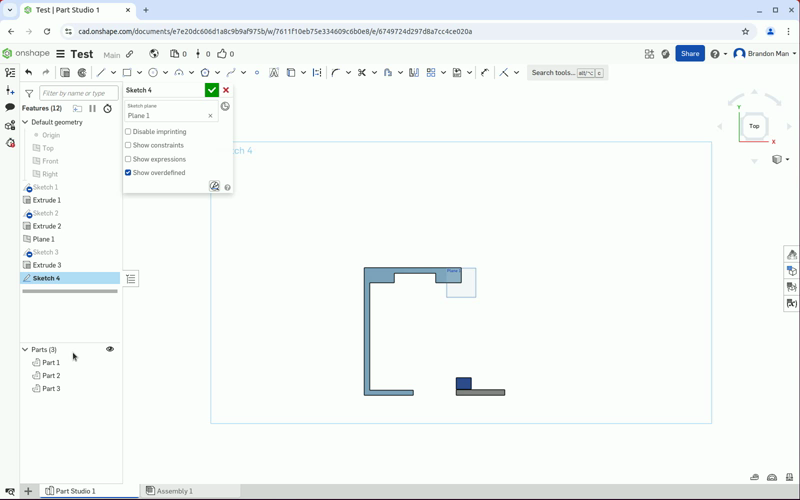
key(y)
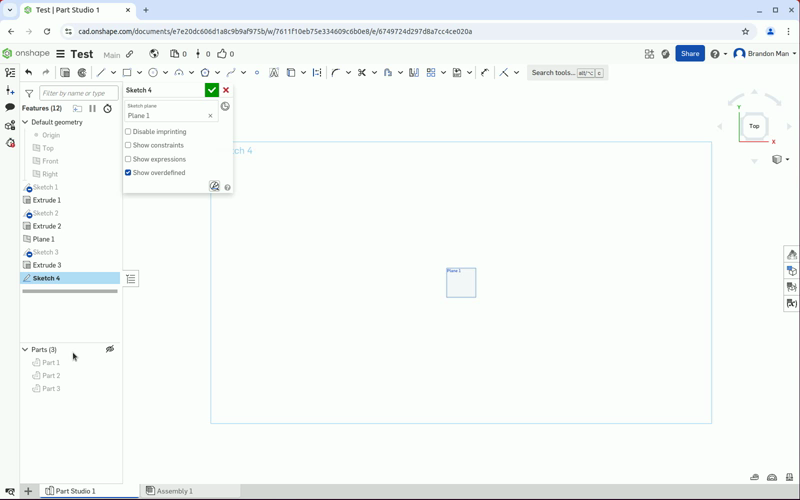
key(l)
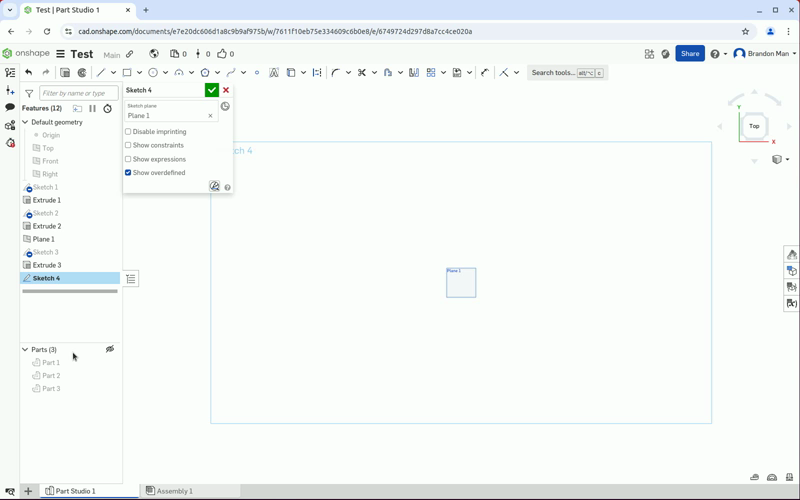
key_down(shift)
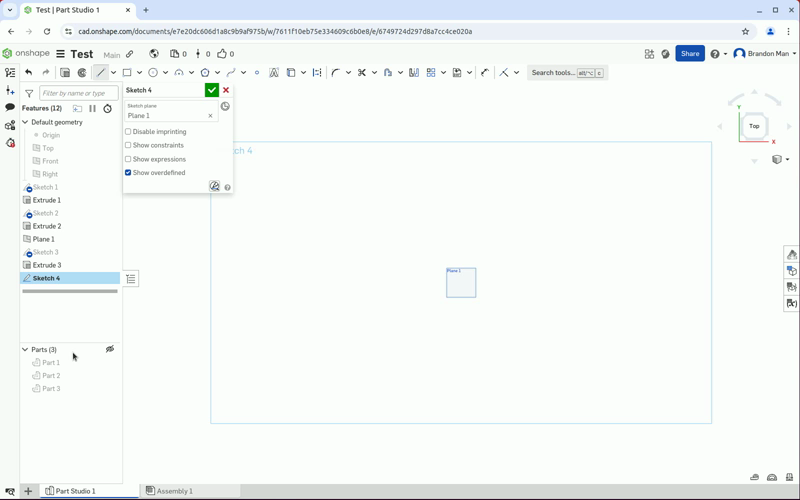
mouse_move(438, 293)
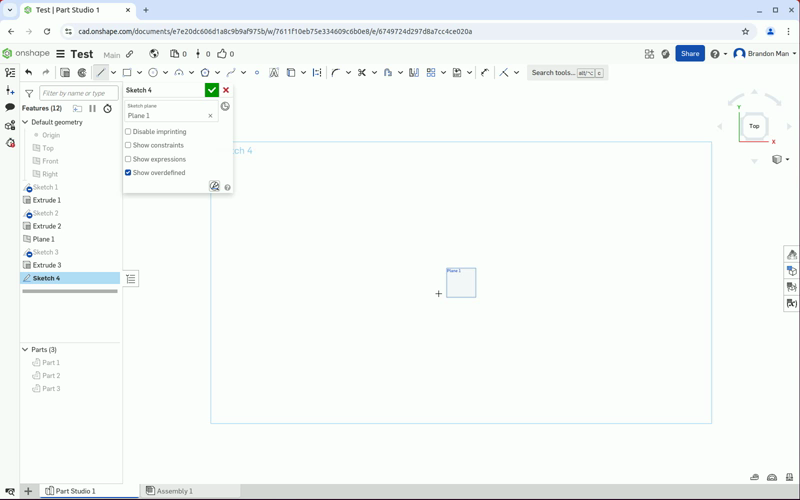
click(438, 293)
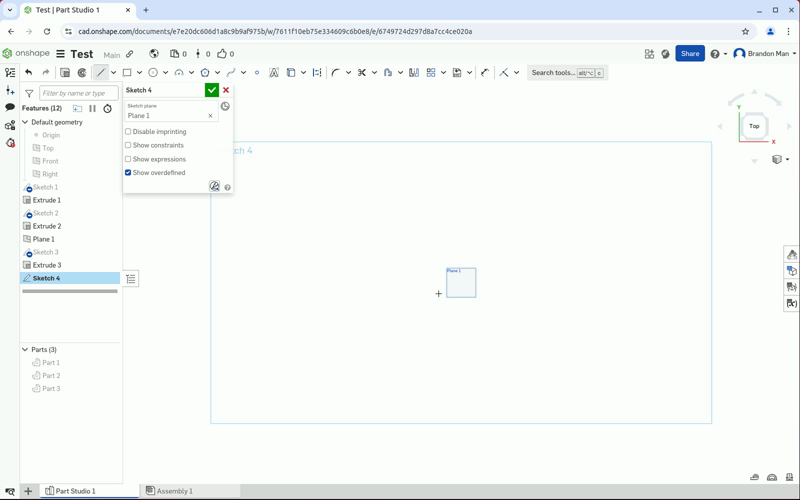
key_up(shift)
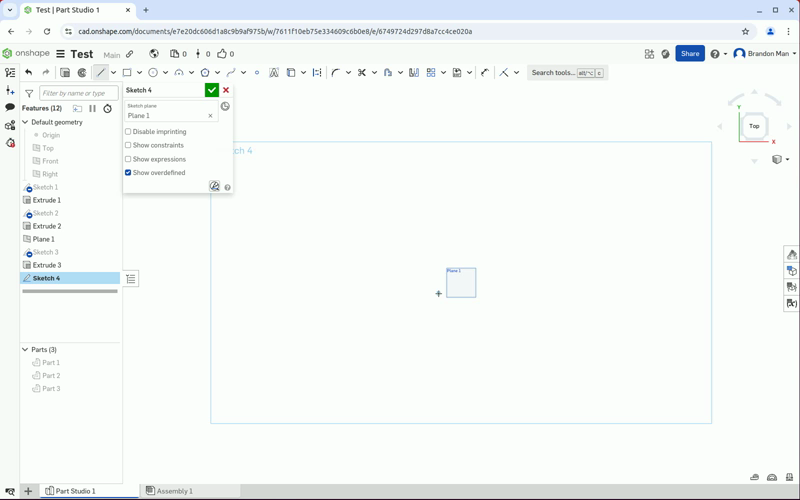
key_down(shift)
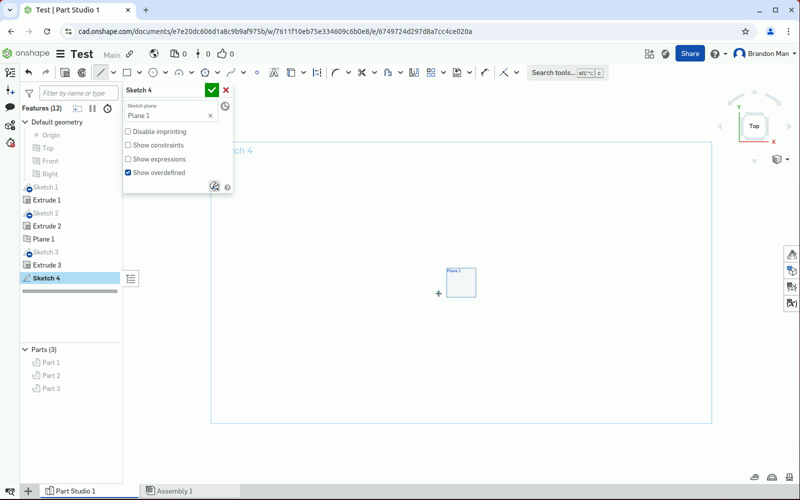
mouse_move(468, 293)
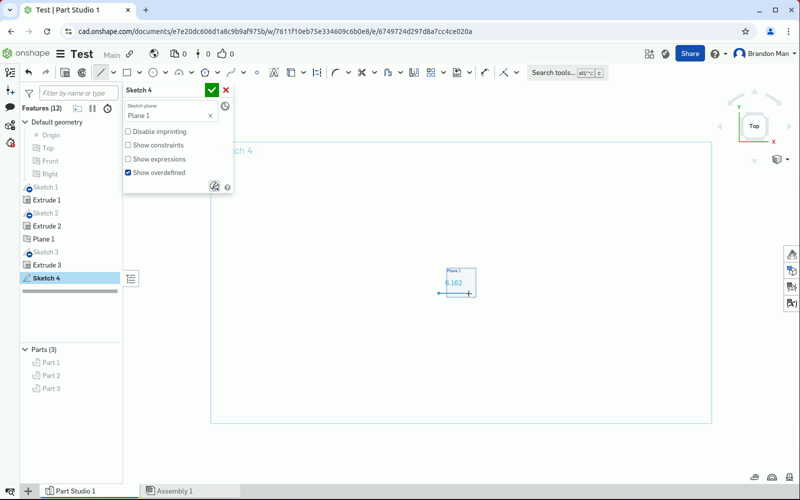
mouse_move(460, 293)
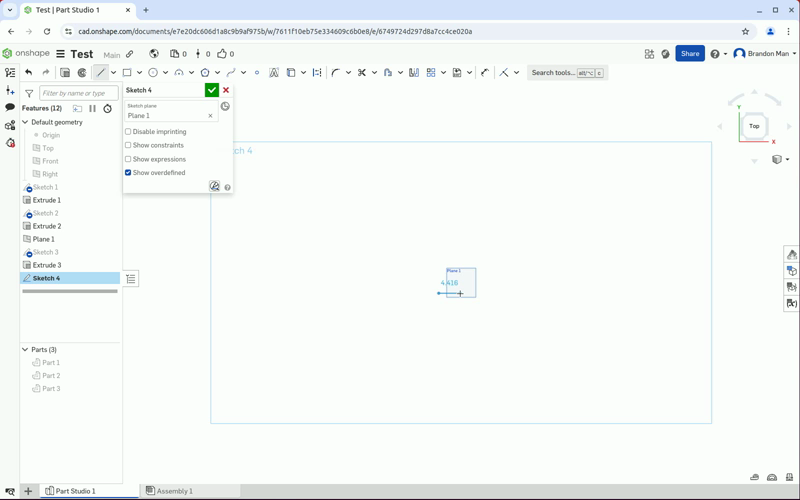
click(460, 293)
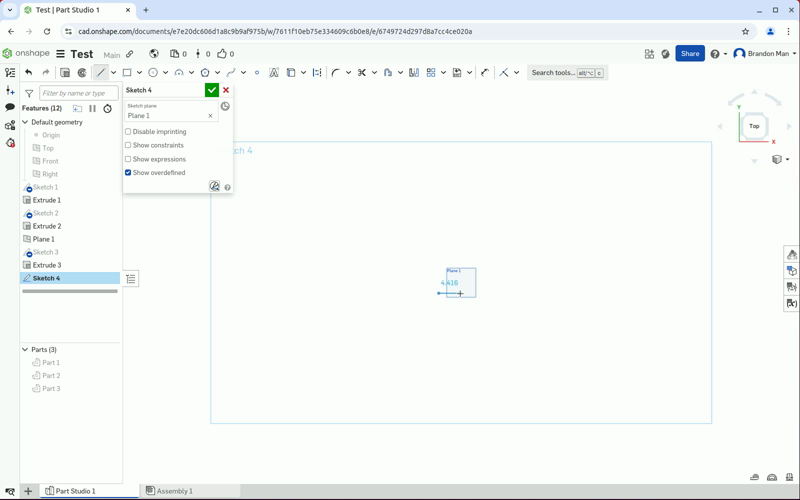
key_up(shift)
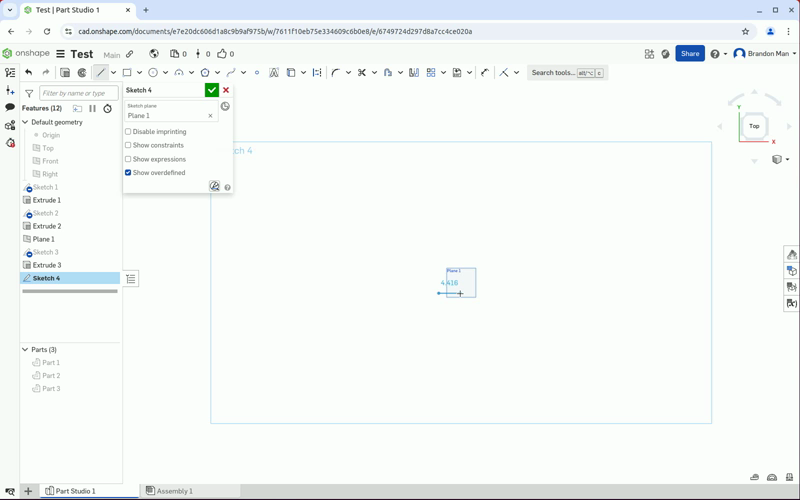
key_down(shift)
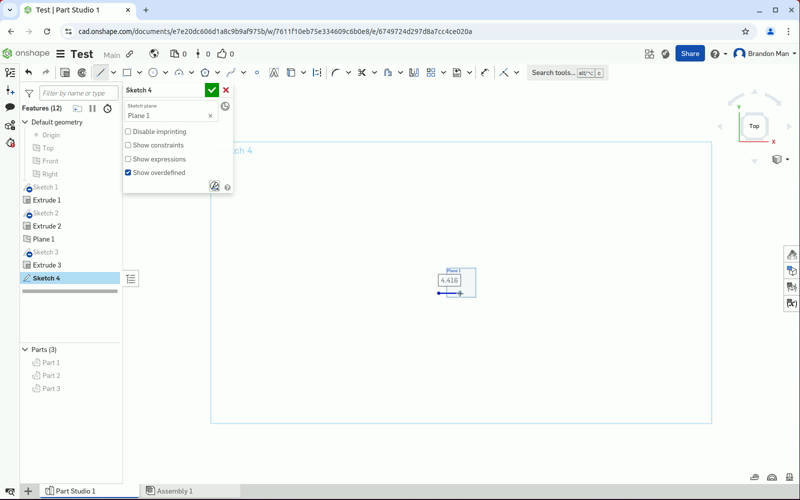
mouse_move(490, 293)
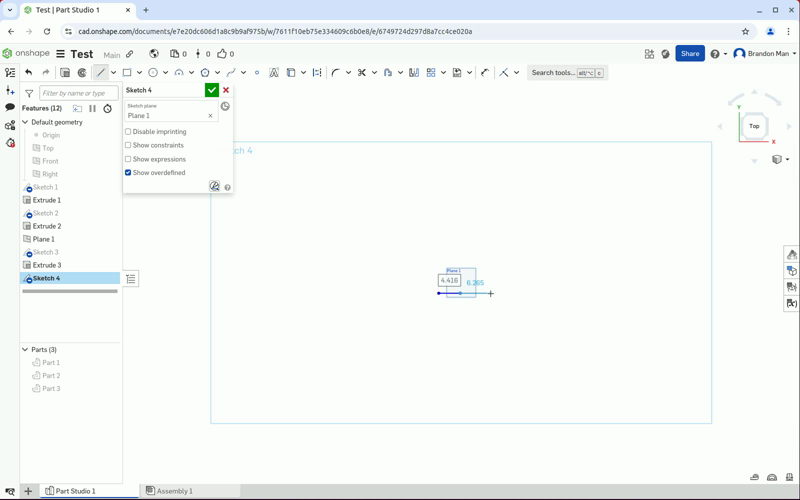
mouse_move(460, 282)
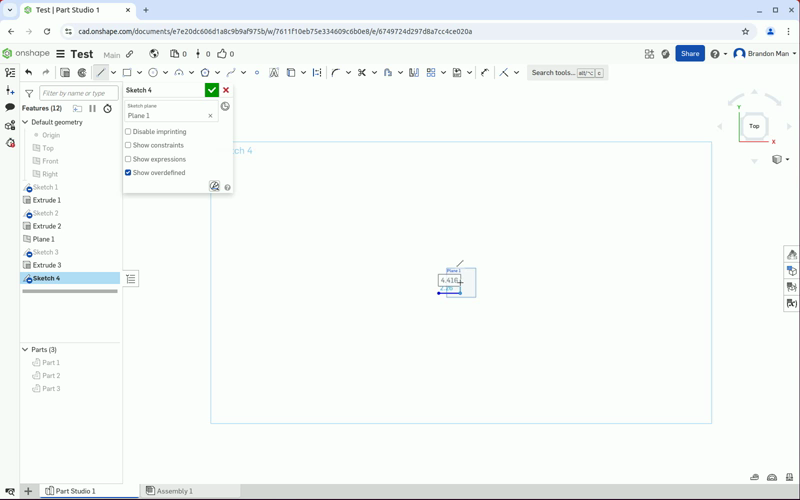
click(460, 282)
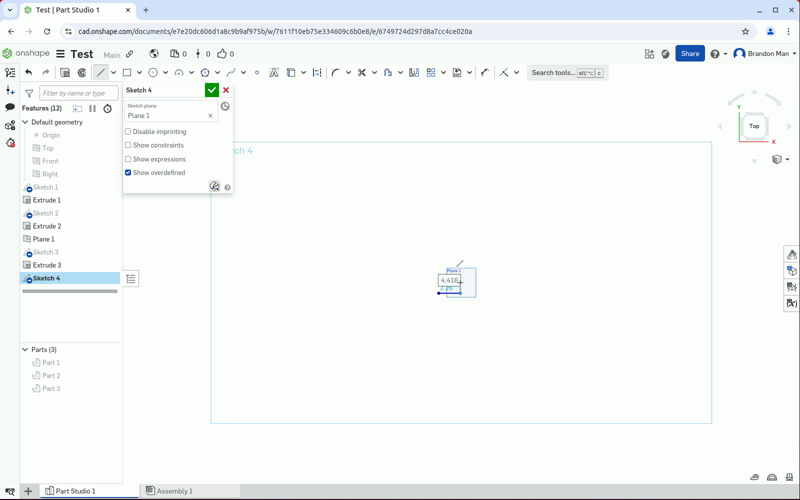
key_up(shift)
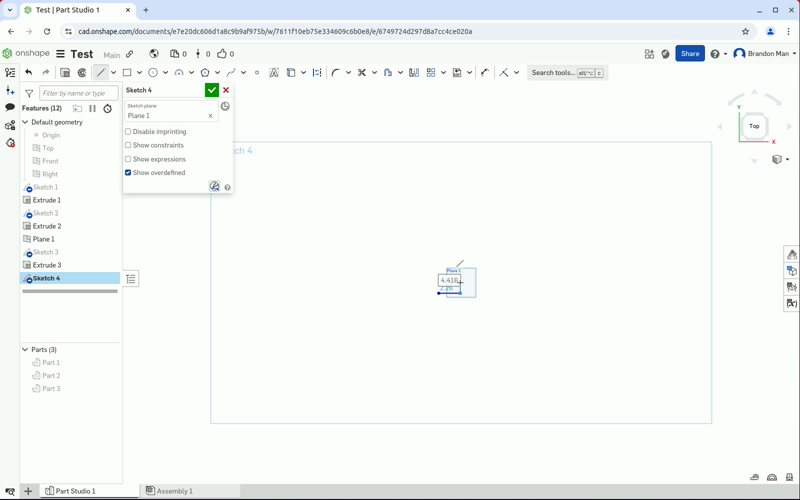
key_down(shift)
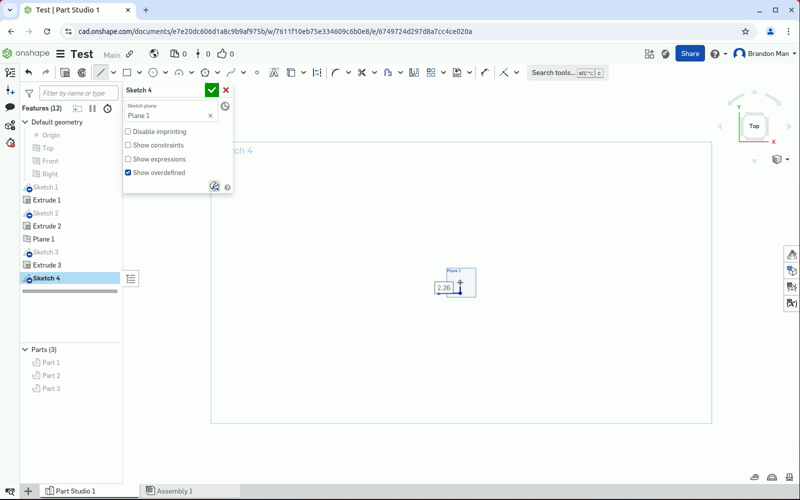
mouse_move(490, 282)
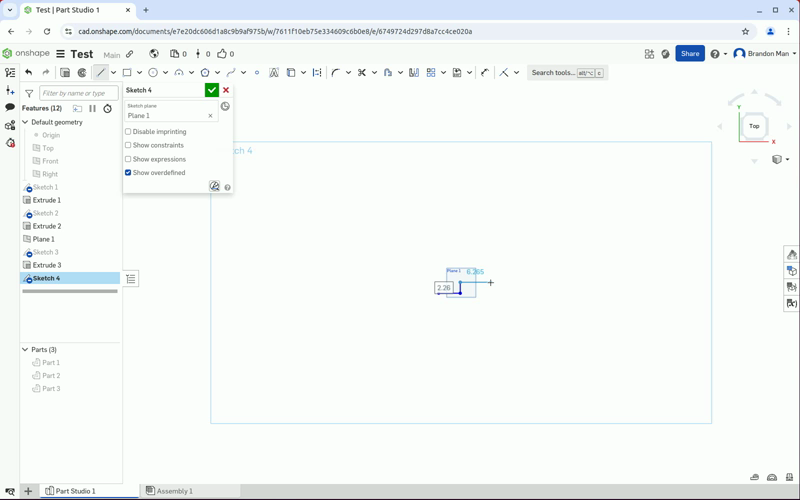
mouse_move(438, 282)
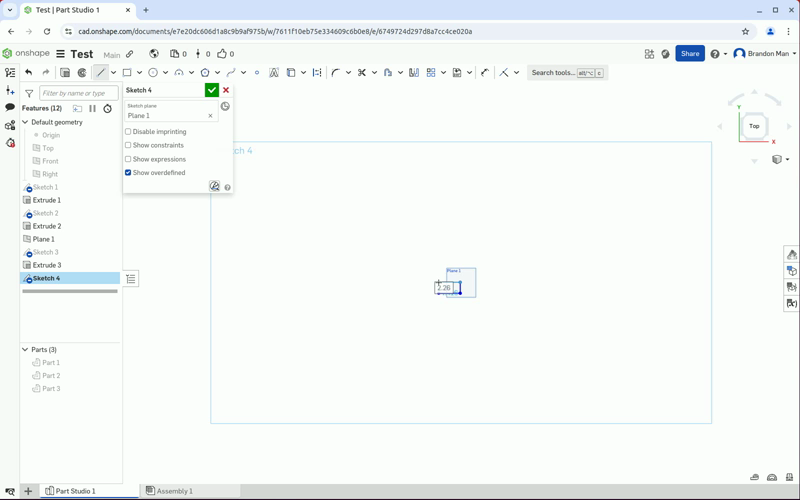
click(438, 282)
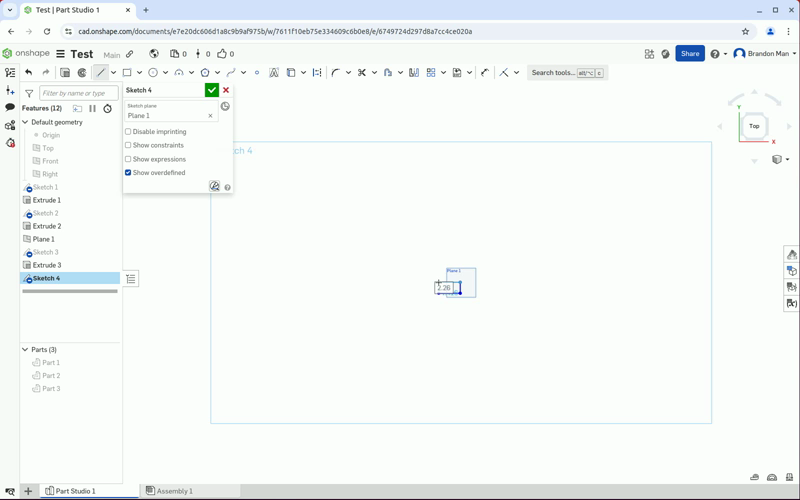
key_up(shift)
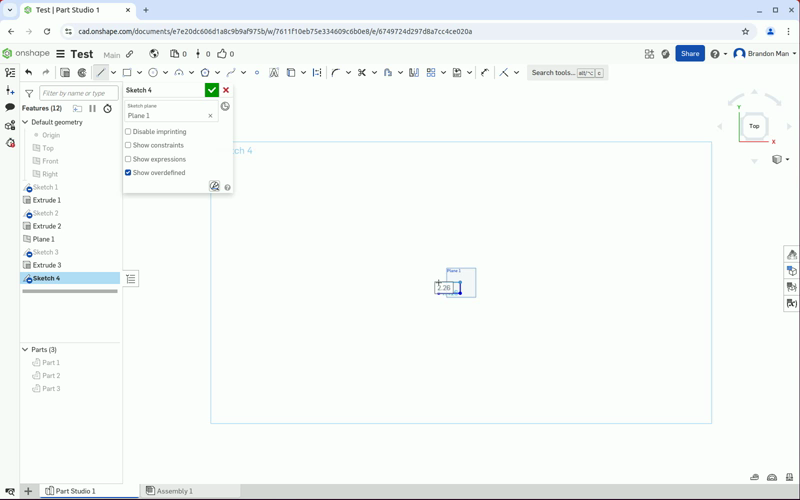
mouse_move(468, 282)
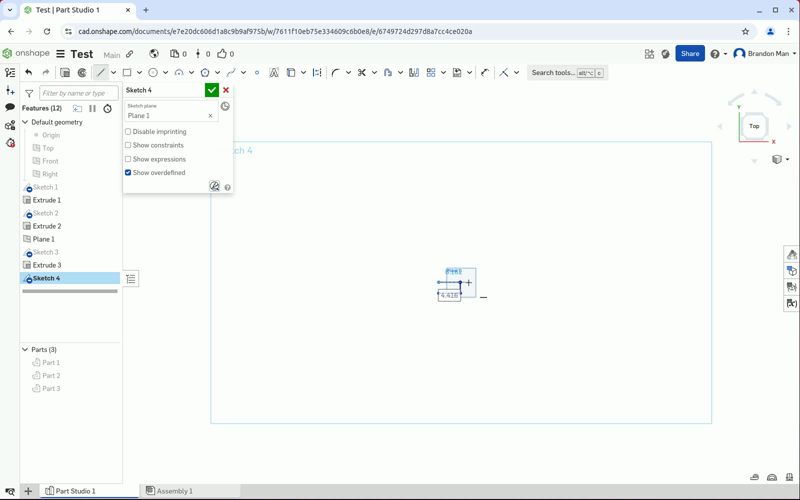
key_down(shift)
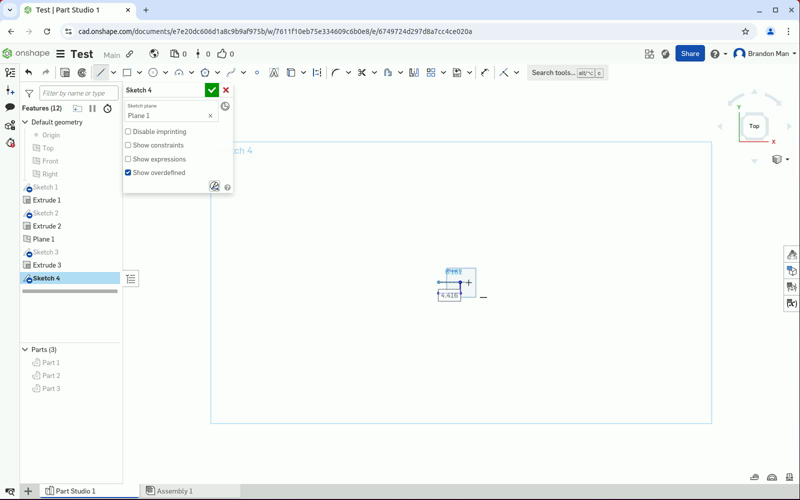
mouse_move(438, 293)
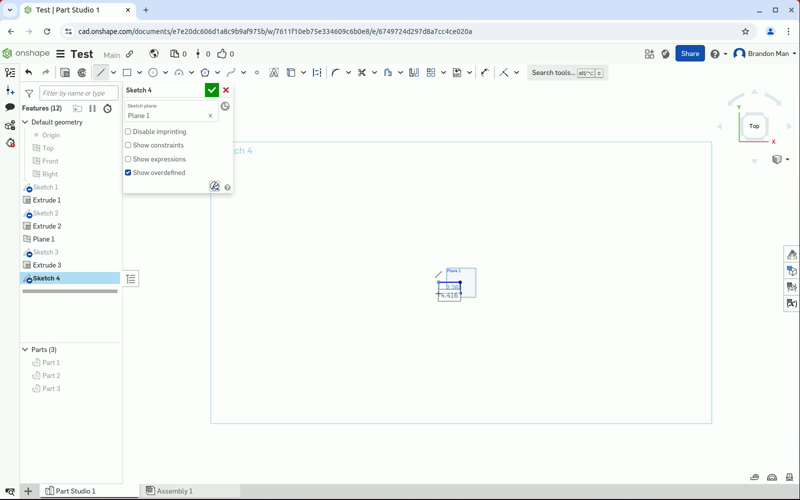
key_up(shift)
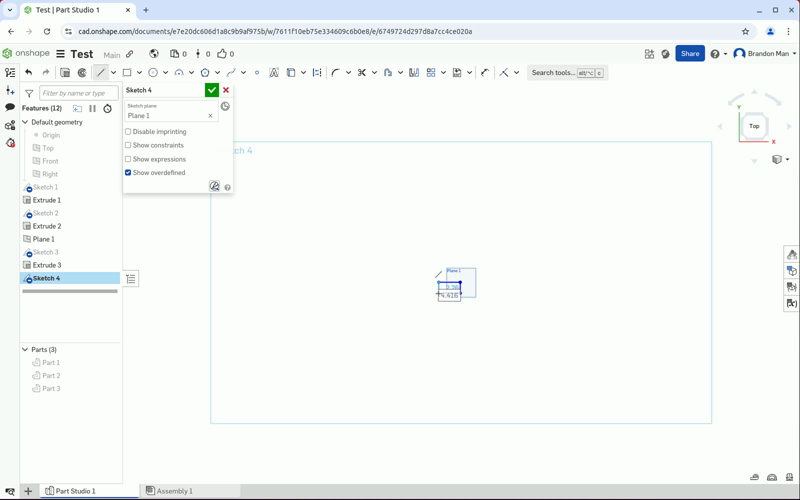
click(438, 293)
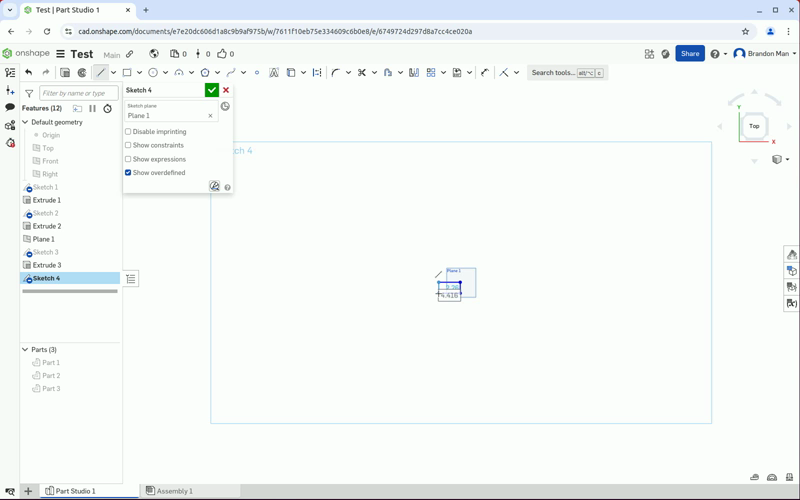
key(esc)
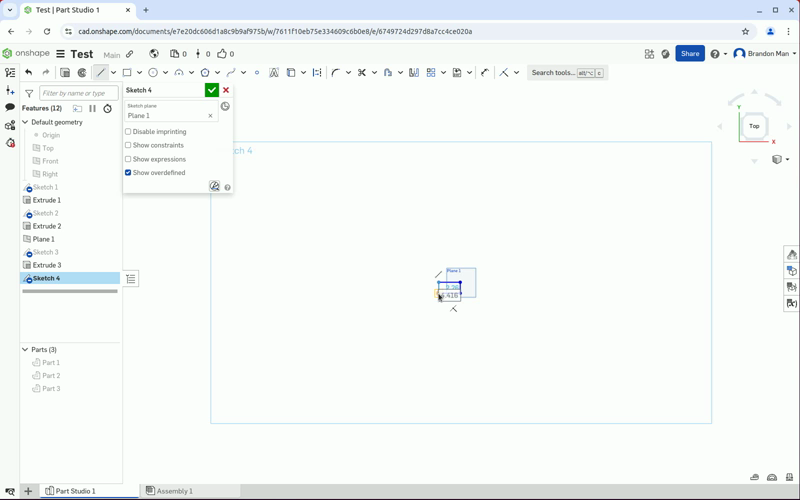
mouse_move(444, 282)
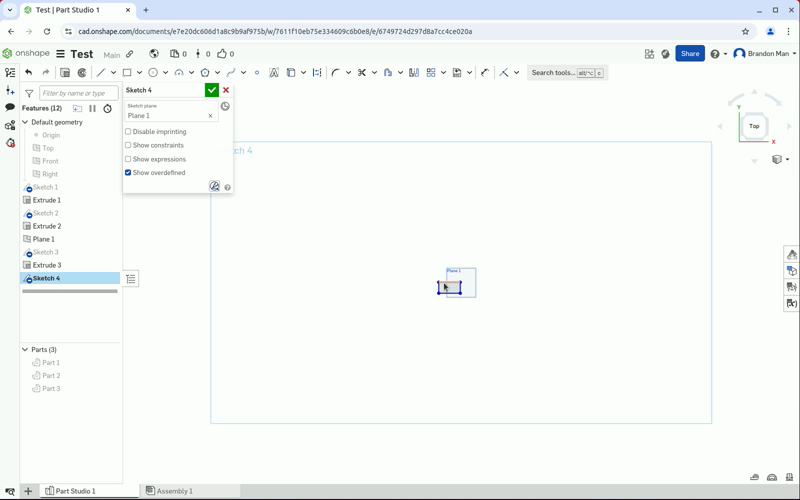
scroll(6)
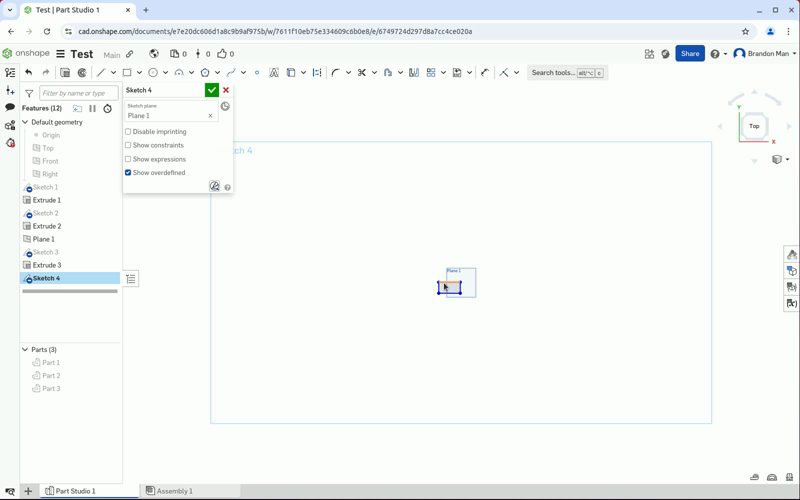
scroll(6)
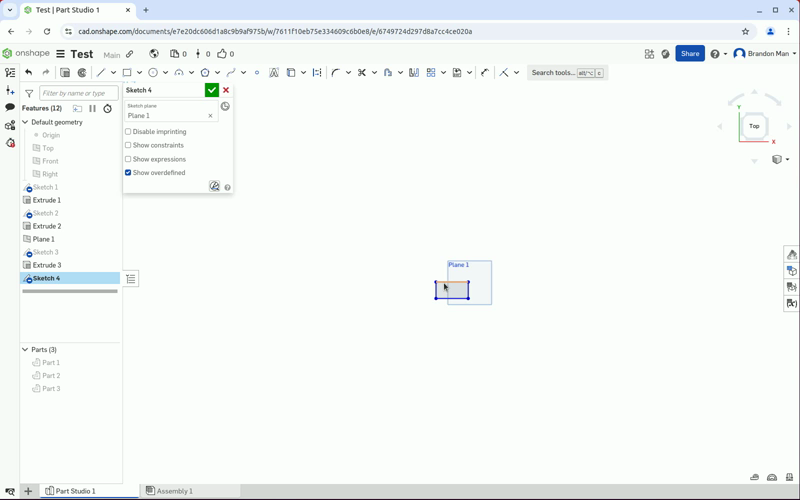
scroll(6)
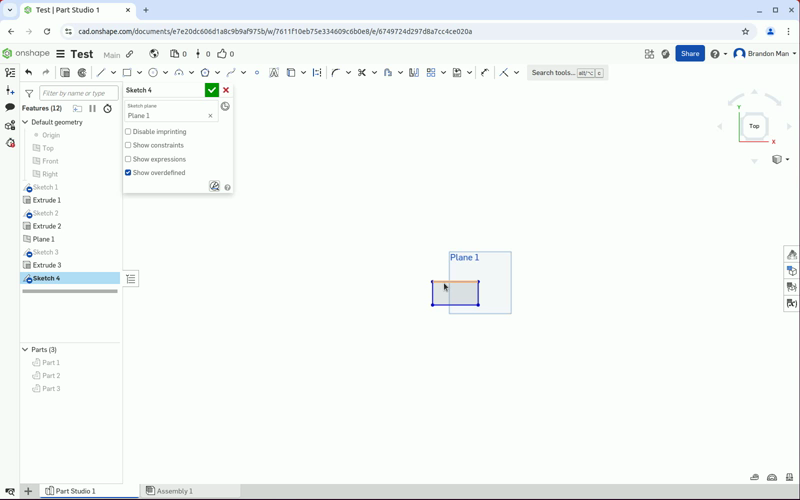
scroll(6)
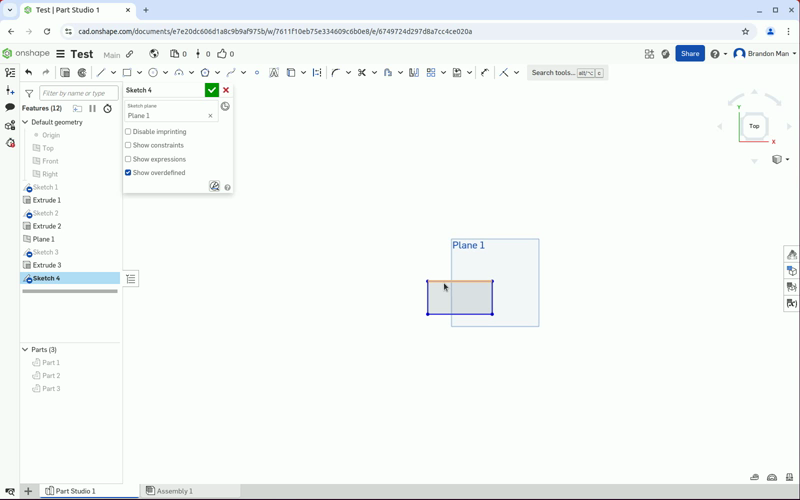
scroll(6)
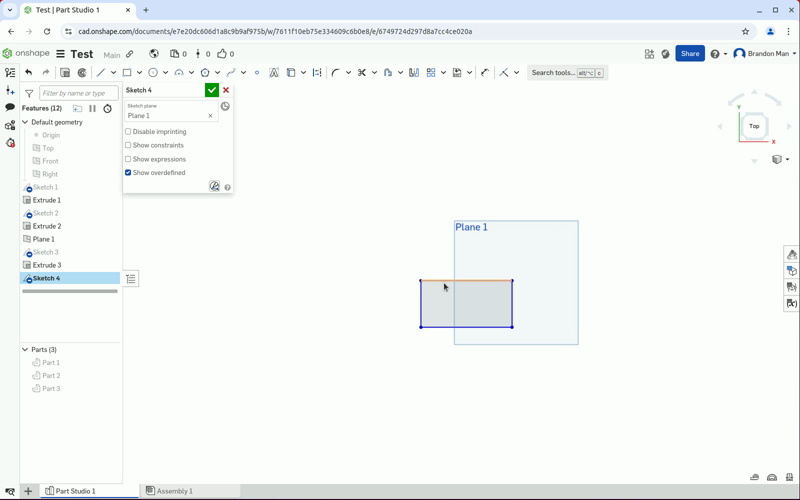
scroll(6)
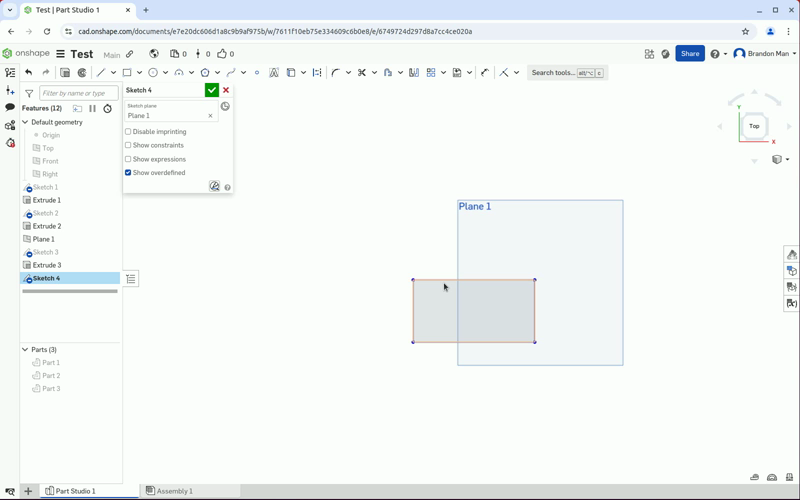
scroll(6)
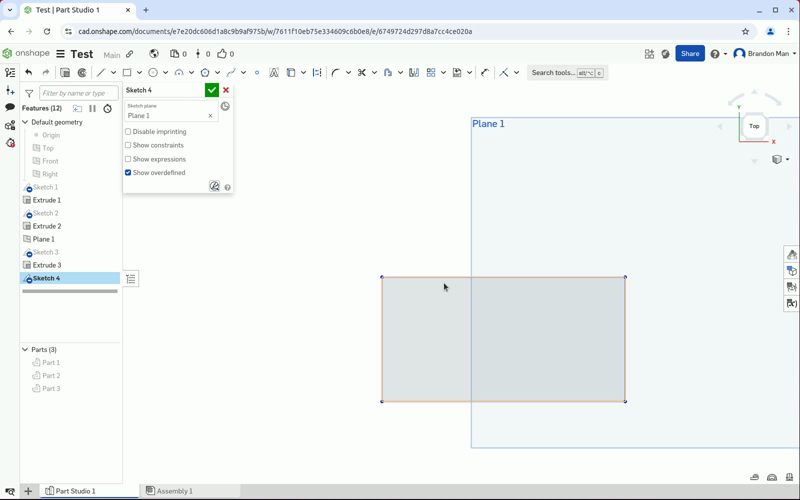
click(444, 282)
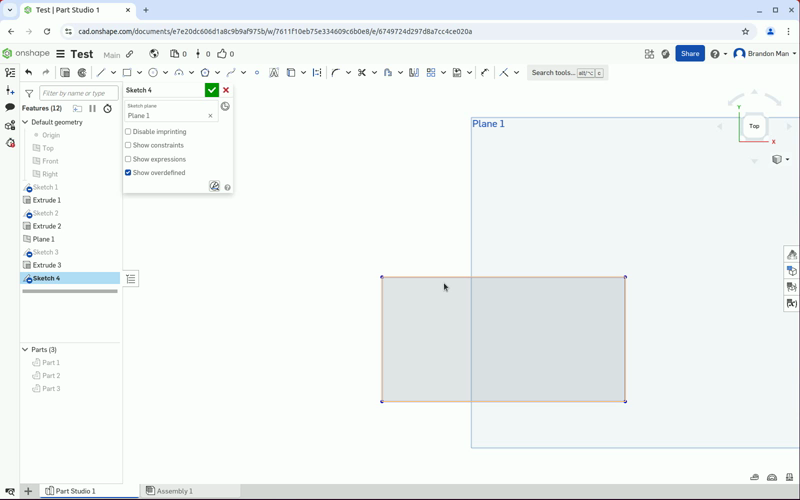
scroll(-6)
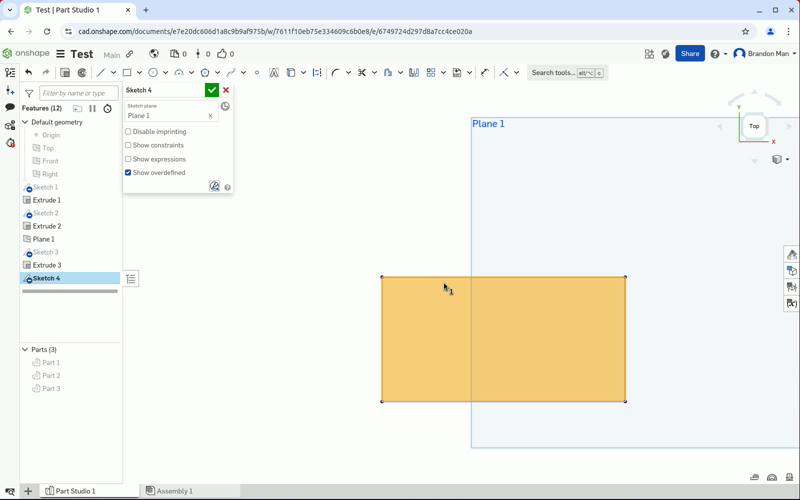
scroll(-6)
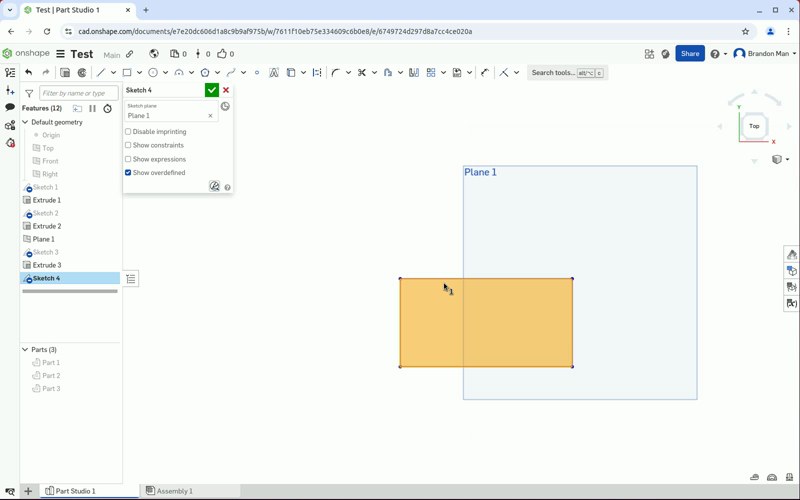
scroll(-6)
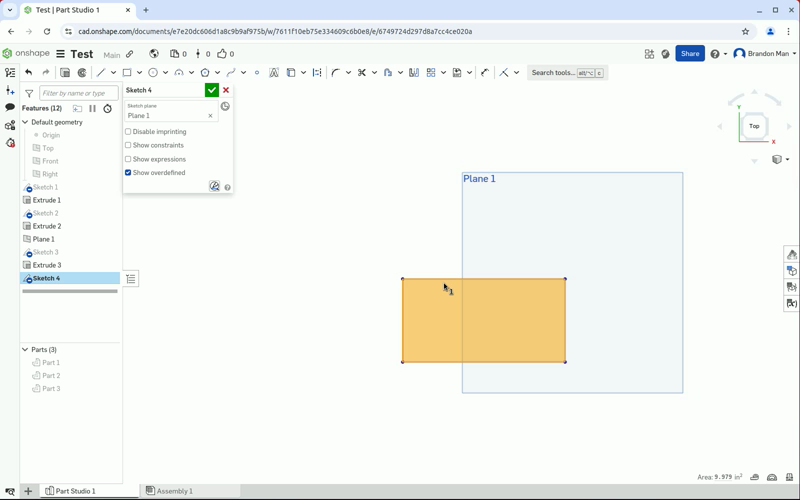
scroll(-6)
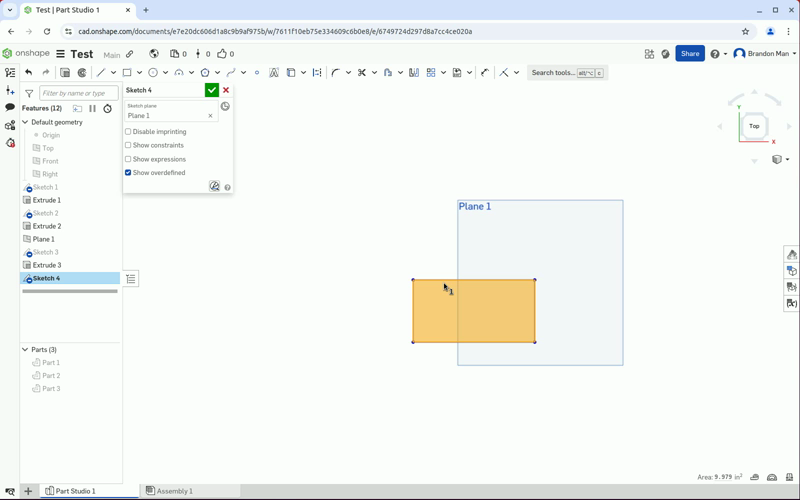
scroll(-6)
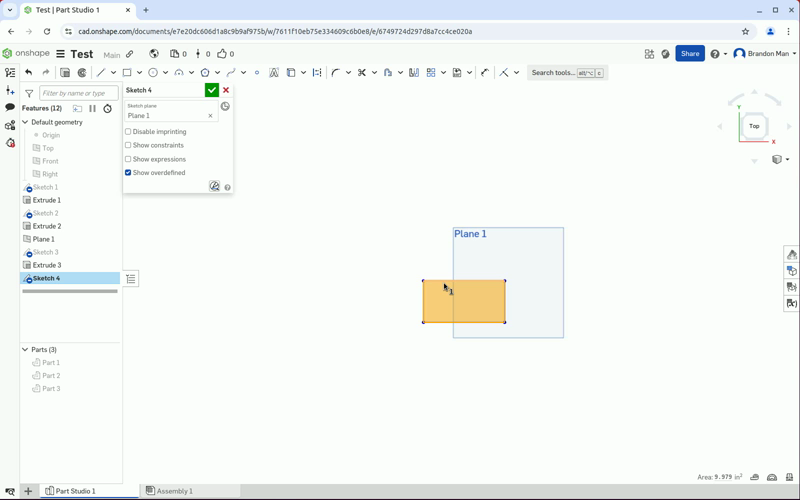
scroll(-6)
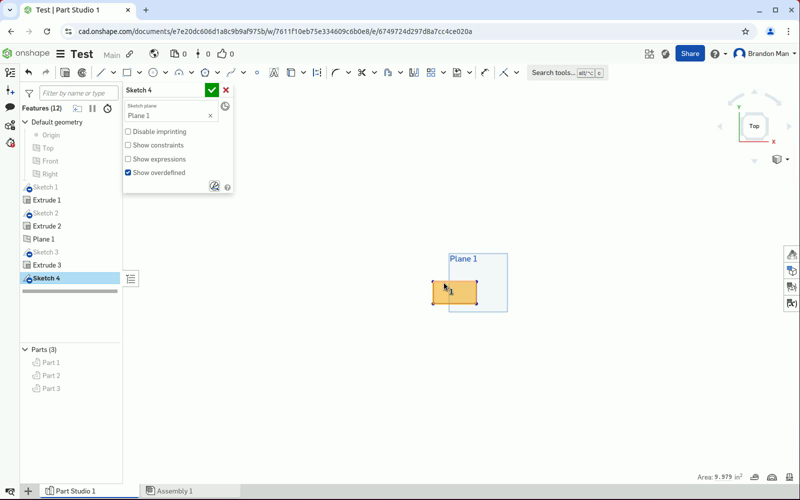
scroll(-6)
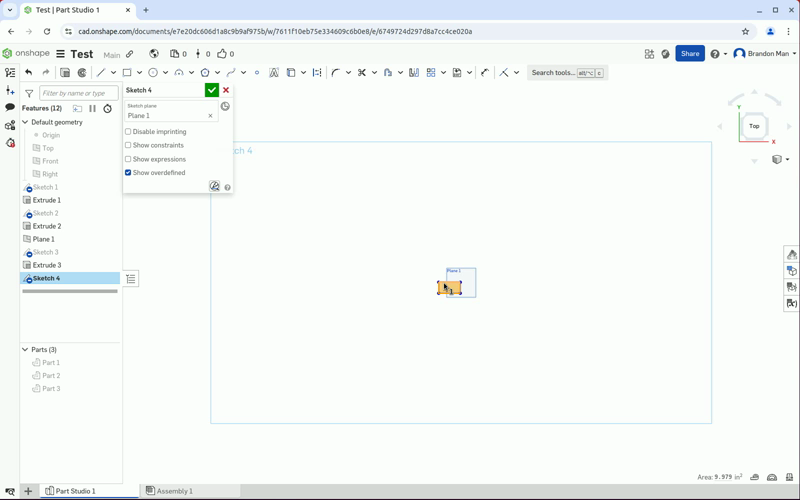
mouse_move(73, 352)
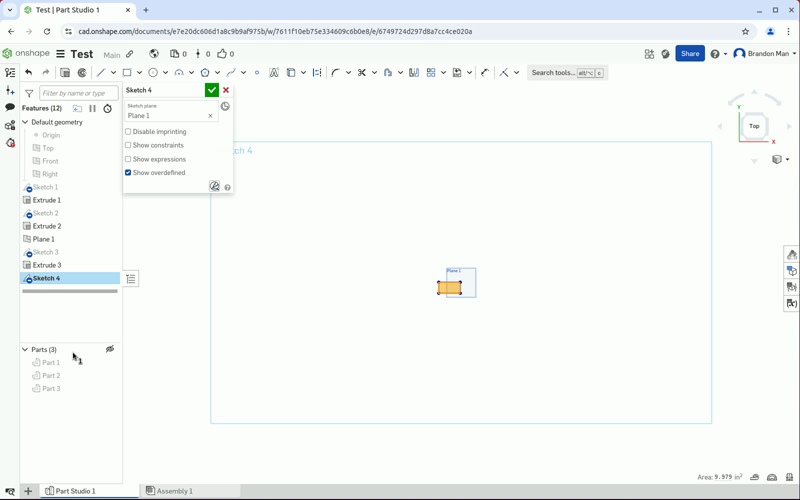
key(shift+y)
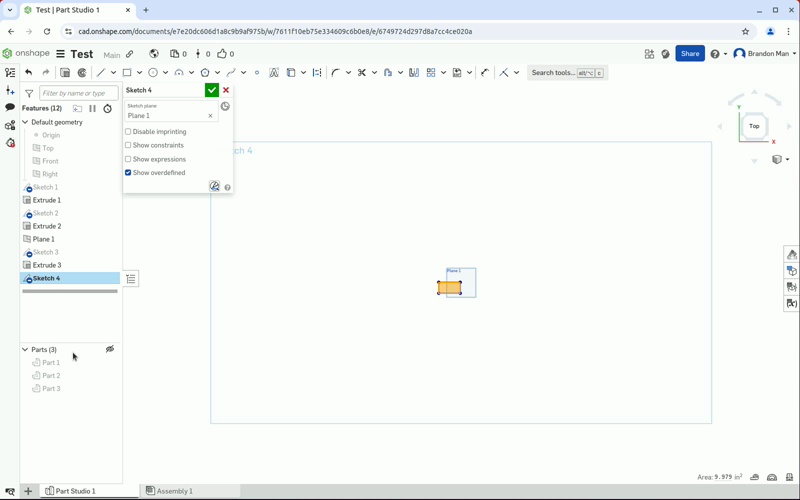
key(shift+e)
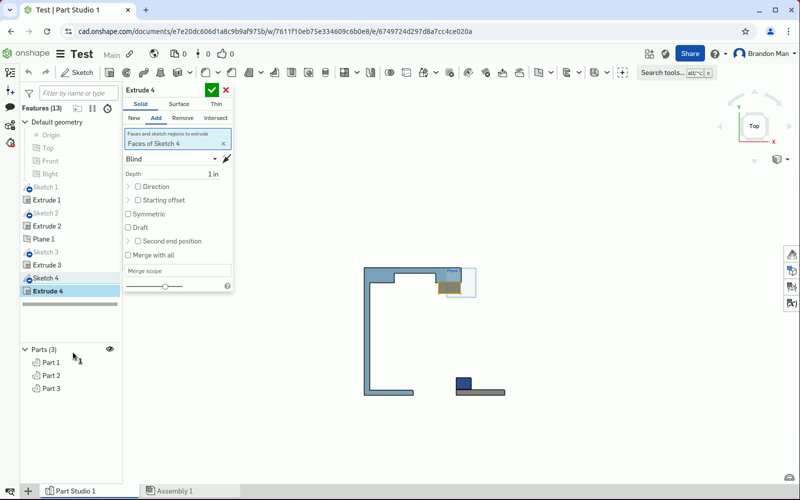
mouse_move(143, 106)
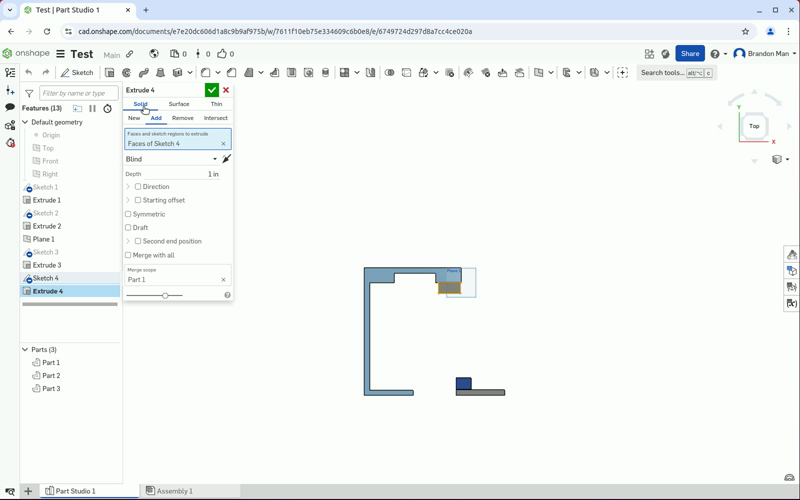
click(143, 106)
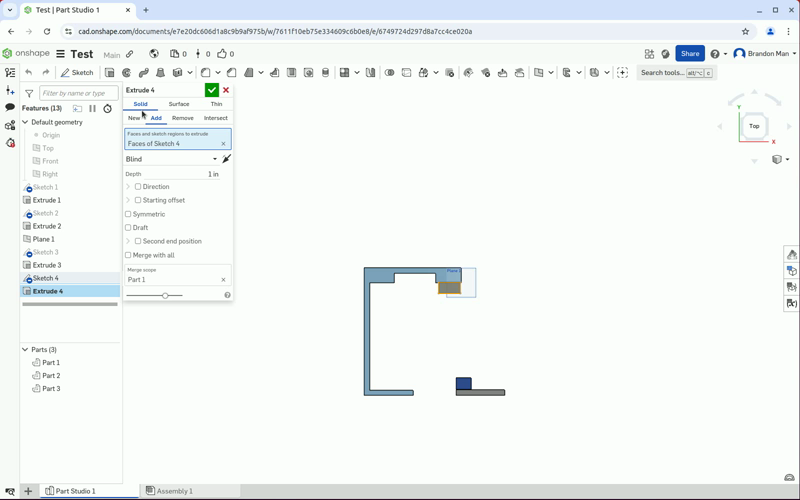
mouse_move(137, 120)
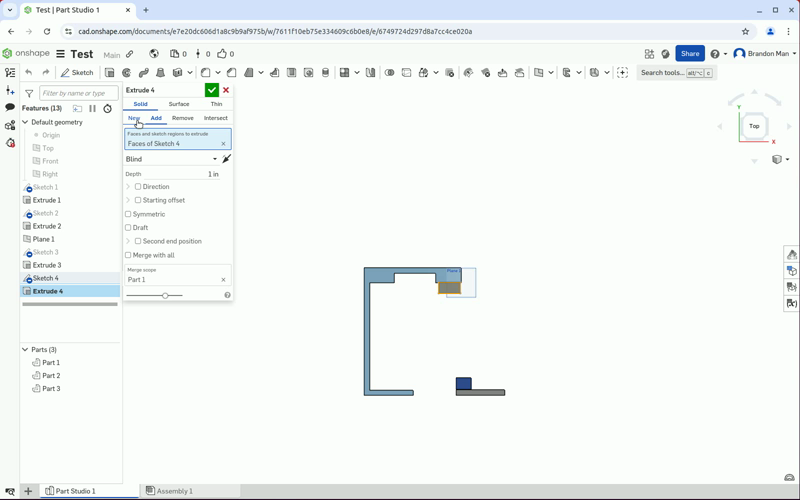
click(137, 120)
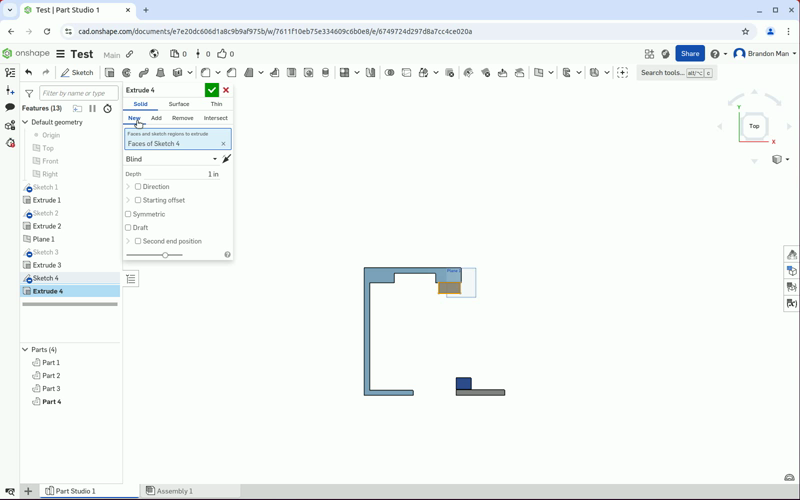
key(tab, 4)
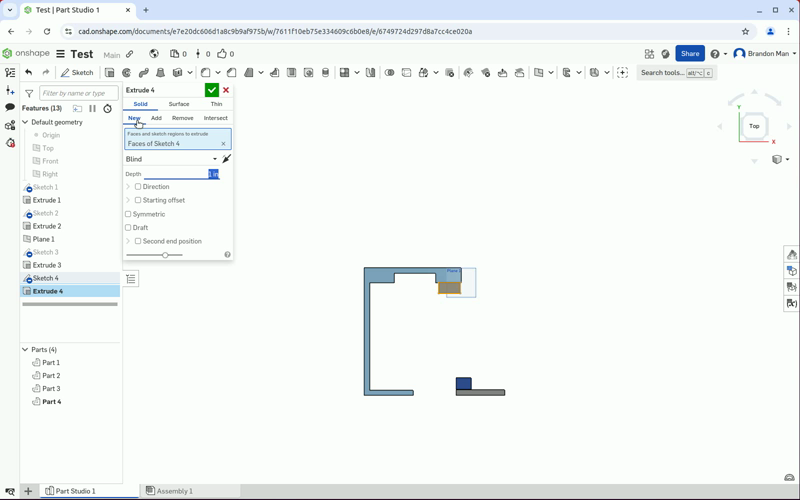
text(-6.018)
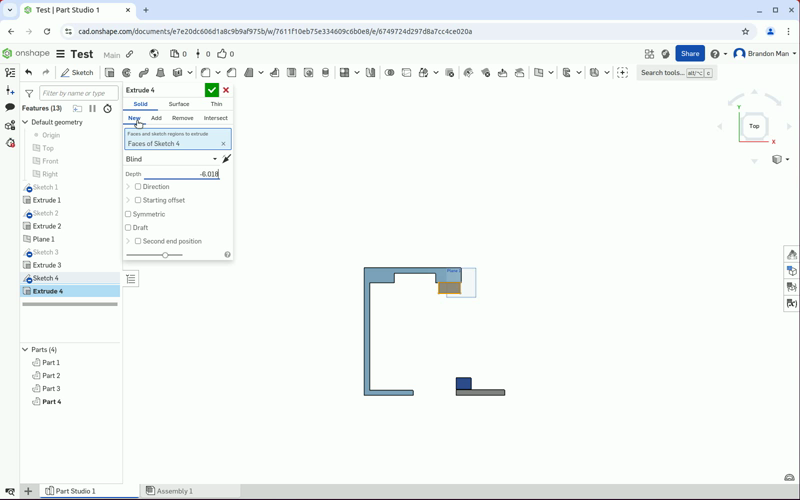
key(enter)
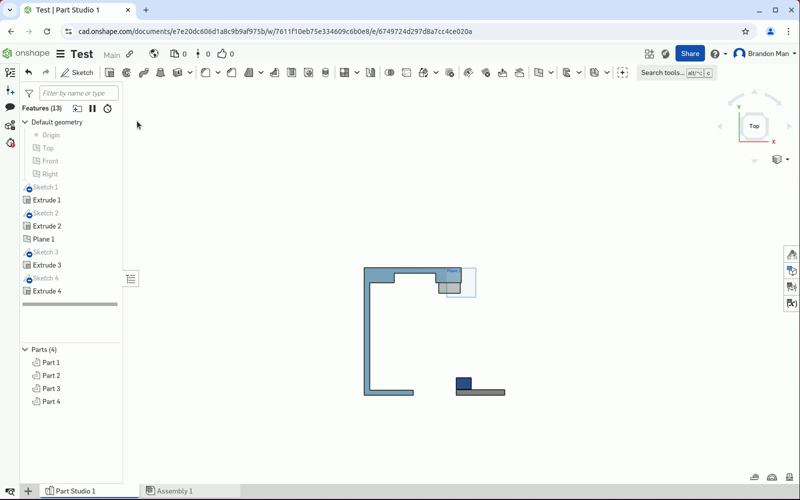
key(shift+h)
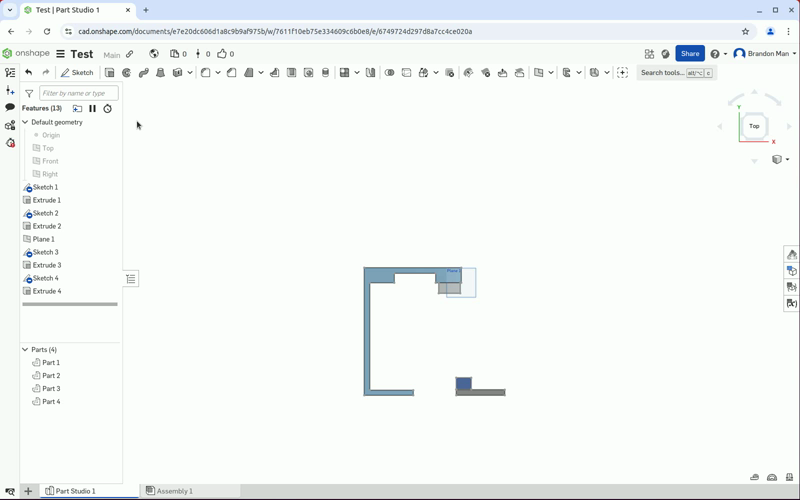
key(shift+h)
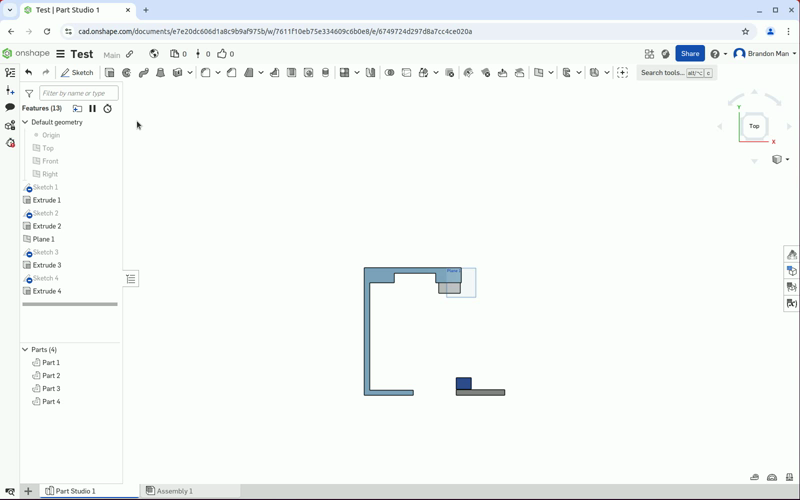
mouse_move(73, 189)
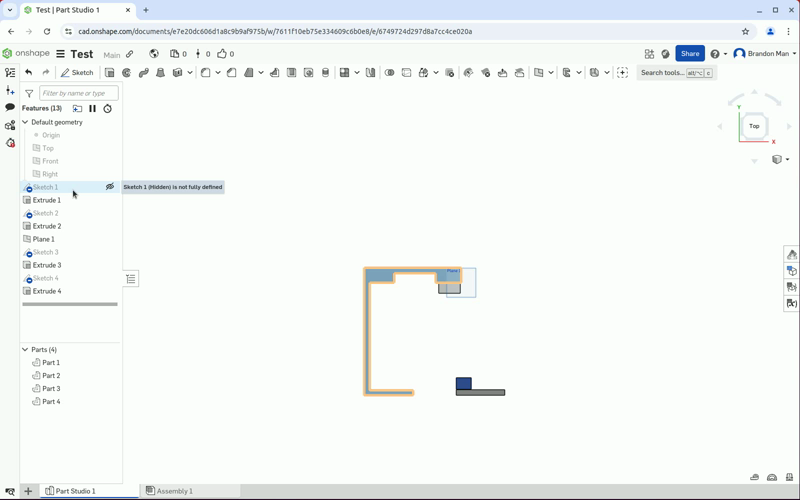
click(73, 189)
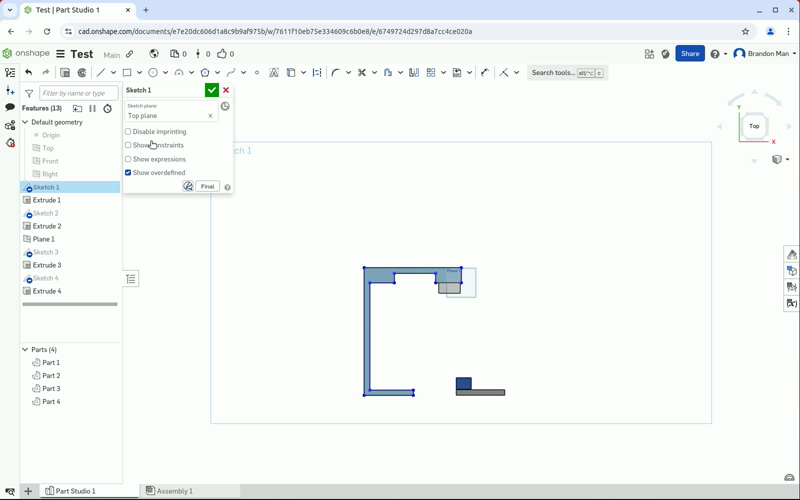
mouse_move(229, 92)
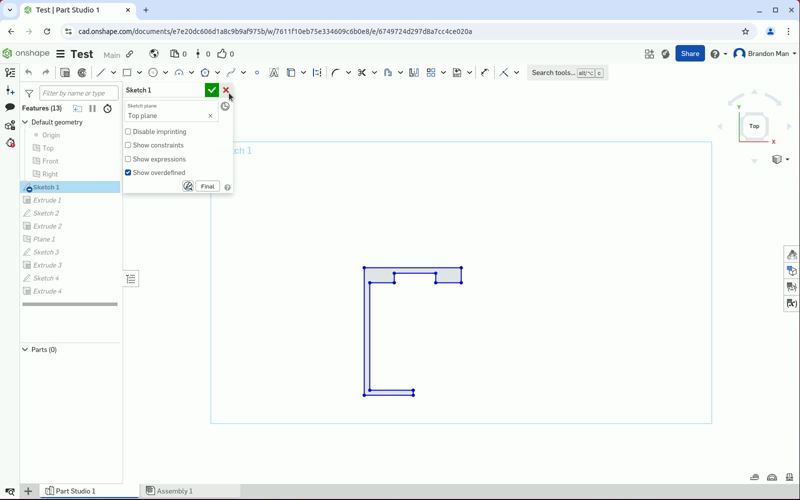
click(229, 92)
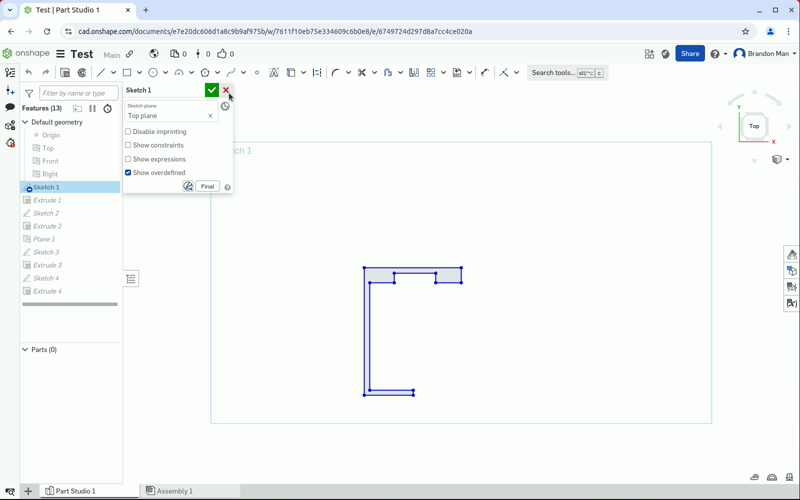
key(shift+s)
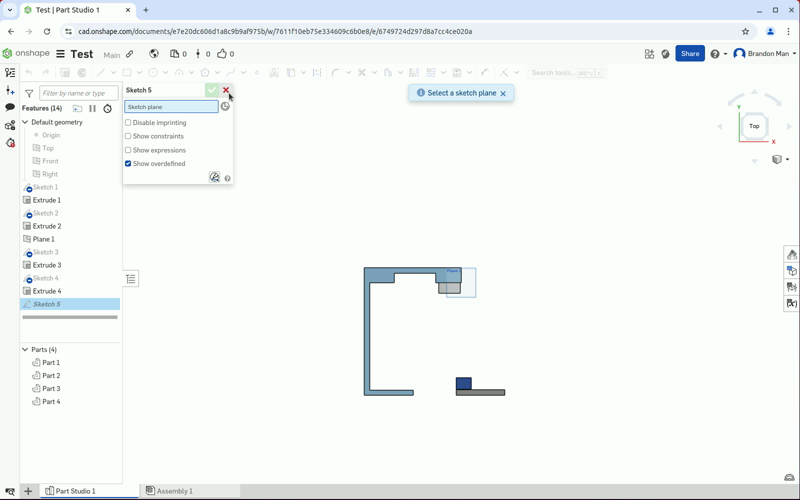
mouse_move(73, 241)
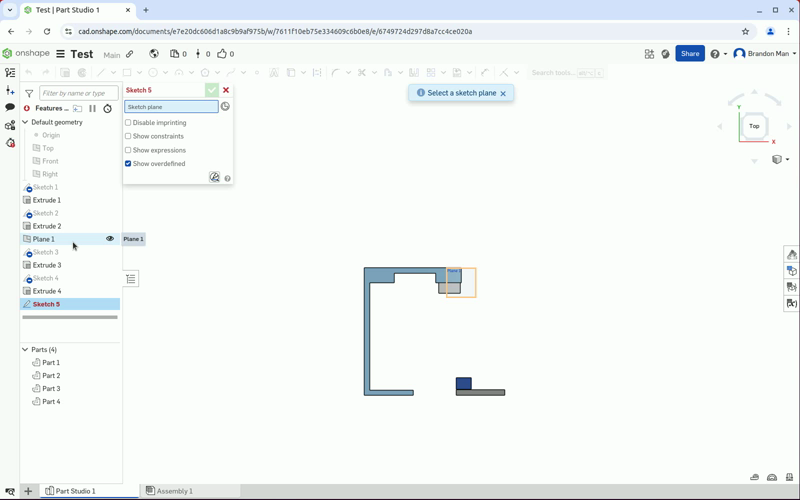
click(73, 241)
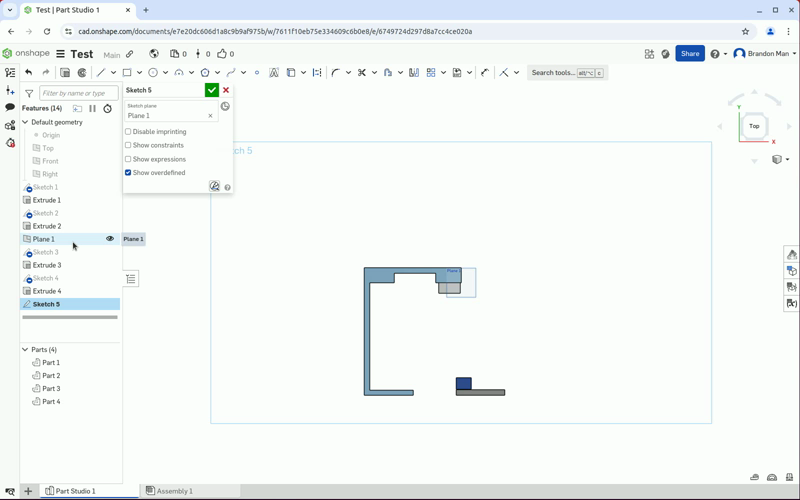
mouse_move(73, 352)
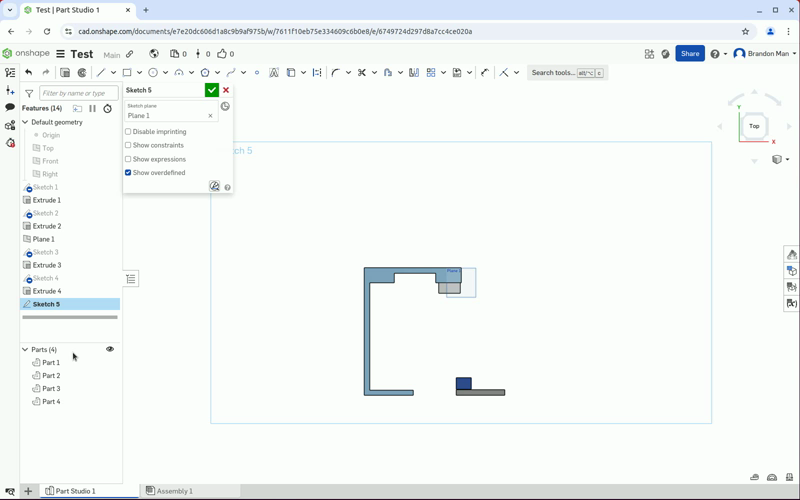
key(y)
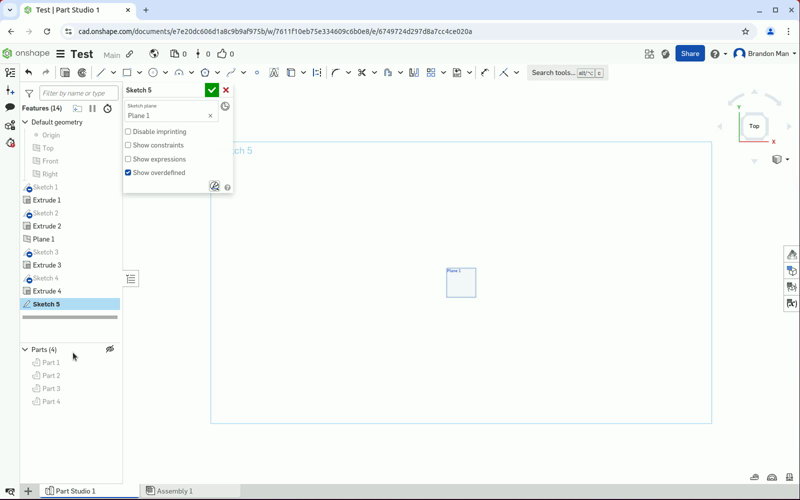
key(l)
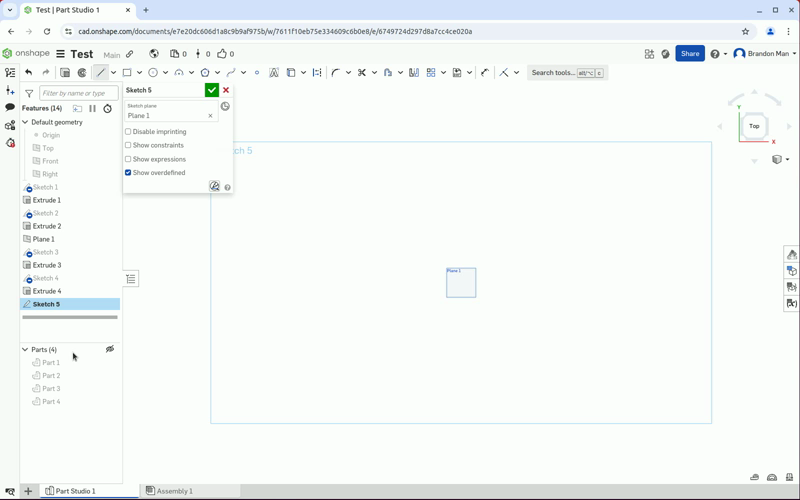
key_down(shift)
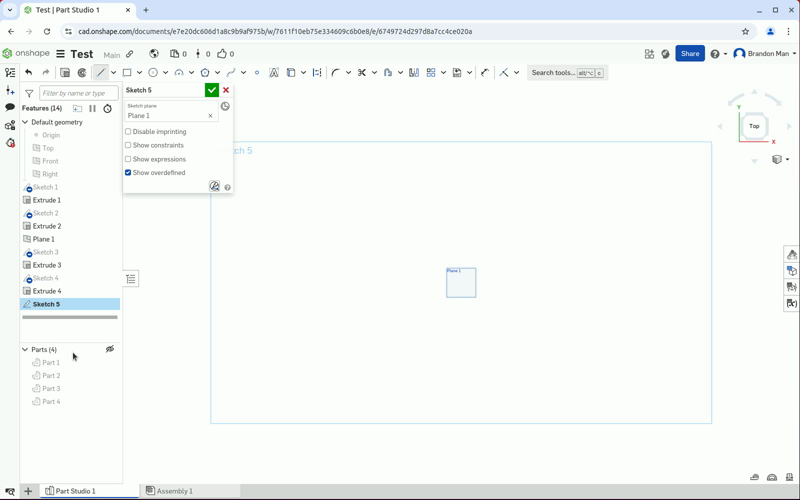
mouse_move(369, 322)
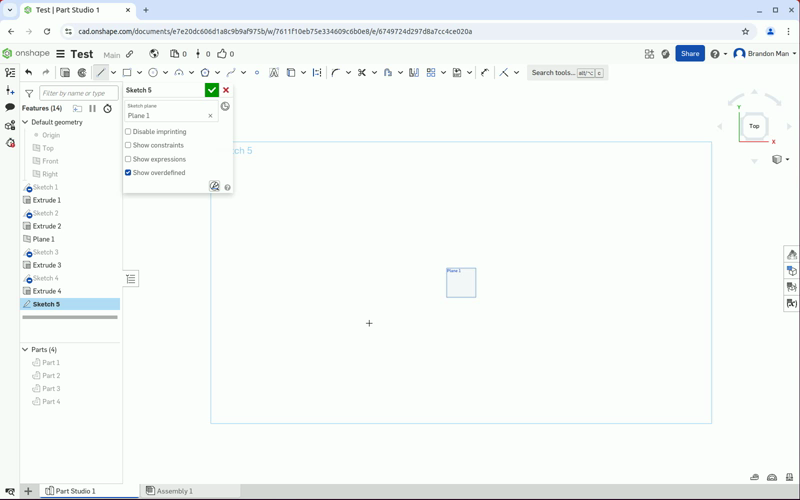
click(369, 322)
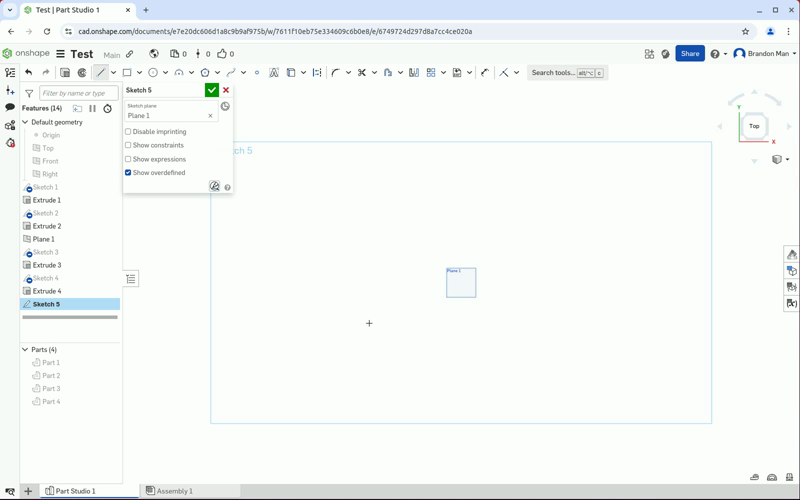
key_up(shift)
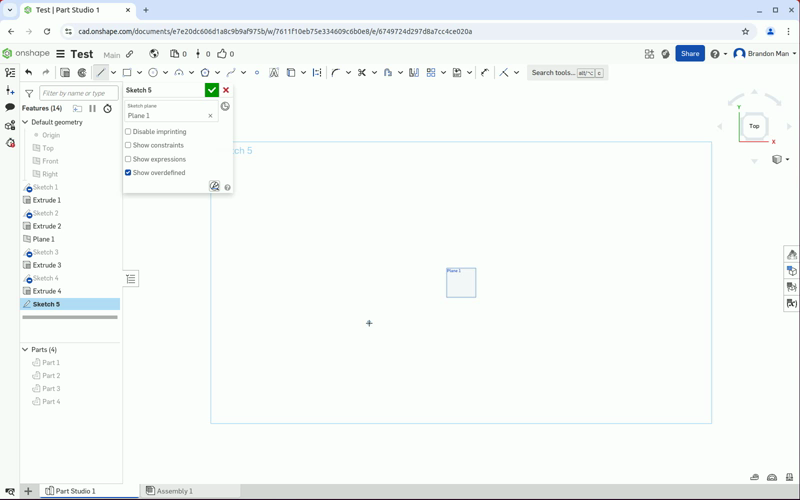
key_down(shift)
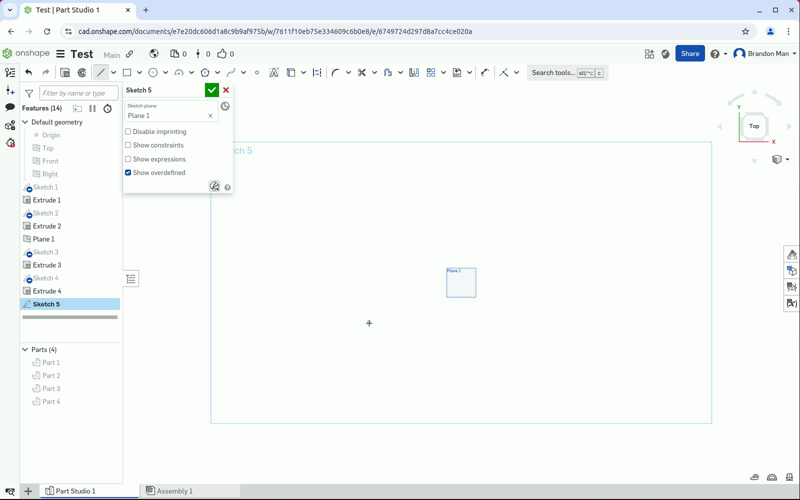
mouse_move(399, 322)
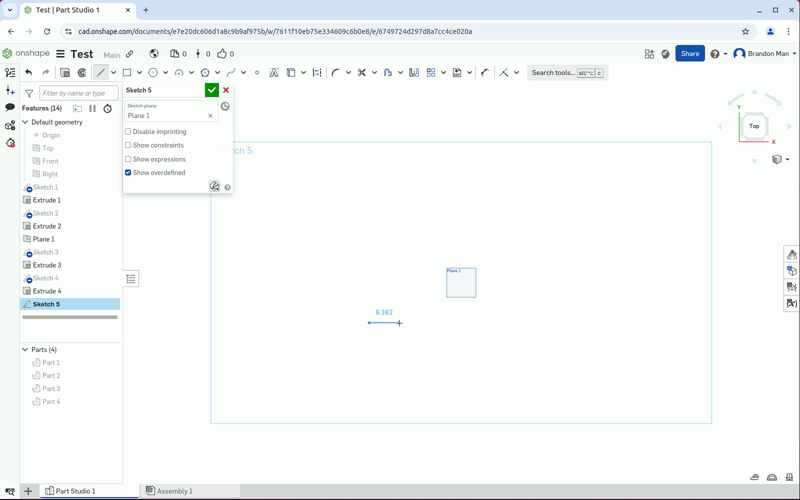
mouse_move(380, 322)
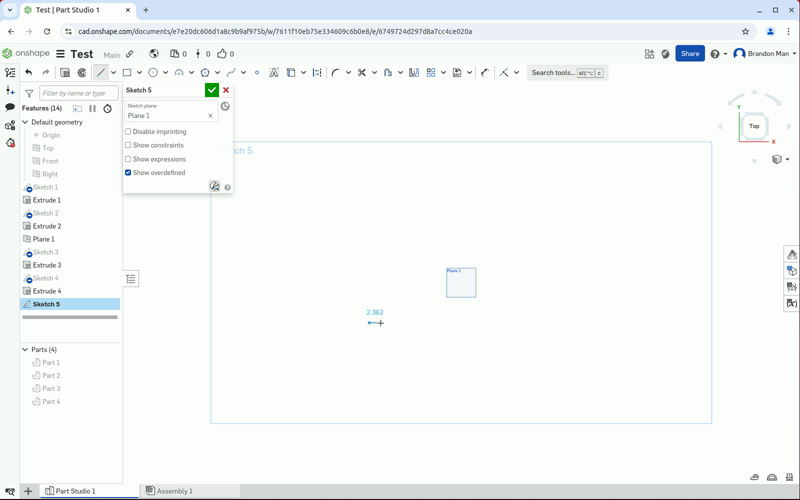
click(380, 322)
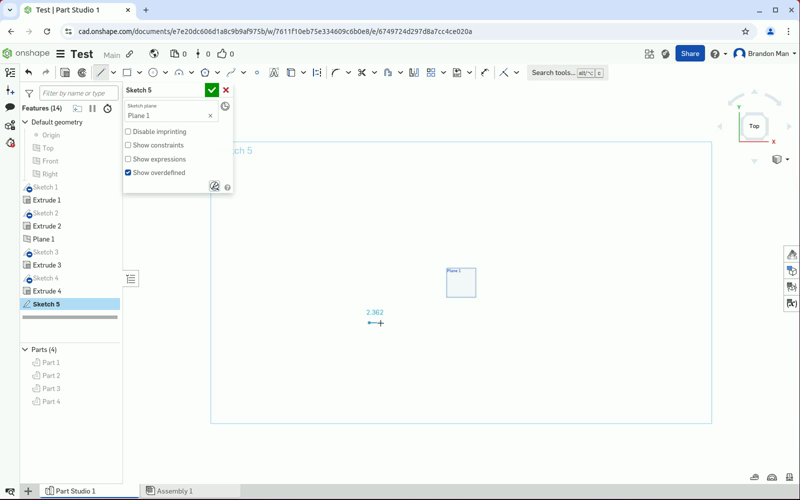
key_up(shift)
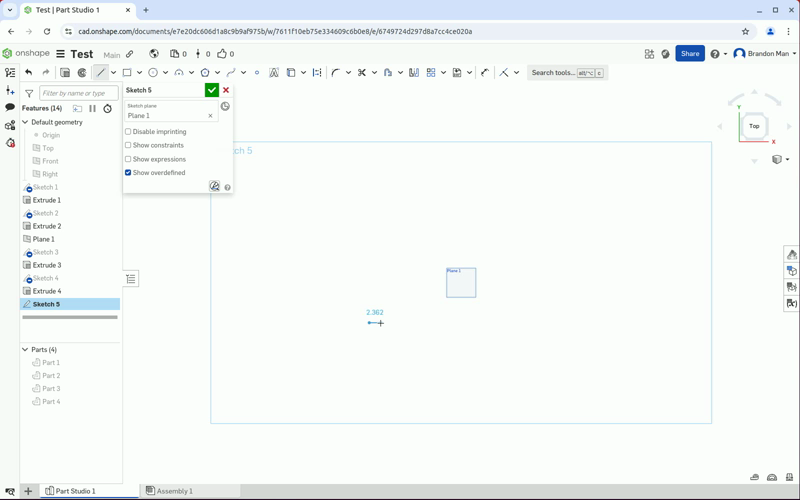
key_down(shift)
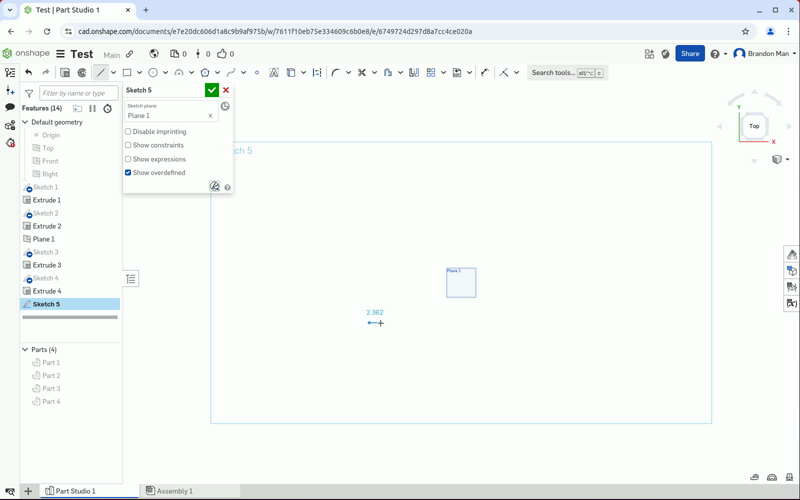
mouse_move(410, 322)
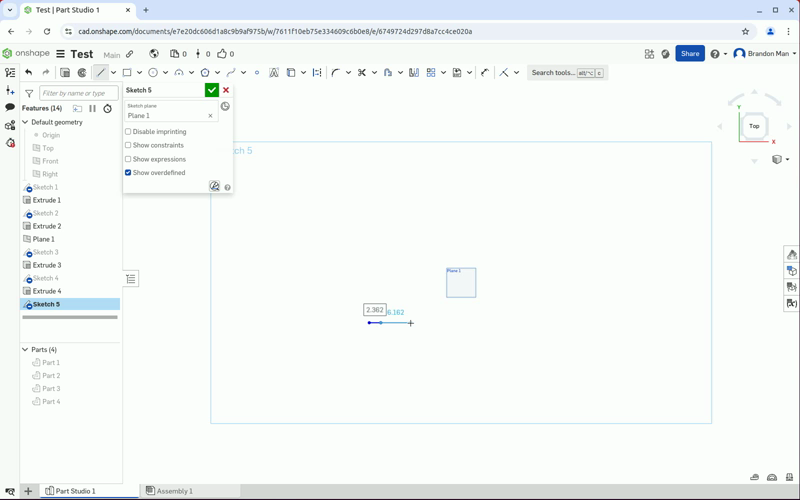
mouse_move(380, 293)
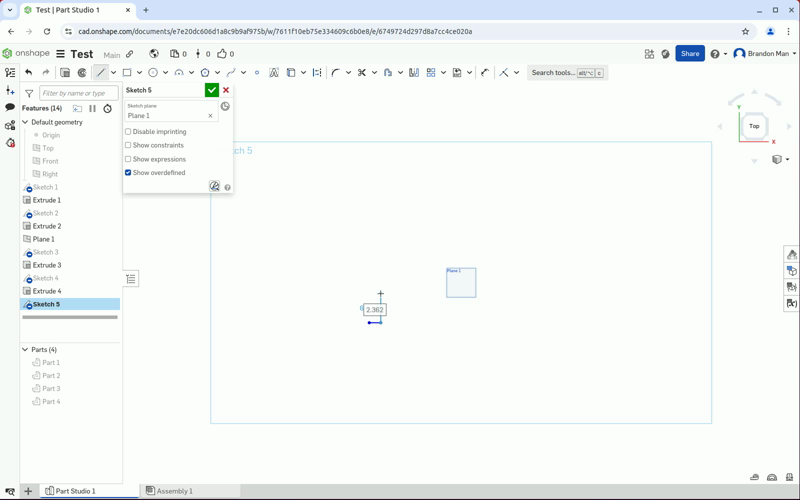
click(380, 293)
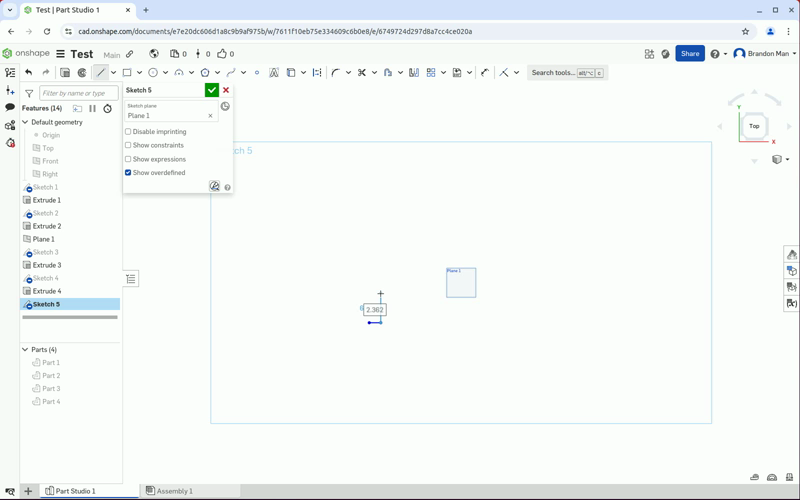
key_up(shift)
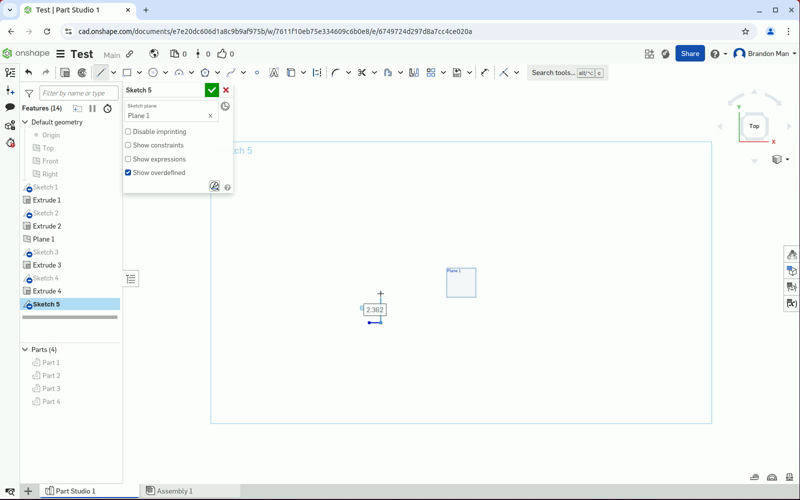
key_down(shift)
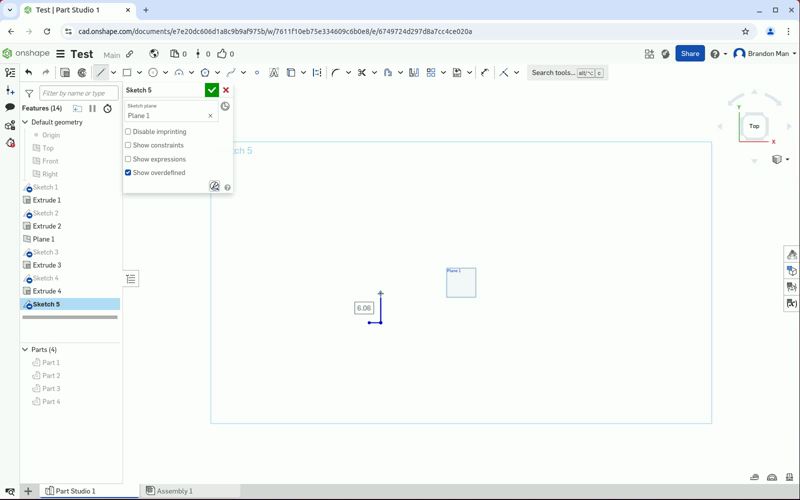
mouse_move(410, 293)
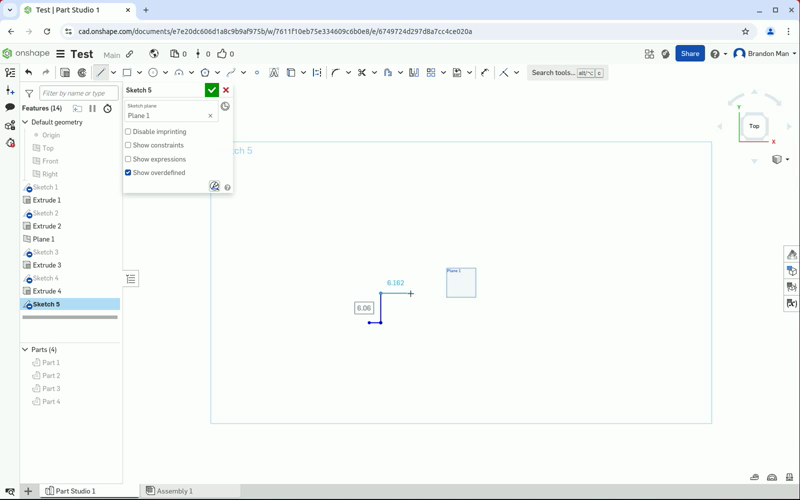
mouse_move(391, 293)
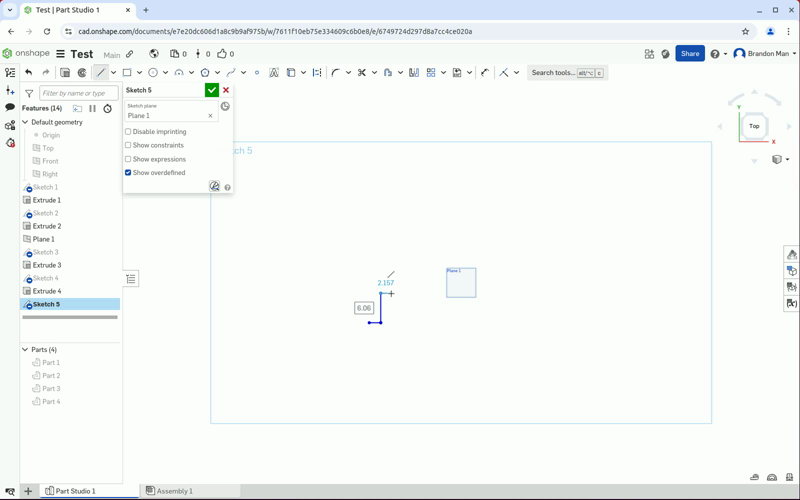
click(391, 293)
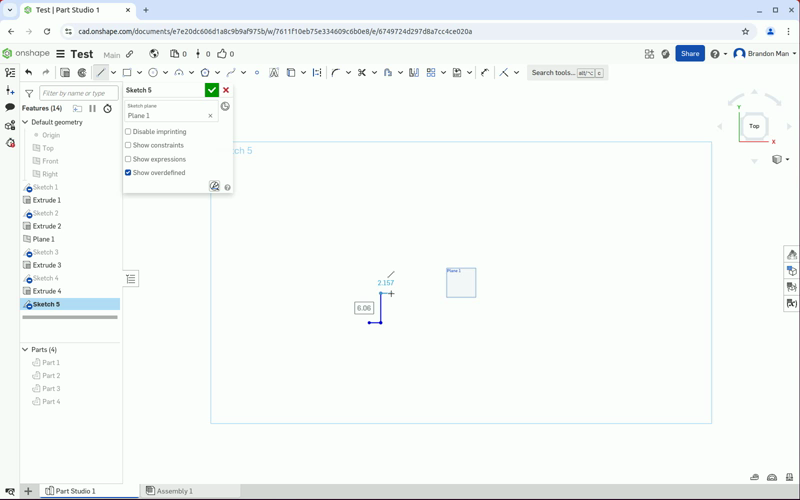
key_up(shift)
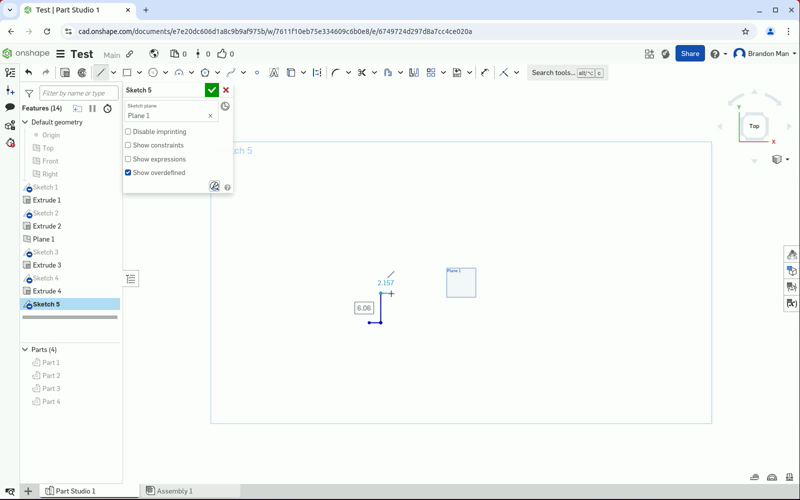
key_down(shift)
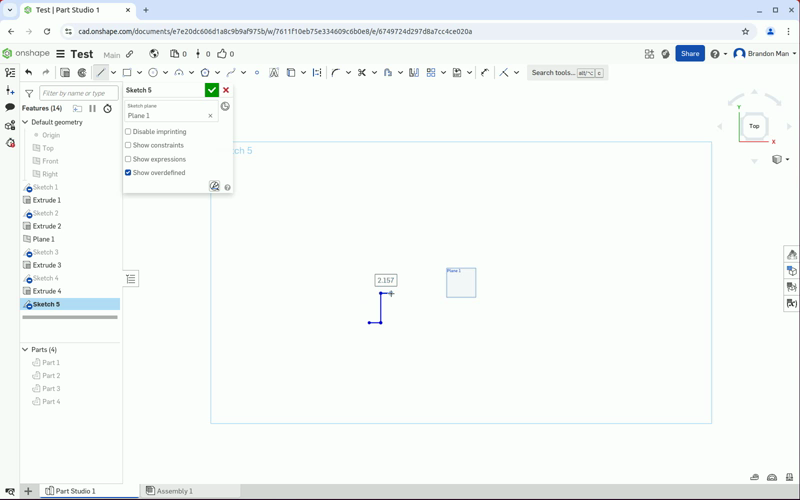
mouse_move(421, 293)
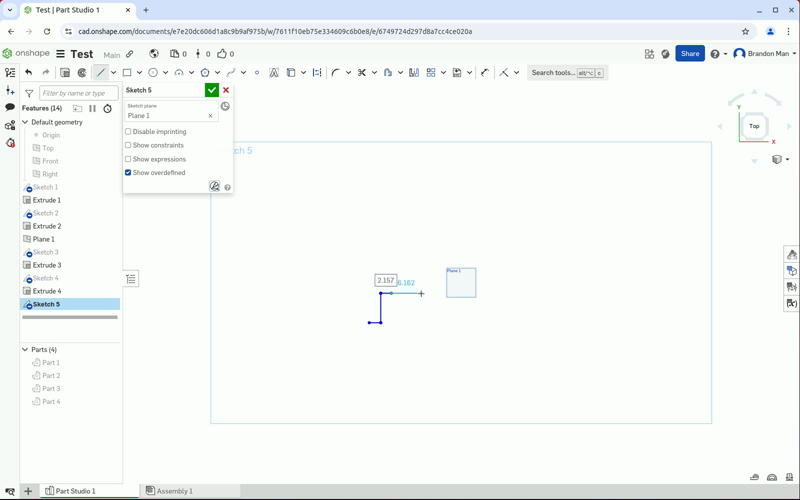
mouse_move(391, 282)
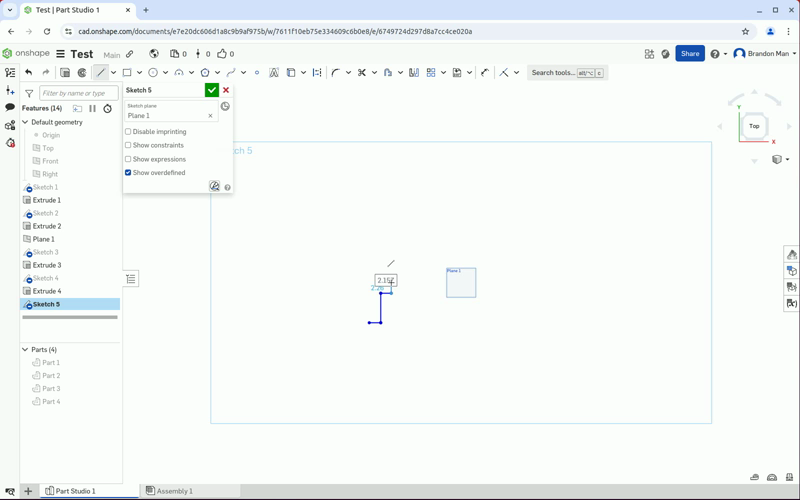
click(391, 282)
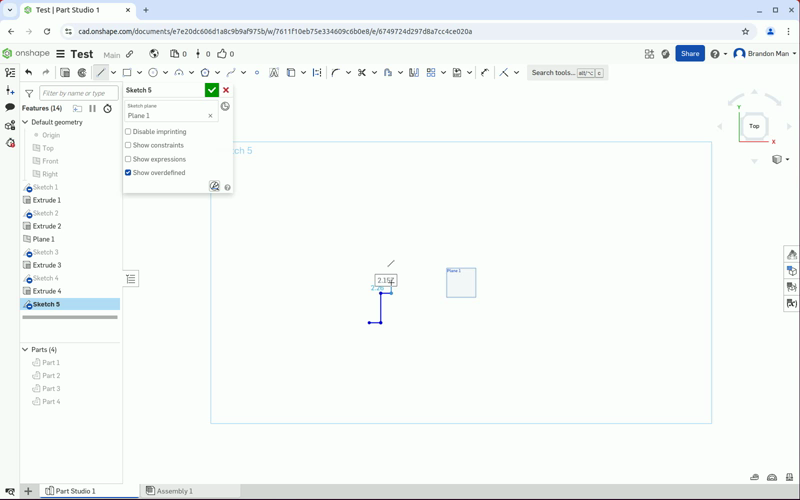
key_up(shift)
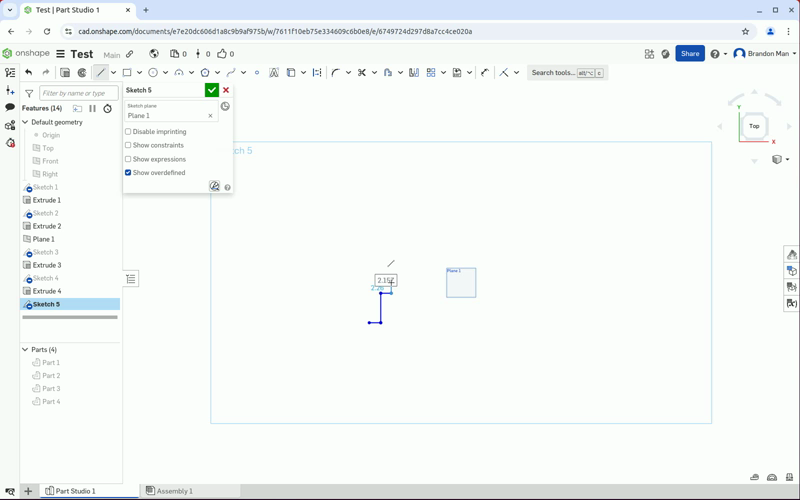
key_down(shift)
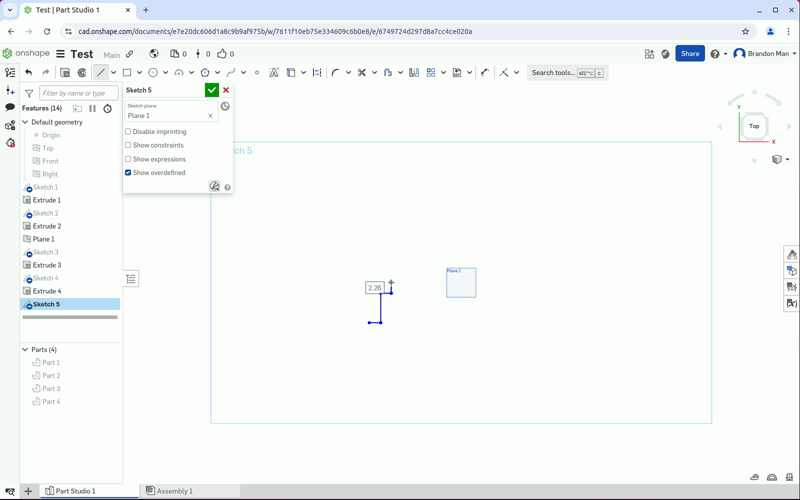
mouse_move(421, 282)
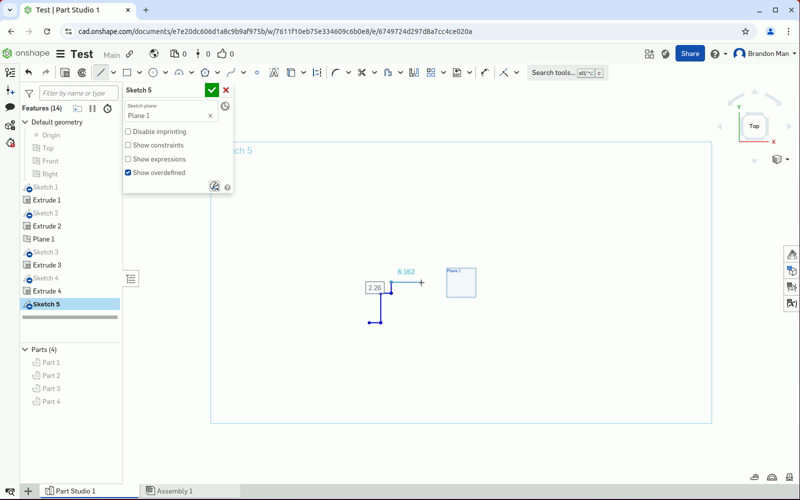
mouse_move(369, 282)
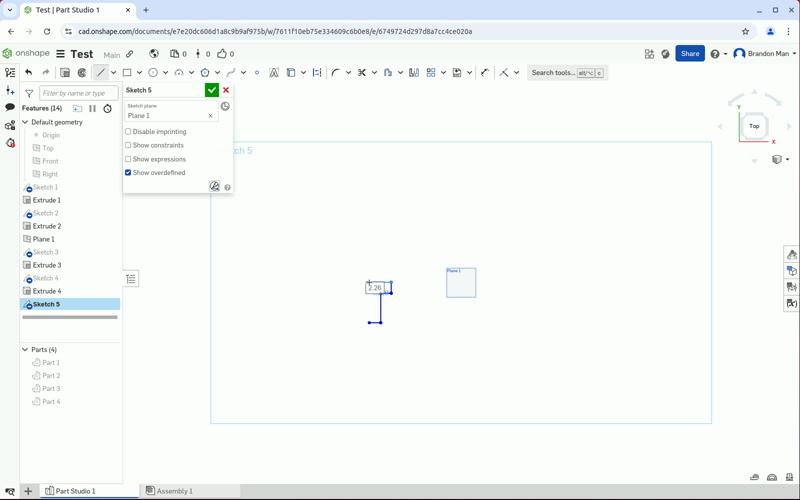
click(369, 282)
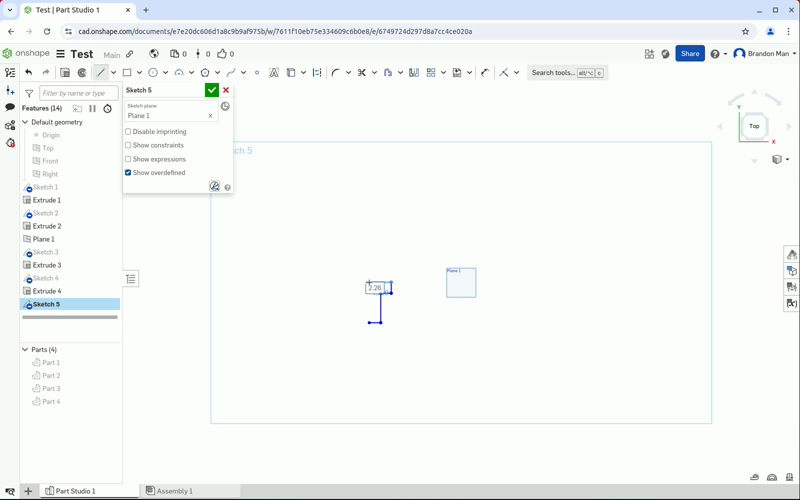
key_up(shift)
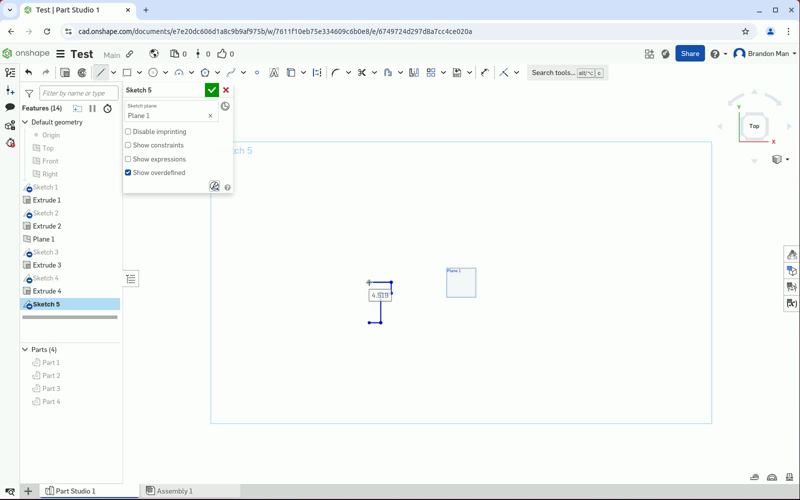
mouse_move(399, 282)
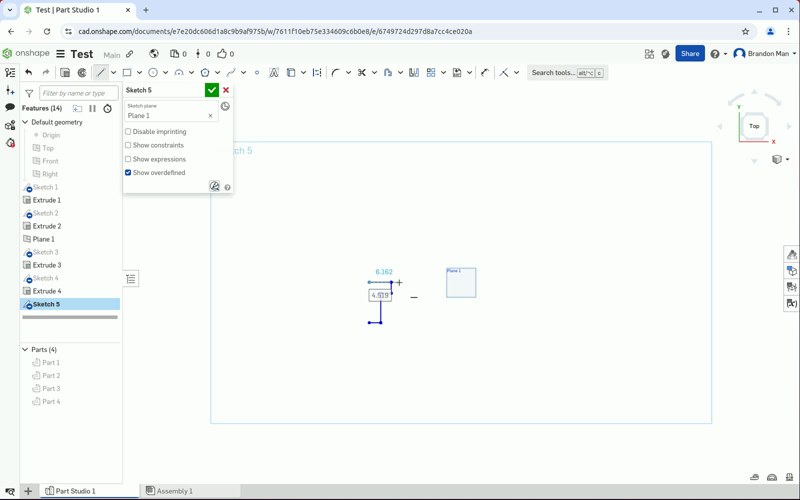
key_down(shift)
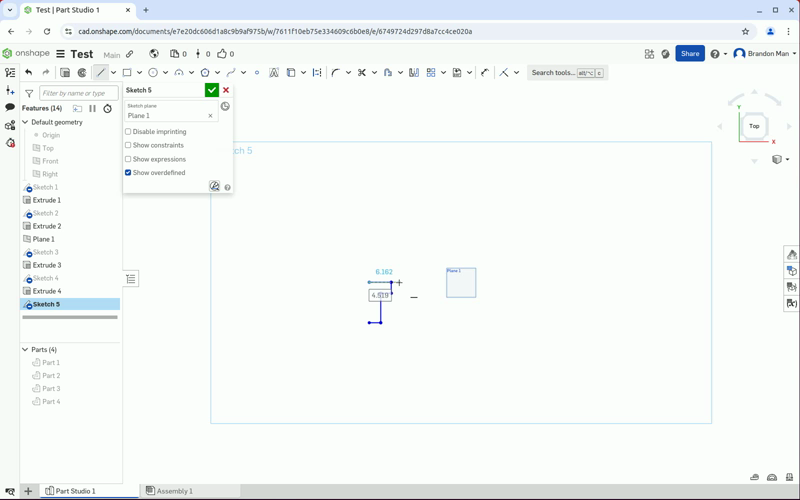
mouse_move(369, 322)
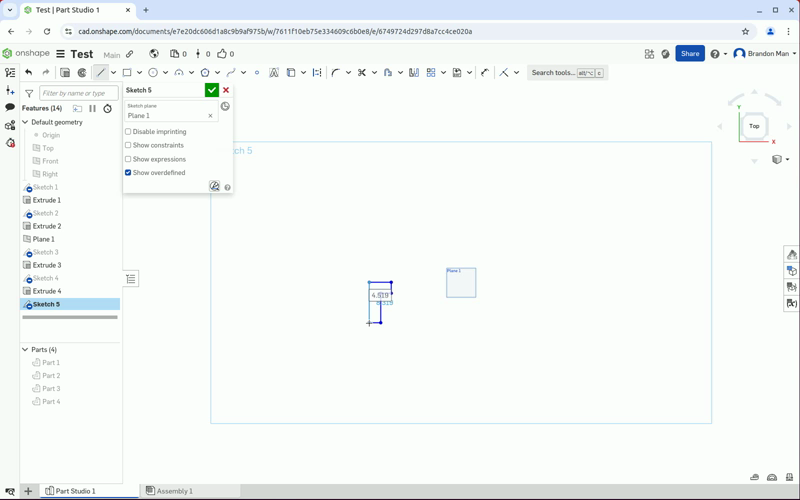
key_up(shift)
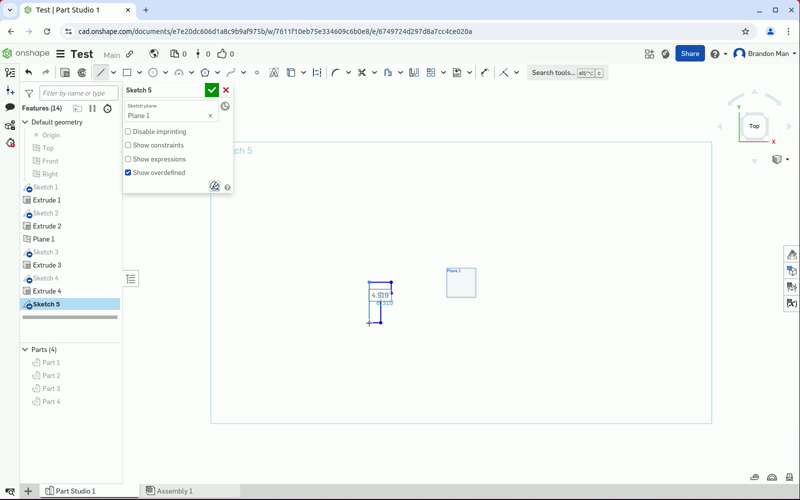
click(369, 322)
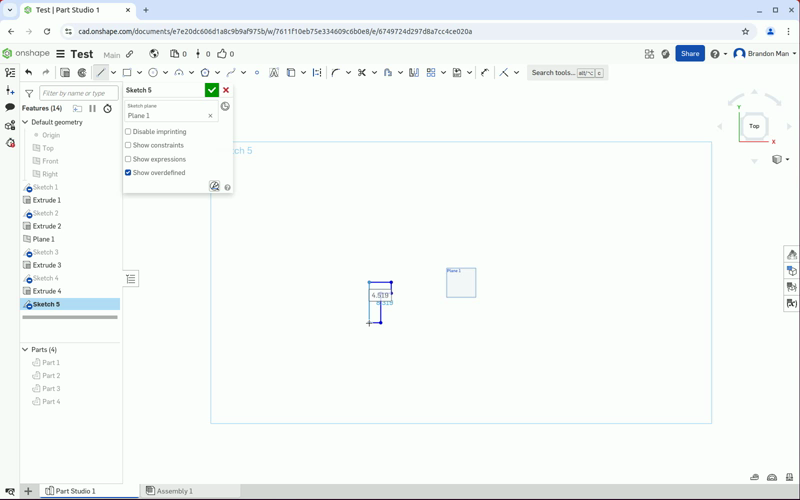
key(esc)
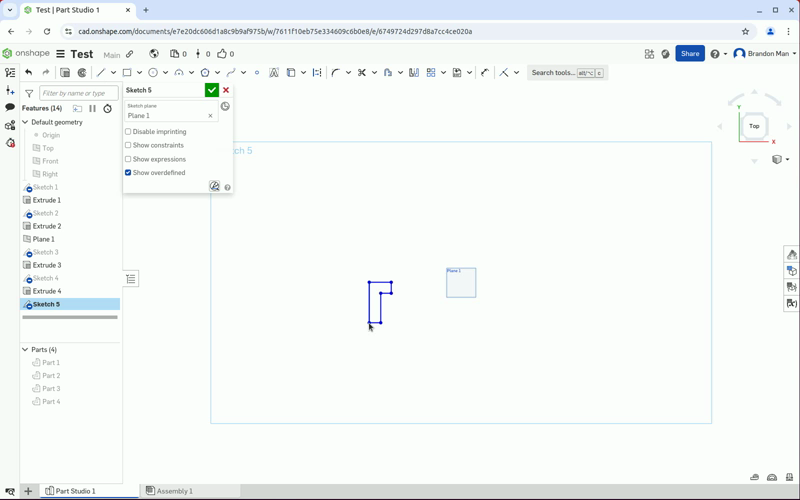
mouse_move(388, 283)
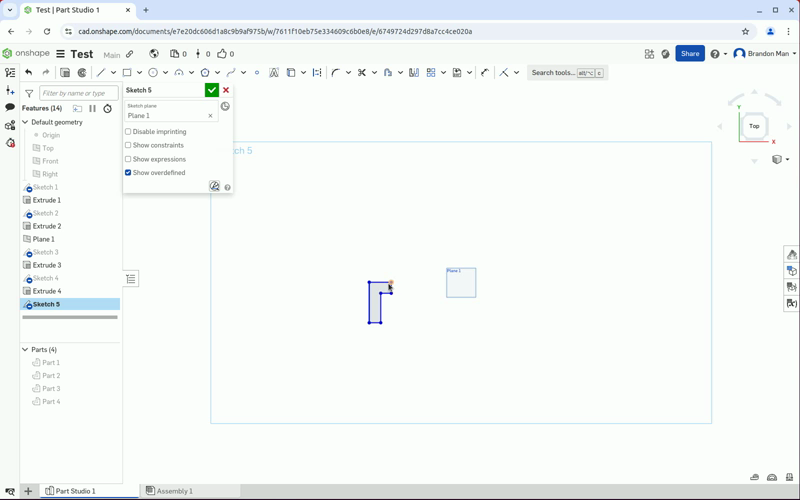
scroll(6)
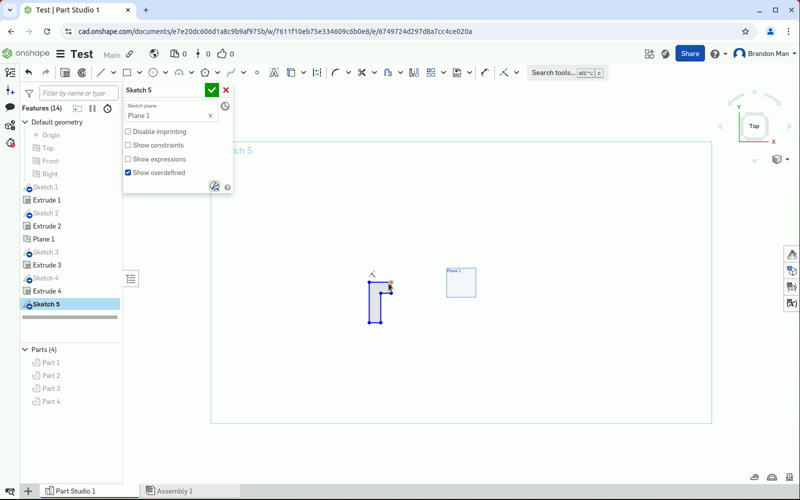
scroll(6)
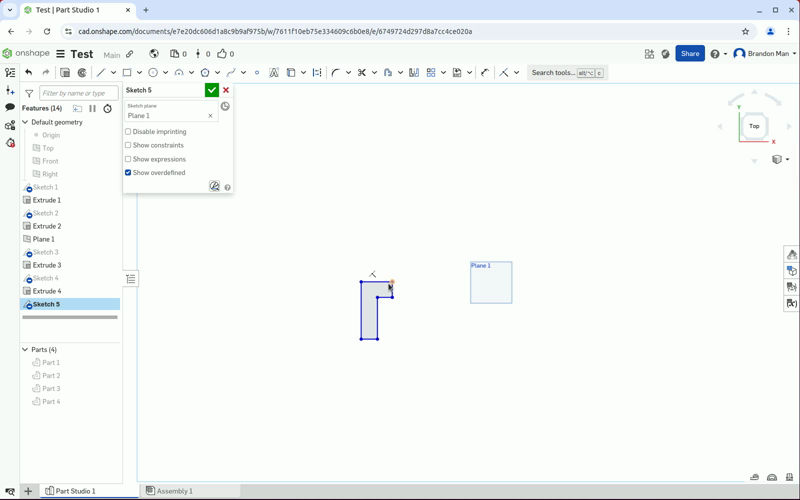
scroll(6)
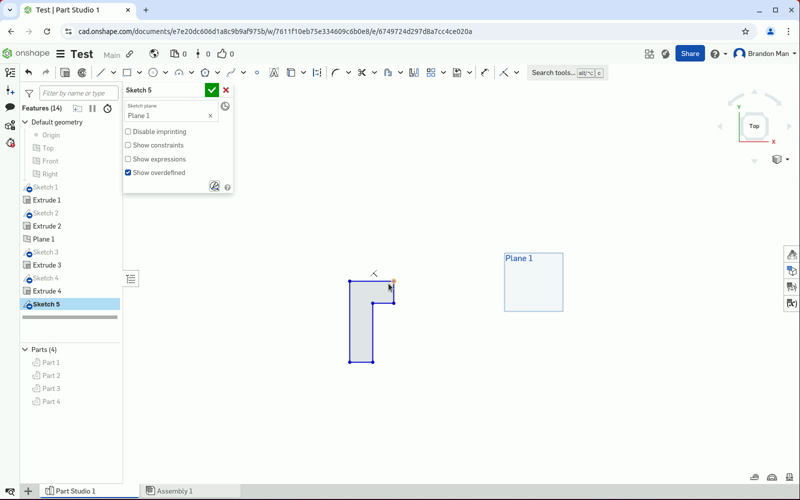
scroll(6)
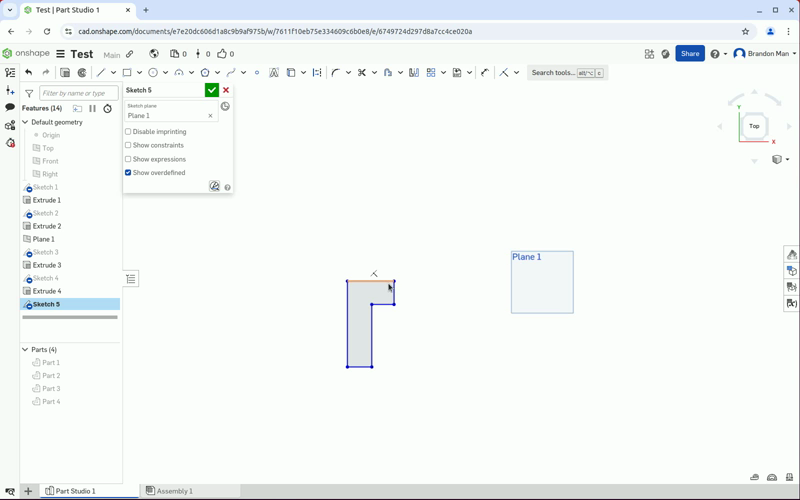
scroll(6)
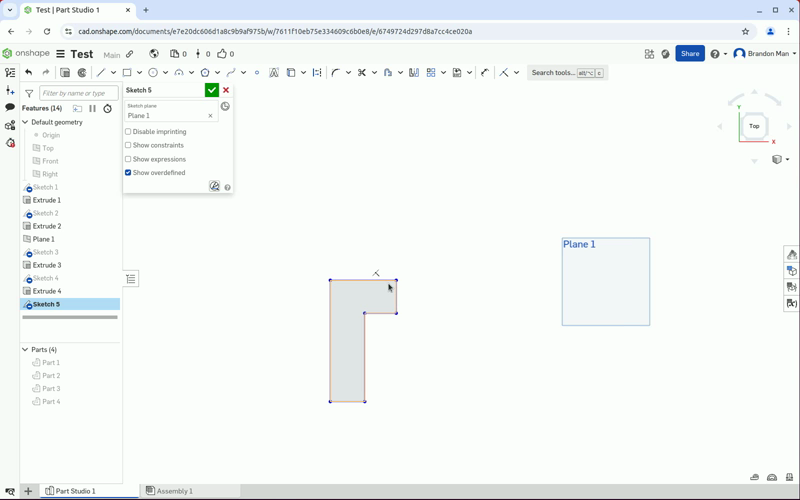
scroll(6)
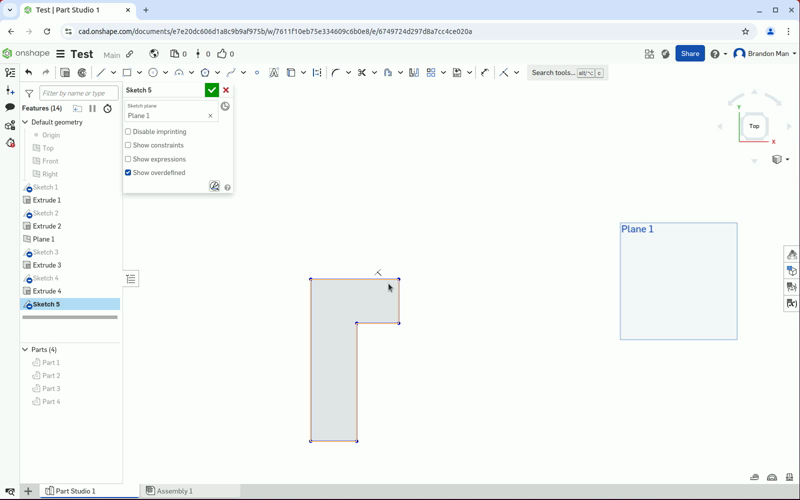
scroll(6)
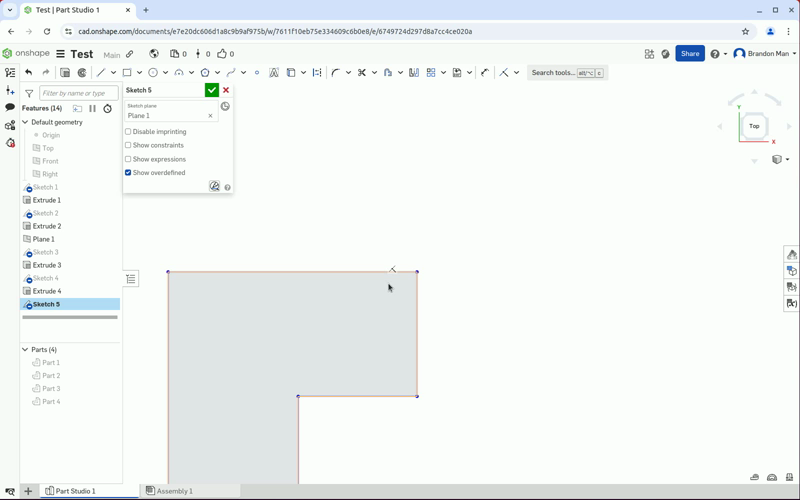
click(388, 283)
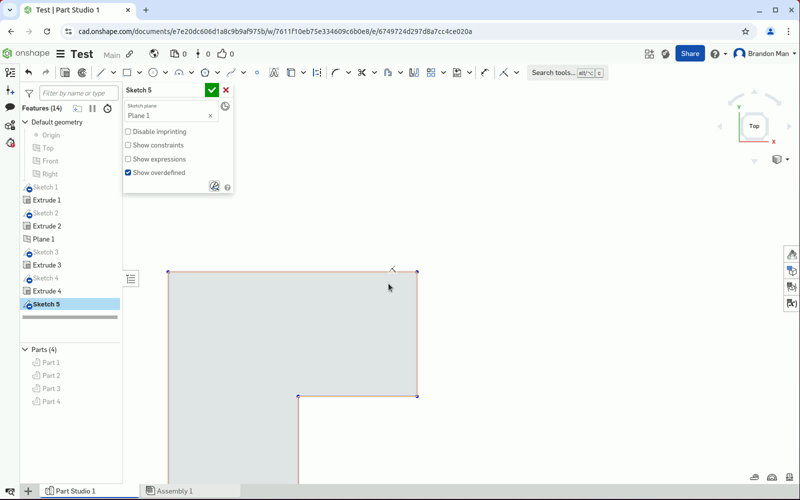
scroll(-6)
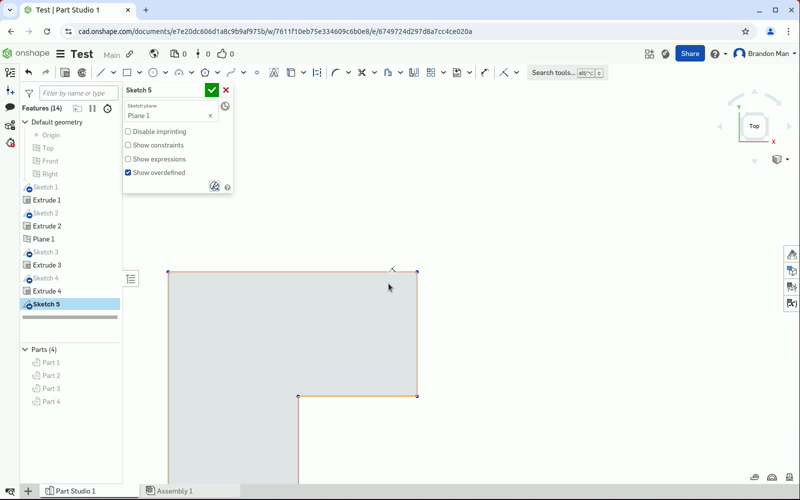
scroll(-6)
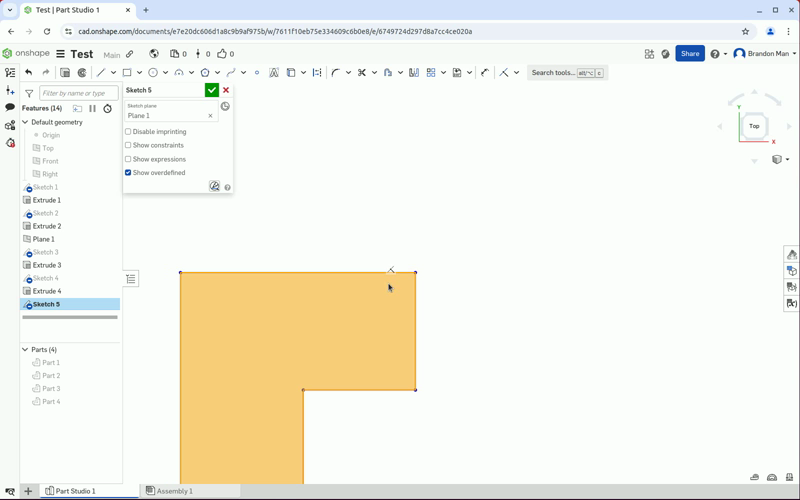
scroll(-6)
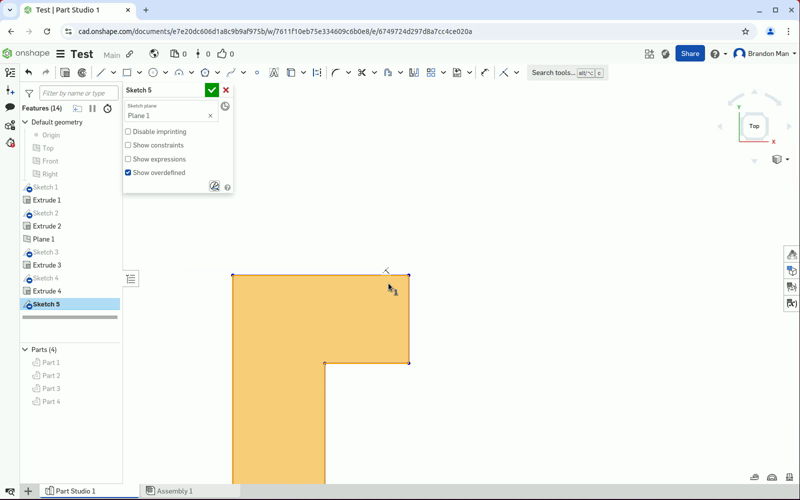
scroll(-6)
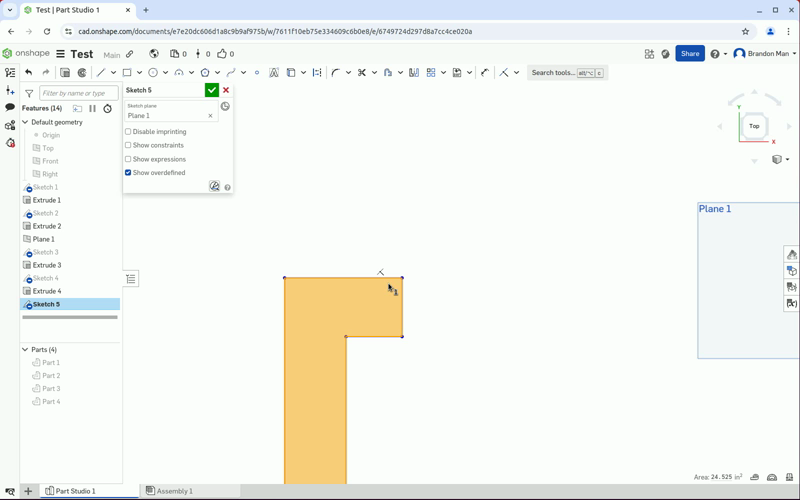
scroll(-6)
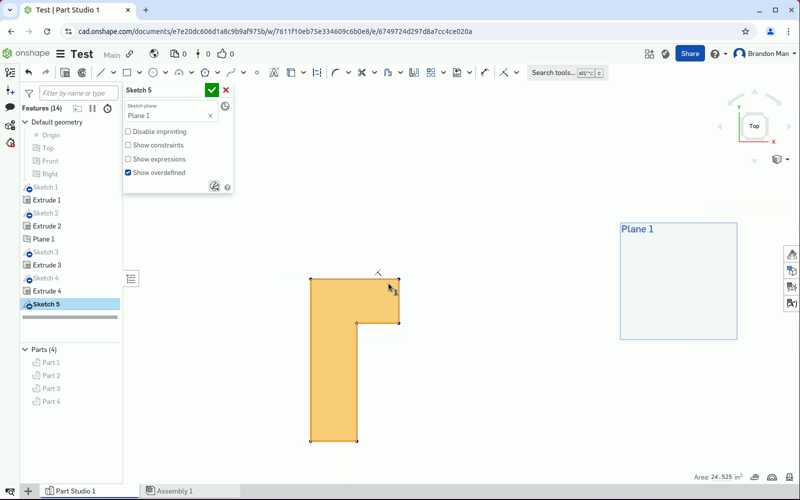
scroll(-6)
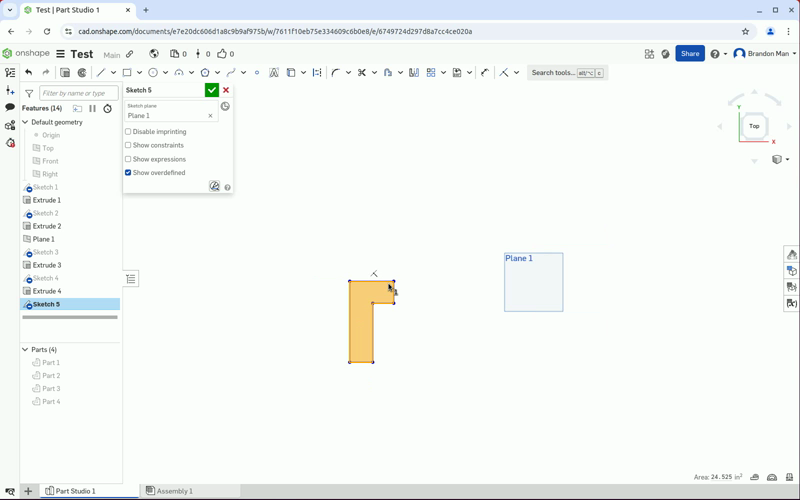
scroll(-6)
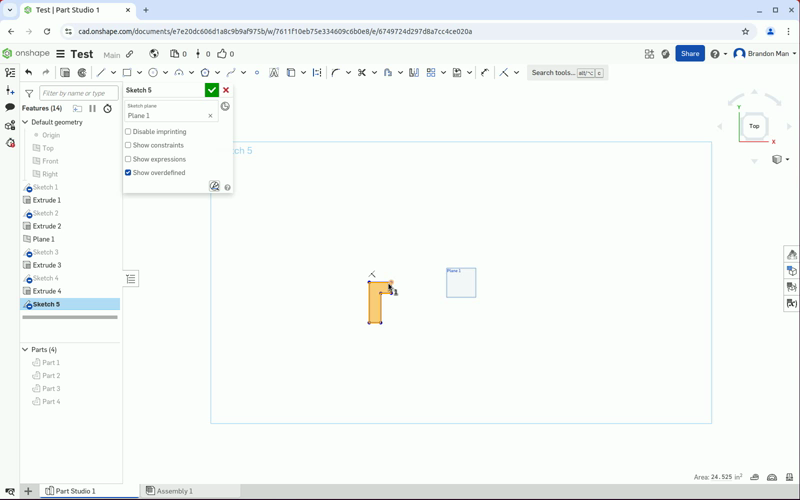
mouse_move(73, 352)
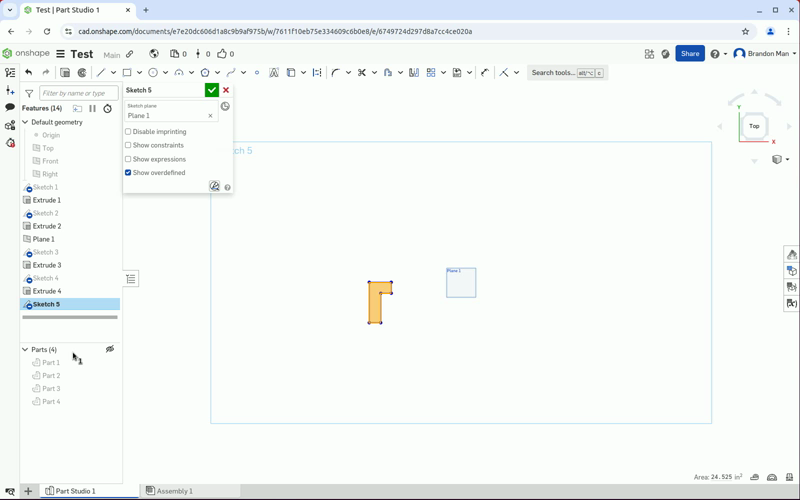
key(shift+y)
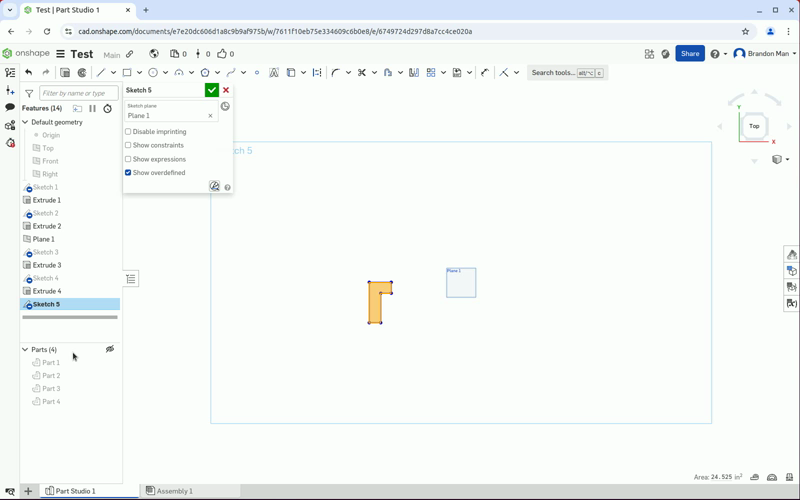
key(shift+e)
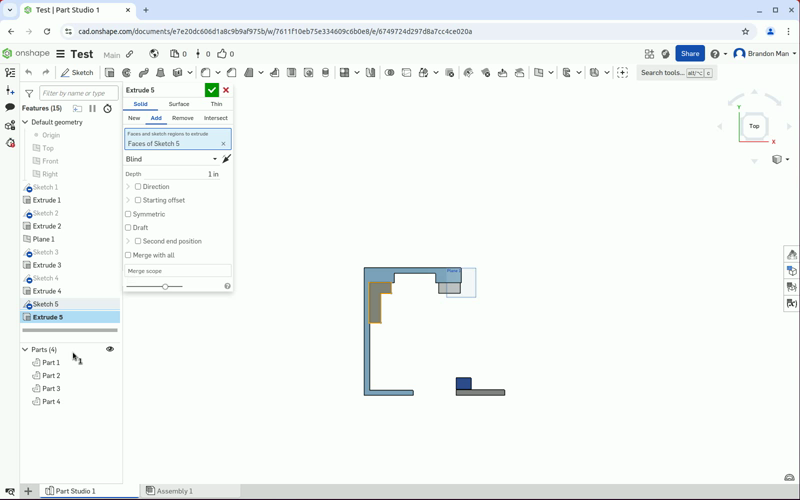
mouse_move(143, 106)
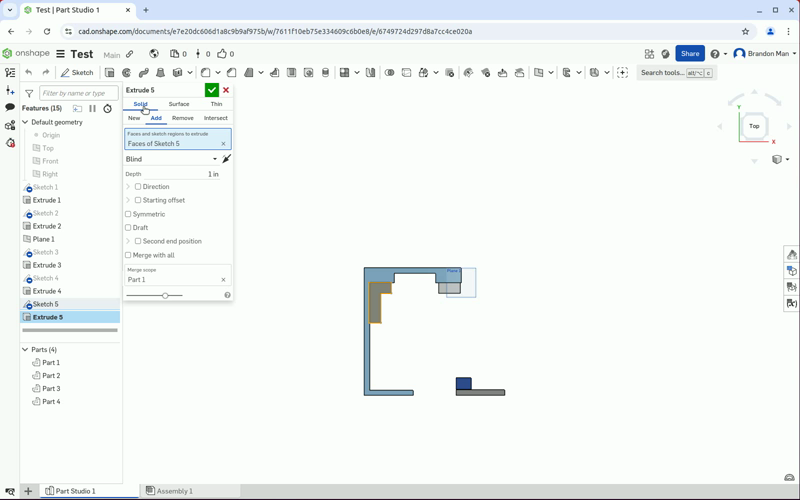
click(143, 106)
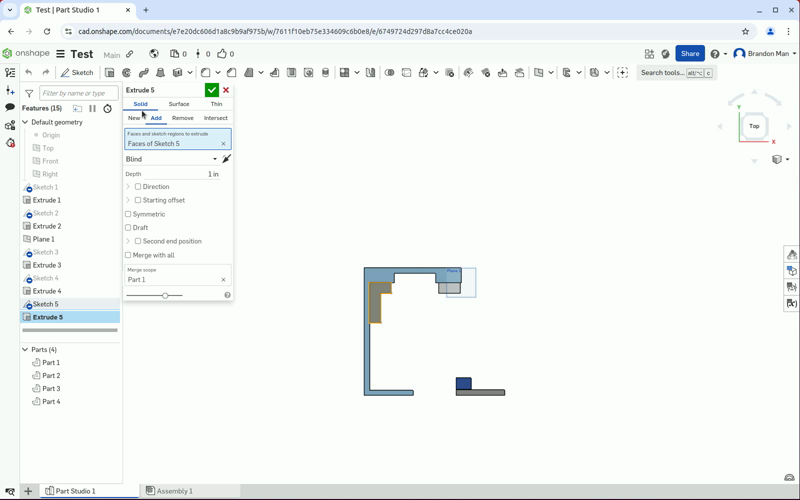
mouse_move(137, 120)
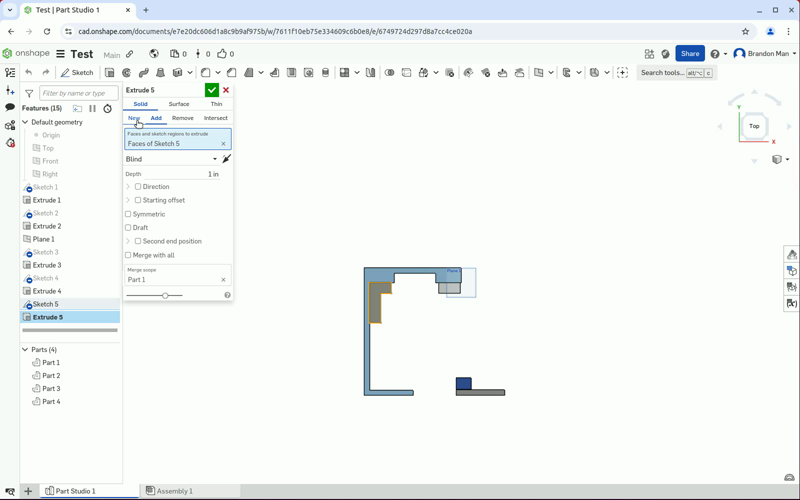
click(137, 120)
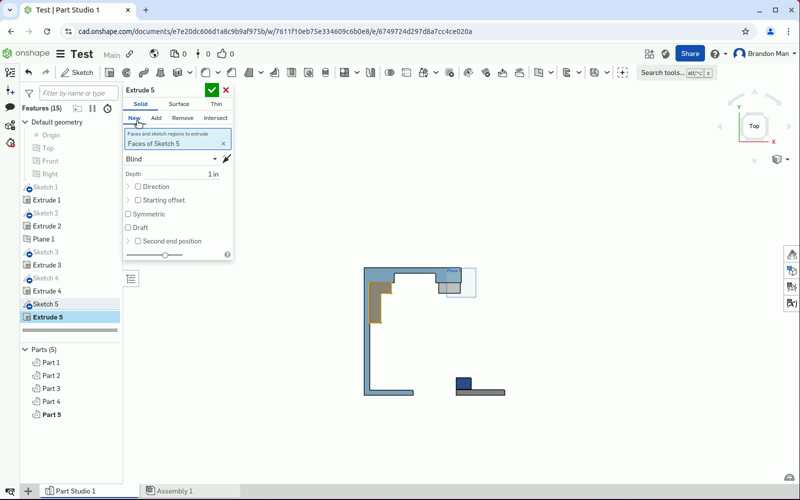
key(tab, 4)
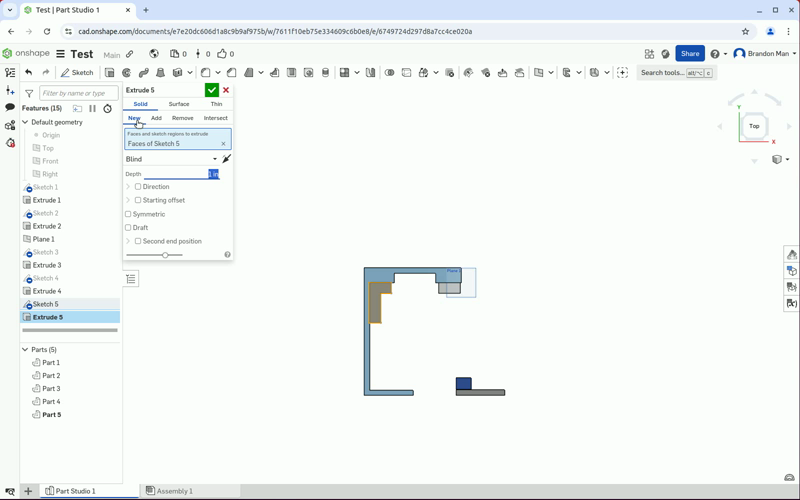
text(-6.018)
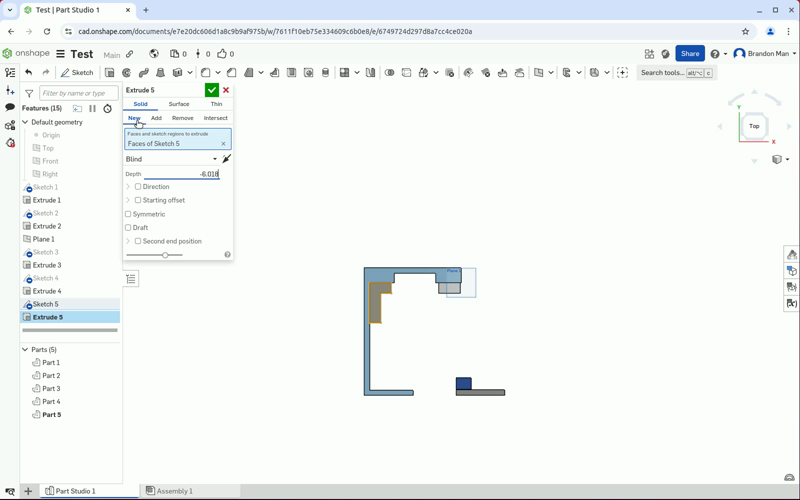
key(enter)
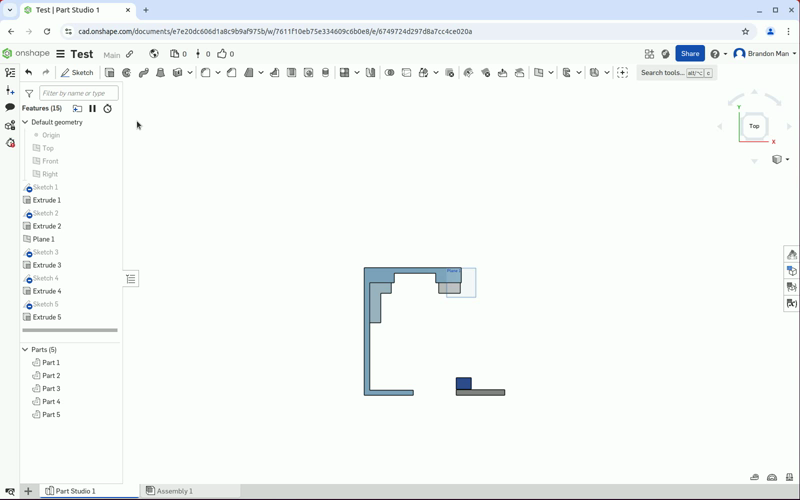
key(shift+h)
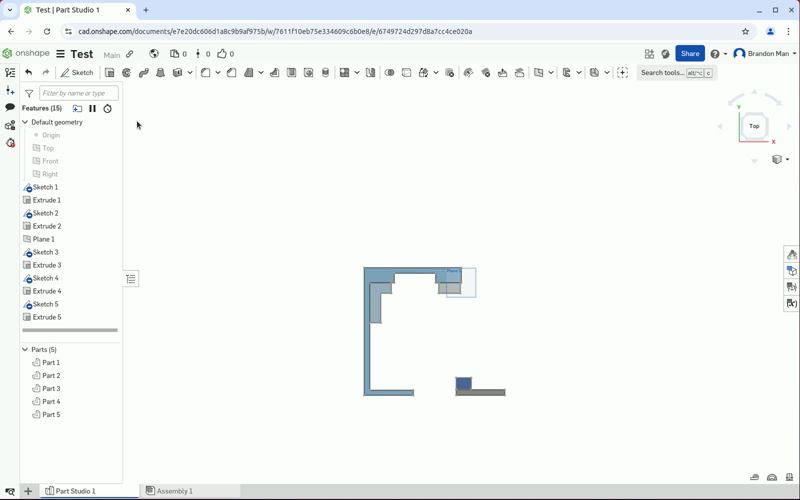
key(shift+h)
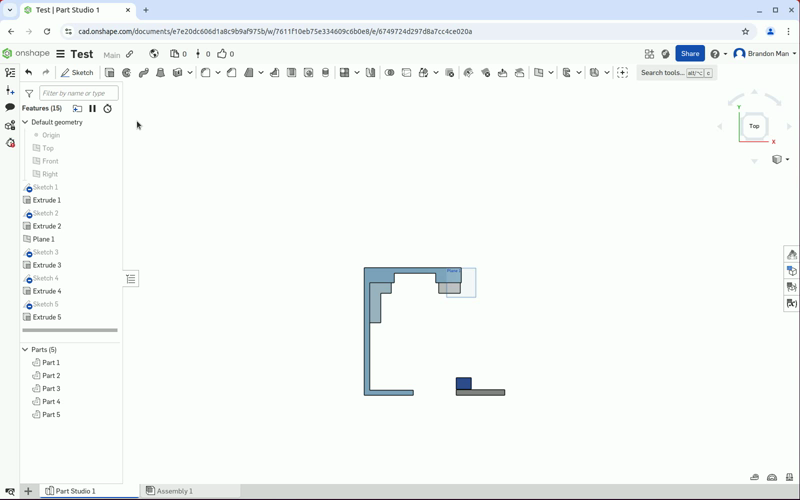
mouse_move(73, 189)
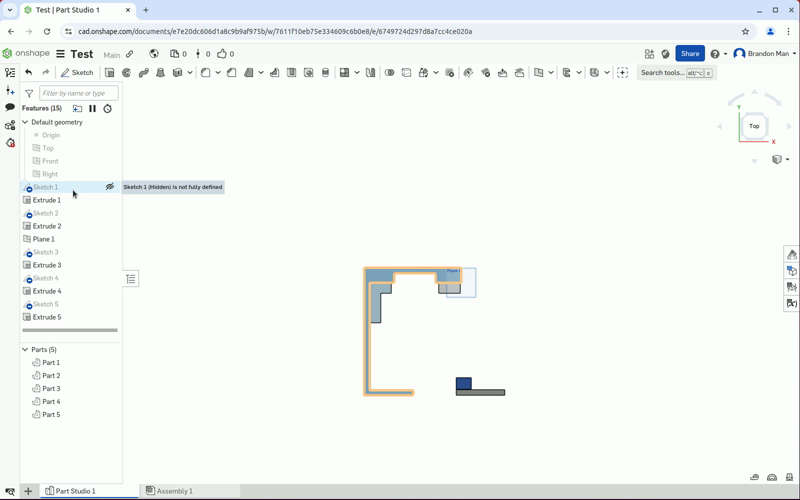
click(73, 189)
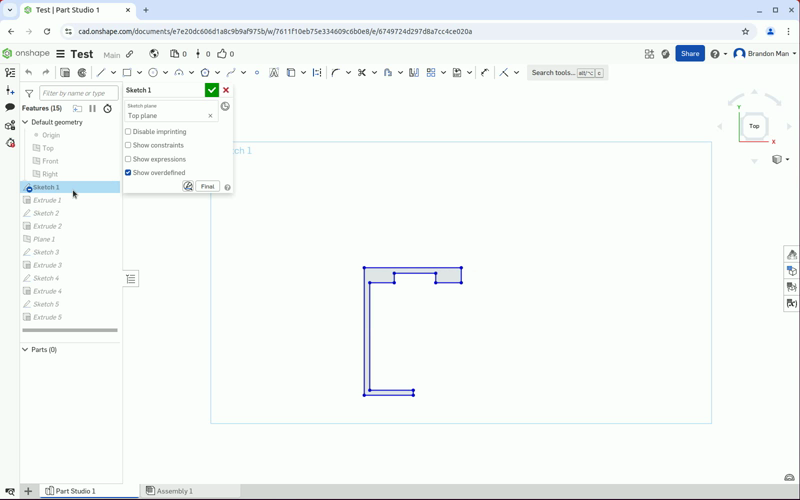
mouse_move(229, 92)
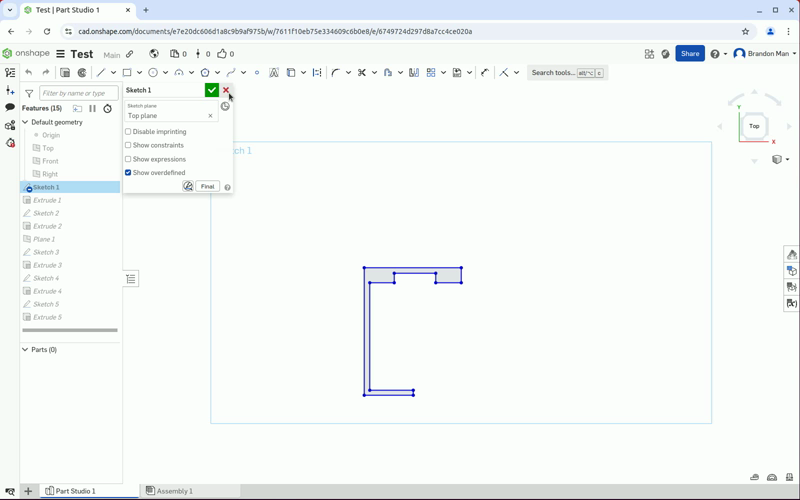
click(229, 92)
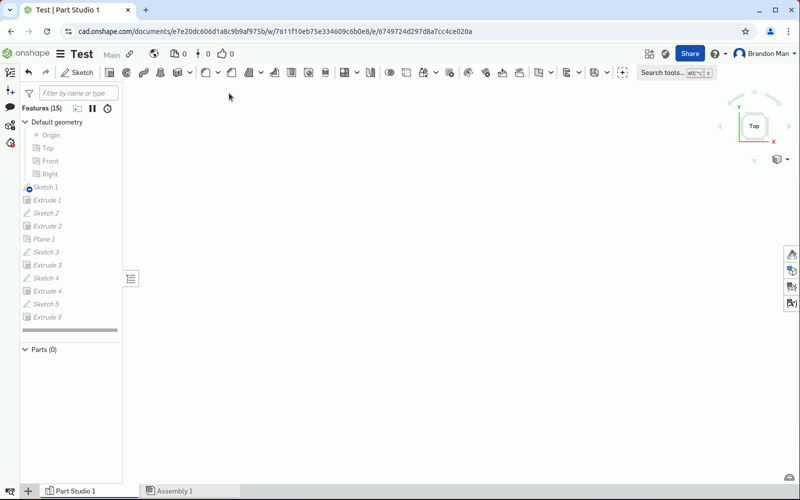
key(shift+s)
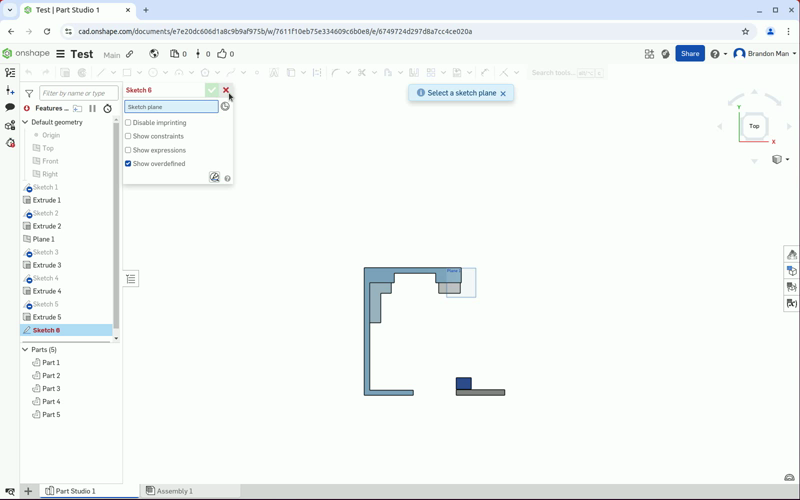
mouse_move(69, 241)
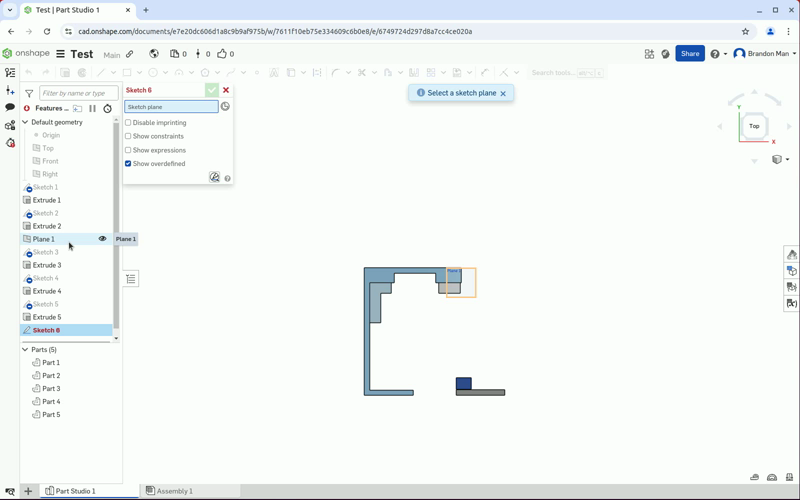
click(69, 241)
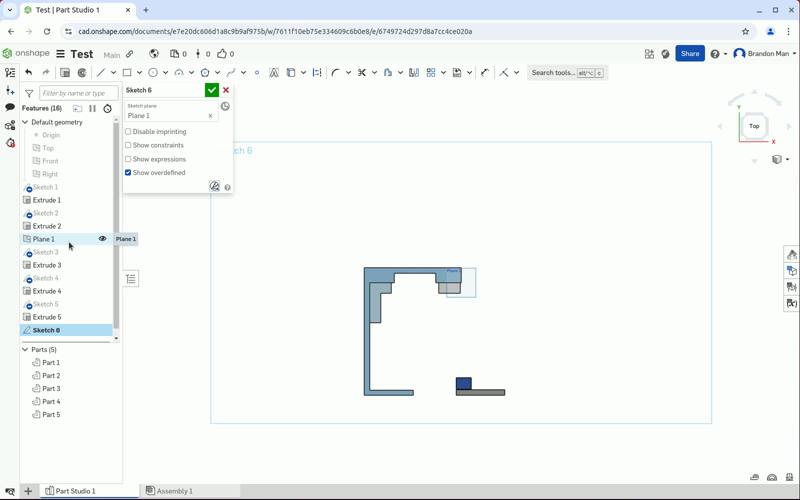
mouse_move(73, 352)
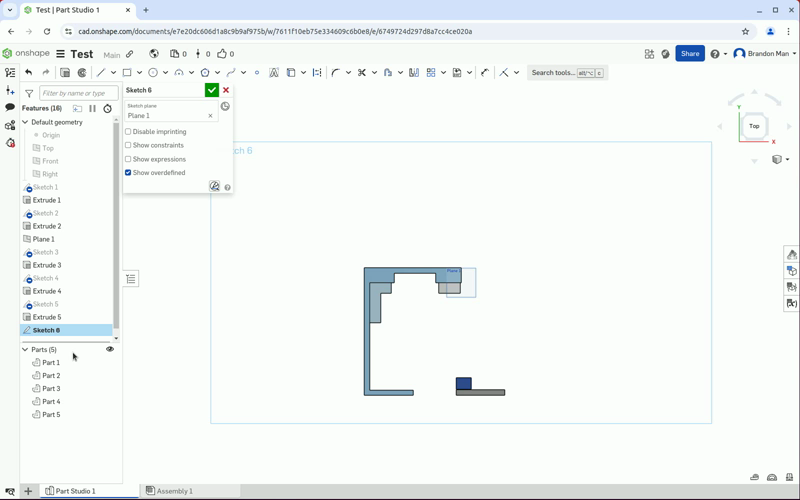
key(y)
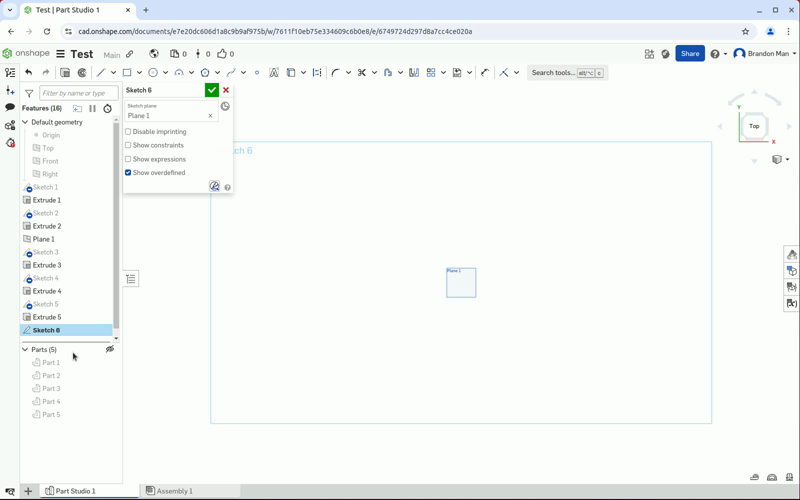
key(l)
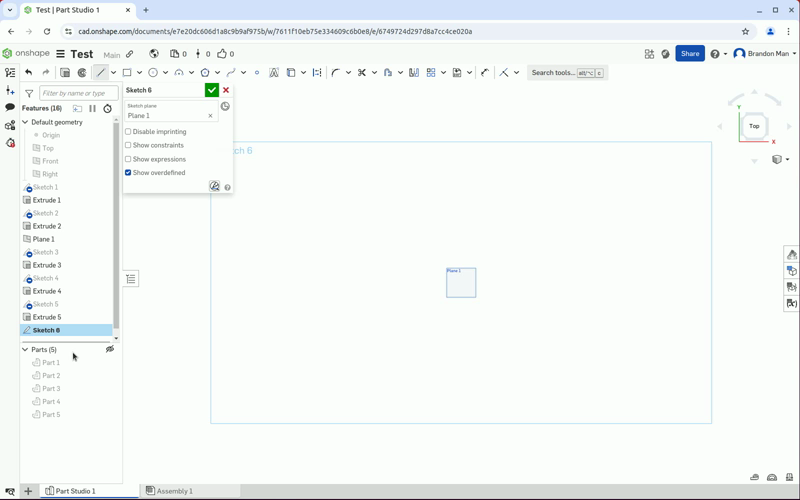
key_down(shift)
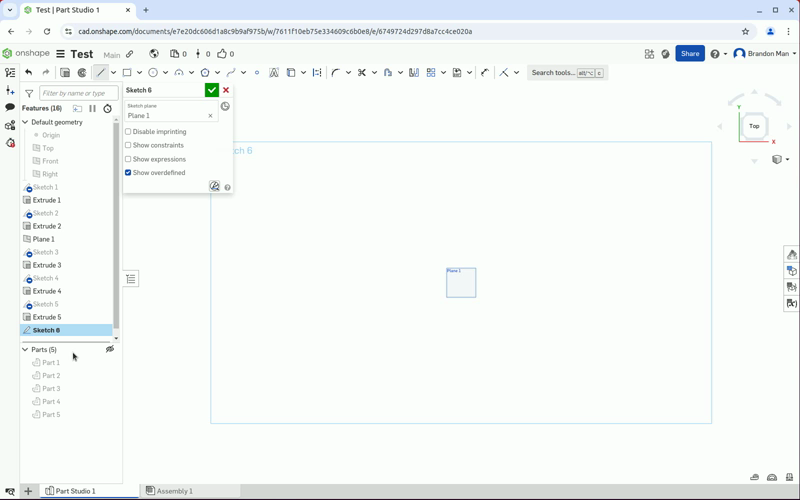
mouse_move(369, 389)
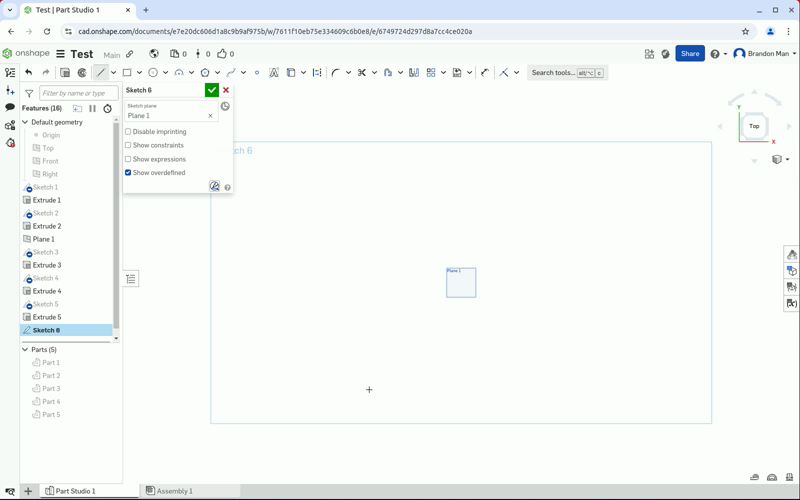
click(369, 389)
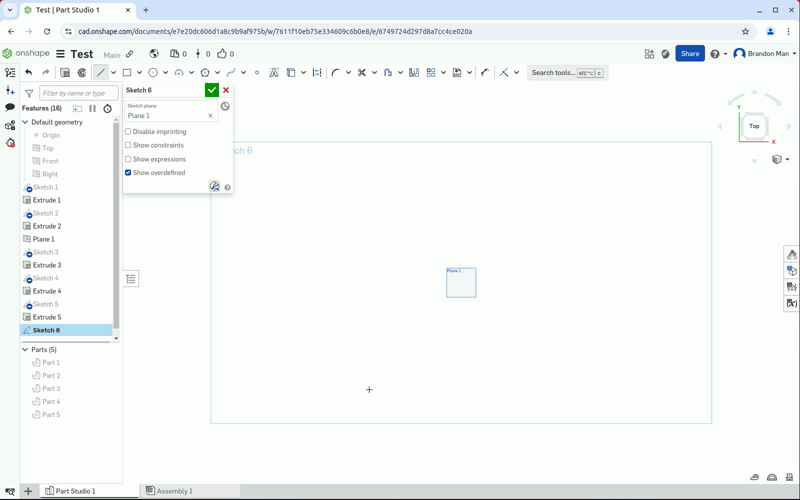
key_up(shift)
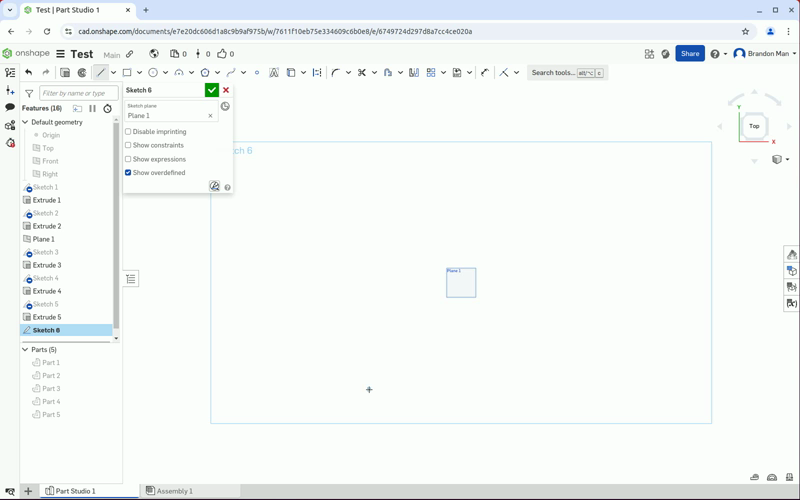
key_down(shift)
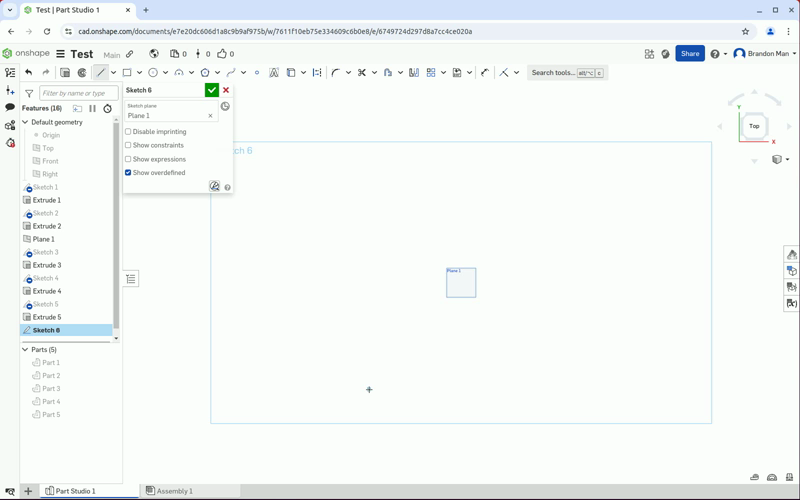
mouse_move(399, 389)
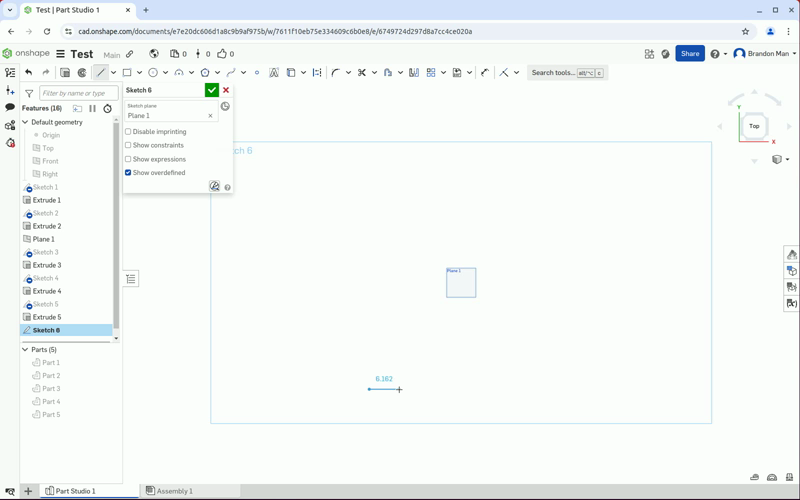
mouse_move(412, 389)
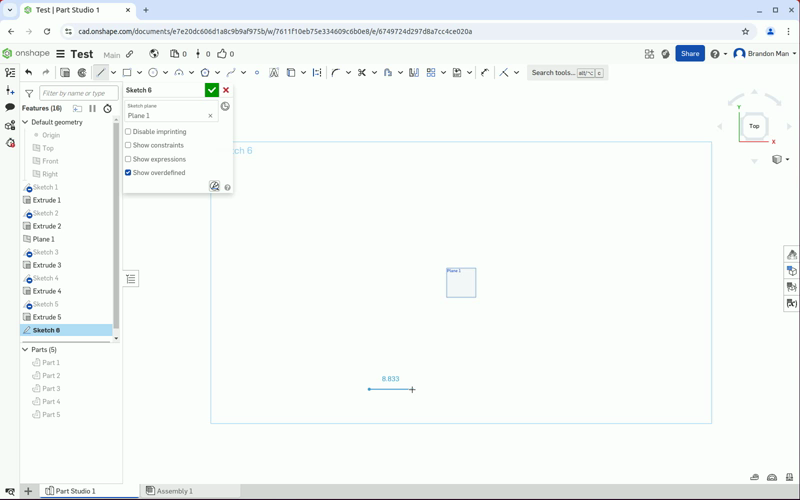
click(412, 389)
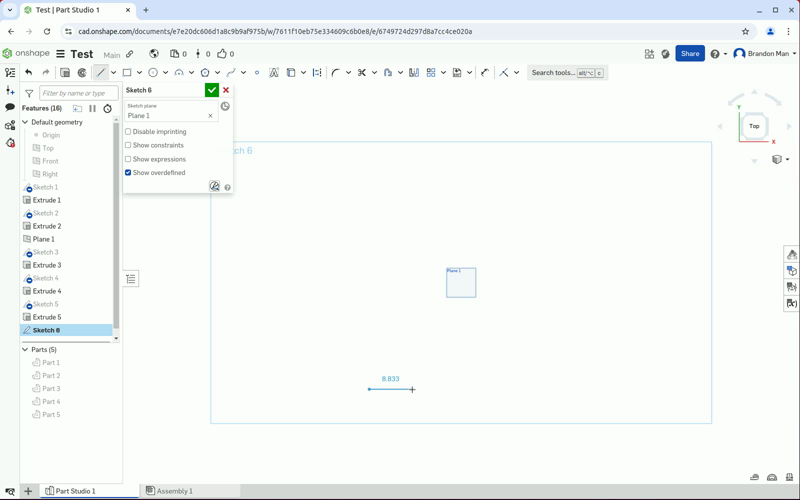
key_up(shift)
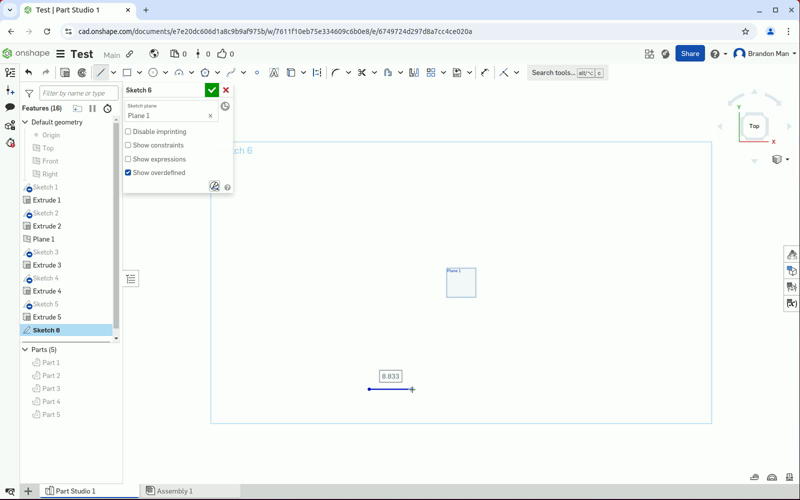
key_down(shift)
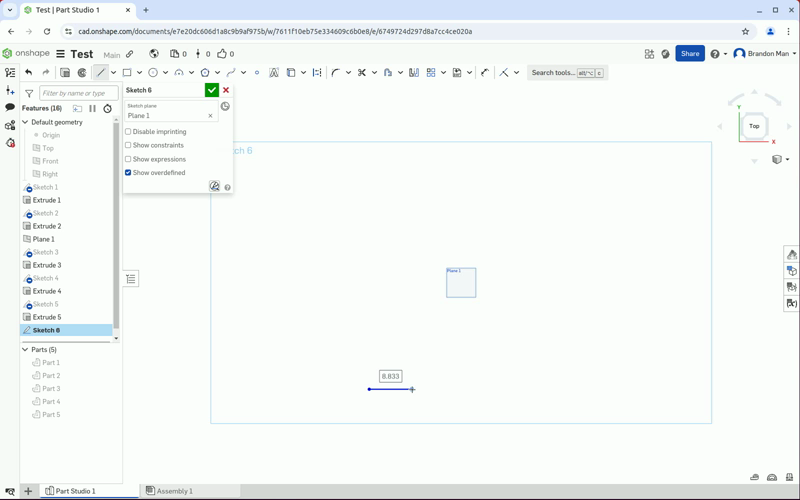
mouse_move(442, 389)
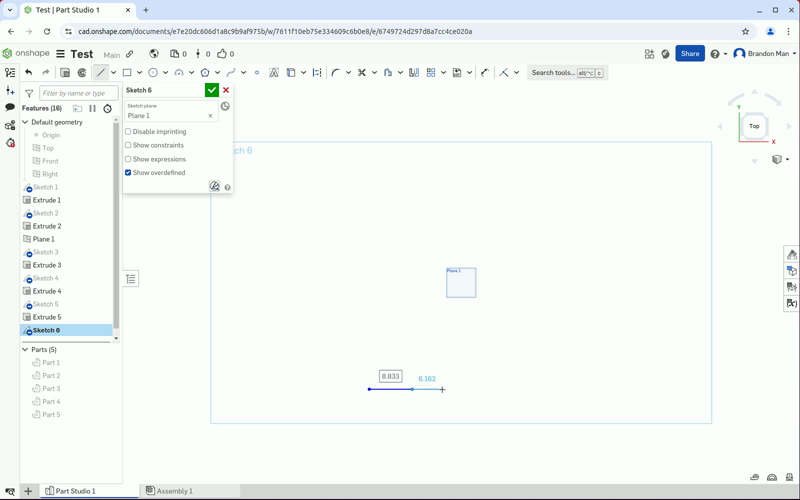
mouse_move(412, 378)
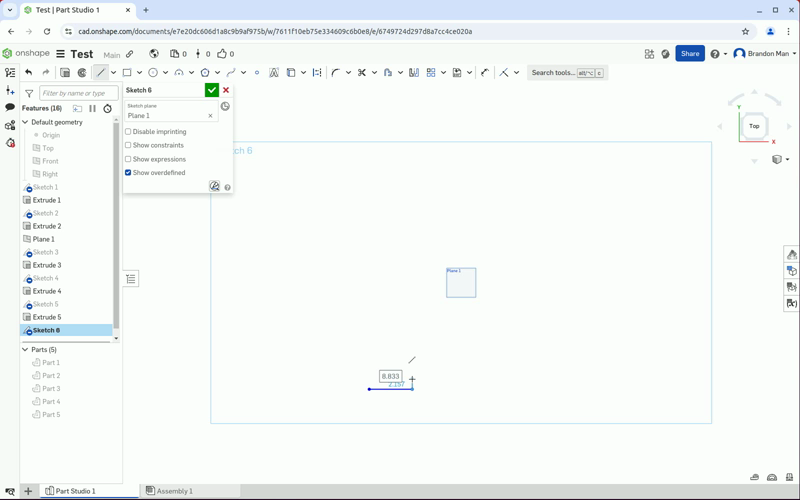
click(412, 378)
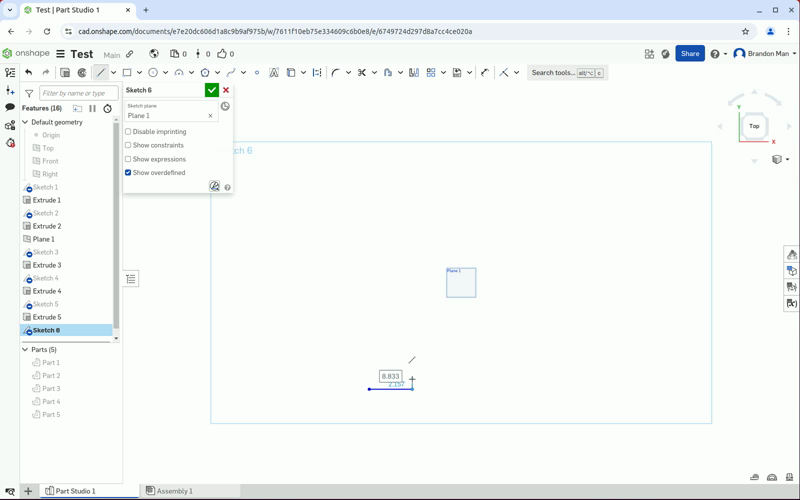
key_up(shift)
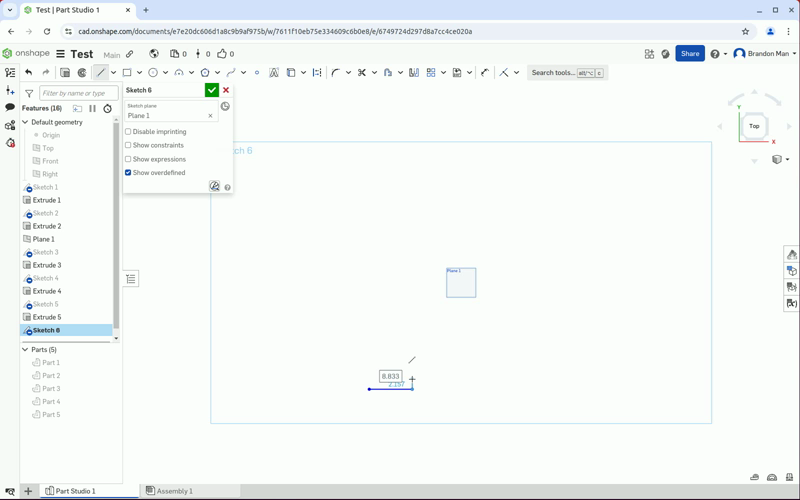
key_down(shift)
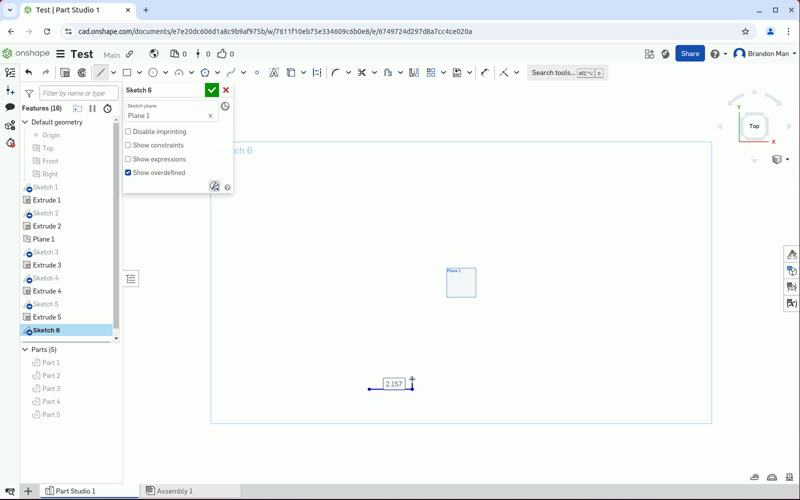
mouse_move(442, 378)
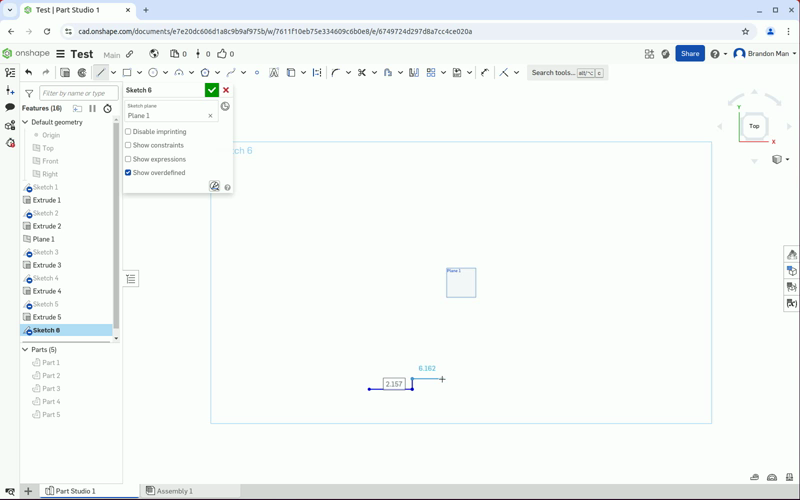
mouse_move(380, 378)
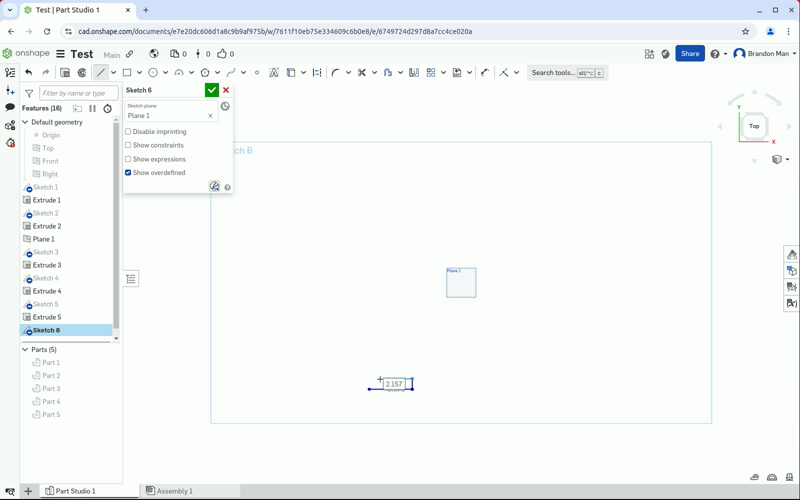
click(380, 378)
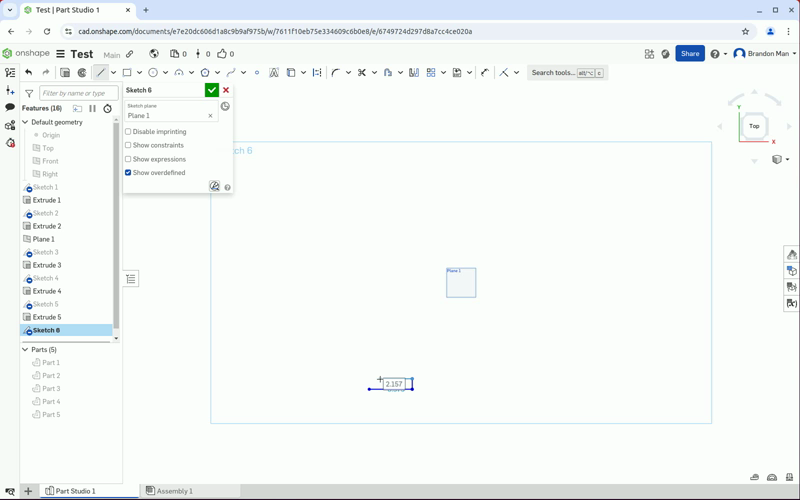
key_up(shift)
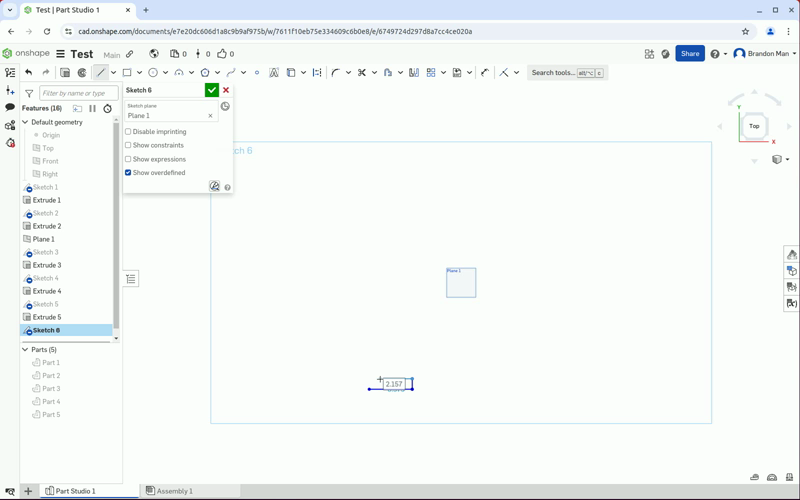
key_down(shift)
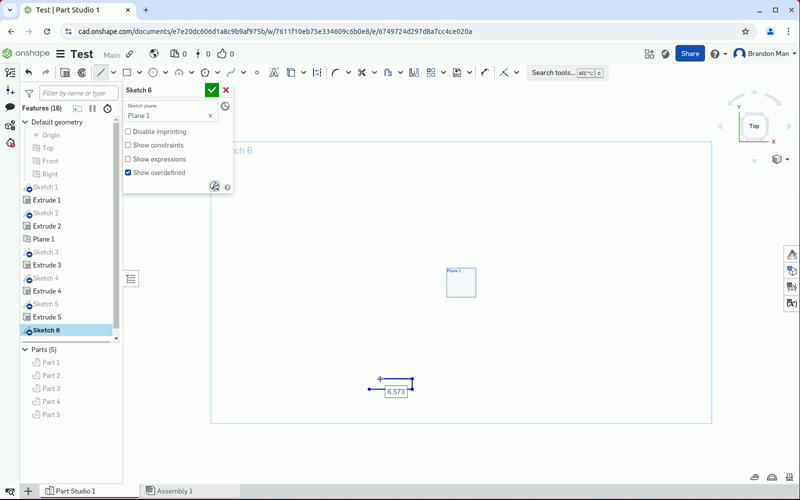
mouse_move(410, 378)
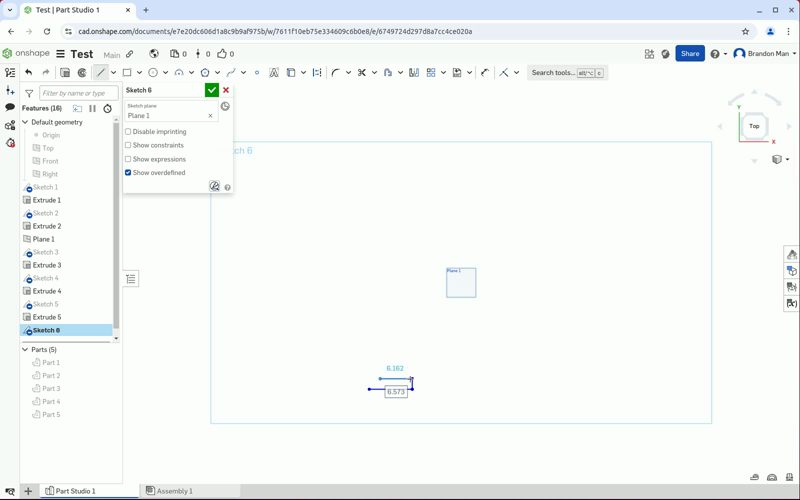
mouse_move(380, 348)
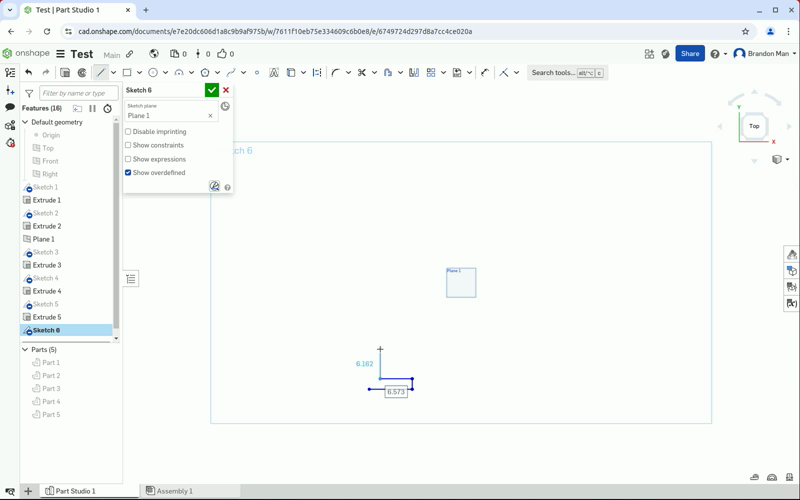
click(380, 348)
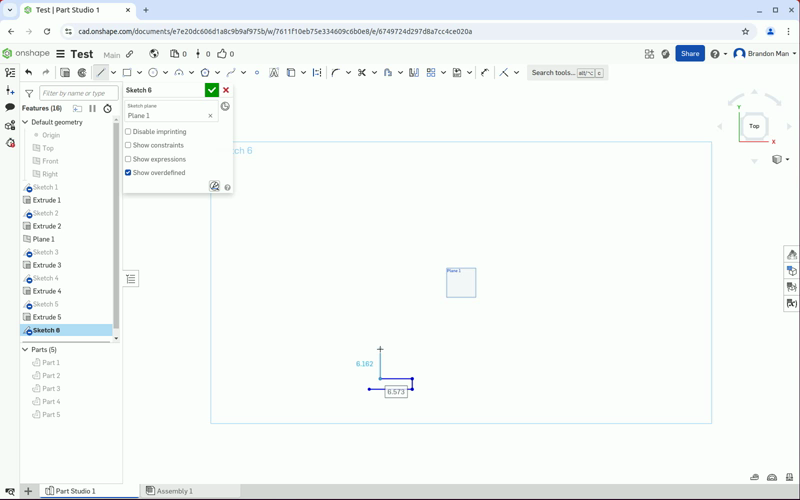
key_up(shift)
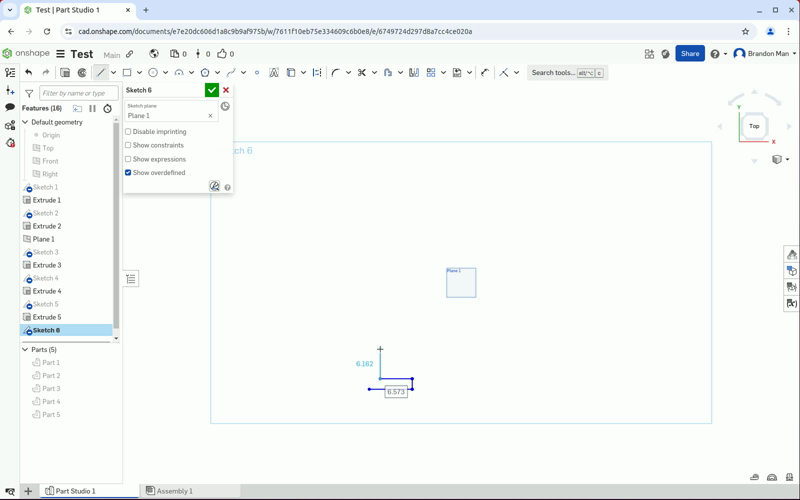
key_down(shift)
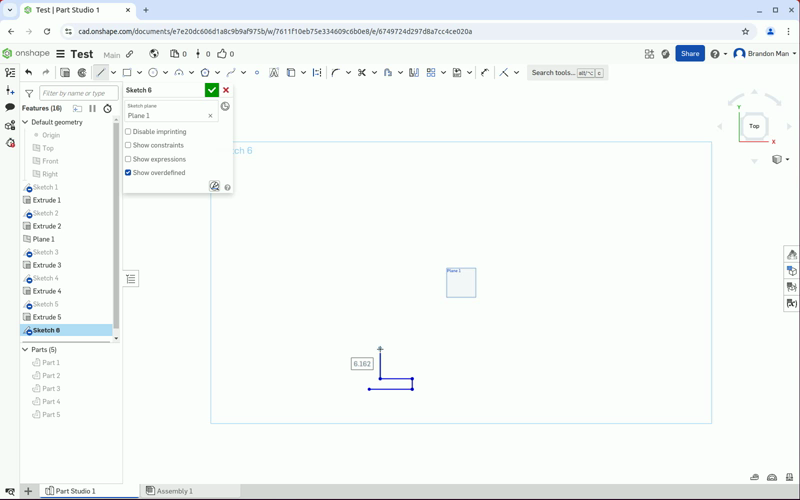
mouse_move(410, 348)
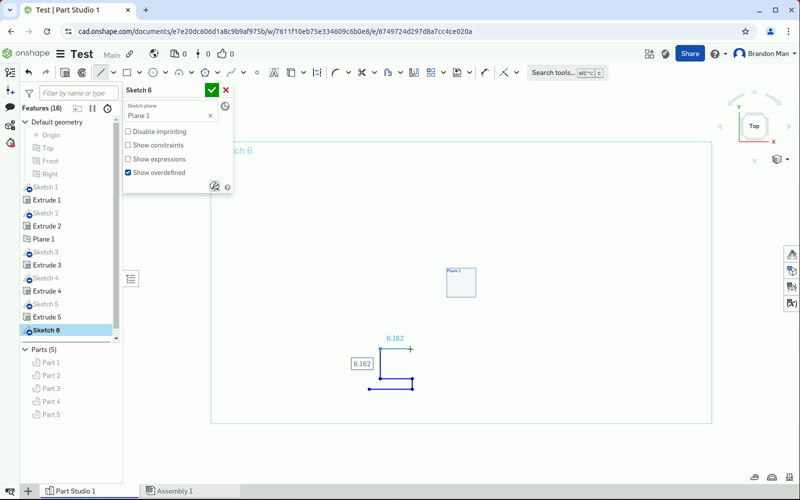
mouse_move(369, 348)
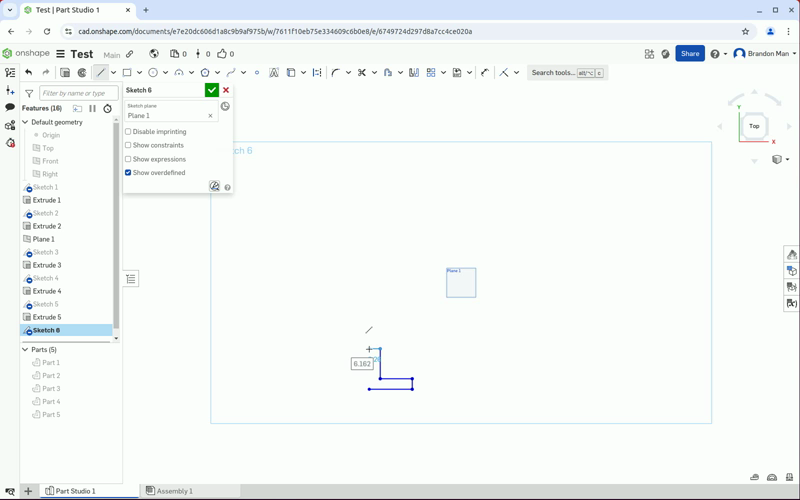
click(369, 348)
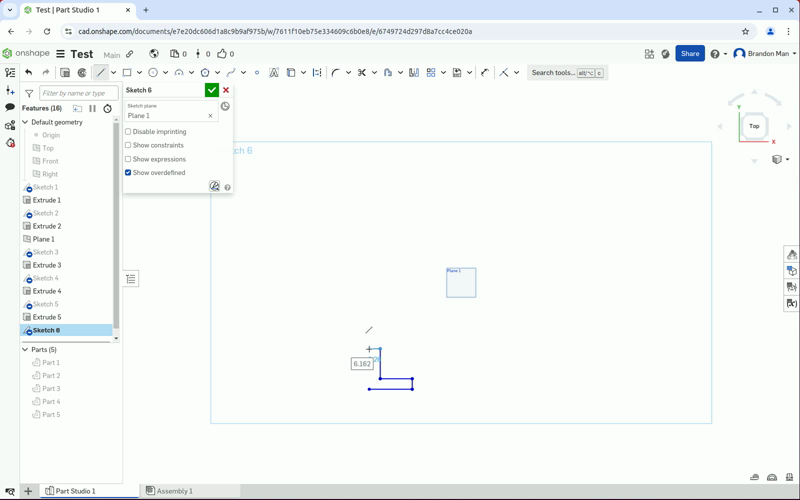
key_up(shift)
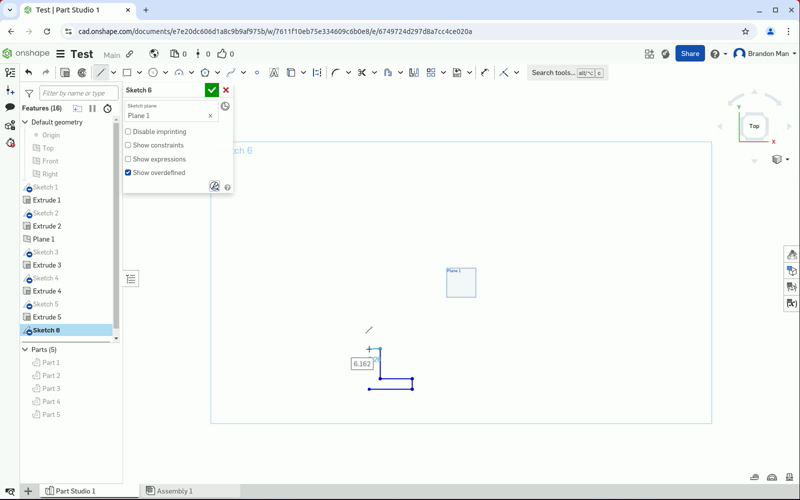
mouse_move(399, 348)
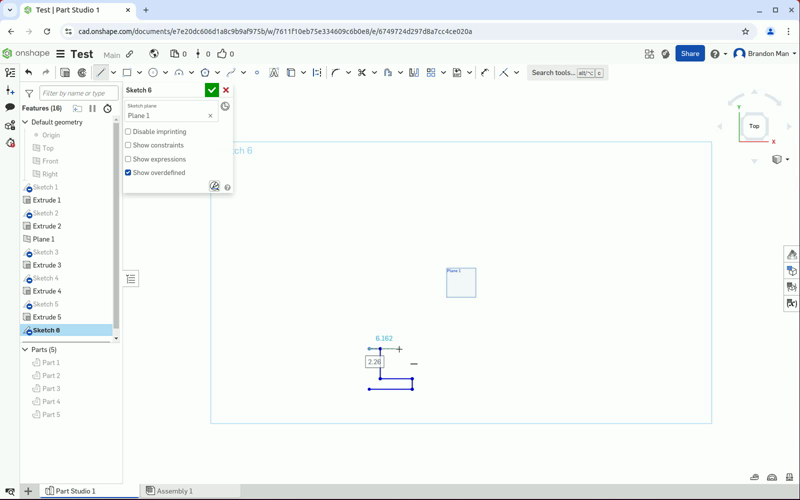
key_down(shift)
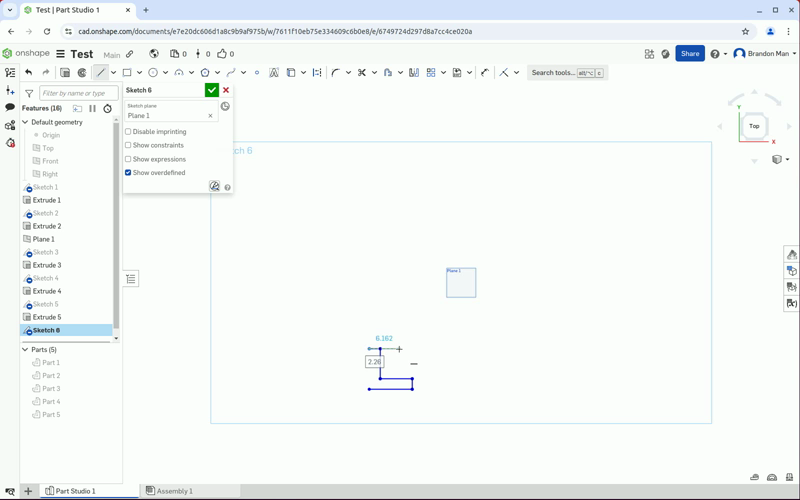
mouse_move(369, 389)
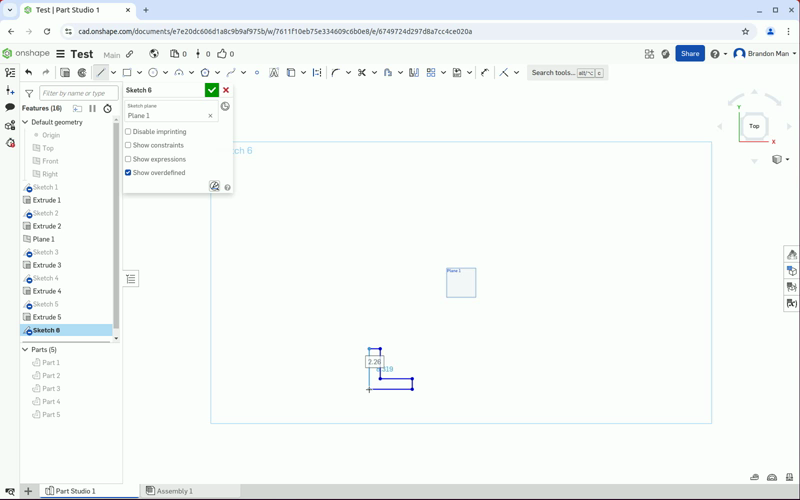
key_up(shift)
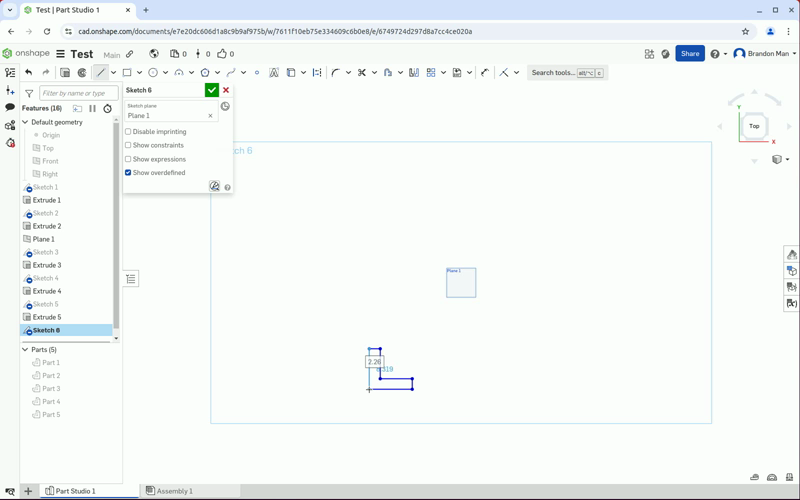
click(369, 389)
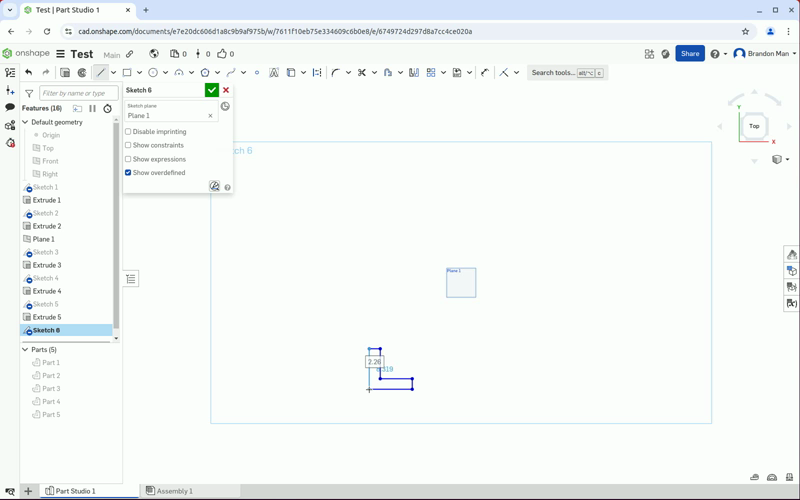
key(esc)
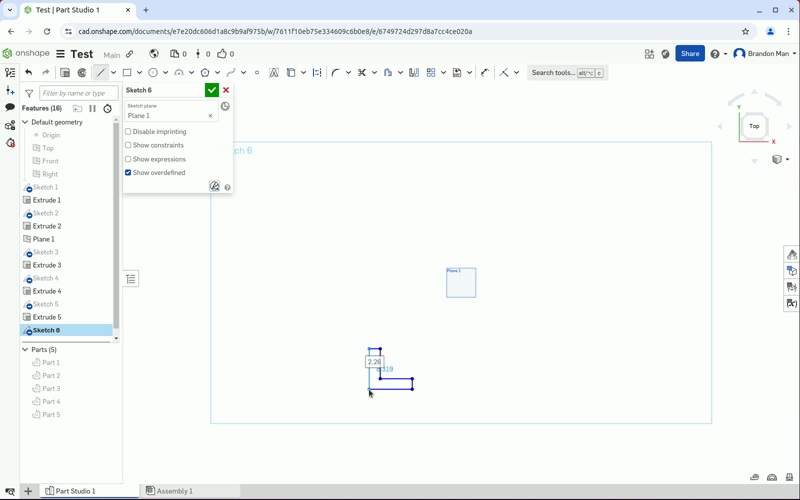
mouse_move(374, 354)
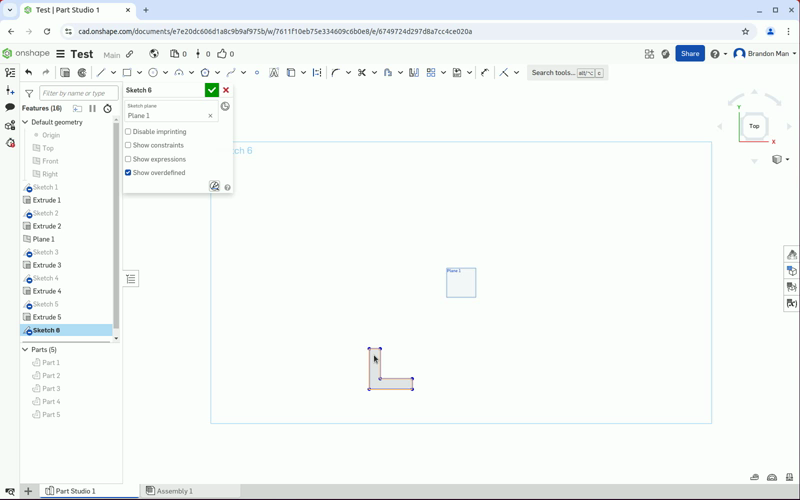
scroll(6)
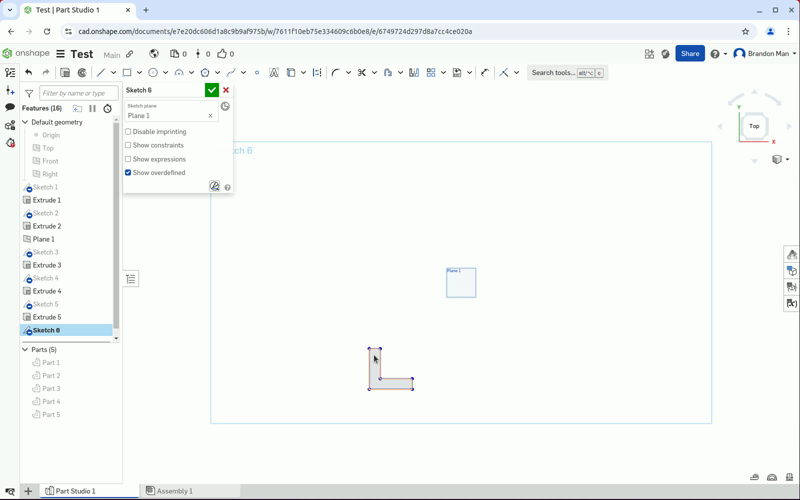
scroll(6)
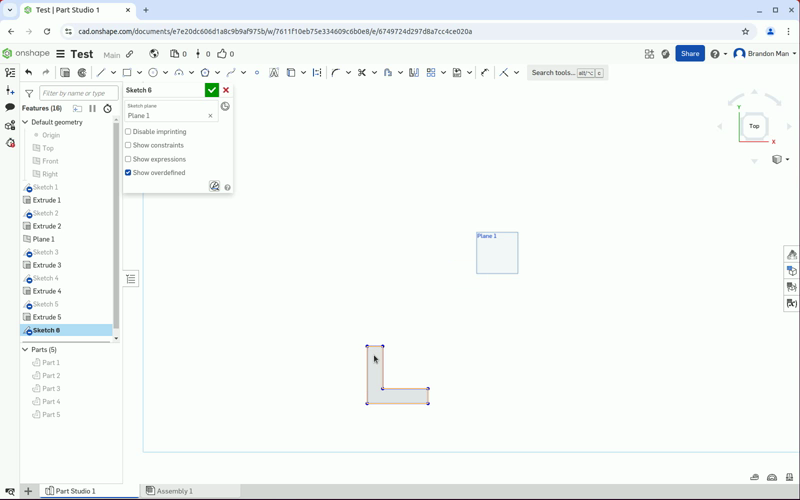
scroll(6)
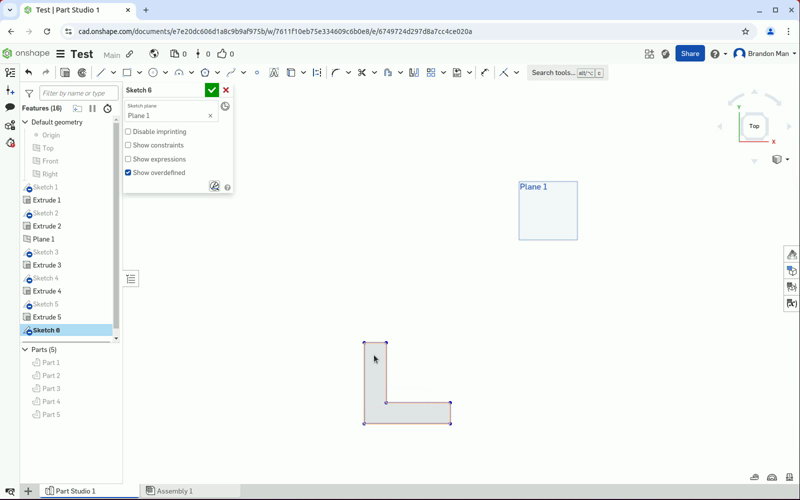
scroll(6)
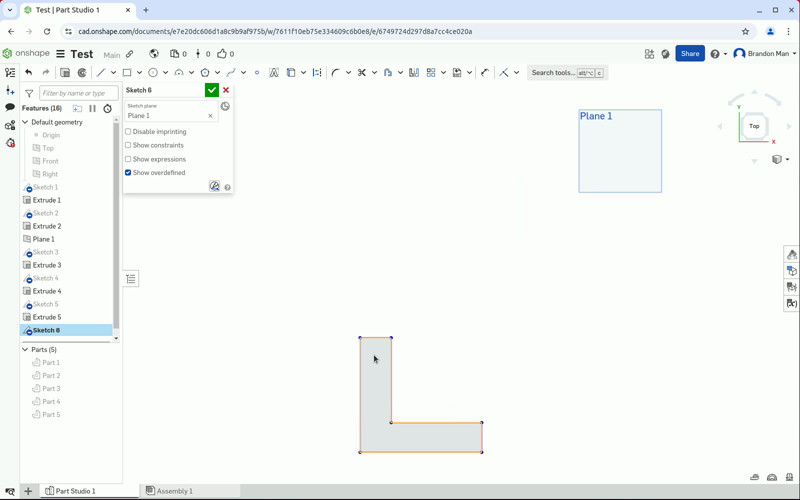
scroll(6)
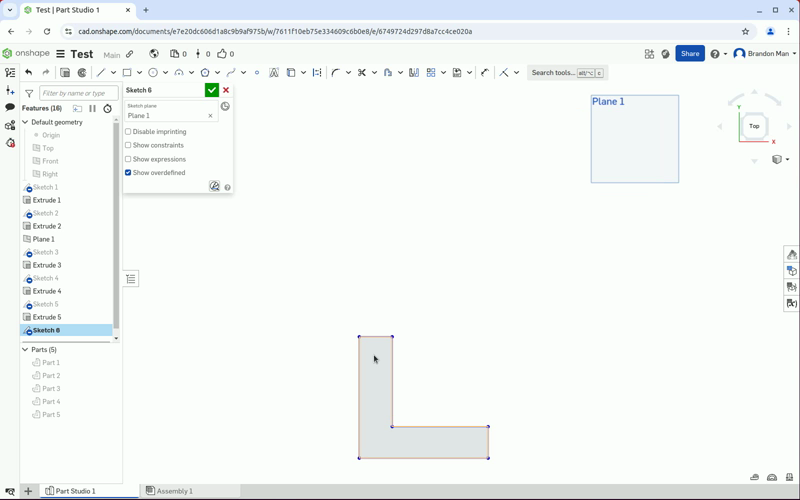
scroll(6)
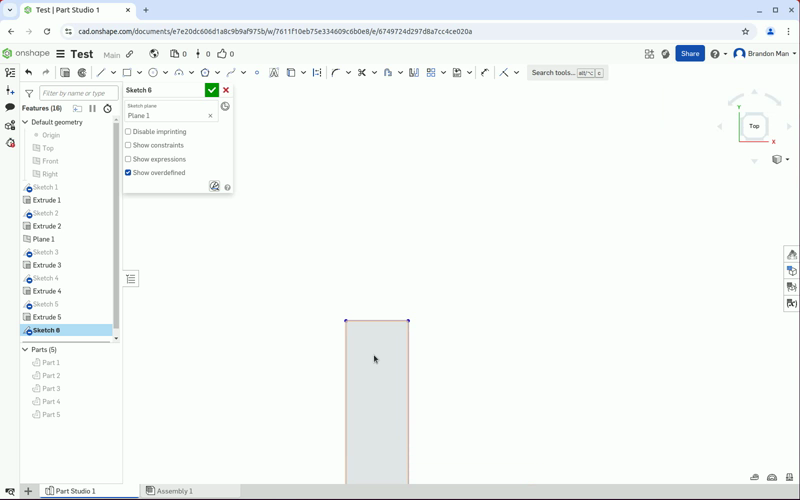
scroll(6)
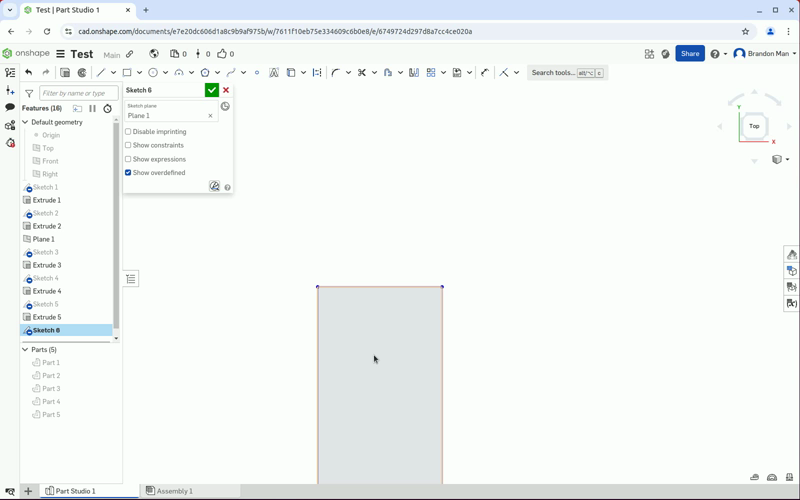
click(374, 354)
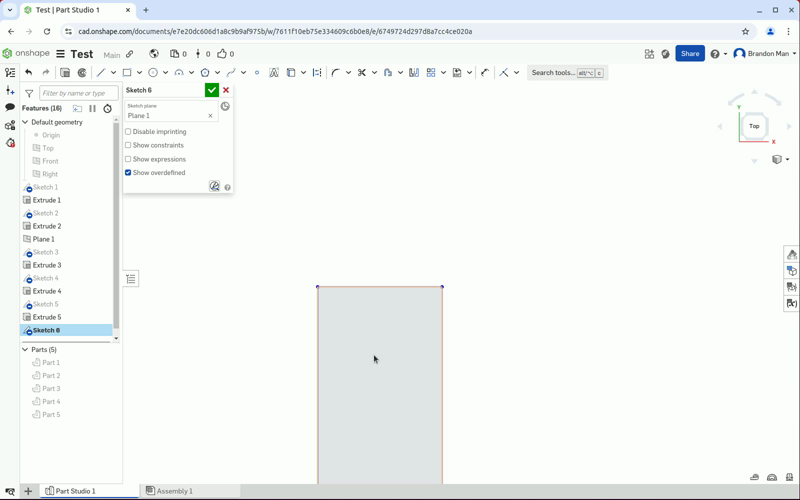
scroll(-6)
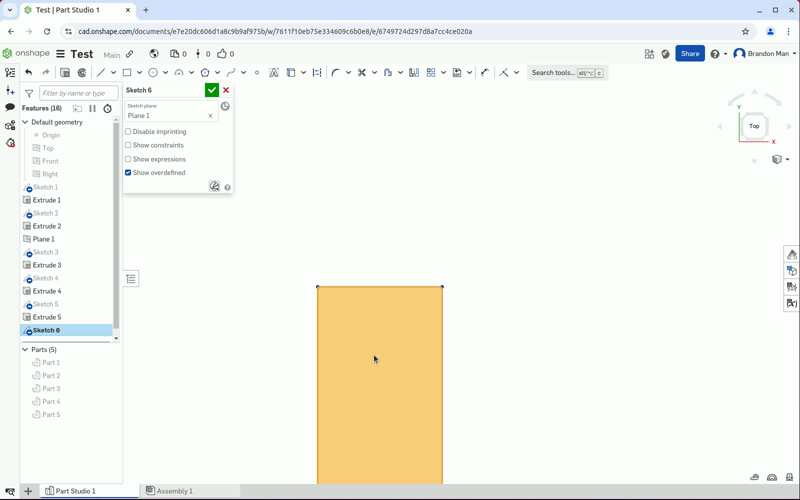
scroll(-6)
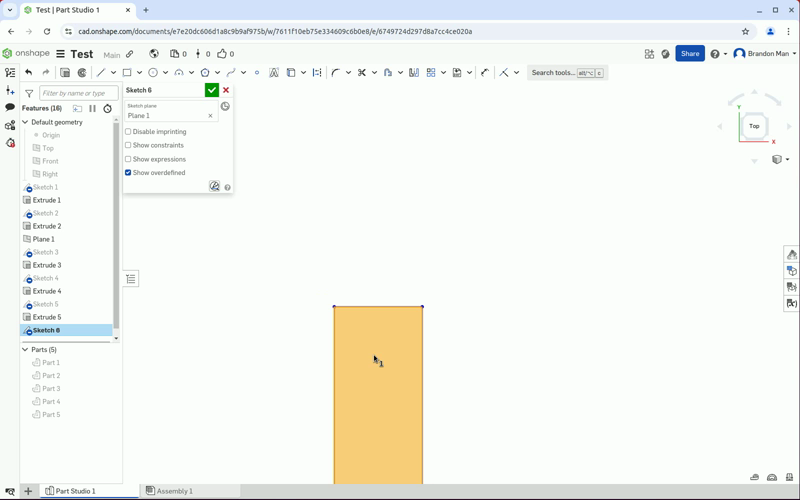
scroll(-6)
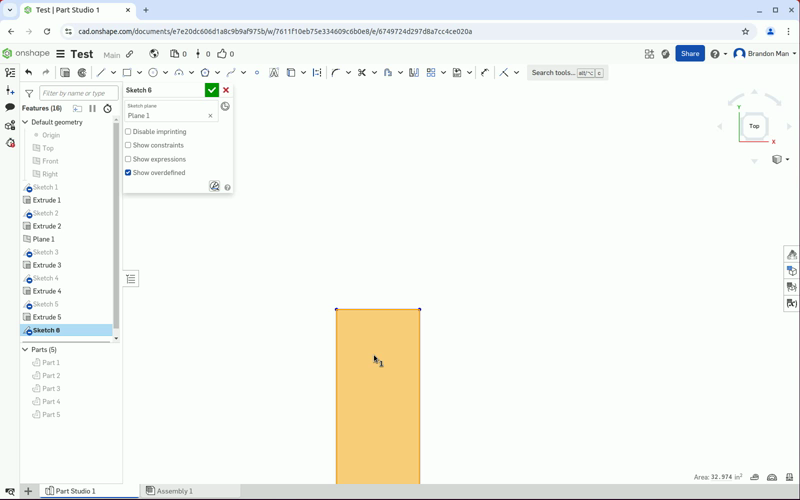
scroll(-6)
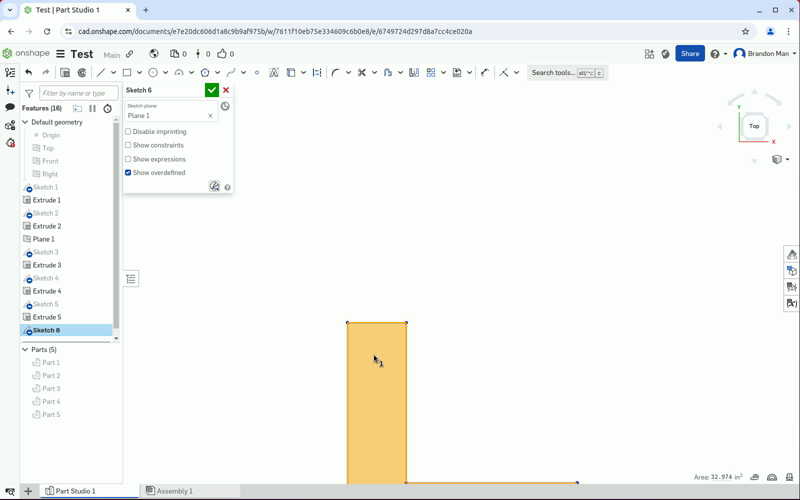
scroll(-6)
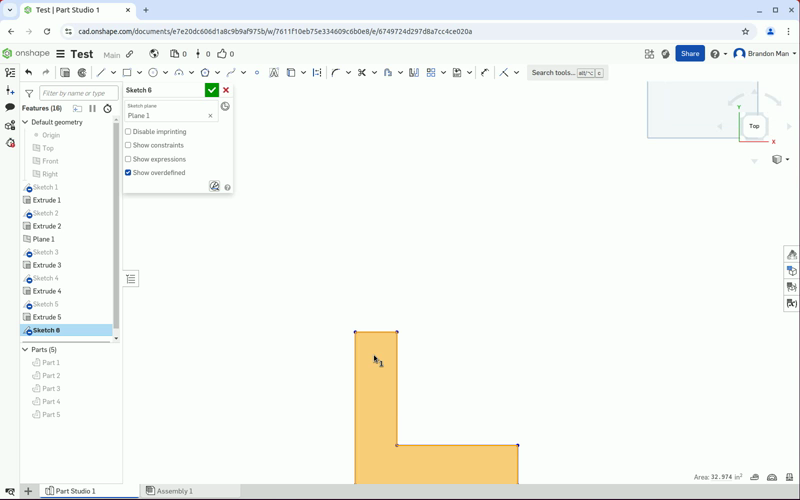
scroll(-6)
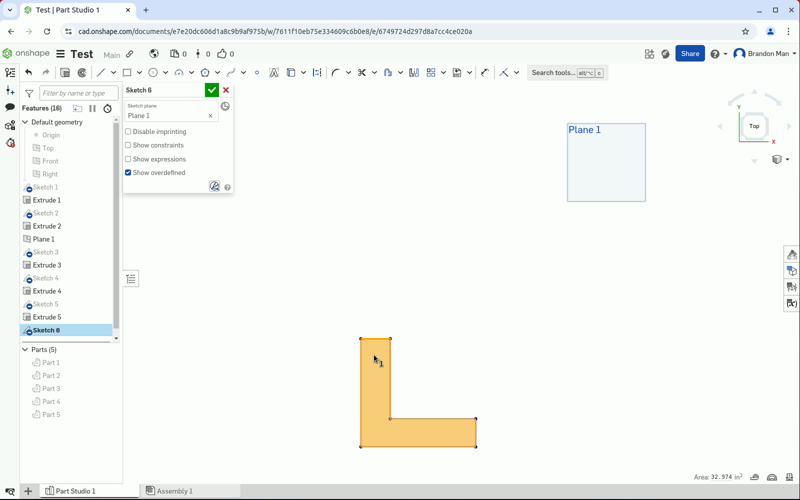
scroll(-6)
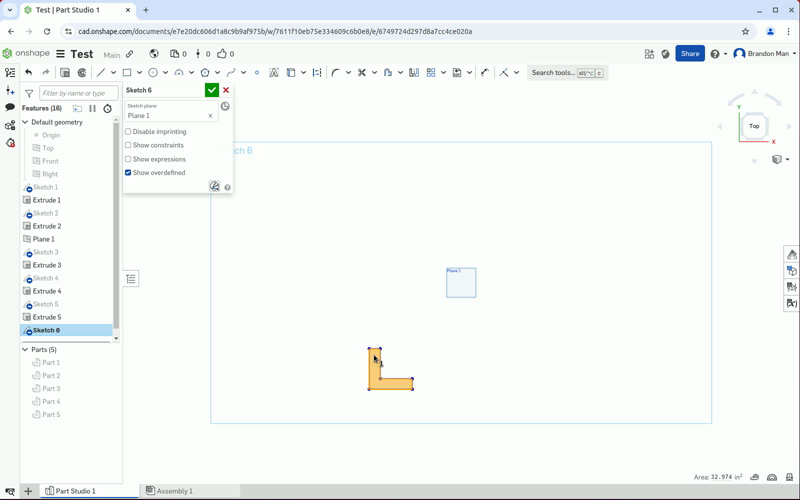
mouse_move(73, 352)
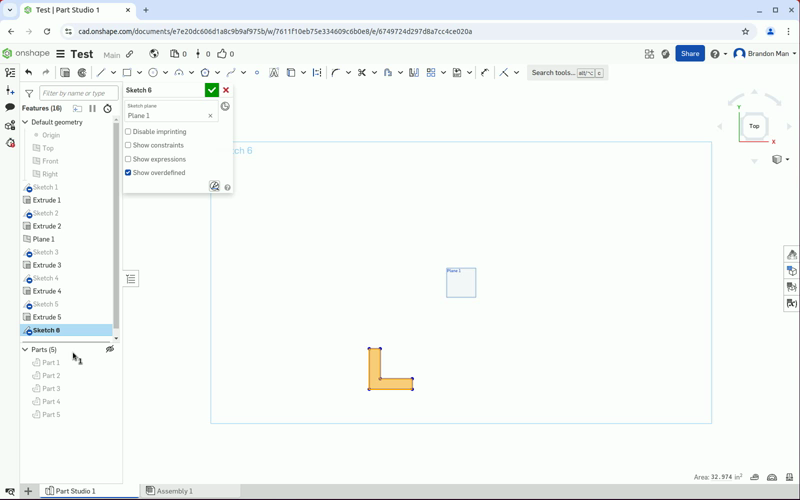
key(shift+y)
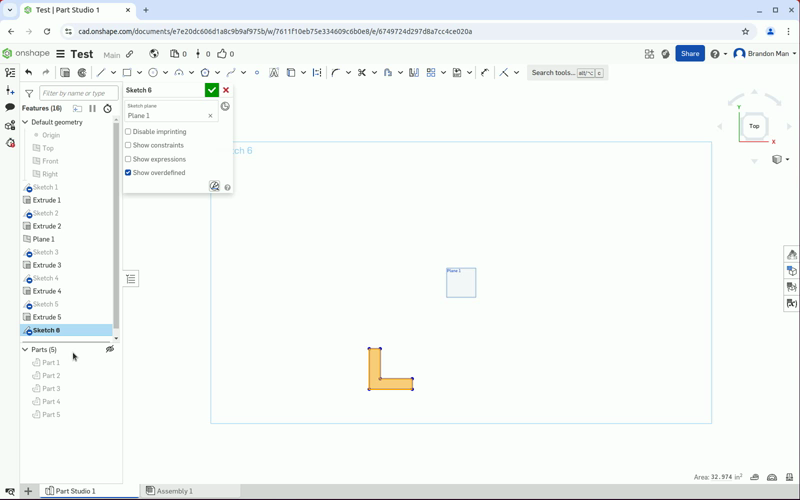
key(shift+e)
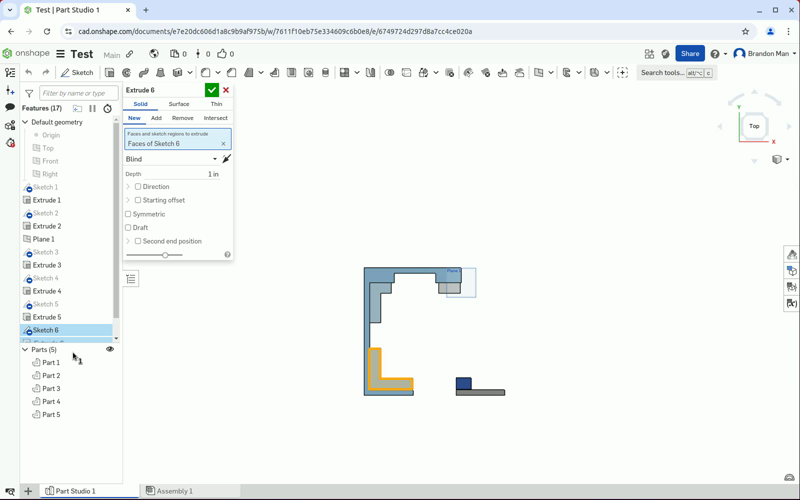
mouse_move(143, 106)
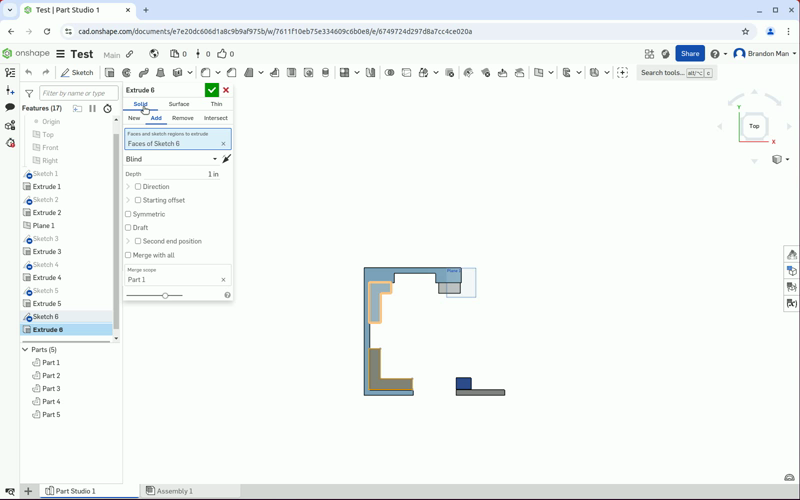
click(143, 106)
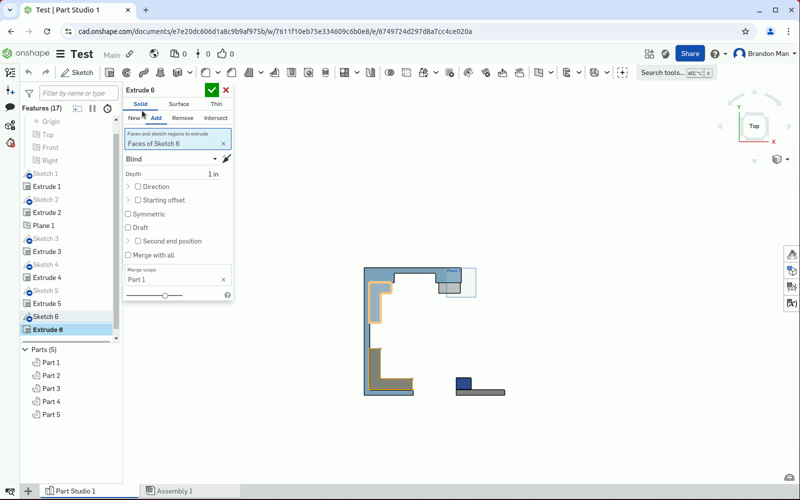
mouse_move(137, 120)
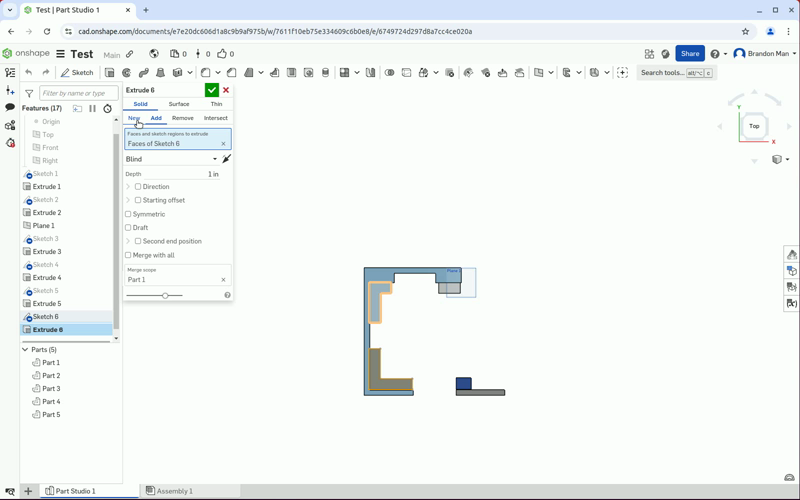
click(137, 120)
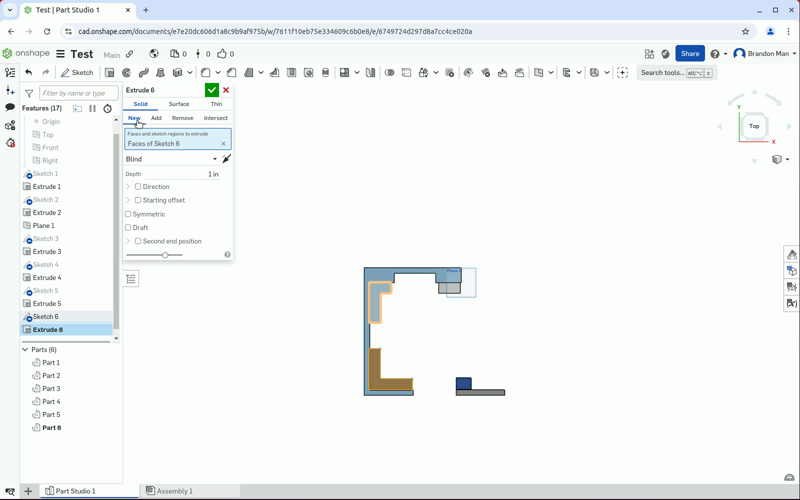
key(tab, 4)
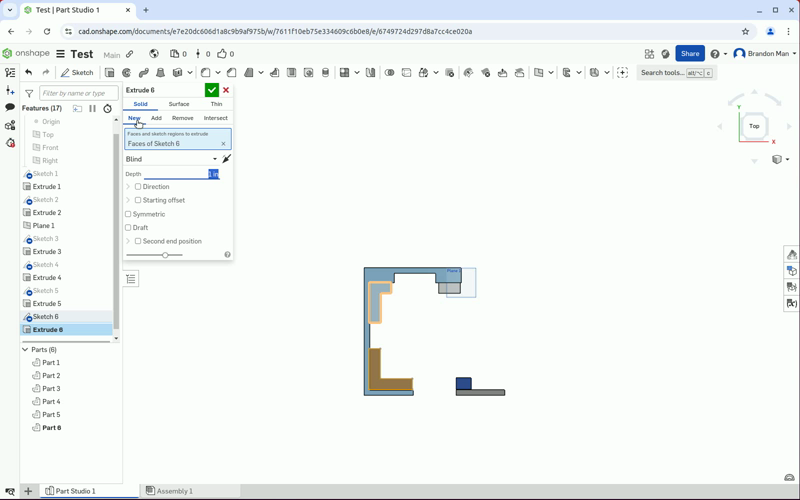
text(-6.018)
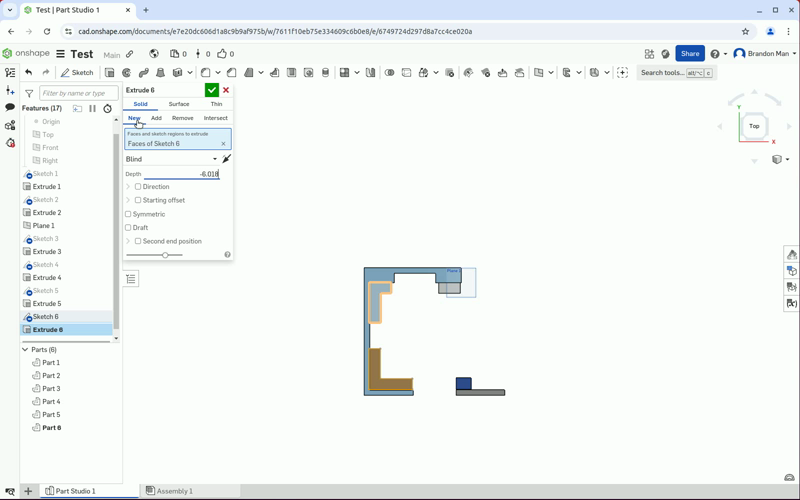
key(enter)
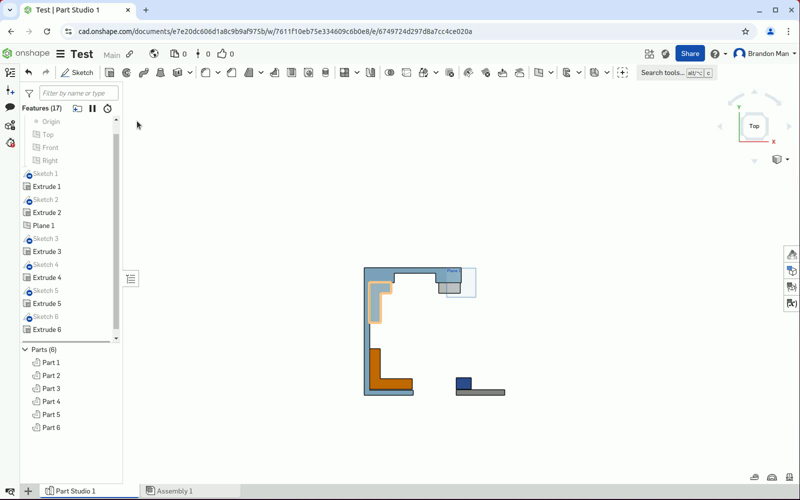
key(shift+h)
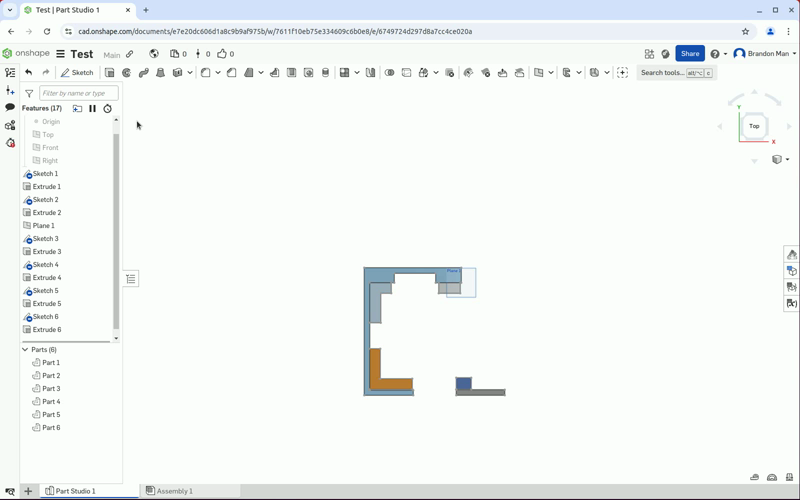
key(shift+h)
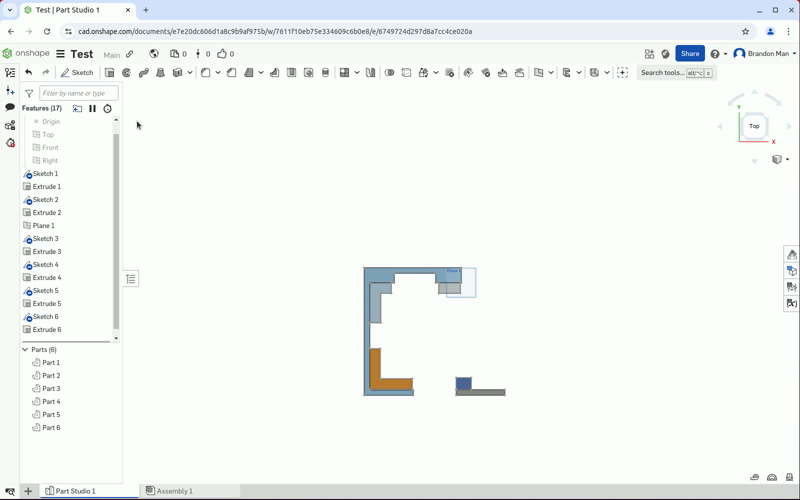
key(shift+7)
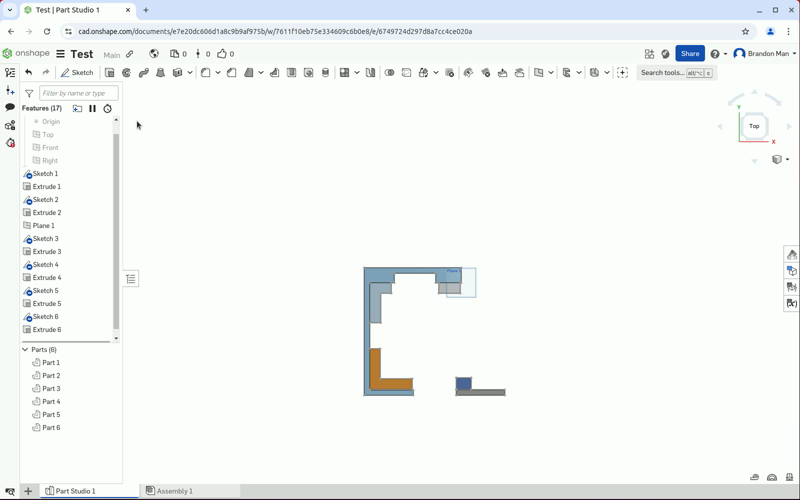
key(up, 3)
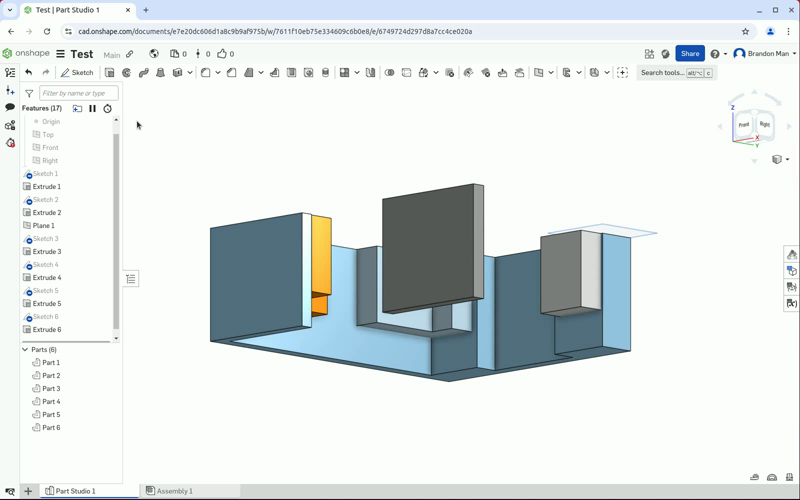
key(left, 3)
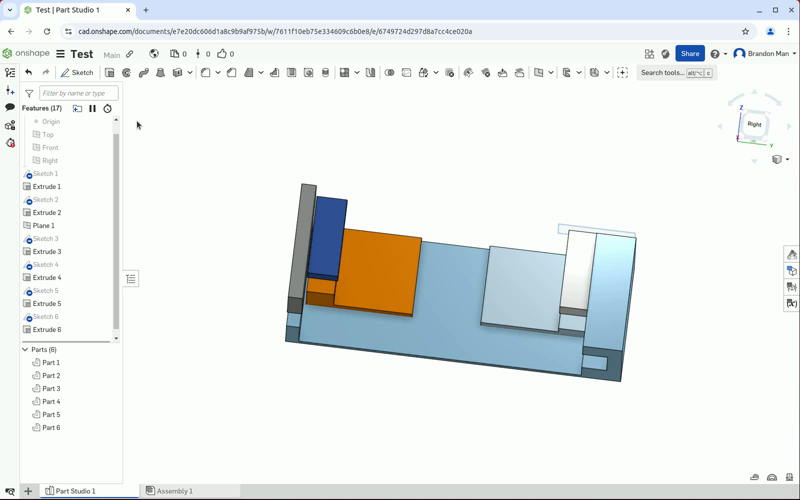
key(right, 3)
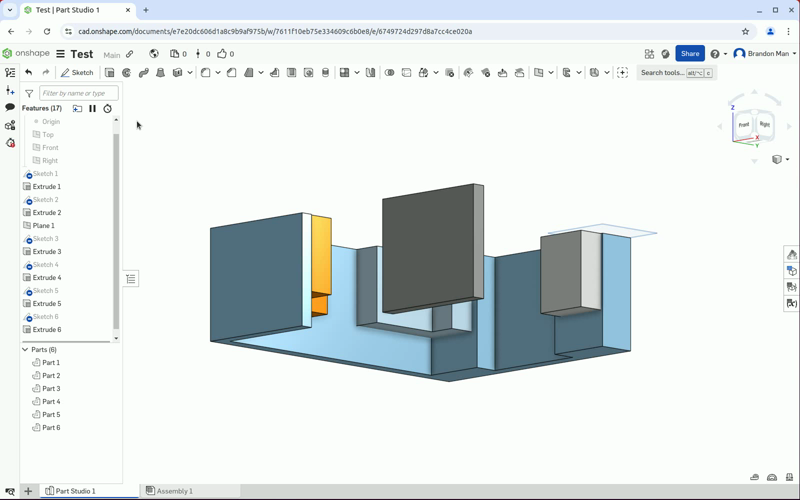
key(down, 3)
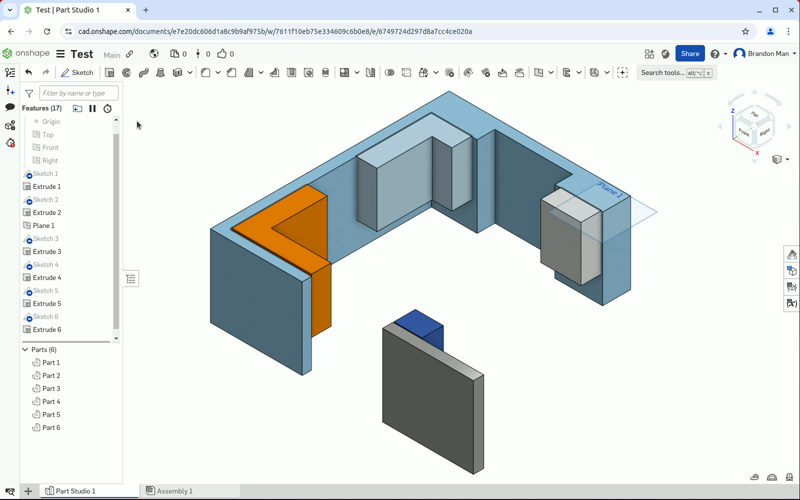
mouse_move(69, 176)
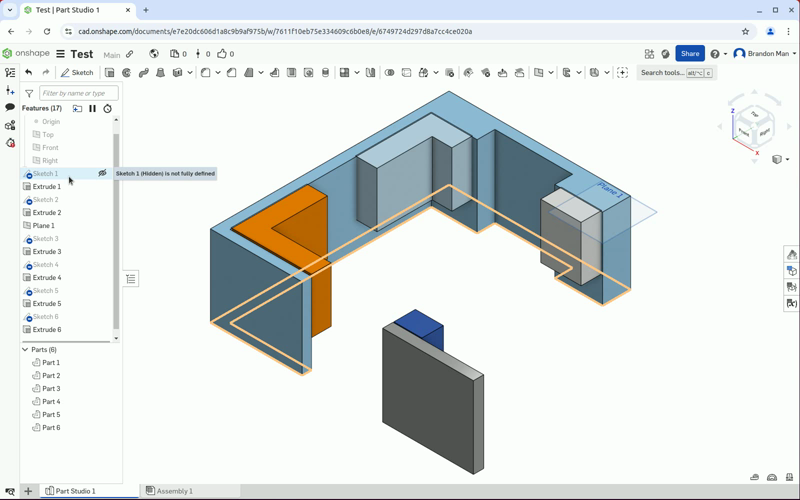
click(69, 176)